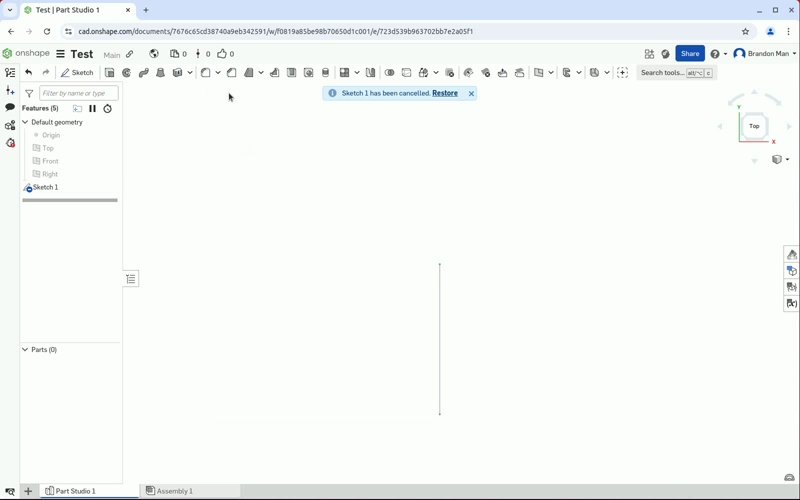
key(shift+h)
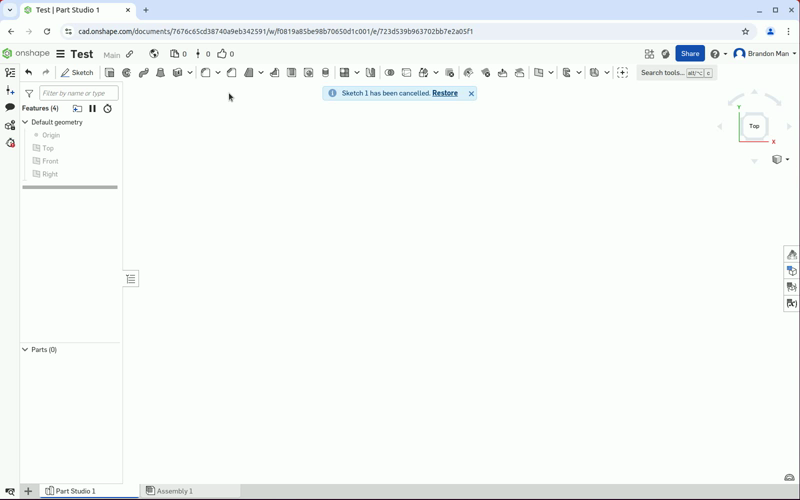
mouse_move(73, 352)
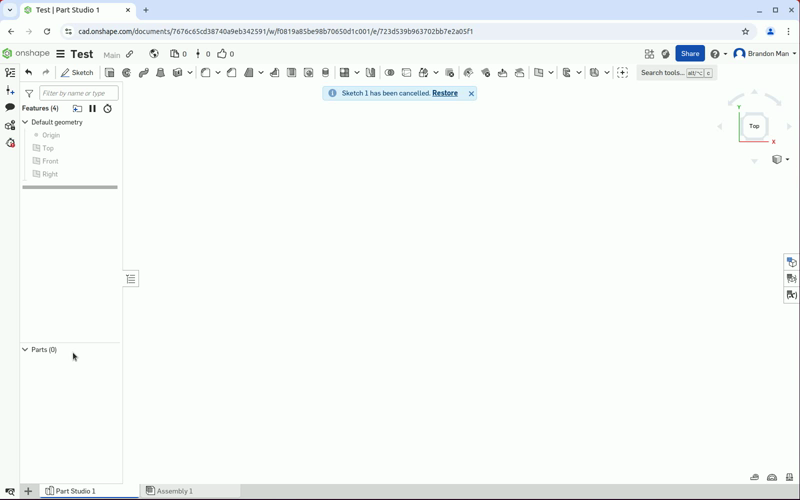
key(y)
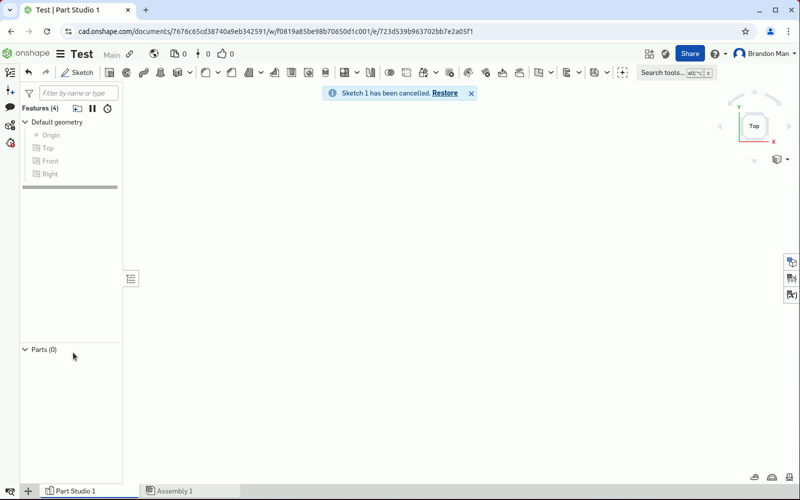
key(shift+p)
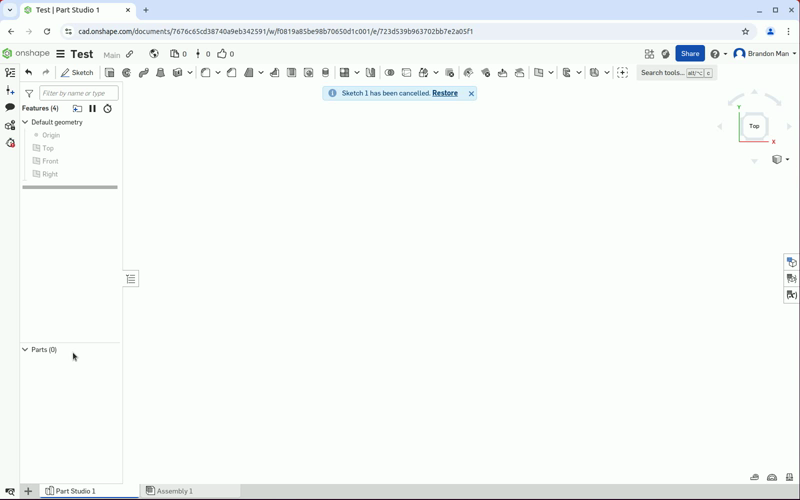
key(space)
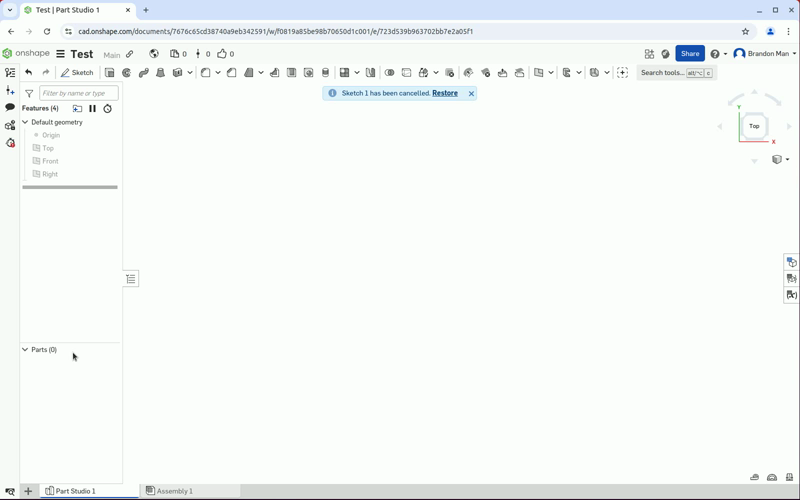
key_down(shift)
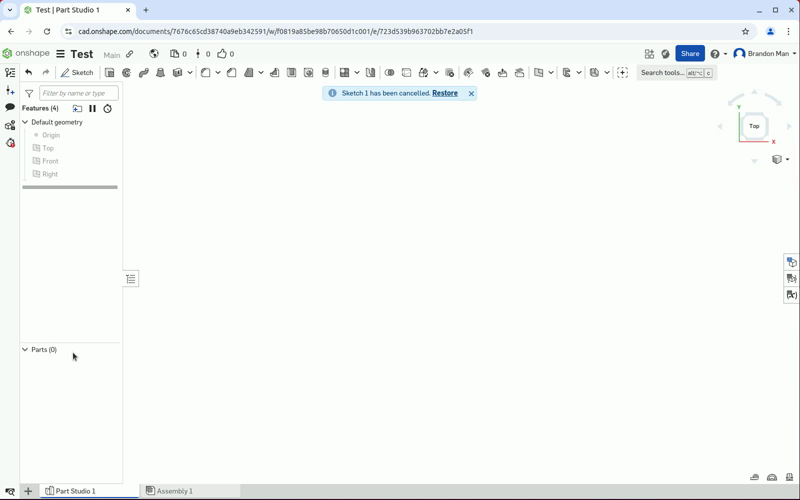
key(up)
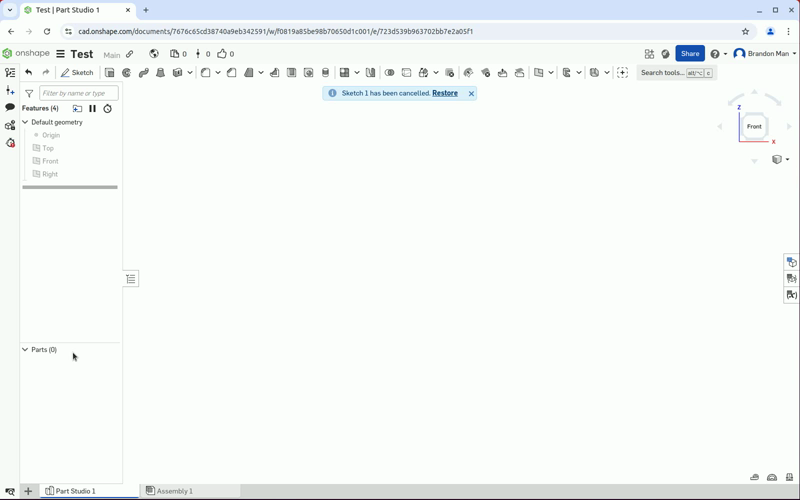
key_up(shift)
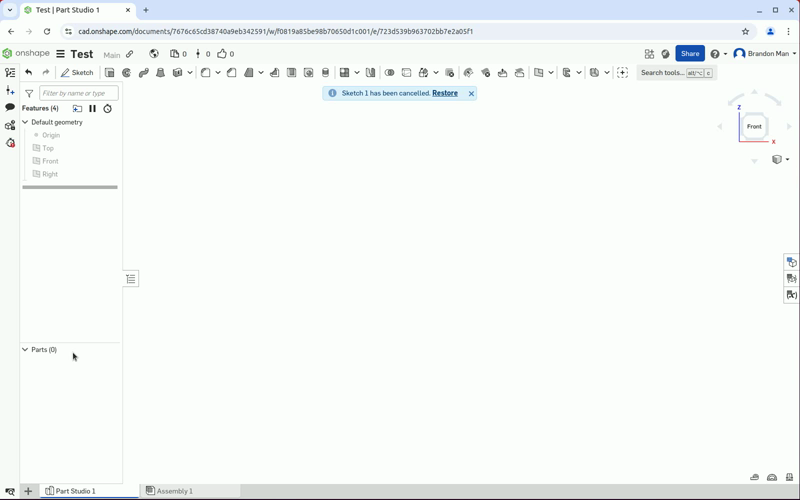
mouse_move(73, 352)
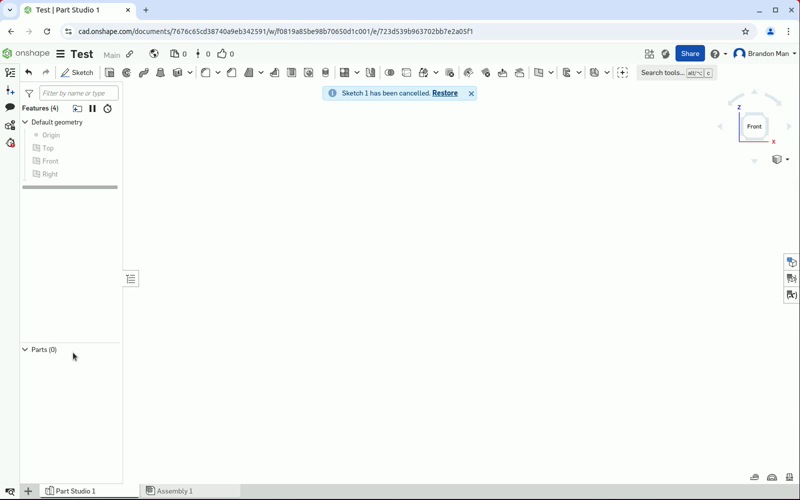
key(shift+y)
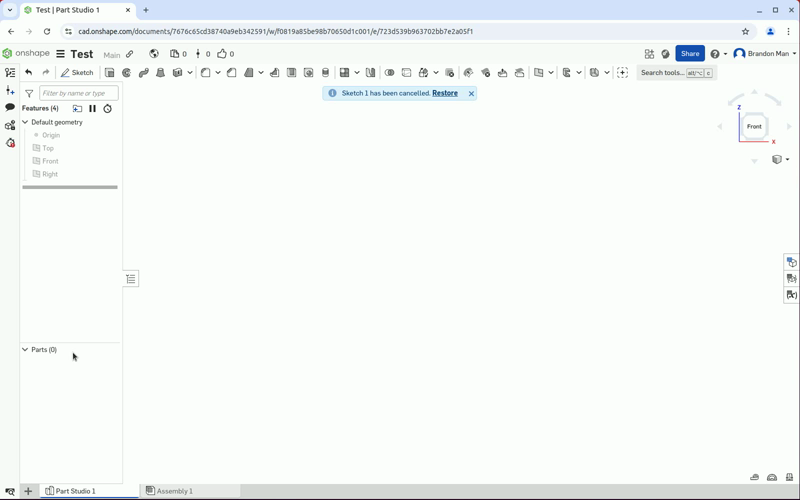
key(shift+s)
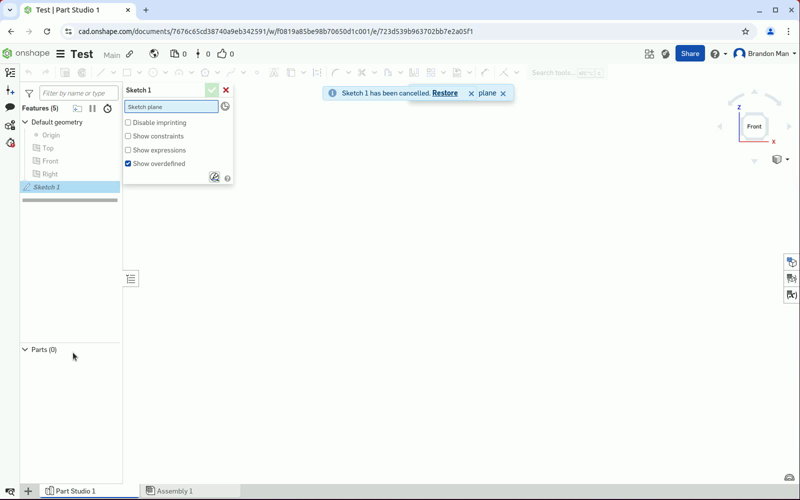
mouse_move(73, 163)
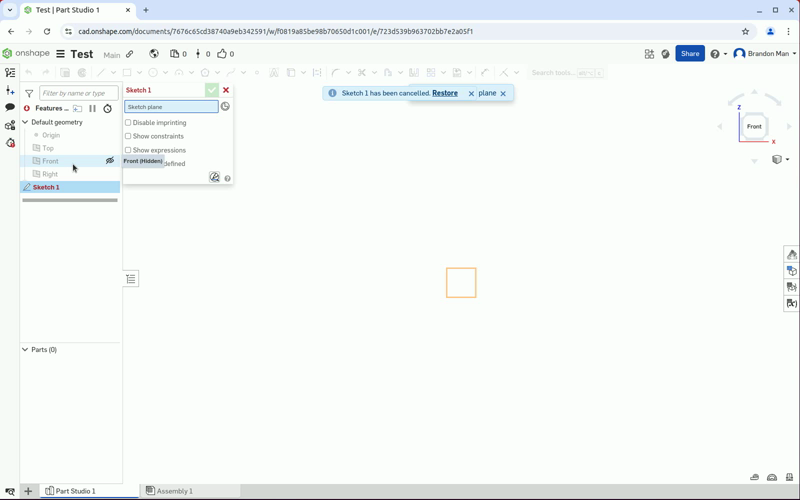
click(73, 163)
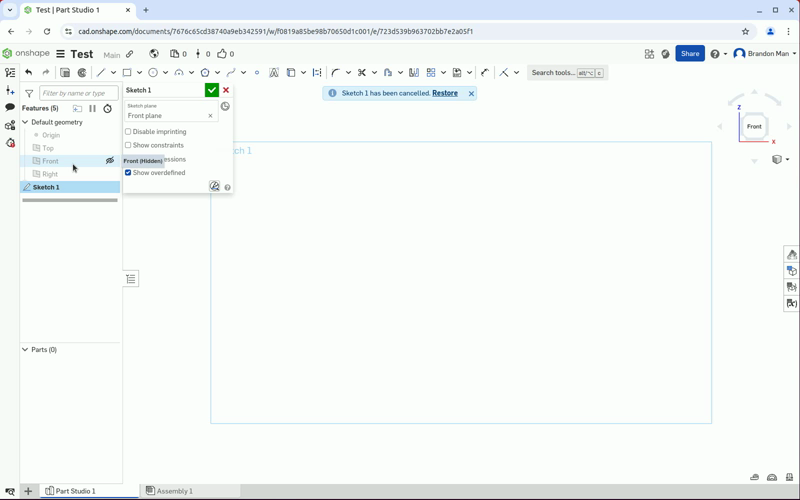
mouse_move(73, 352)
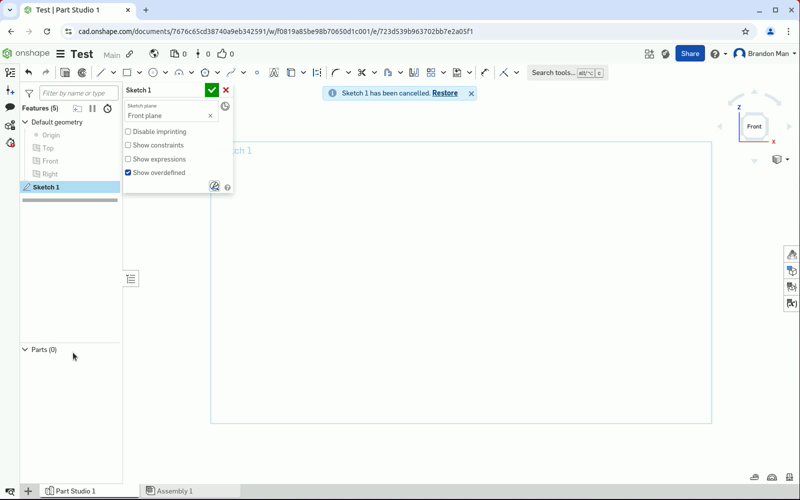
key(y)
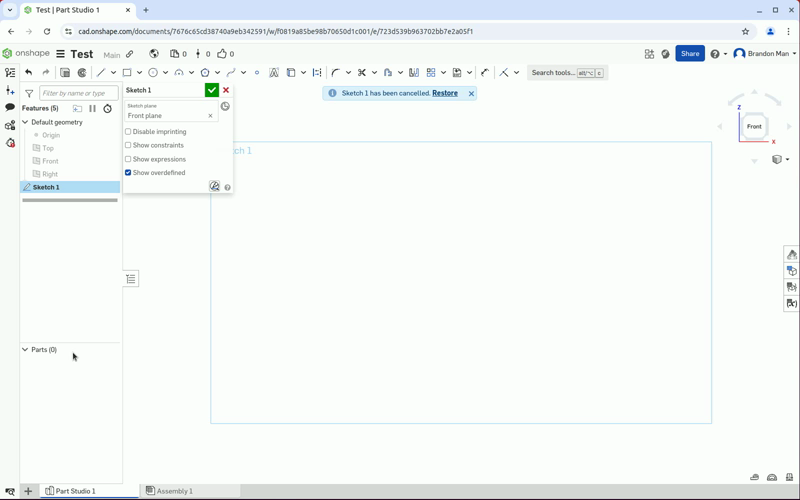
key(l)
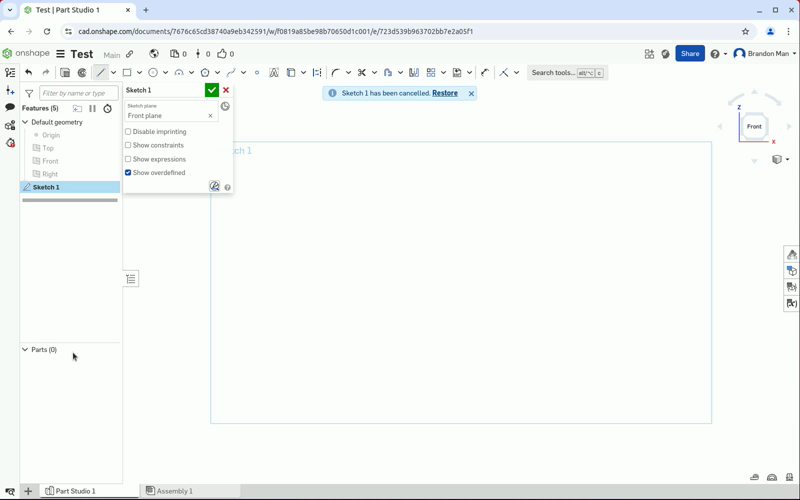
key_down(shift)
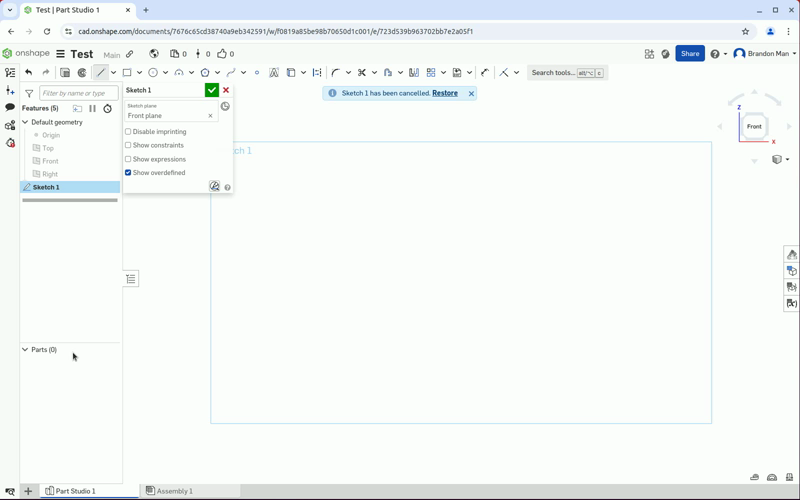
mouse_move(359, 291)
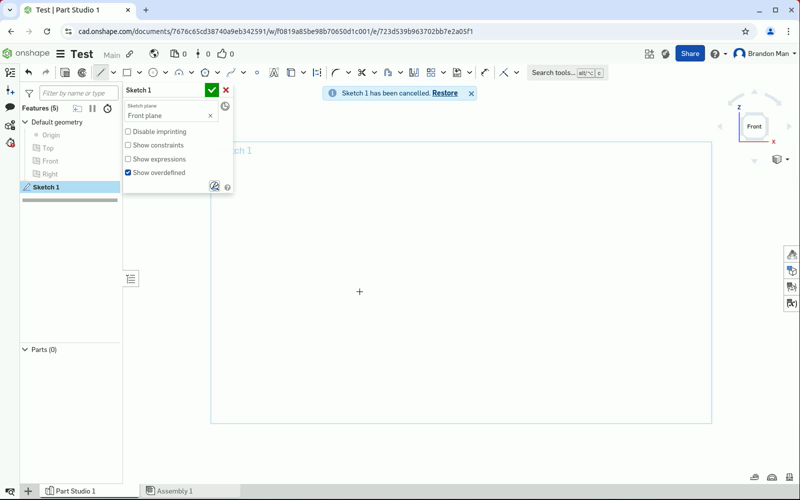
click(359, 291)
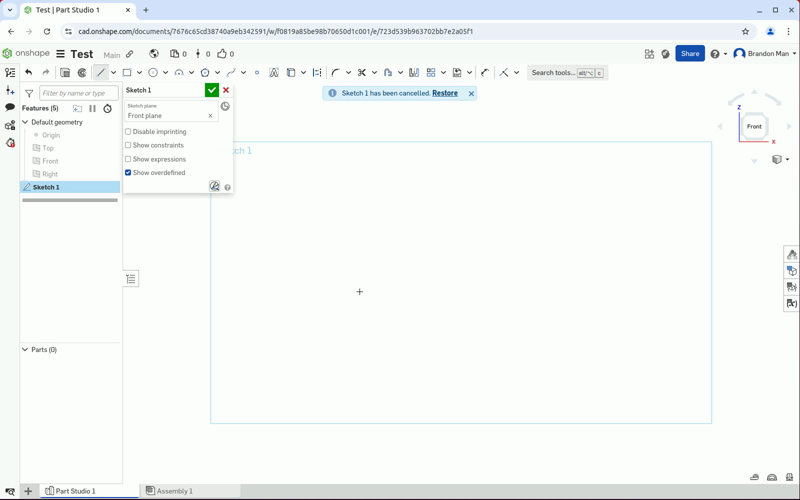
key_up(shift)
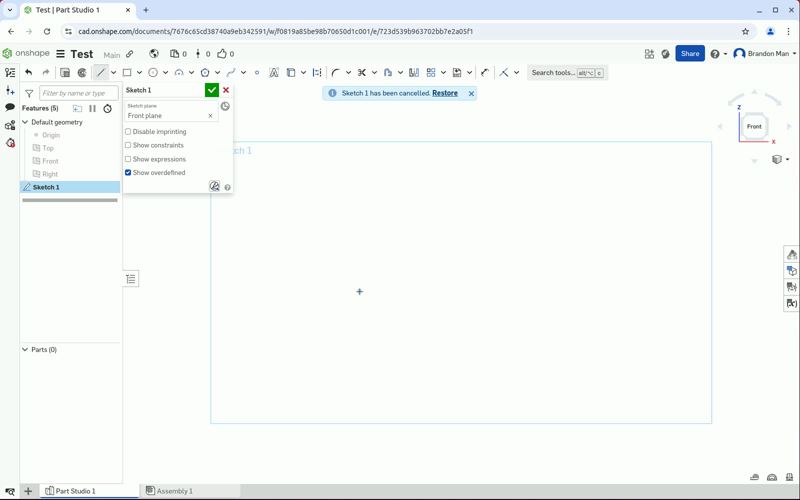
key_down(shift)
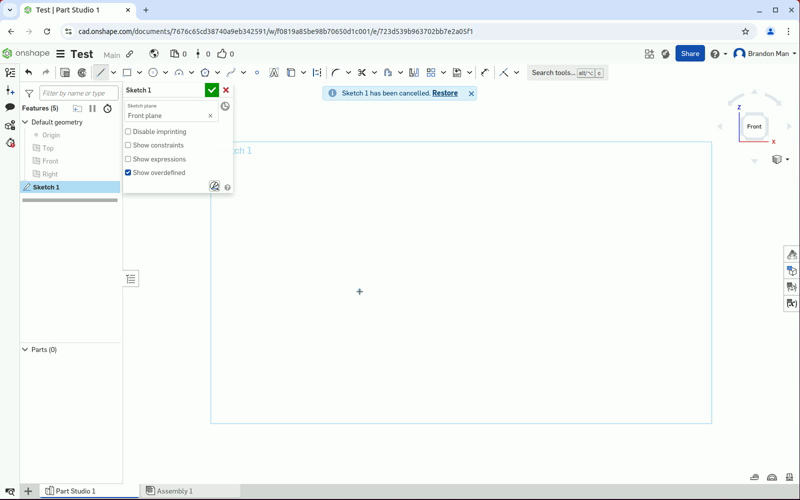
mouse_move(560, 291)
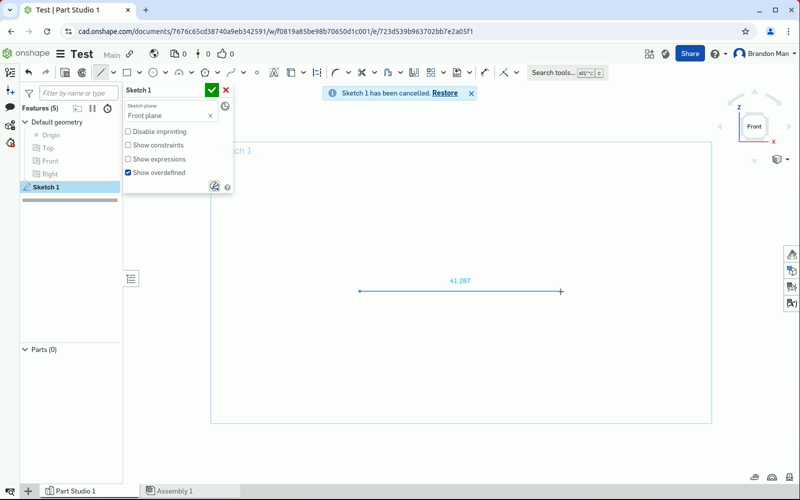
click(560, 291)
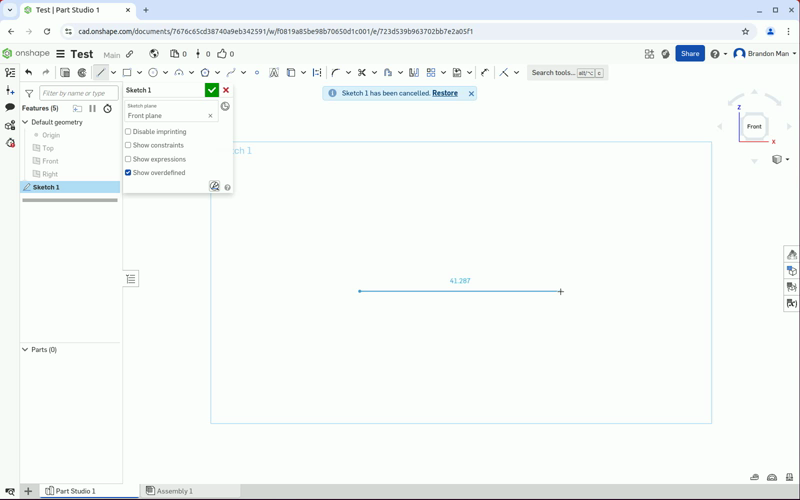
key_up(shift)
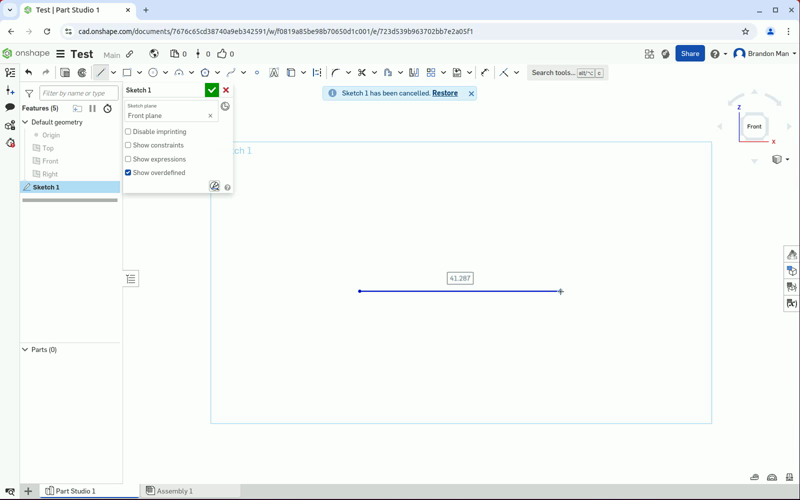
key_down(shift)
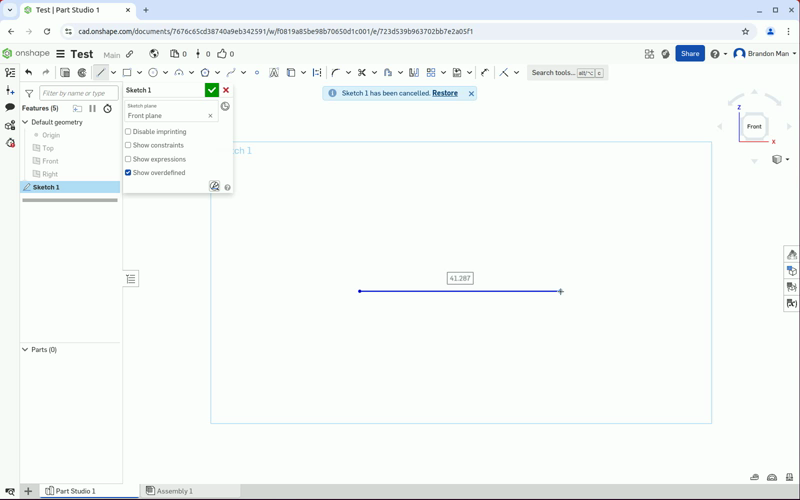
mouse_move(589, 291)
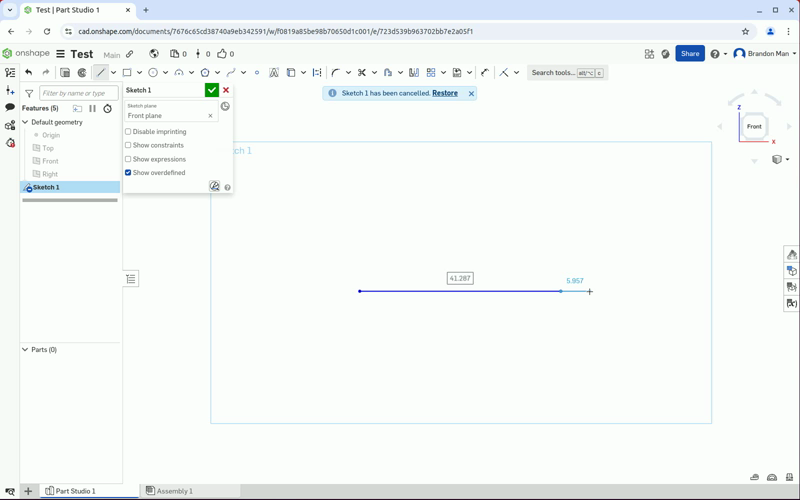
mouse_move(560, 276)
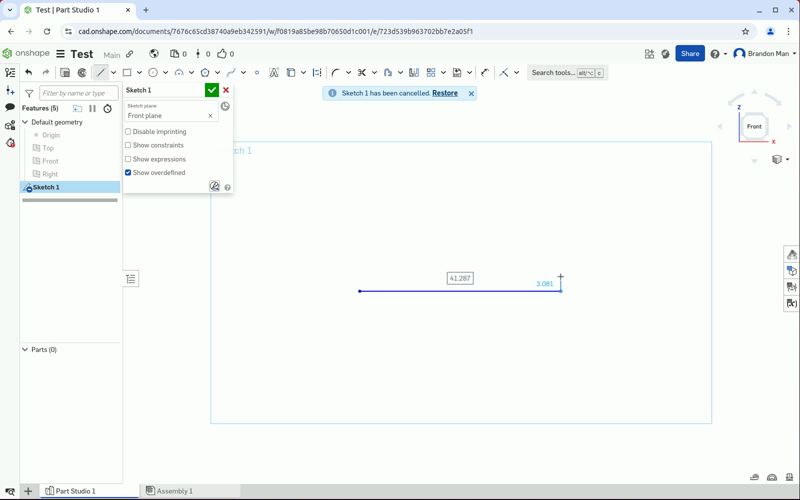
click(560, 276)
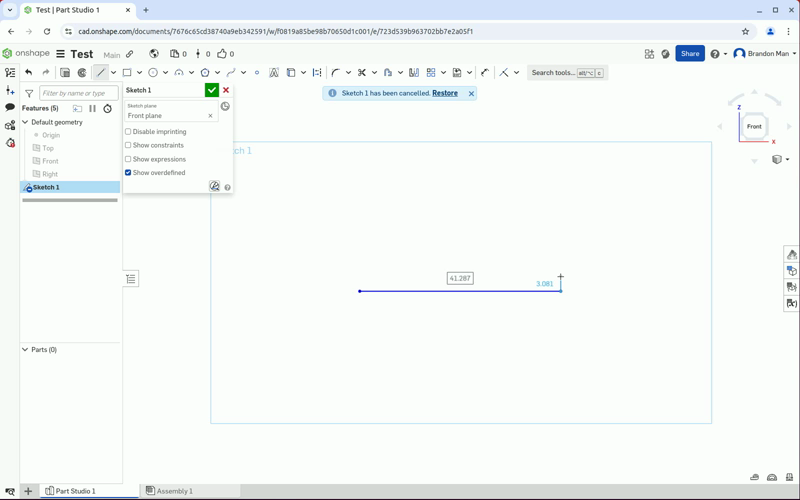
key_up(shift)
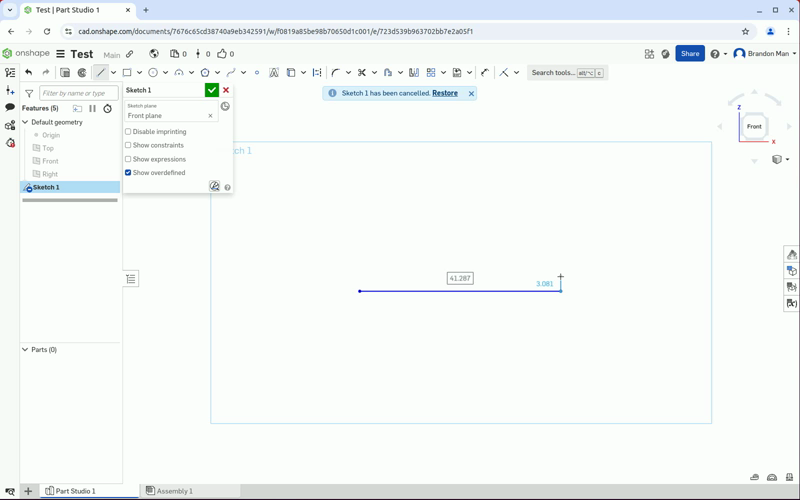
key_down(shift)
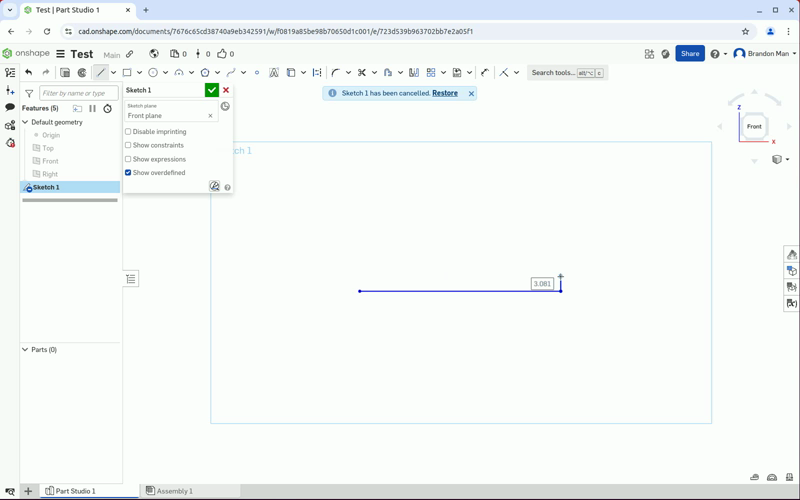
mouse_move(359, 276)
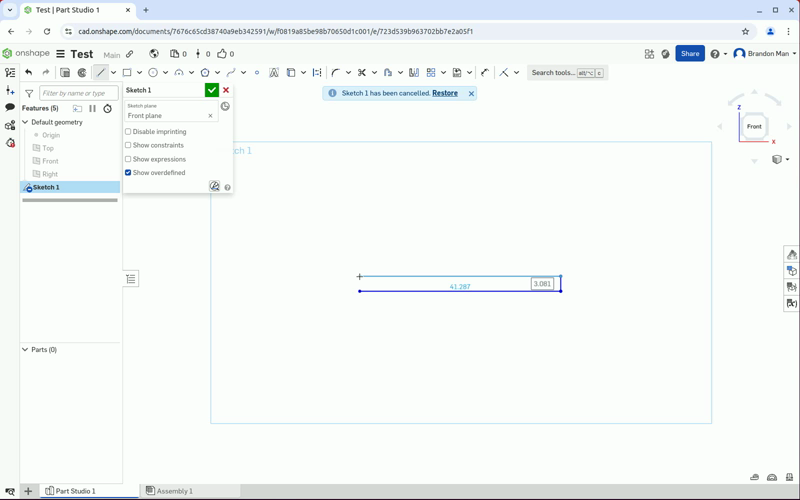
click(359, 276)
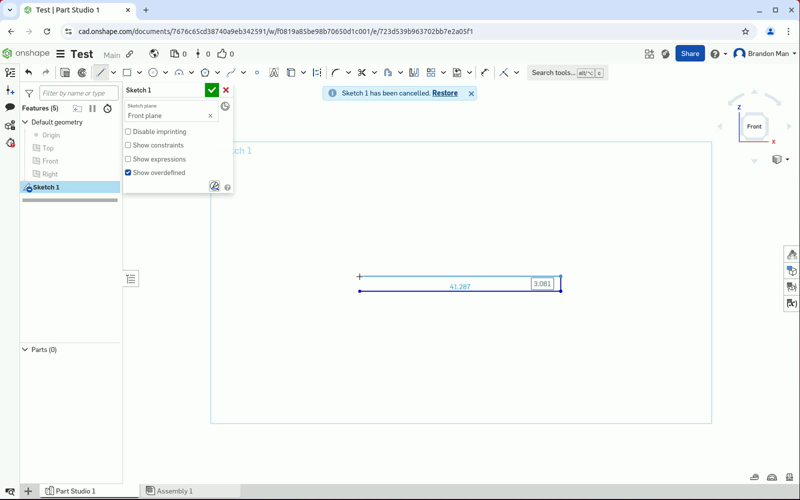
key_up(shift)
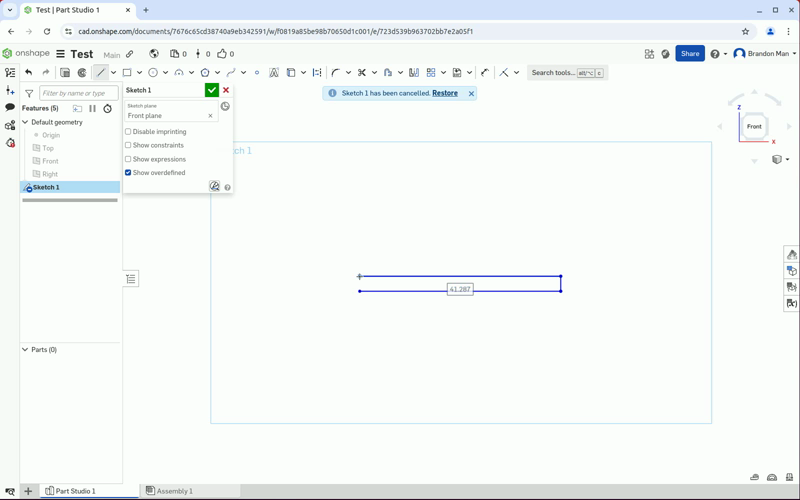
mouse_move(389, 276)
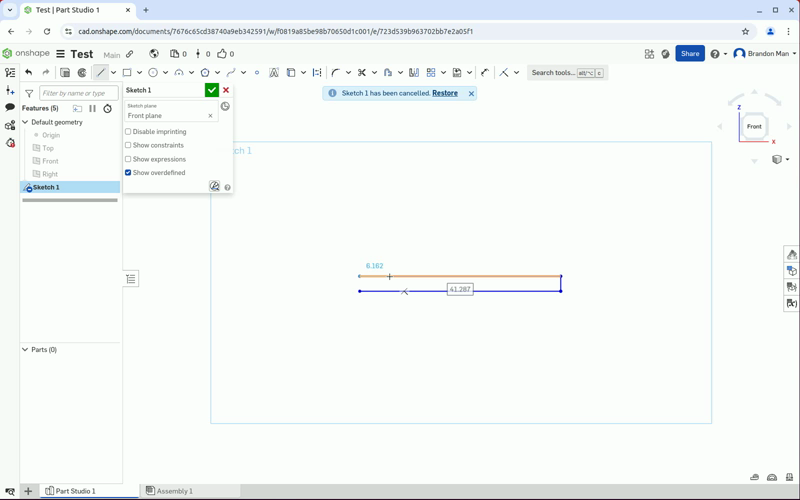
key_down(shift)
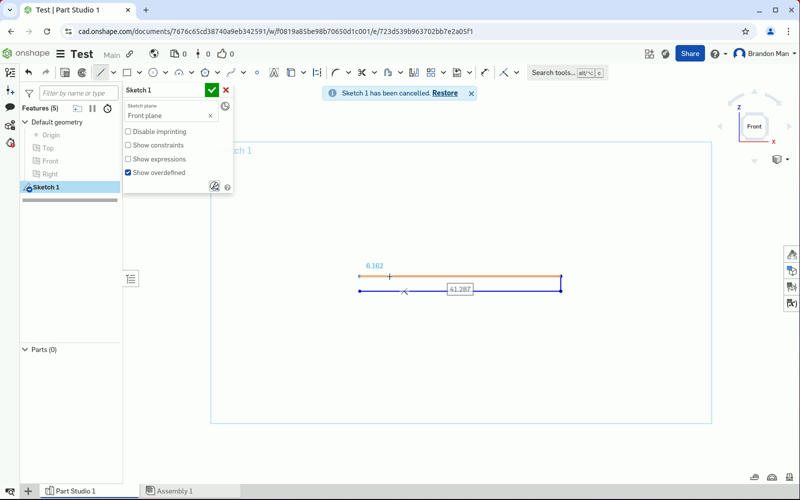
mouse_move(359, 291)
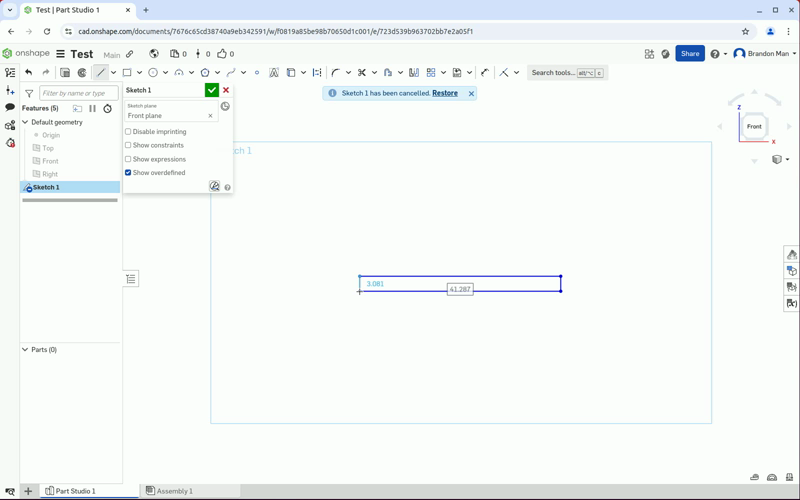
key_up(shift)
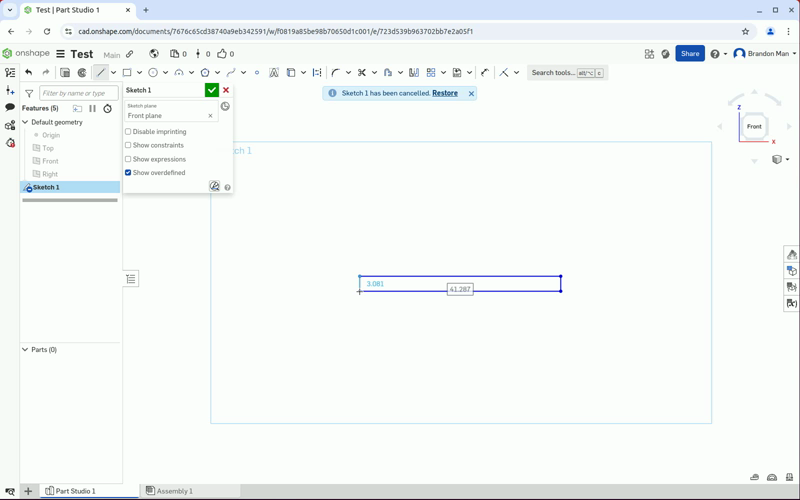
click(359, 291)
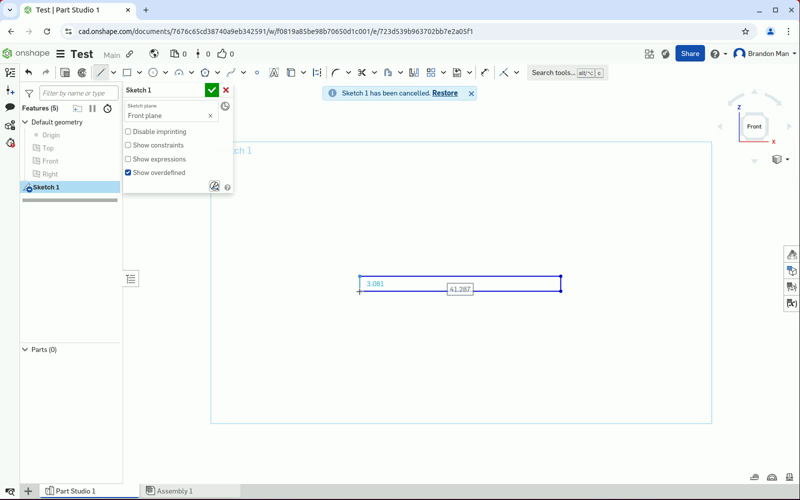
key(esc)
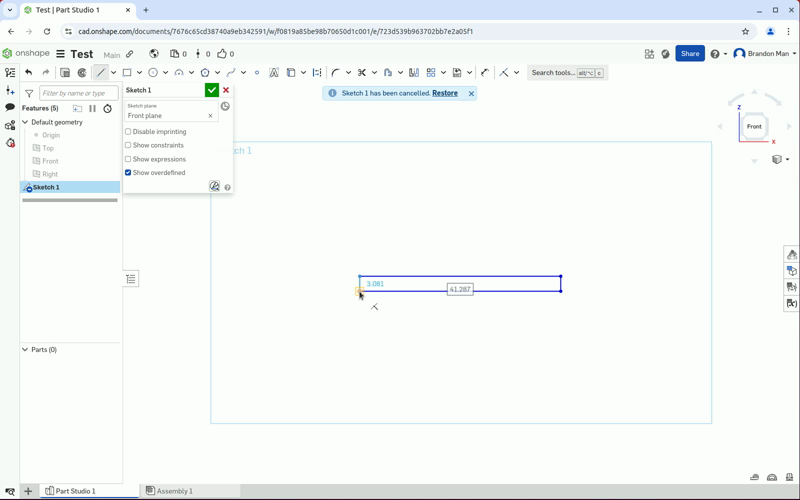
mouse_move(472, 285)
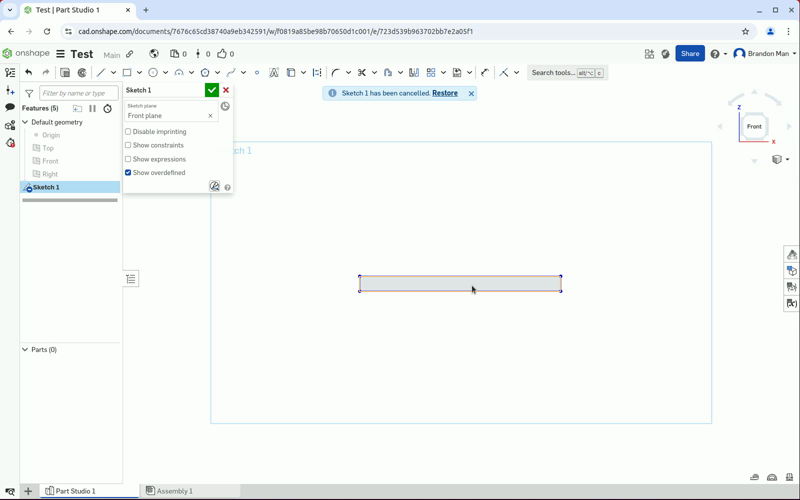
click(472, 285)
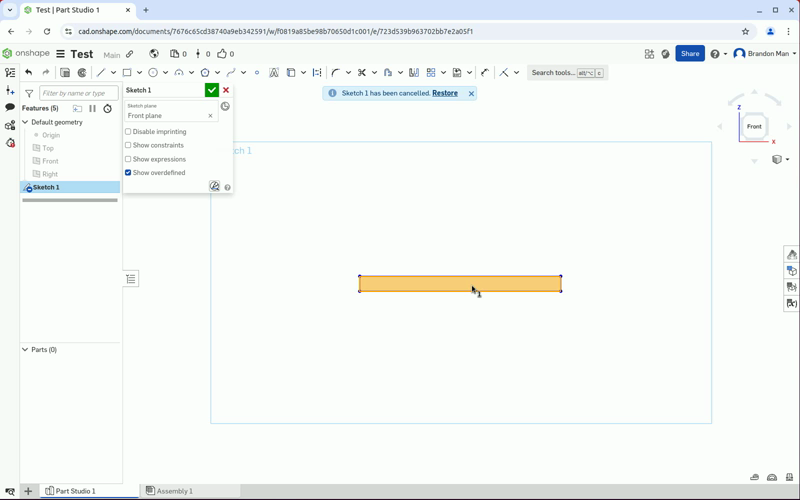
mouse_move(73, 352)
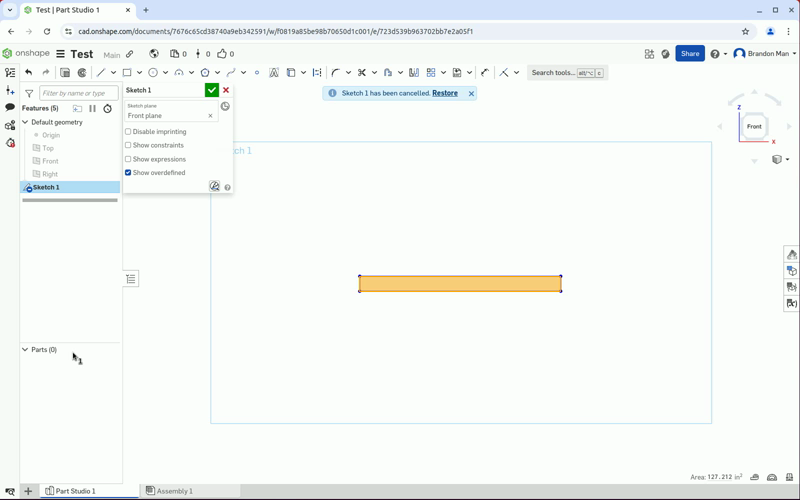
key(shift+y)
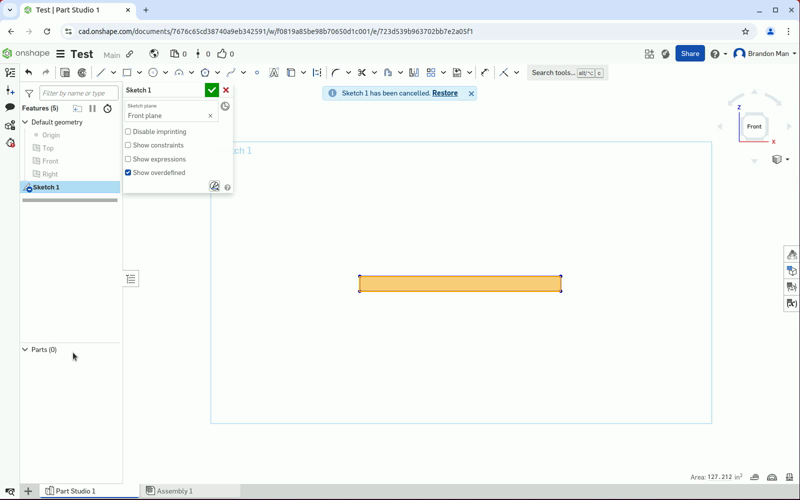
key(shift+e)
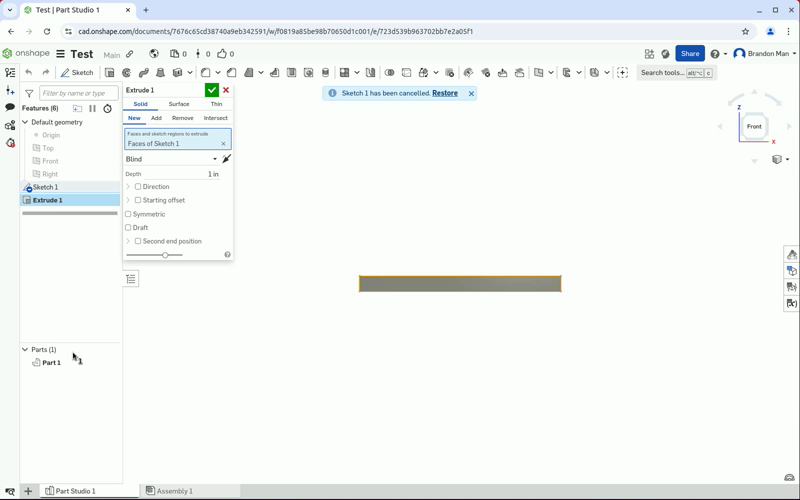
mouse_move(143, 106)
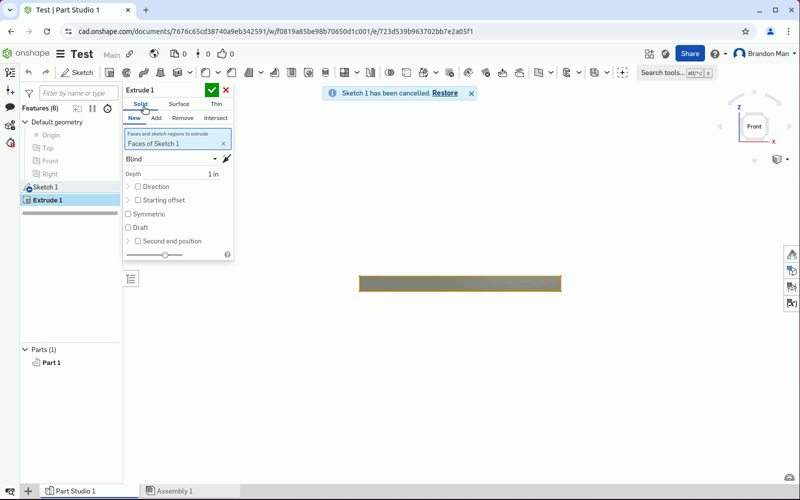
click(143, 106)
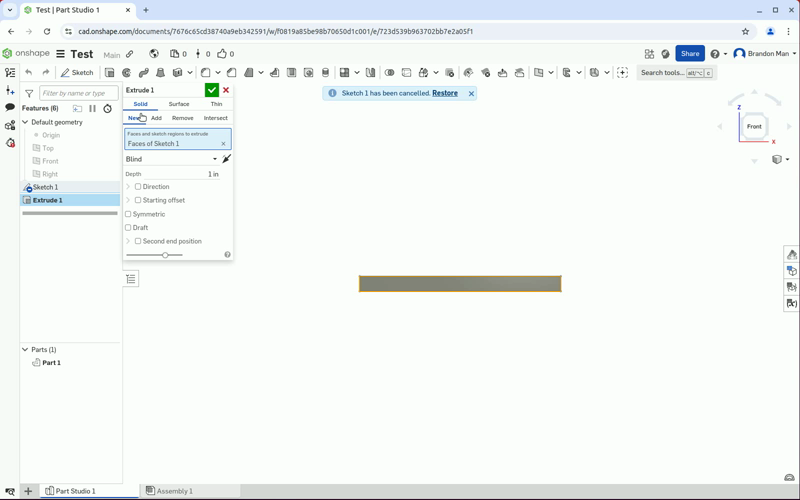
mouse_move(137, 120)
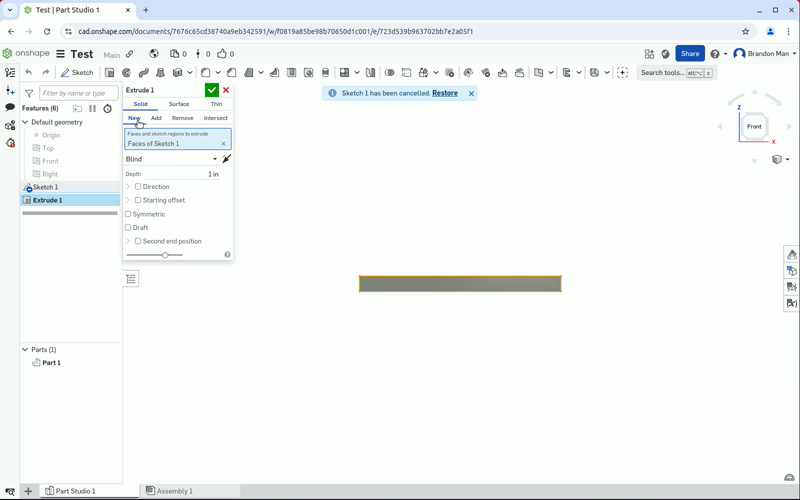
click(137, 120)
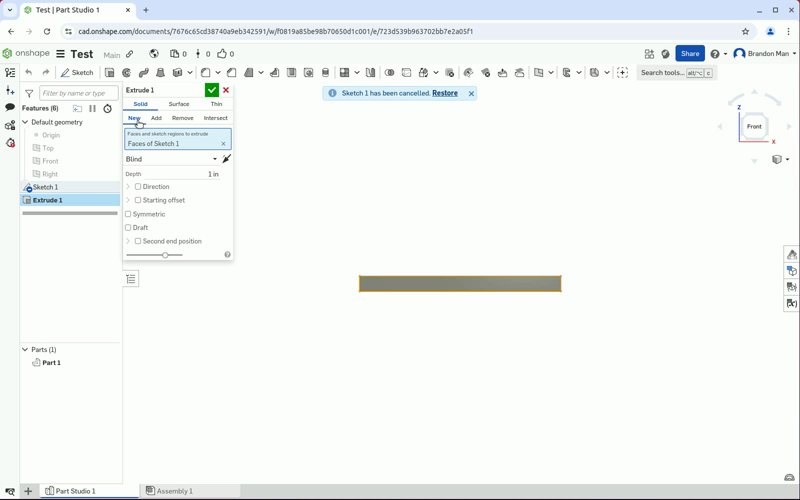
key(tab, 4)
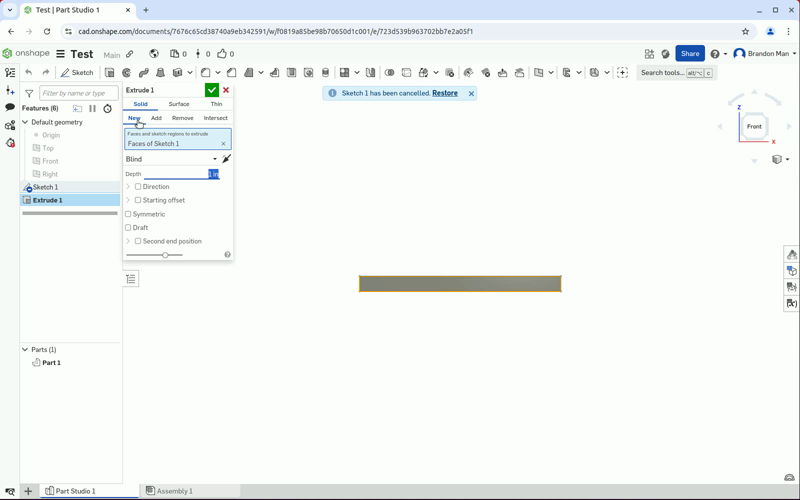
text(0.962)
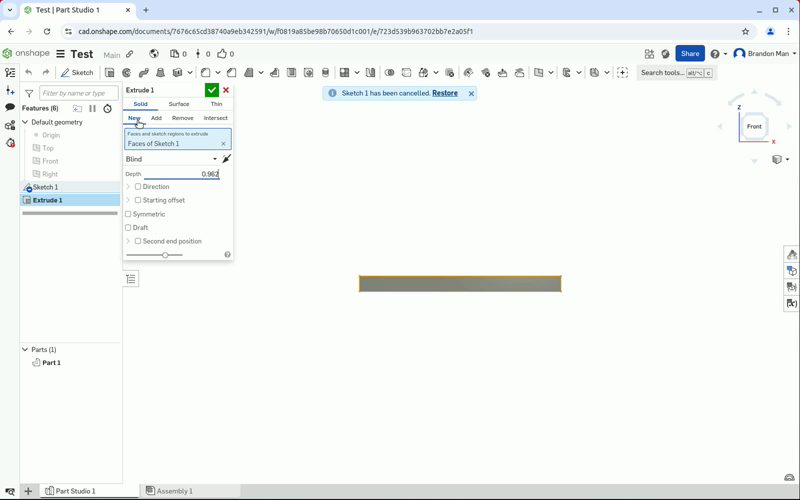
key(tab, 3)
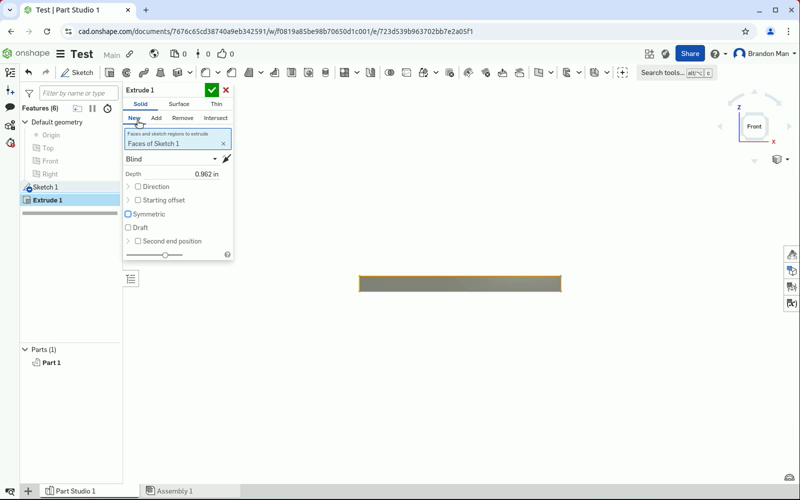
key(space)
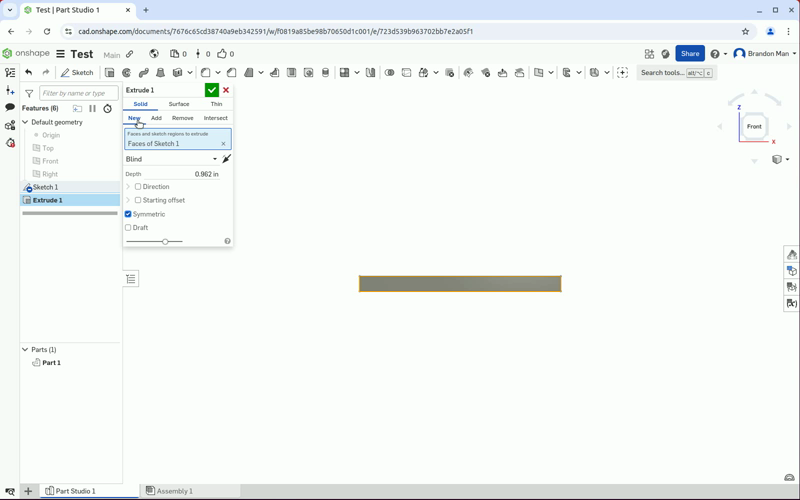
key(enter)
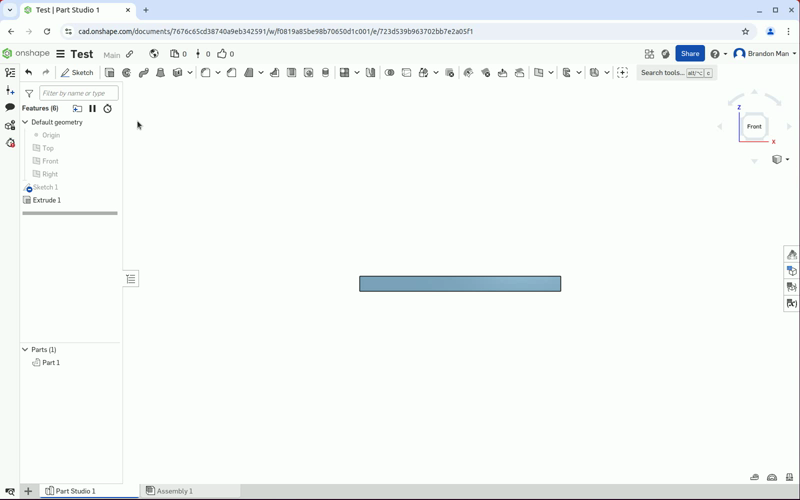
key(shift+h)
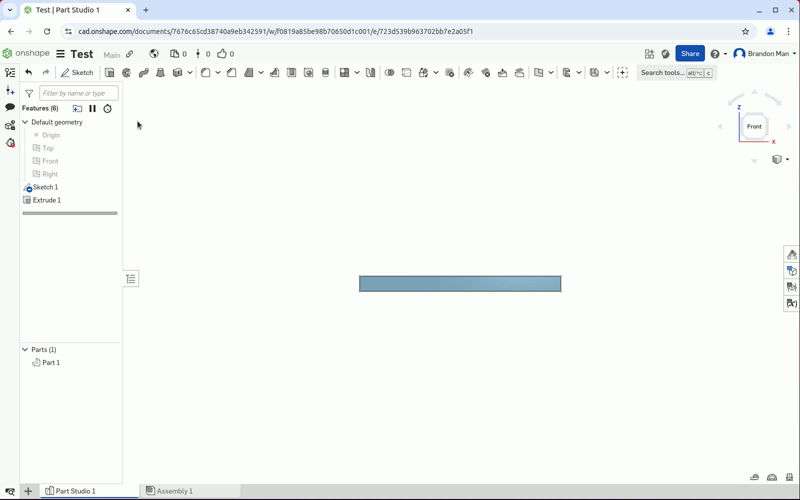
key(shift+h)
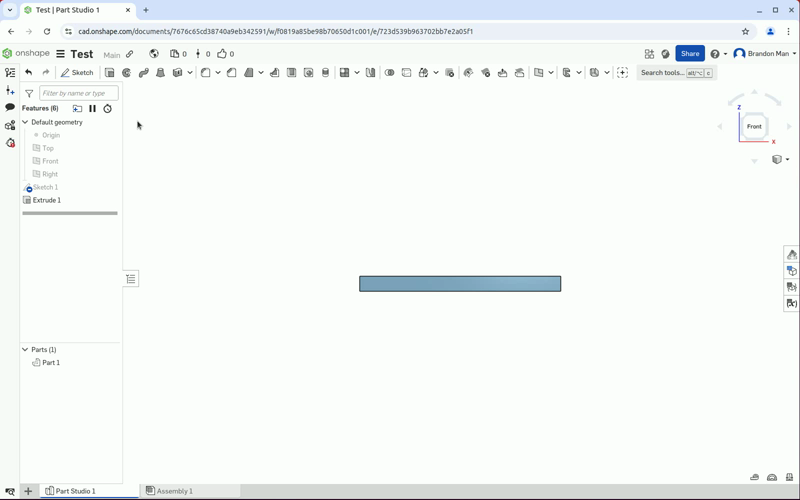
mouse_move(73, 189)
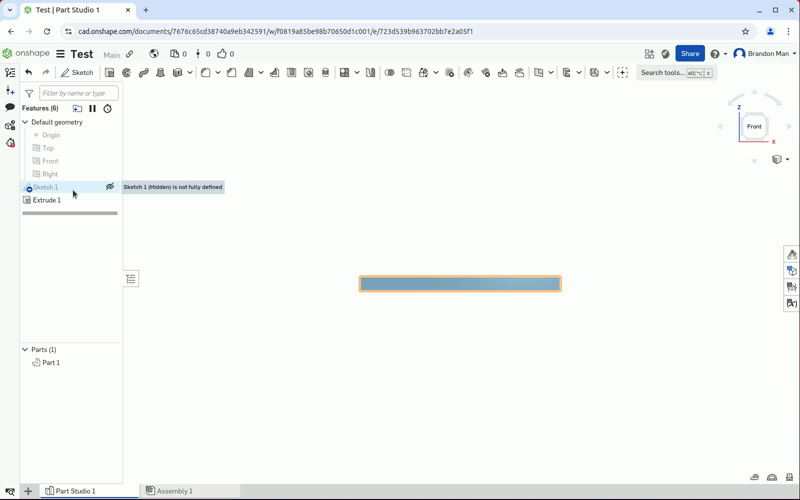
click(73, 189)
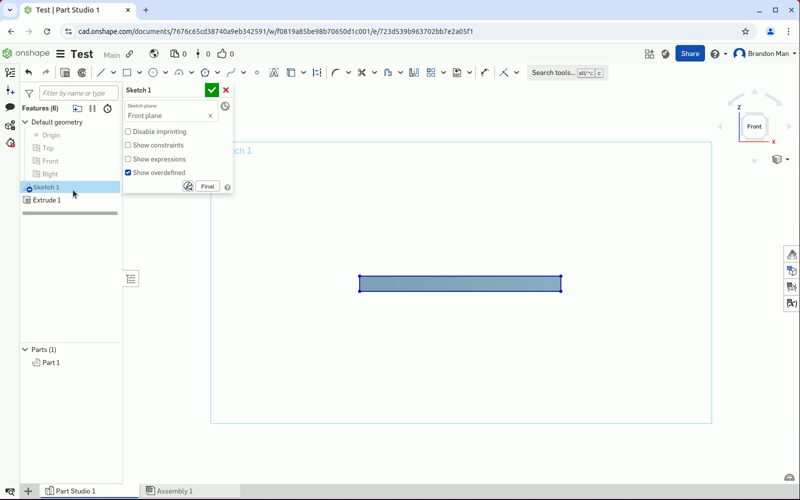
mouse_move(229, 92)
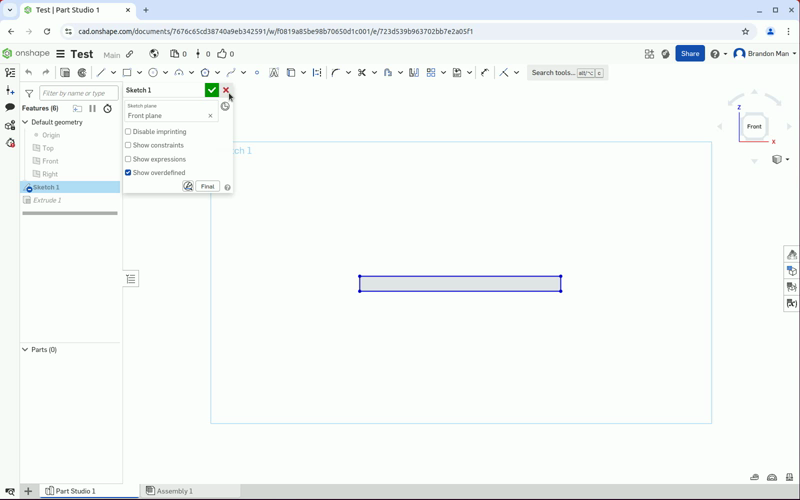
click(229, 92)
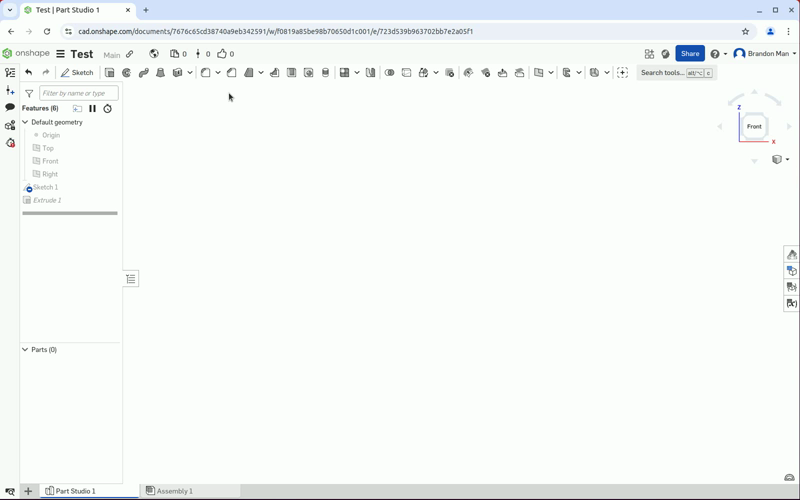
mouse_move(73, 352)
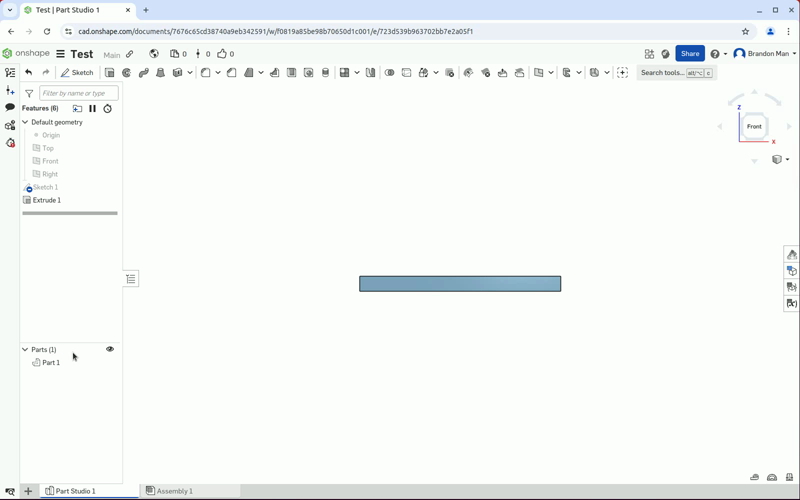
key(y)
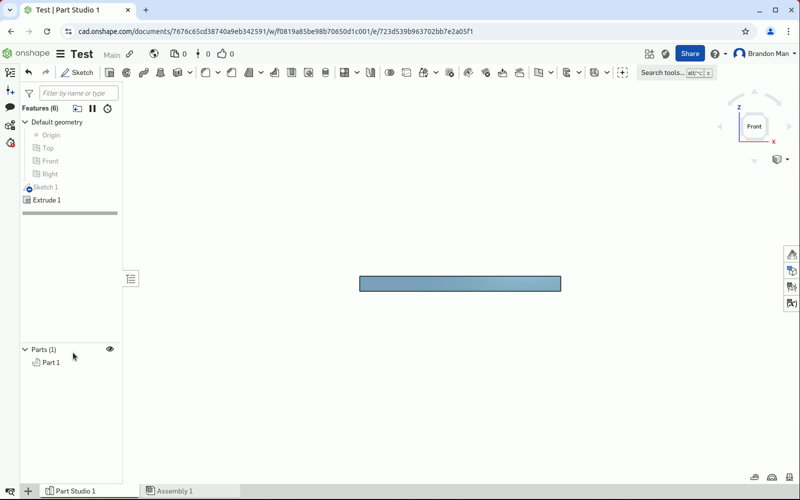
key(shift+p)
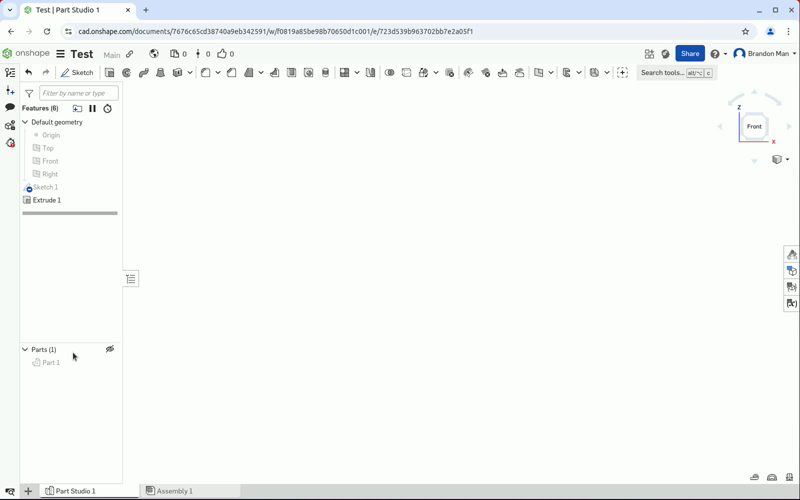
key(space)
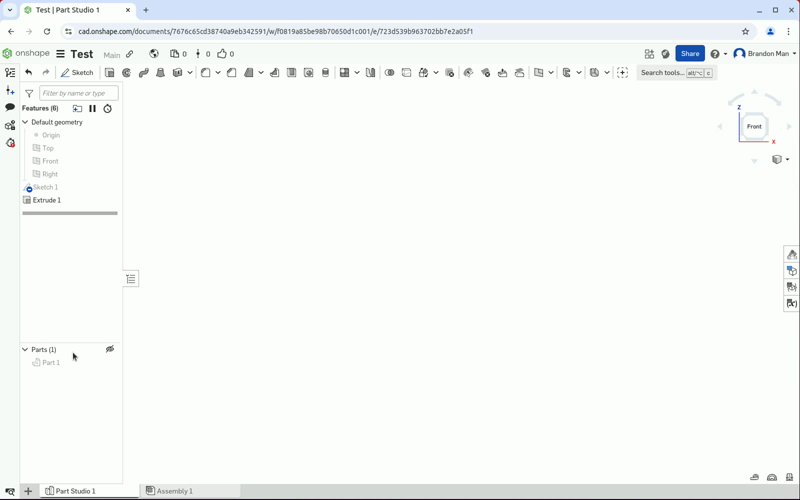
key_down(shift)
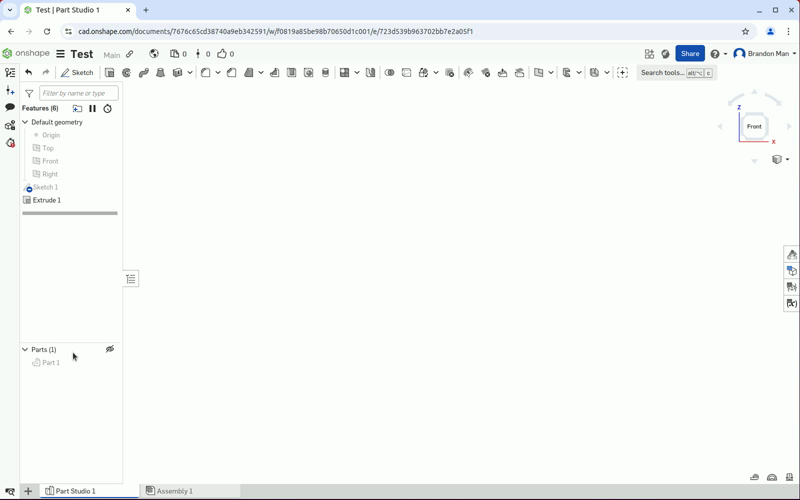
key(left)
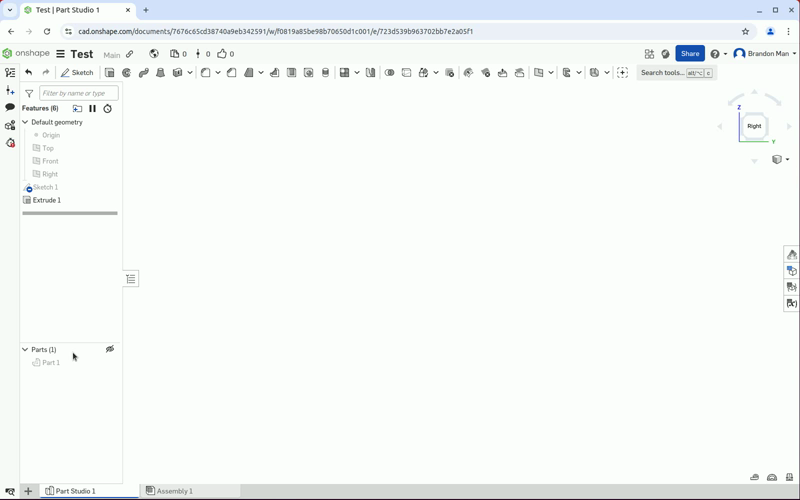
key_up(shift)
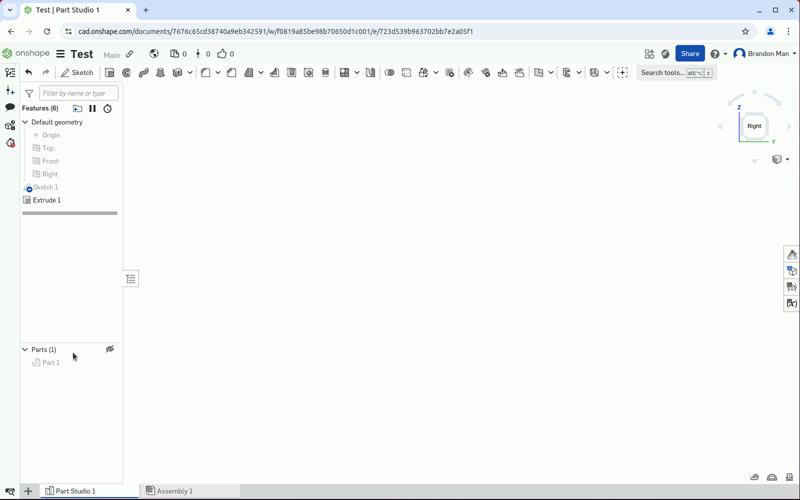
mouse_move(73, 352)
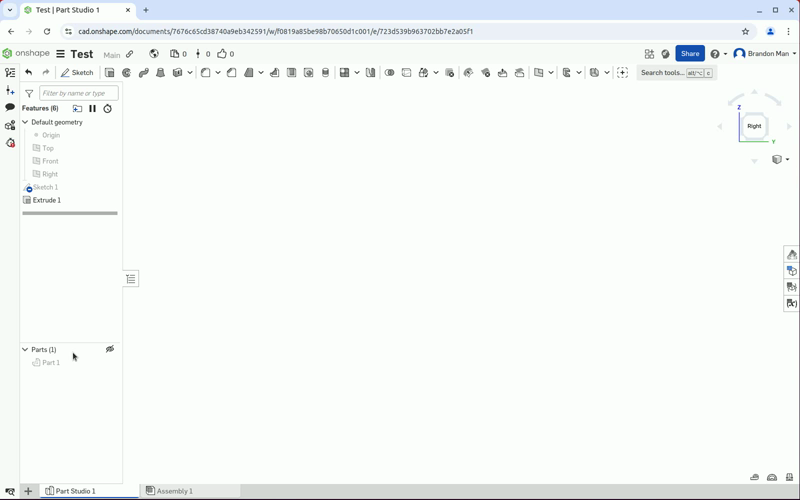
key(shift+y)
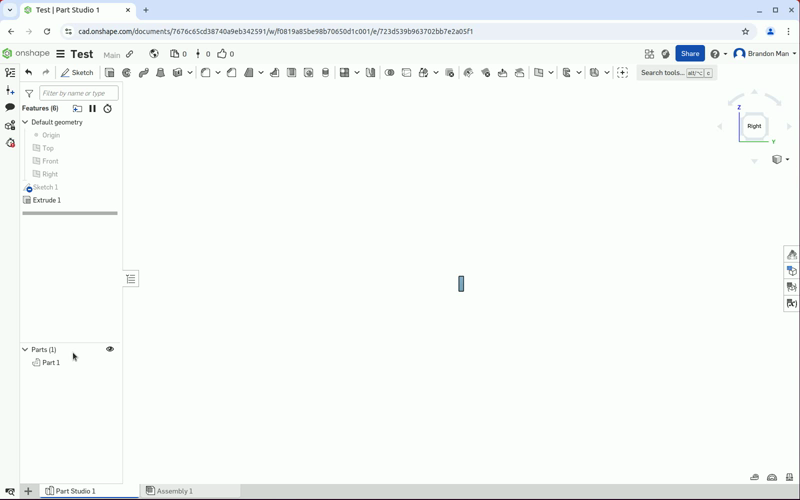
mouse_move(541, 75)
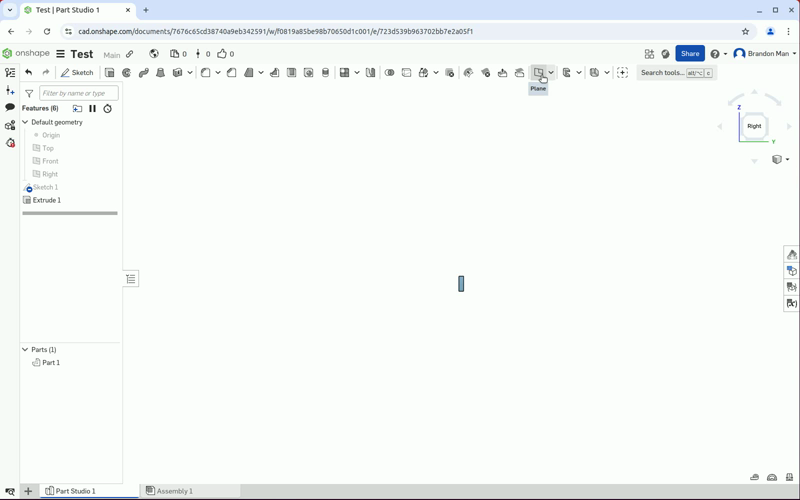
click(541, 75)
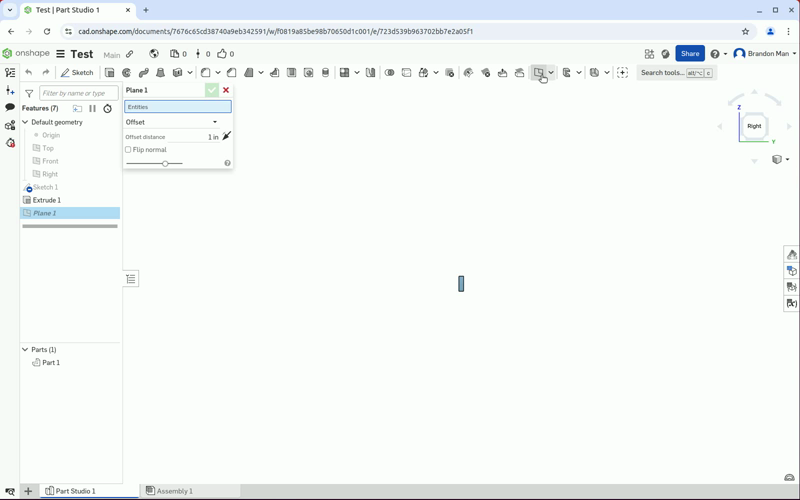
mouse_move(73, 176)
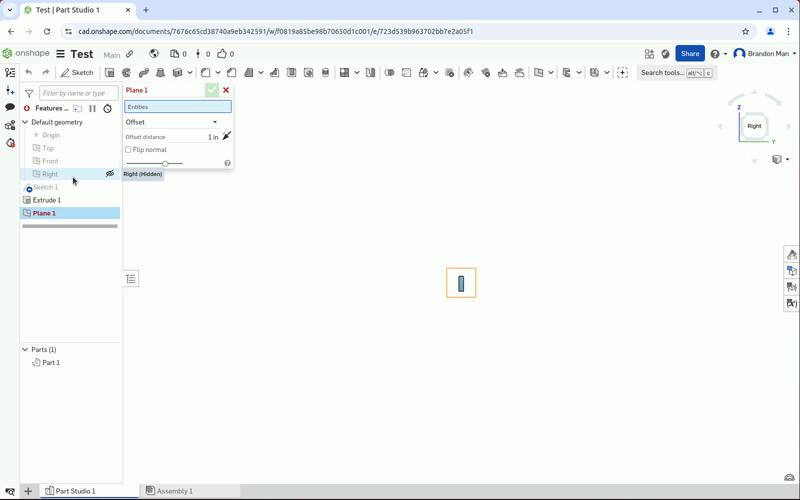
click(73, 176)
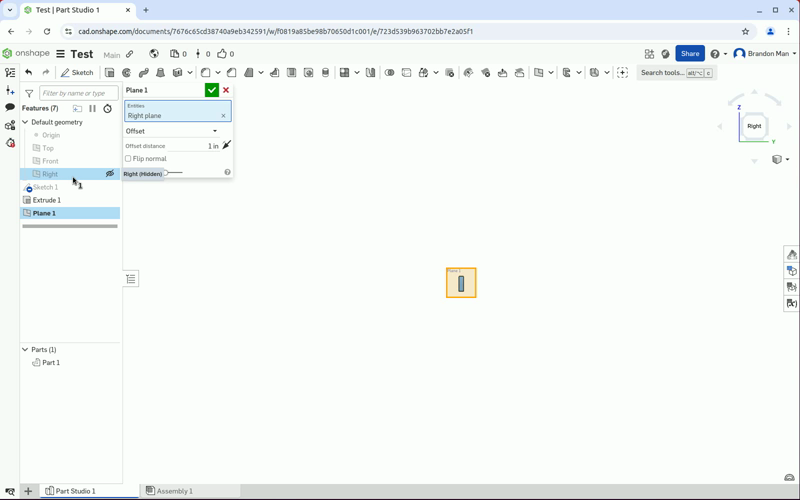
key(tab, 2)
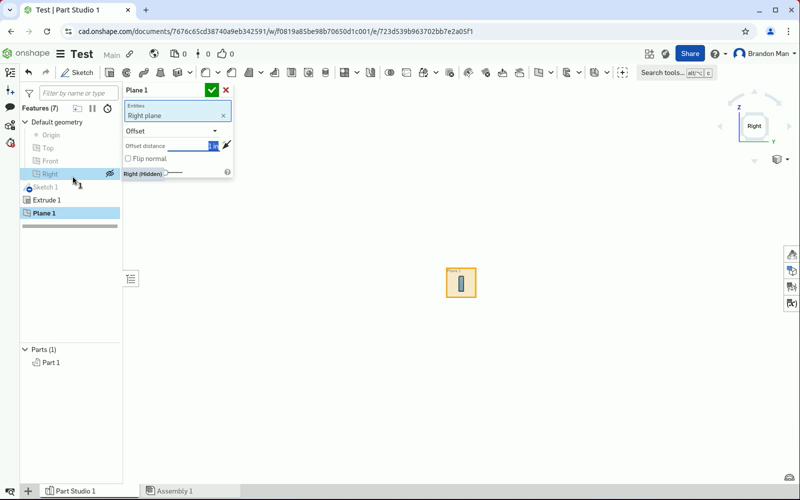
text(20.705)
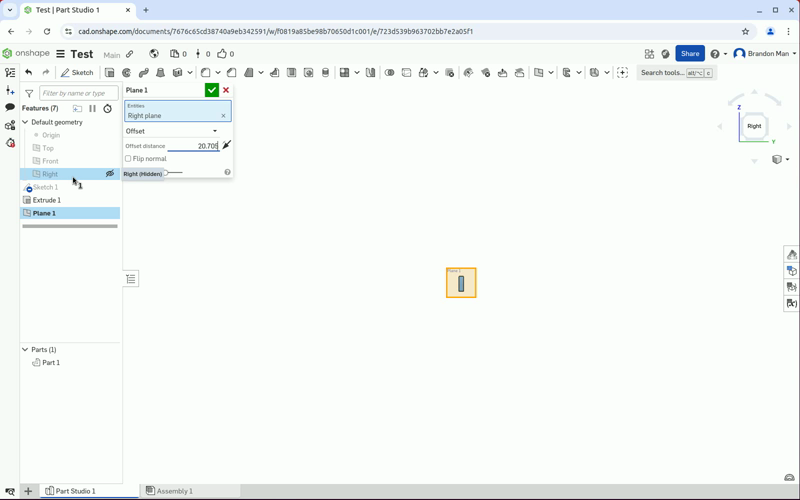
key(enter, 2)
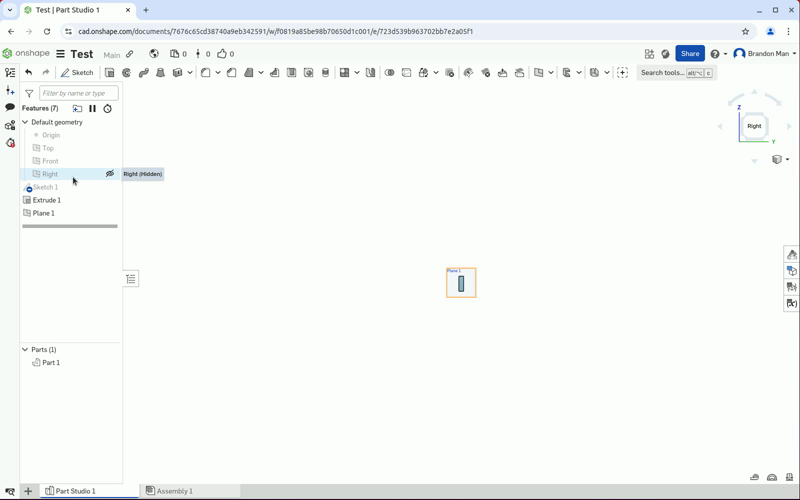
key(shift+s)
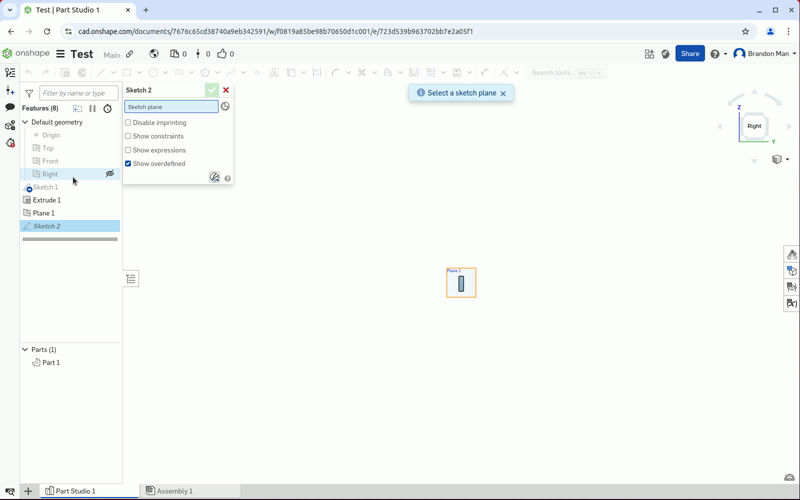
mouse_move(73, 215)
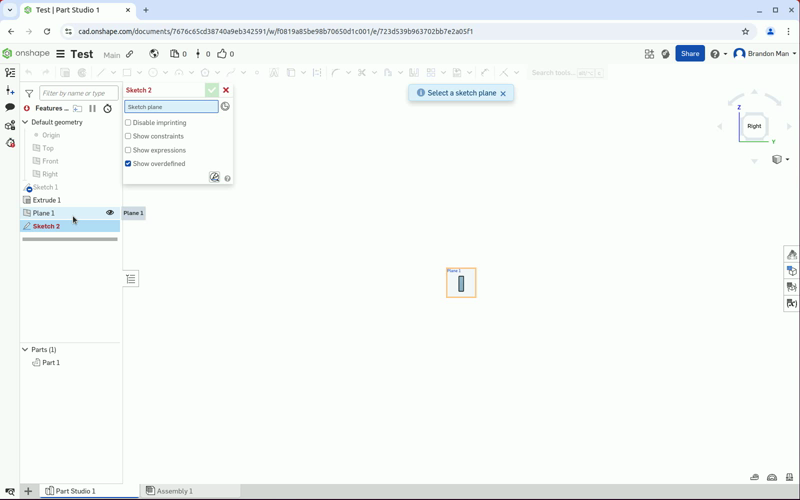
click(73, 215)
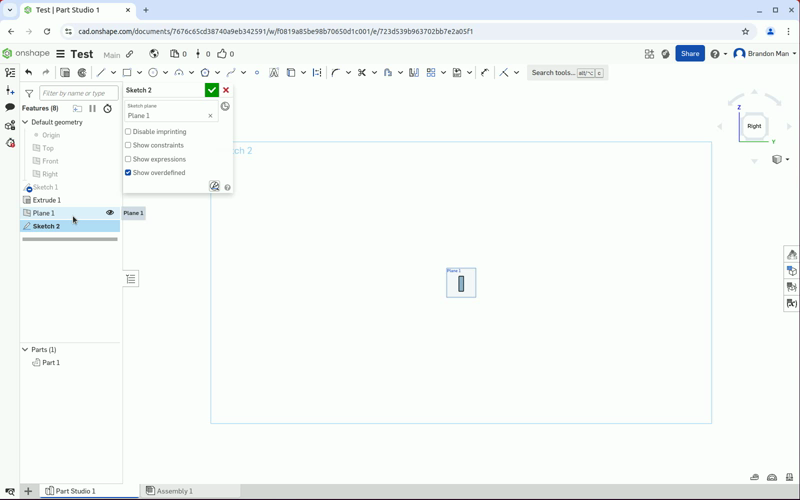
mouse_move(73, 352)
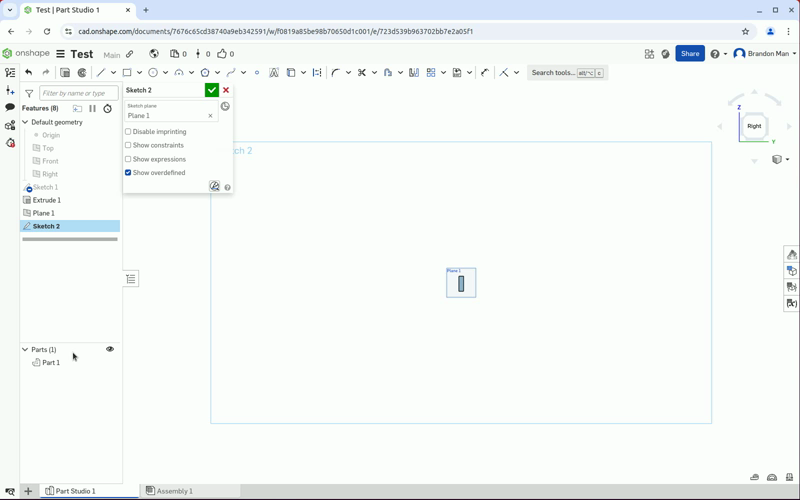
key(y)
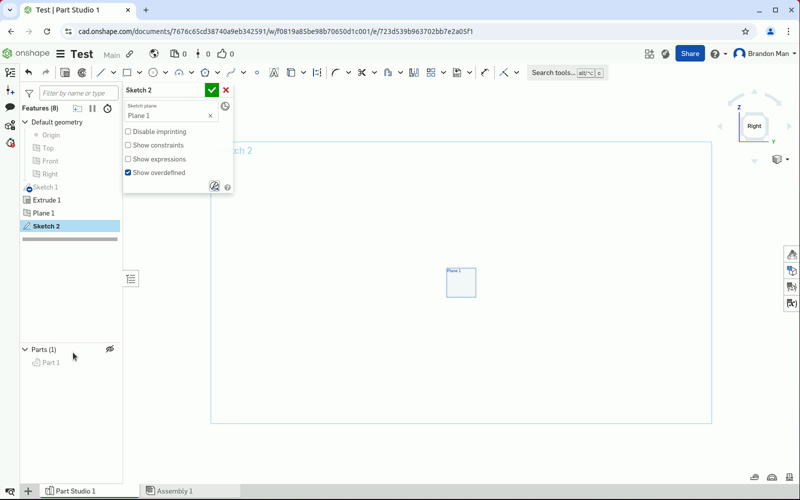
key(l)
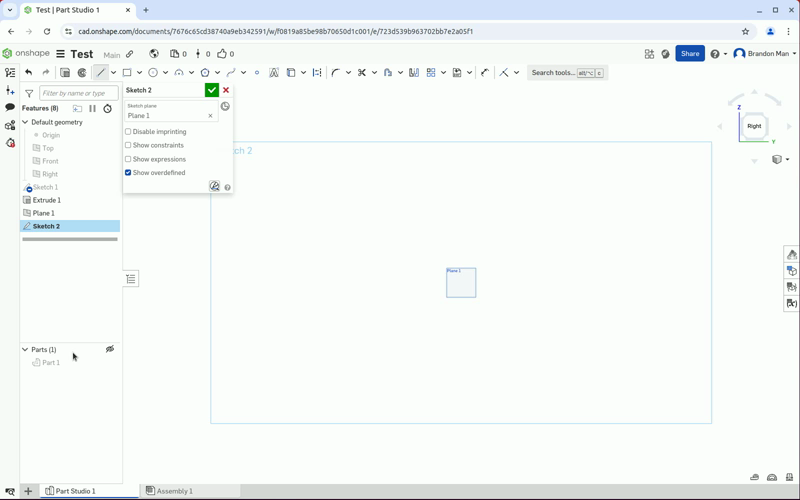
key_down(shift)
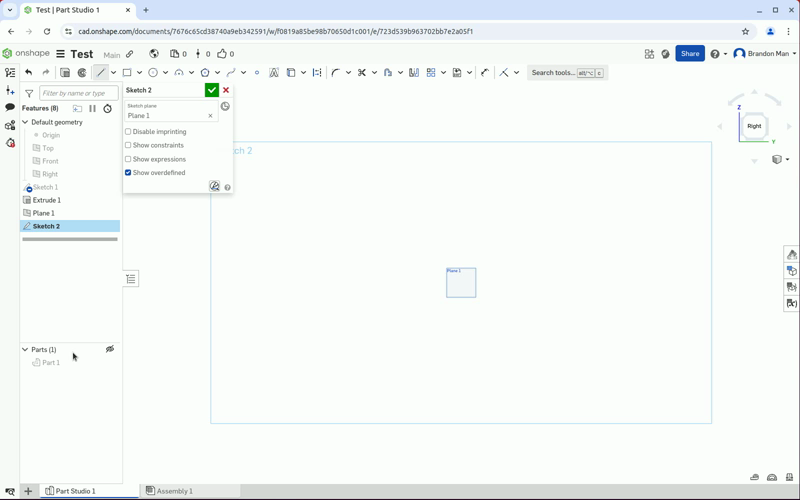
mouse_move(458, 290)
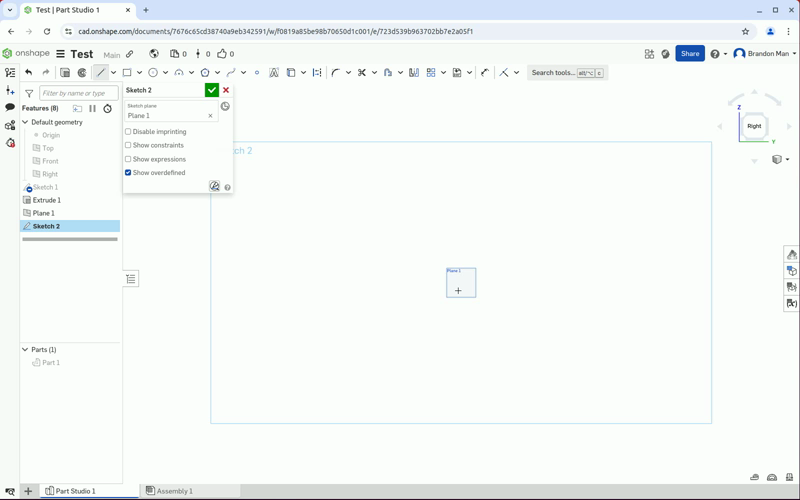
click(458, 290)
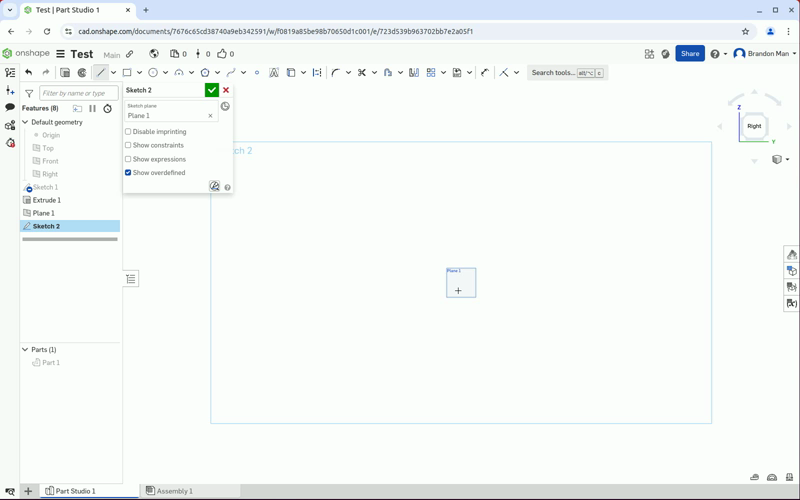
key_up(shift)
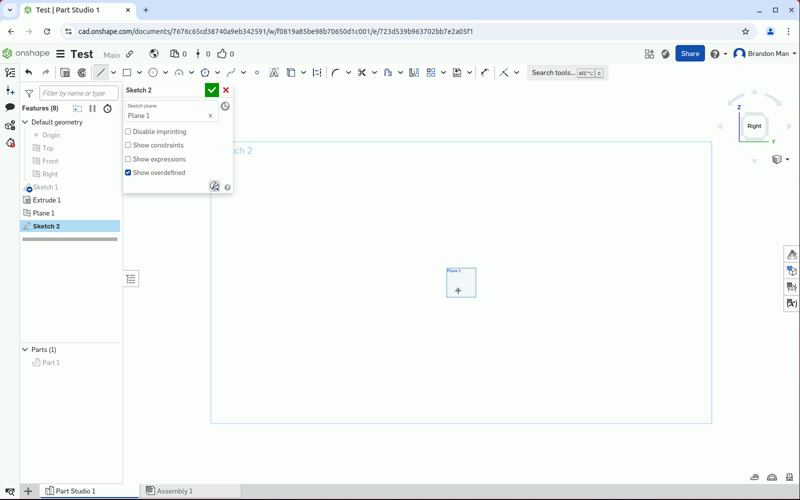
key_down(shift)
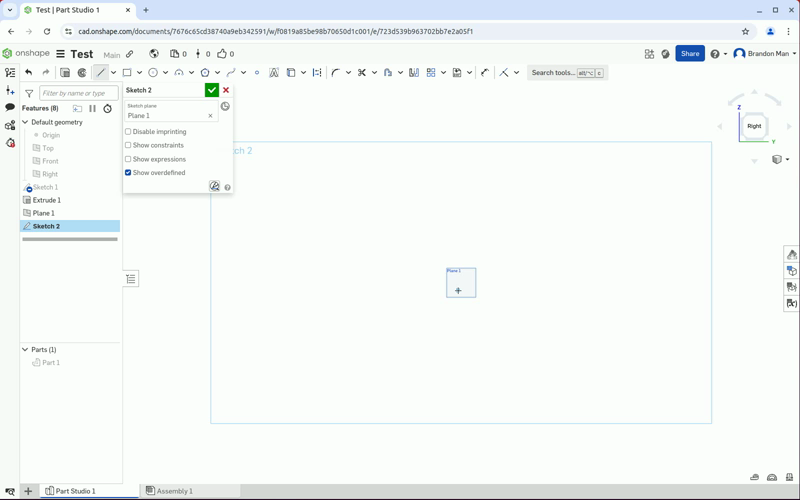
mouse_move(488, 290)
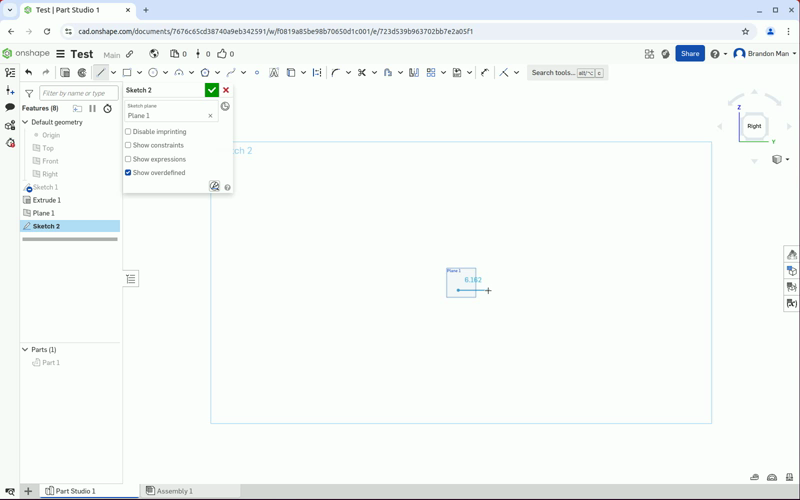
mouse_move(462, 290)
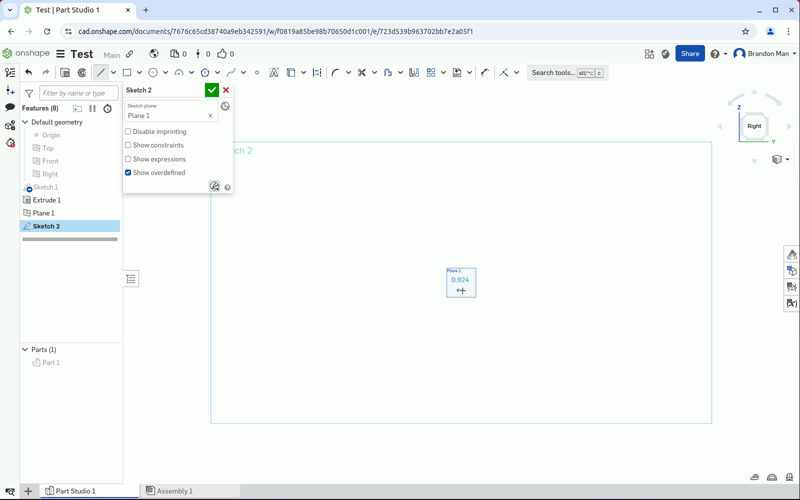
scroll(6)
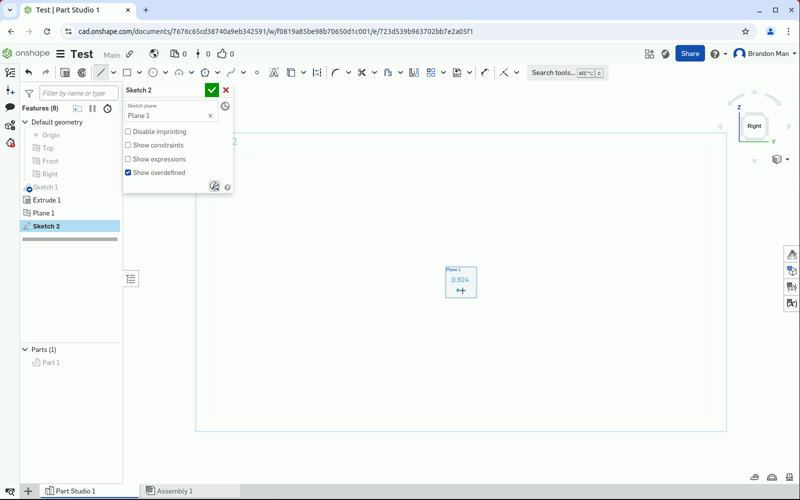
scroll(6)
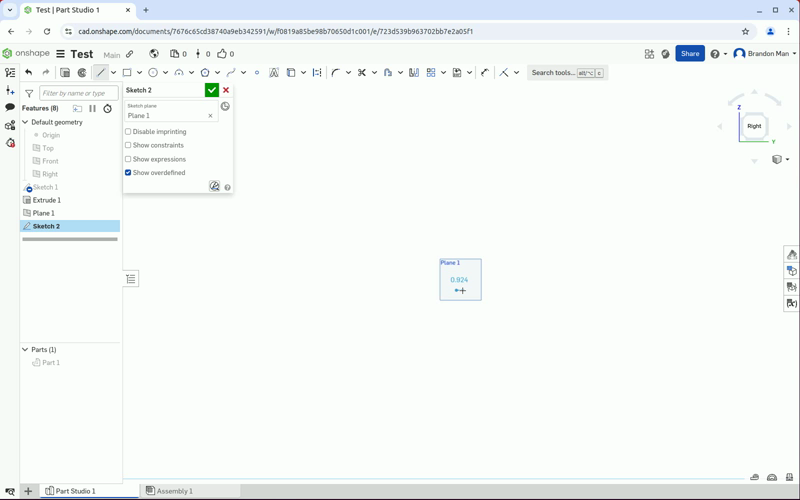
scroll(6)
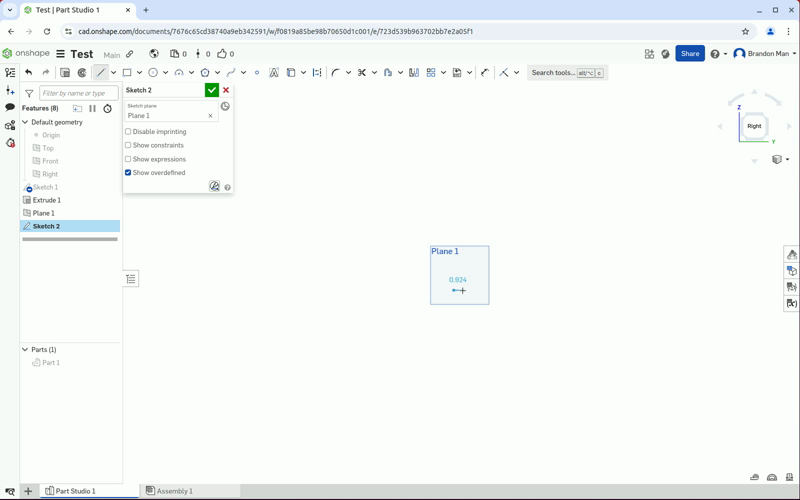
scroll(6)
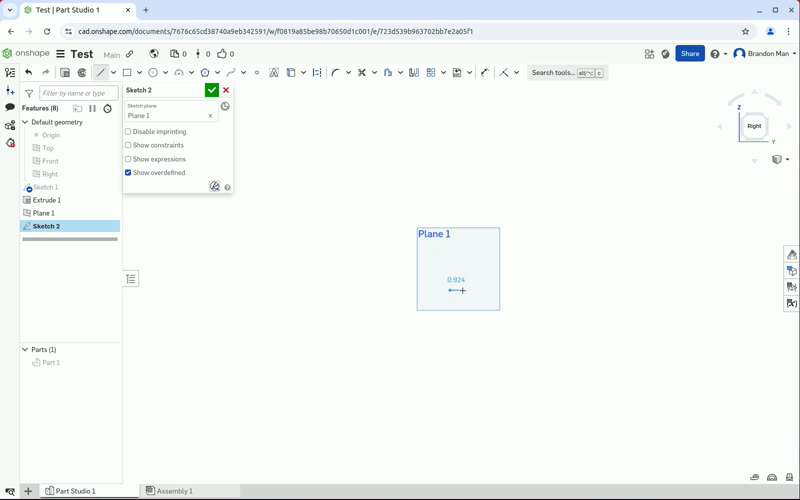
scroll(6)
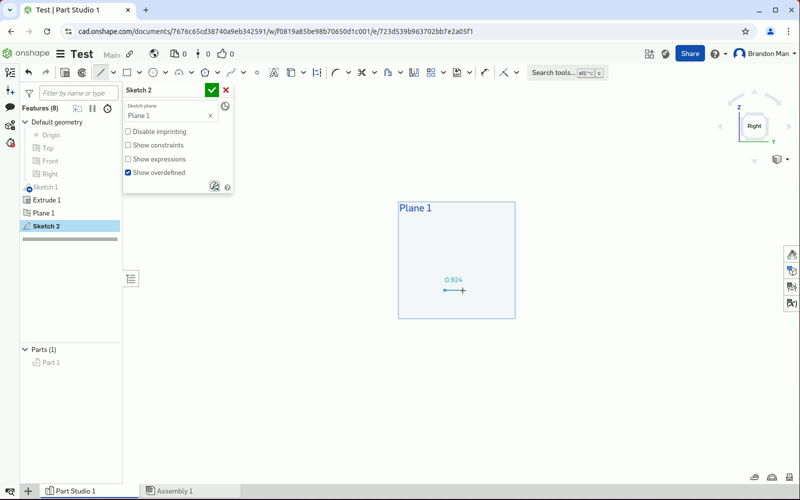
scroll(6)
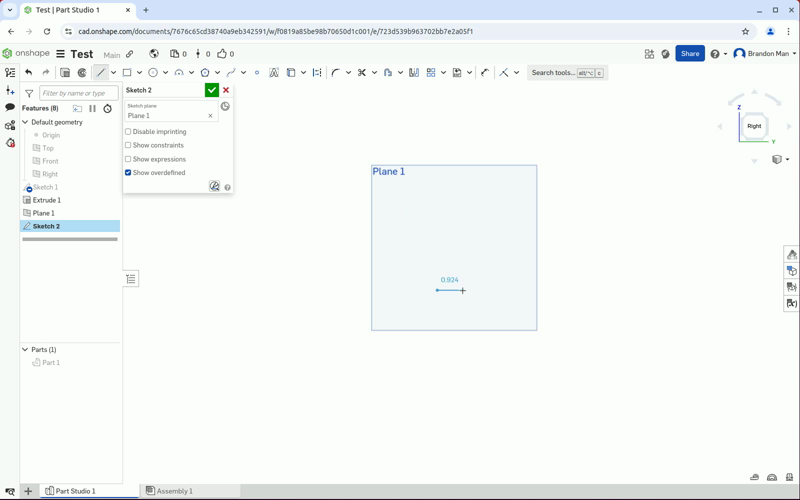
scroll(6)
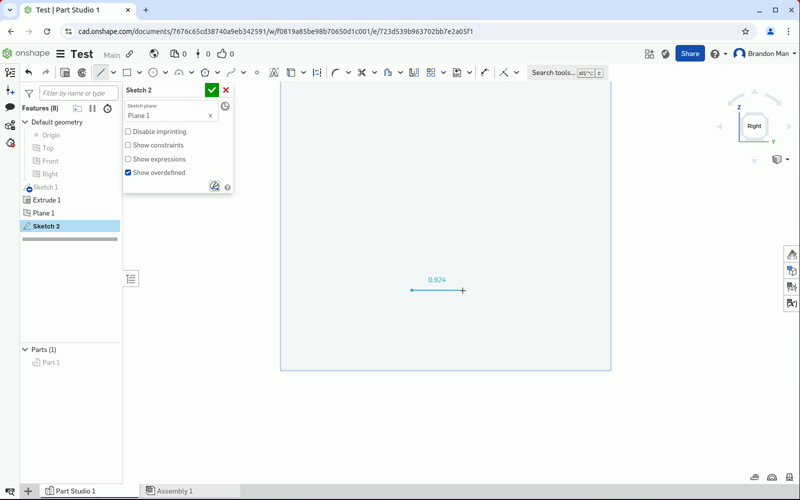
click(462, 290)
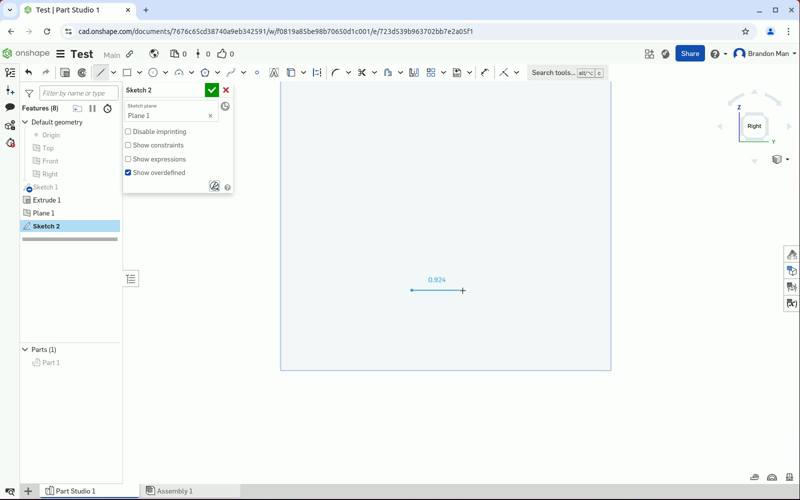
scroll(-6)
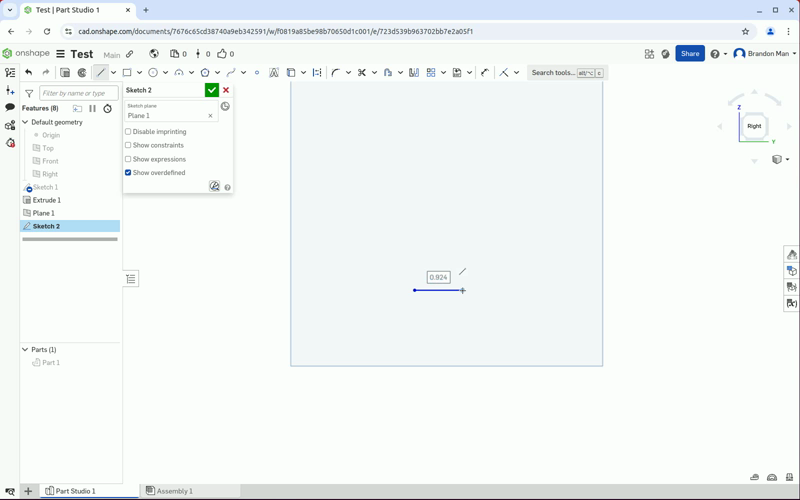
scroll(-6)
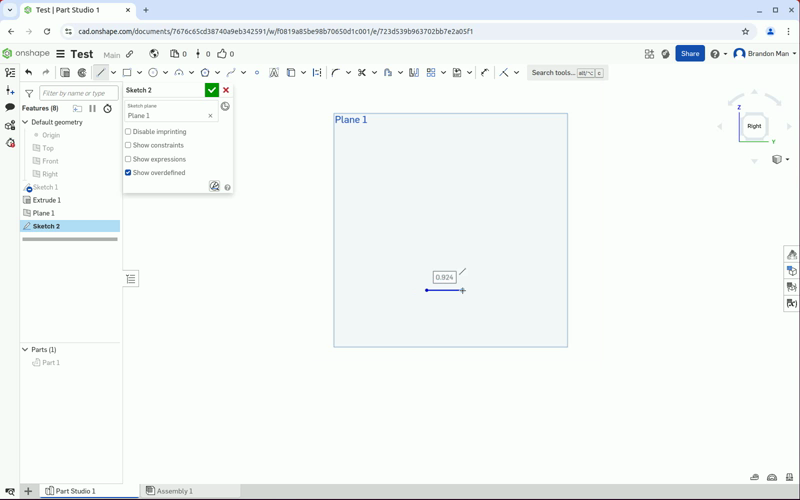
scroll(-6)
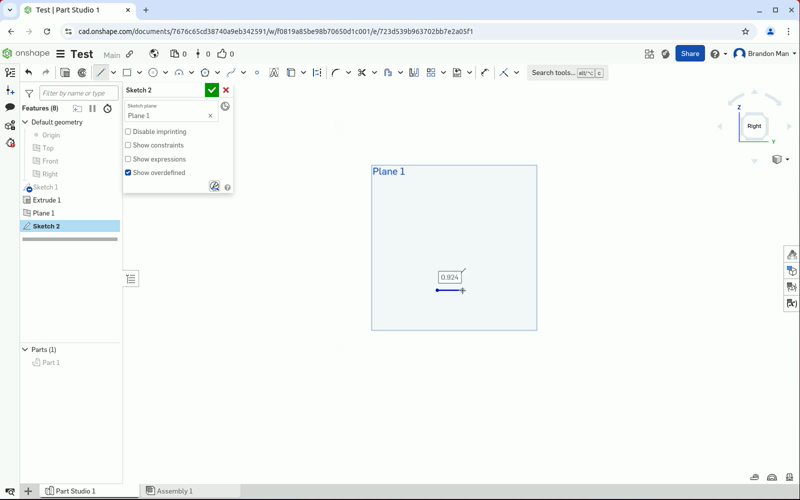
scroll(-6)
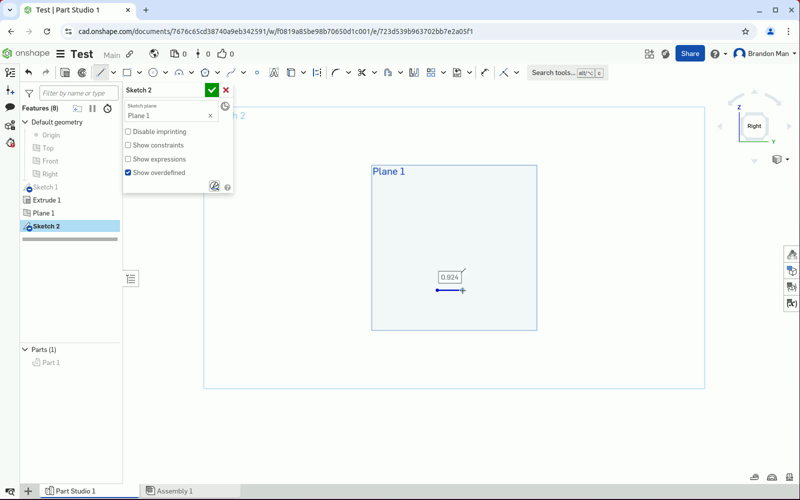
scroll(-6)
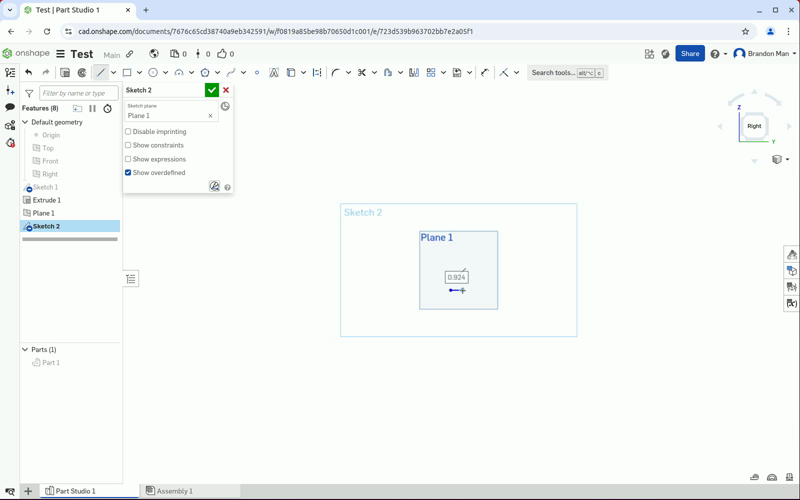
scroll(-6)
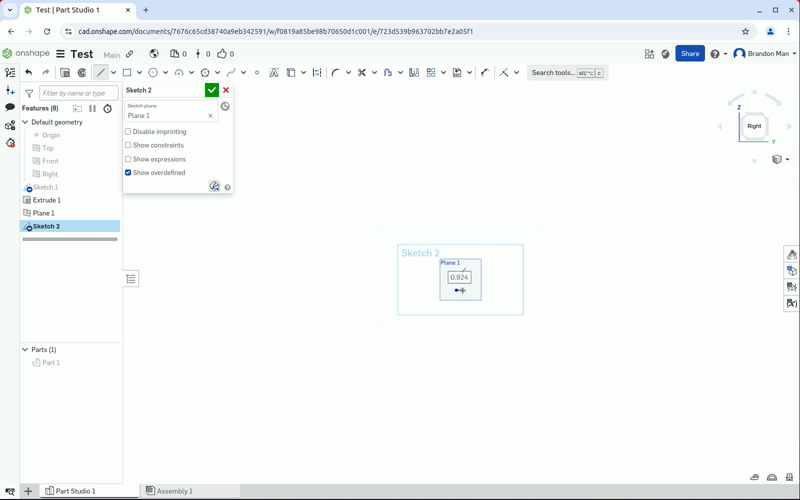
scroll(-6)
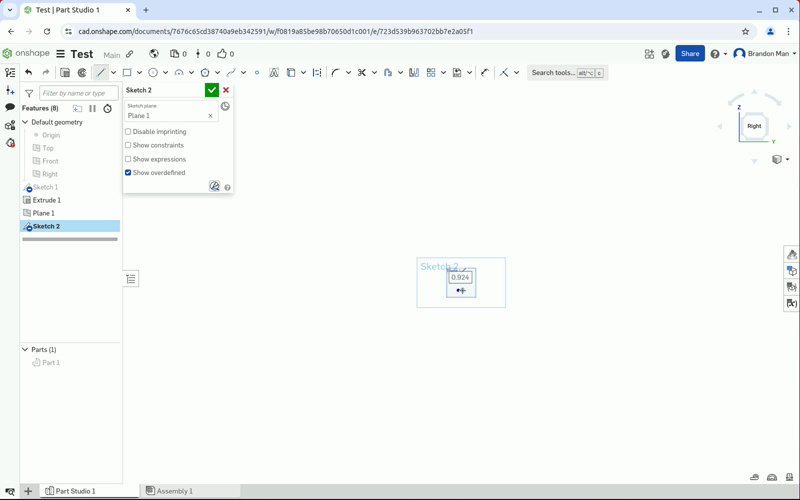
key_up(shift)
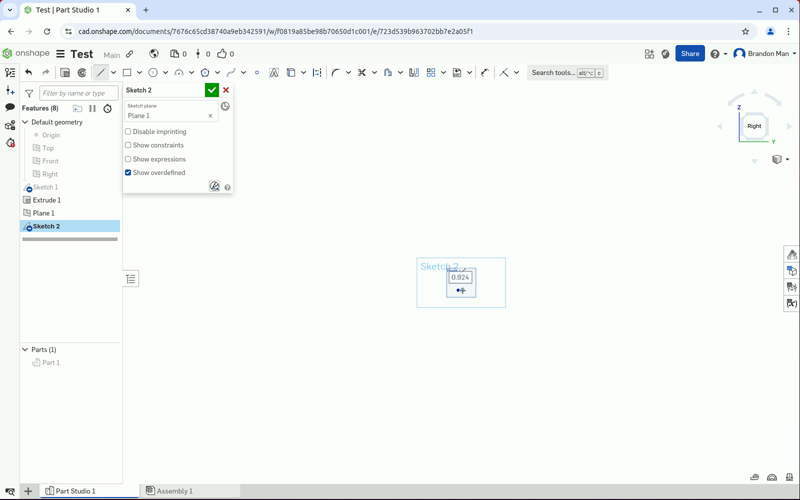
key_down(shift)
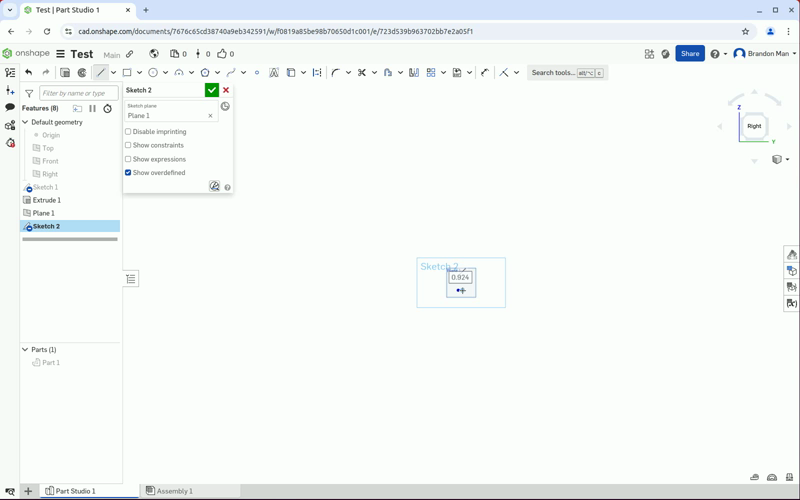
mouse_move(492, 290)
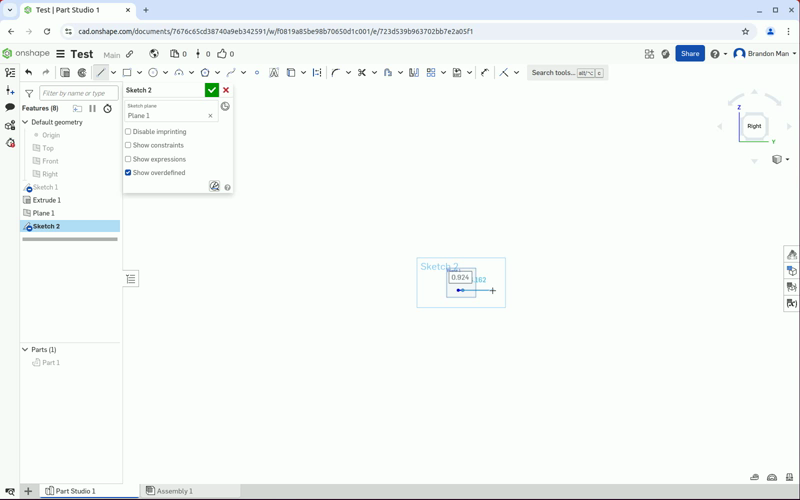
mouse_move(462, 274)
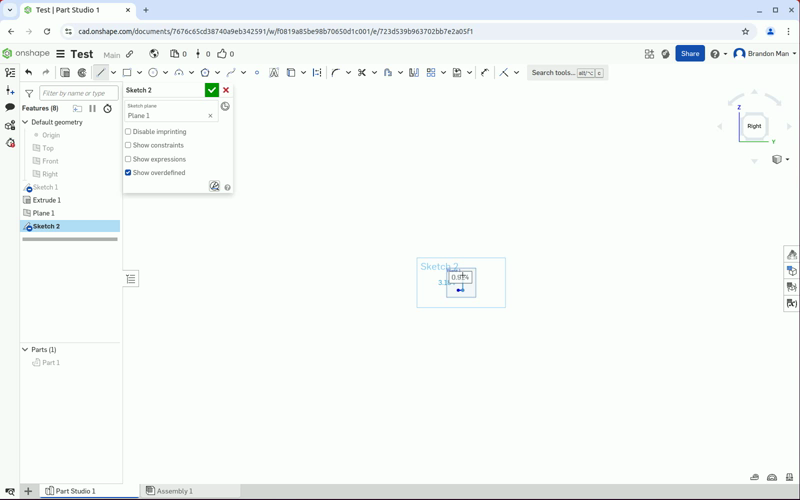
click(462, 274)
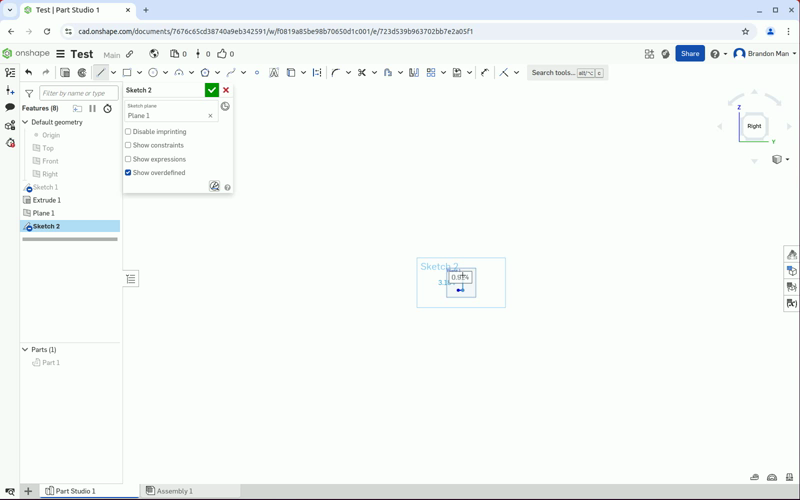
key_up(shift)
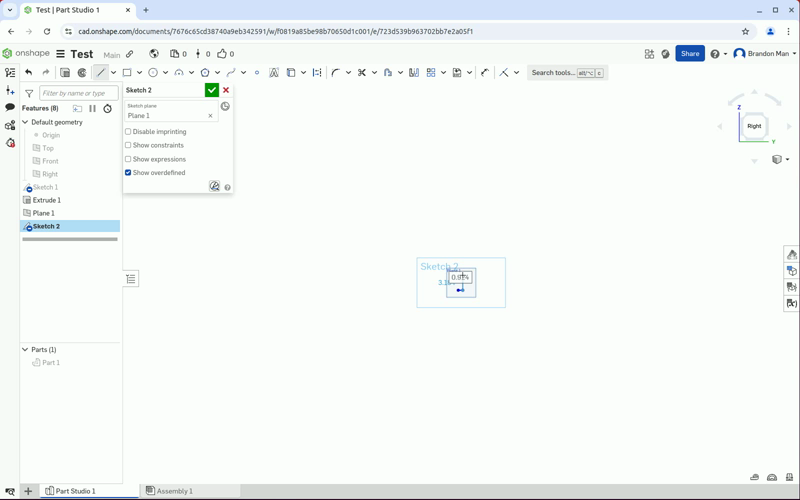
key_down(shift)
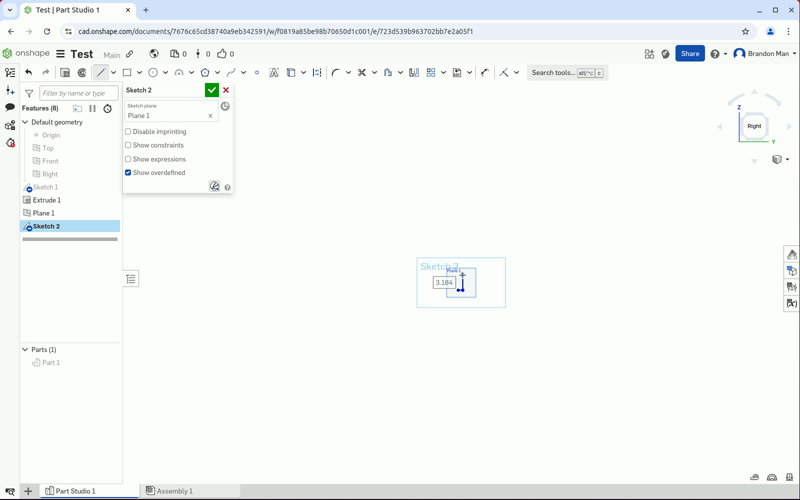
mouse_move(492, 274)
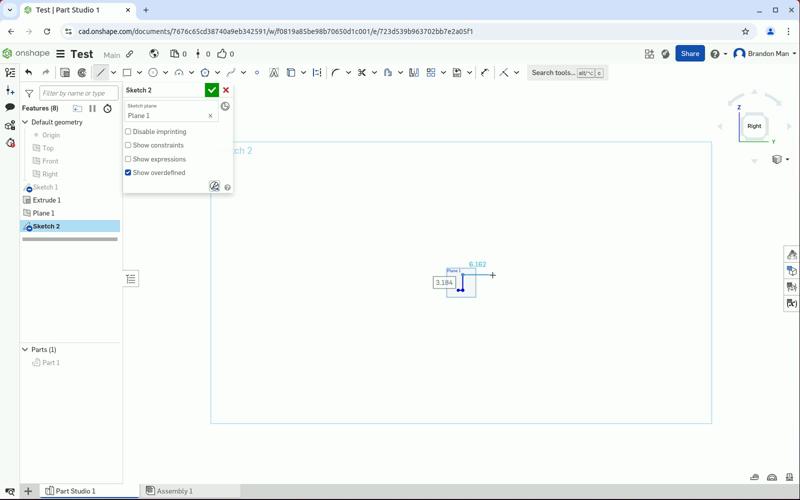
mouse_move(458, 274)
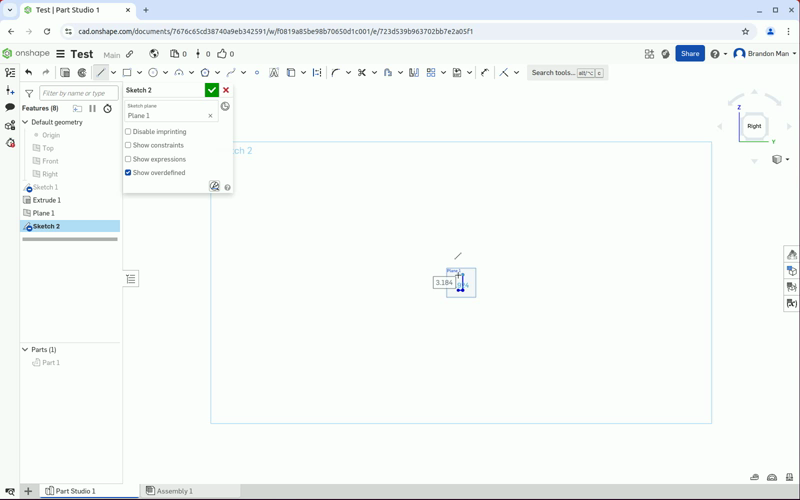
scroll(6)
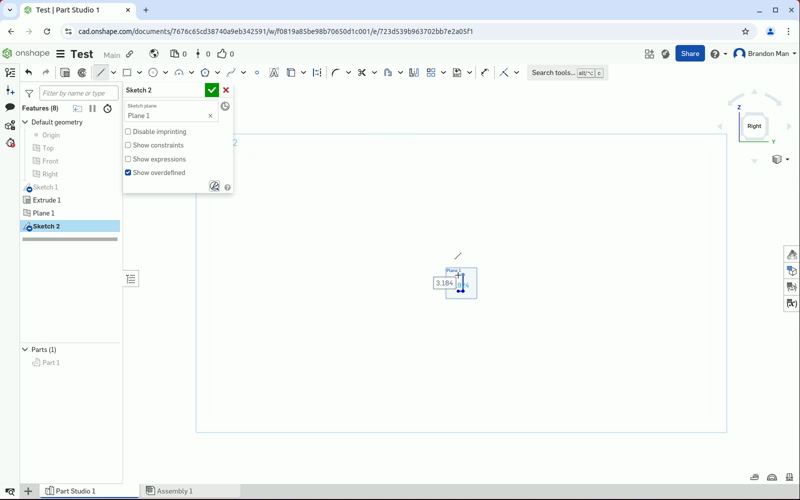
scroll(6)
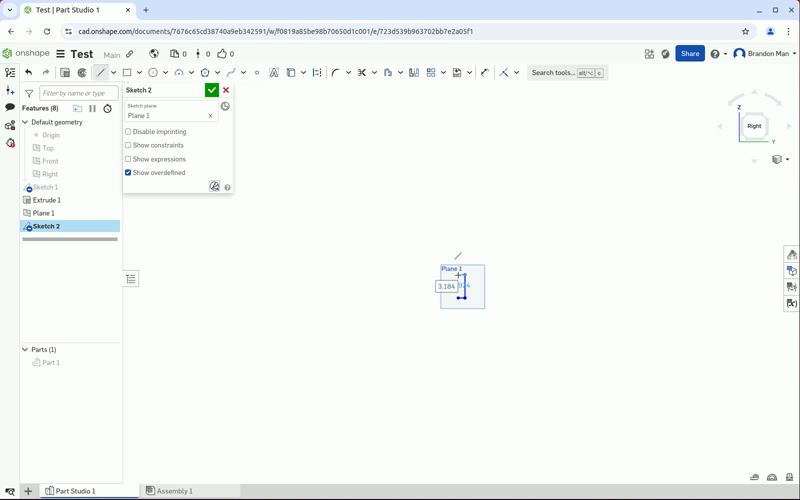
scroll(6)
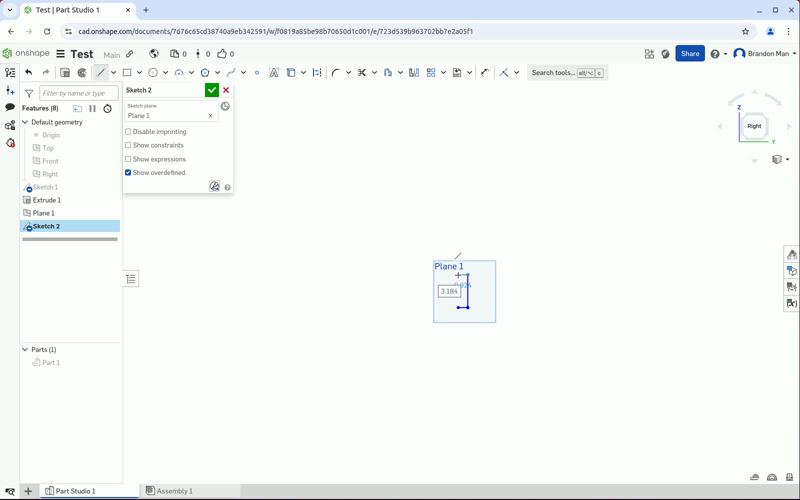
scroll(6)
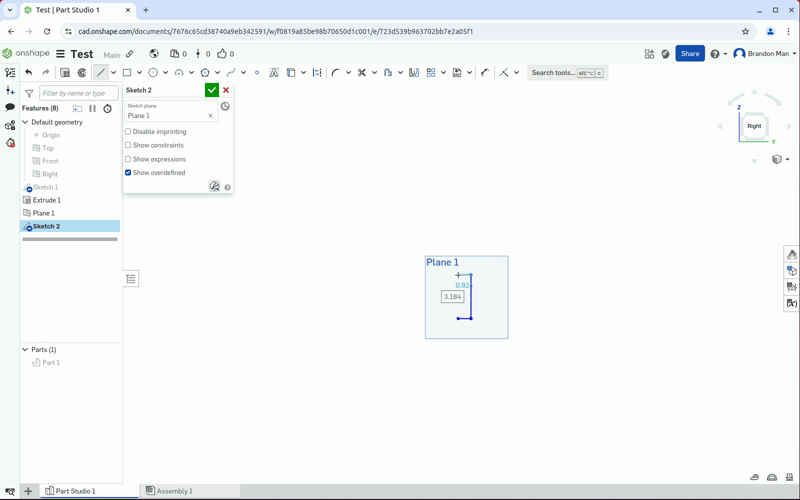
scroll(6)
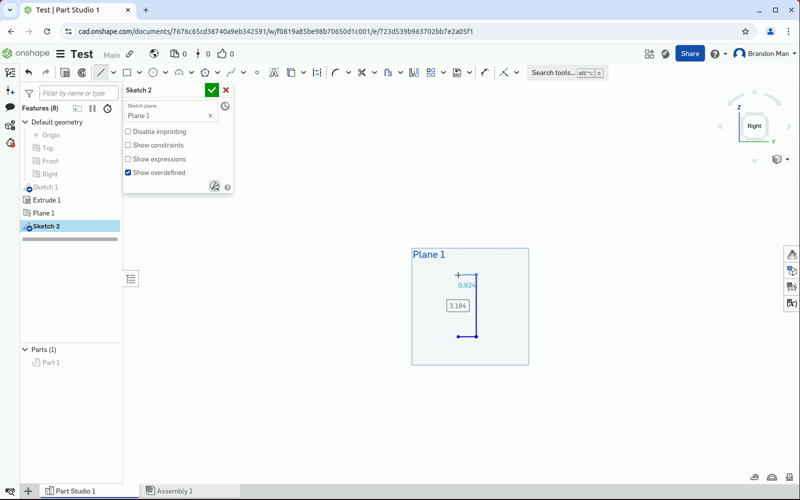
scroll(6)
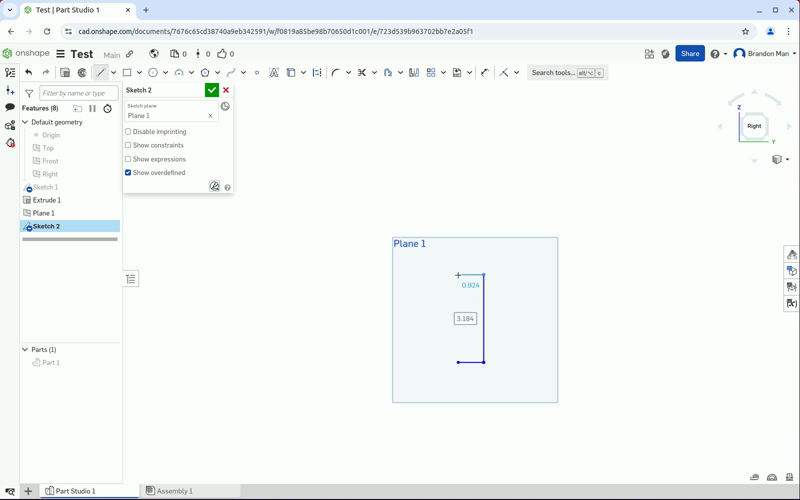
scroll(6)
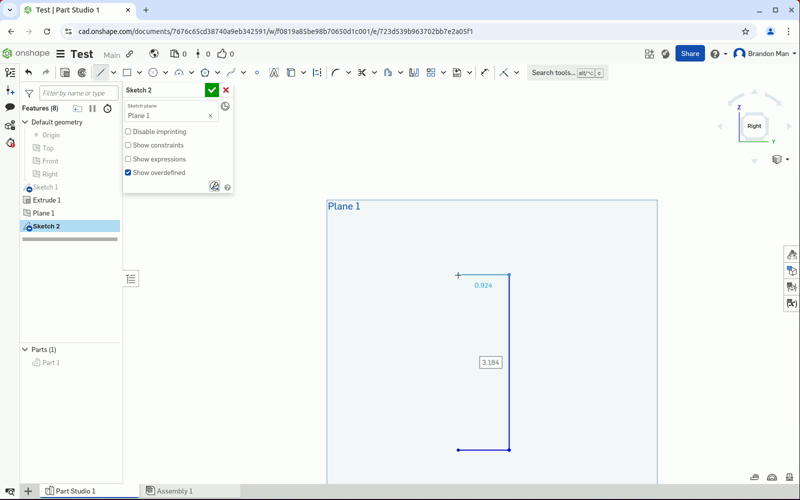
click(458, 274)
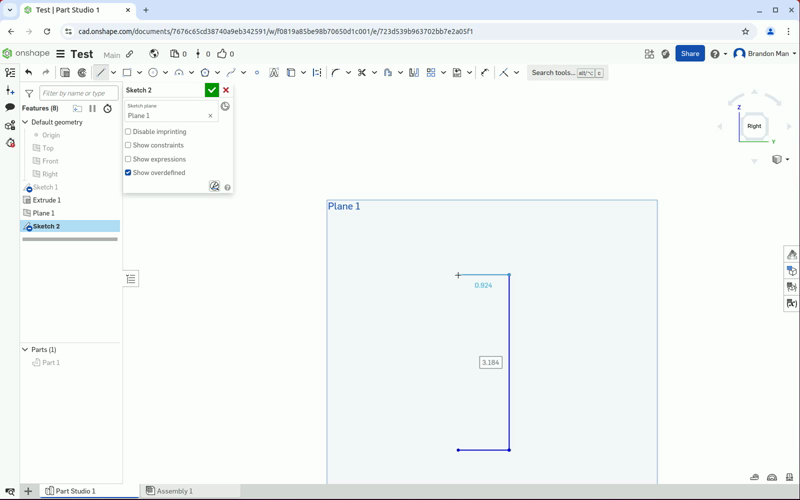
scroll(-6)
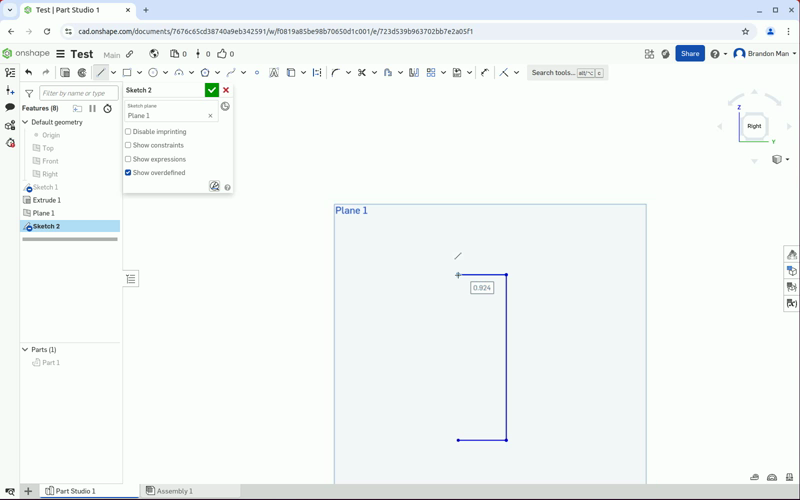
scroll(-6)
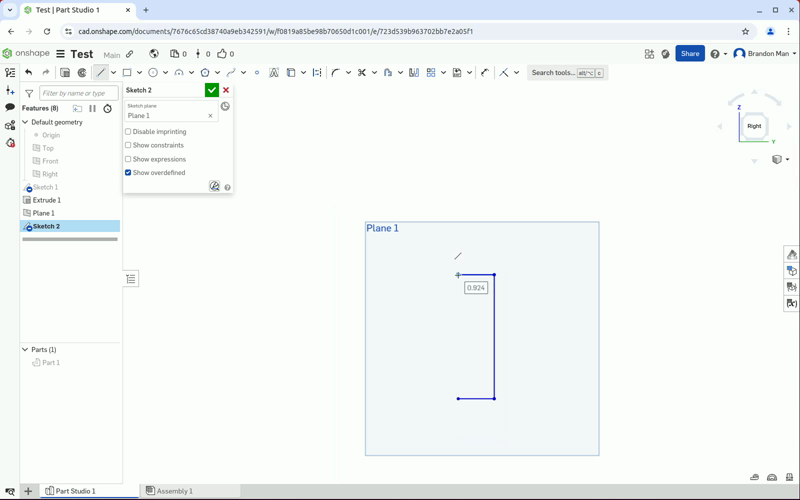
scroll(-6)
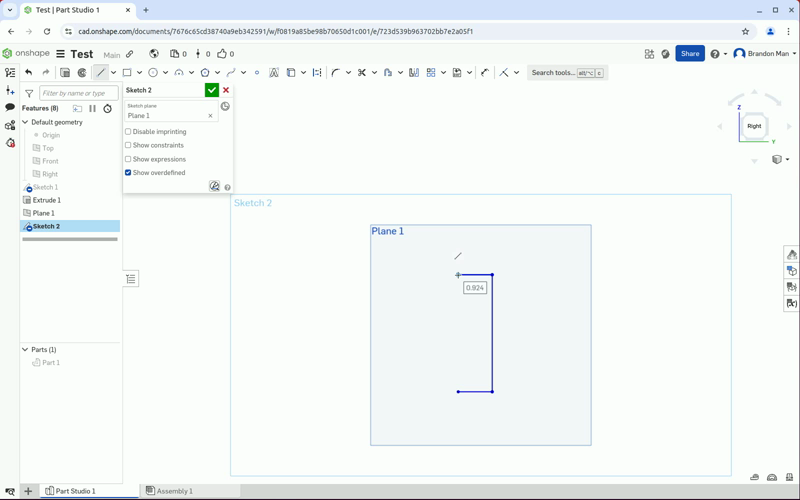
scroll(-6)
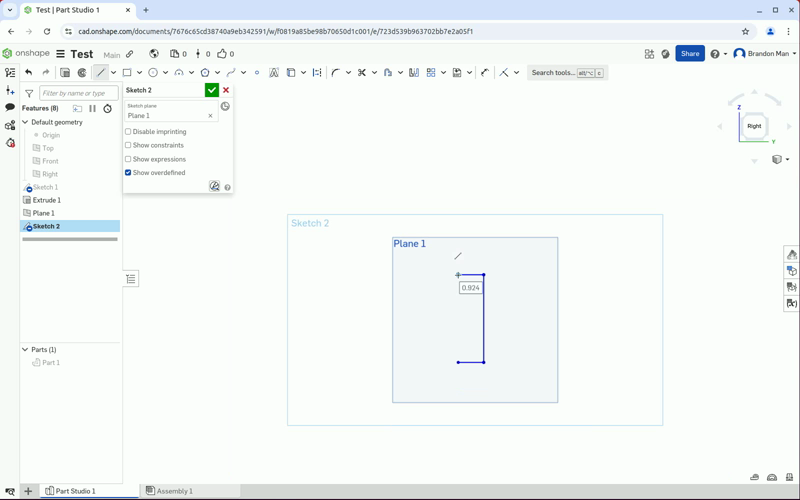
scroll(-6)
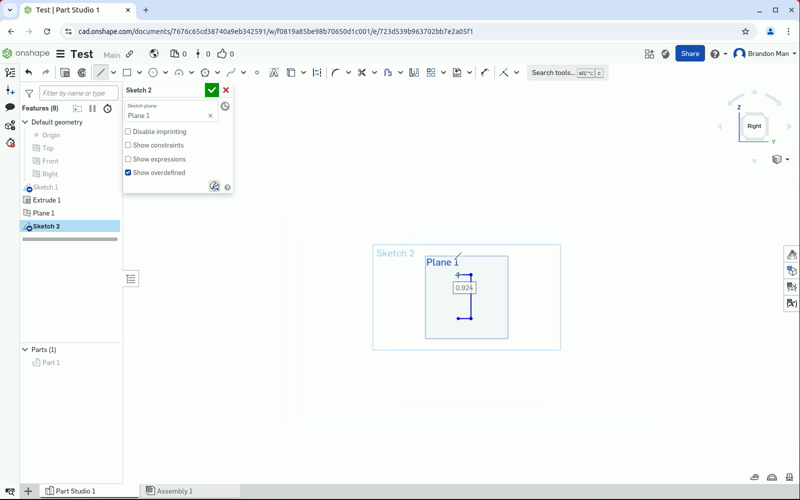
scroll(-6)
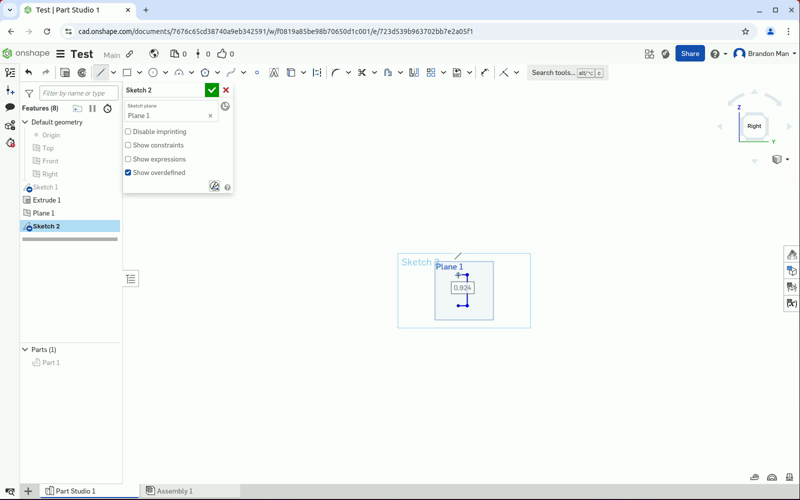
scroll(-6)
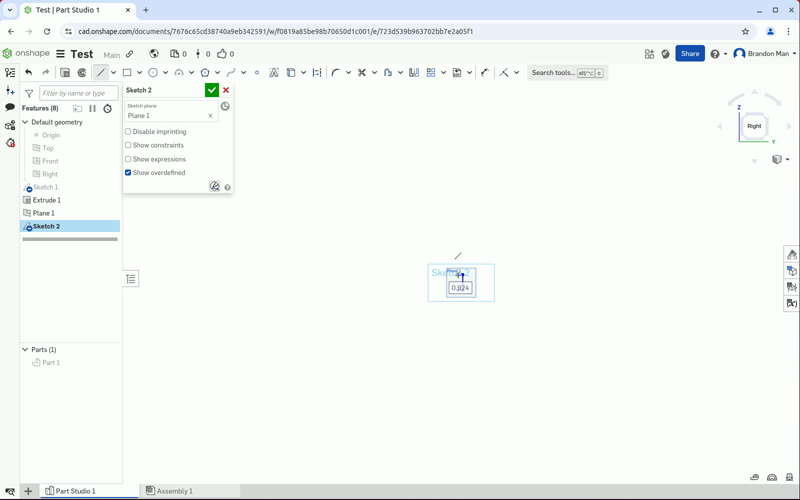
key_up(shift)
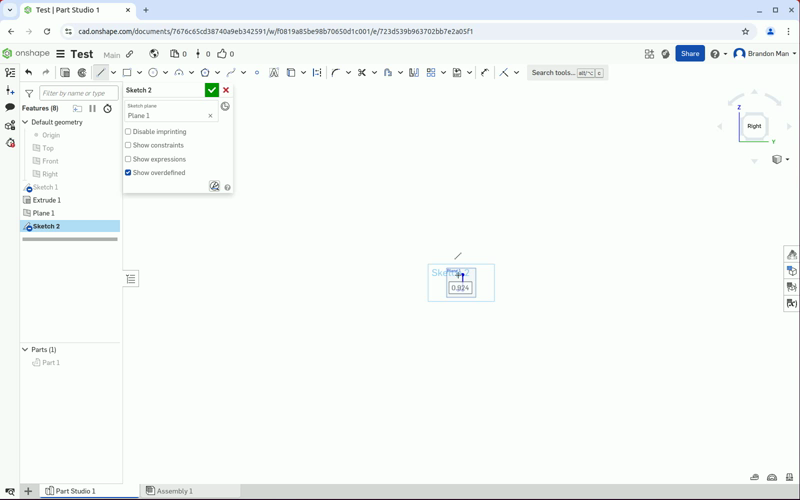
mouse_move(488, 274)
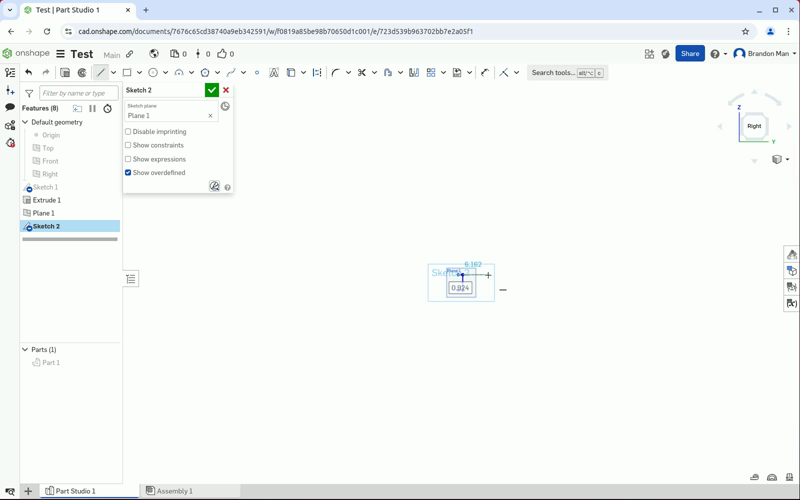
key_down(shift)
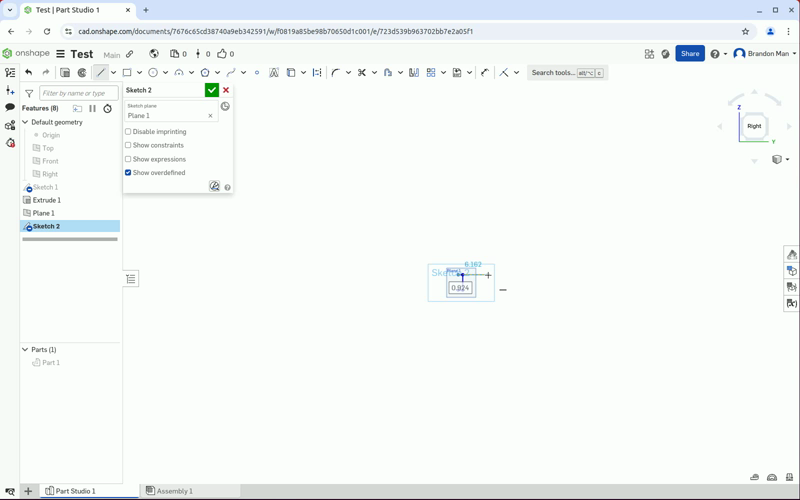
mouse_move(458, 290)
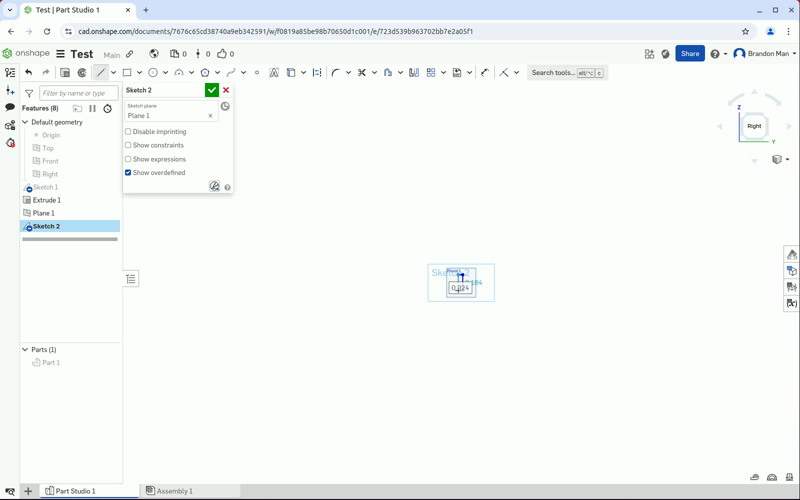
scroll(6)
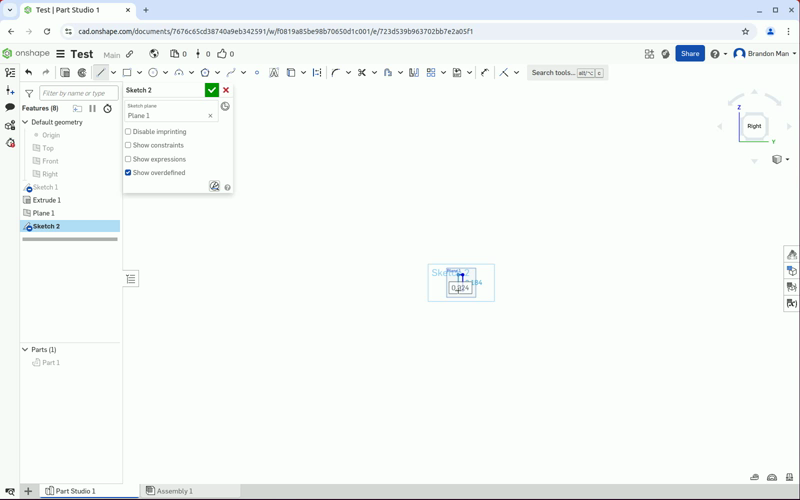
scroll(6)
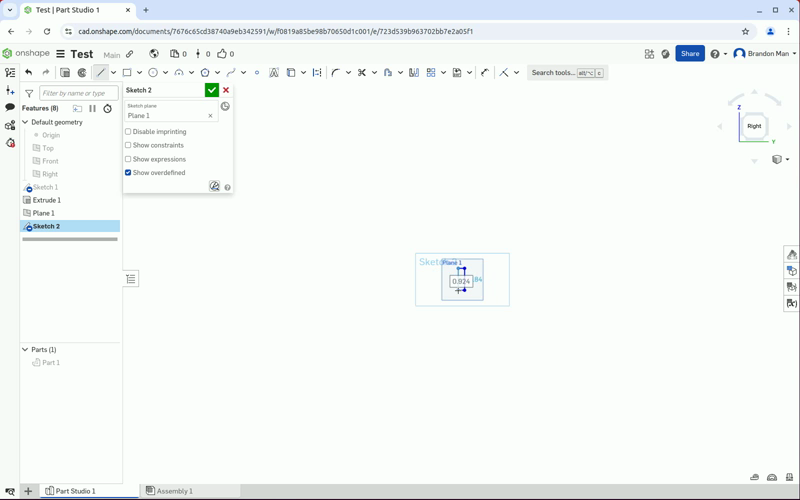
scroll(6)
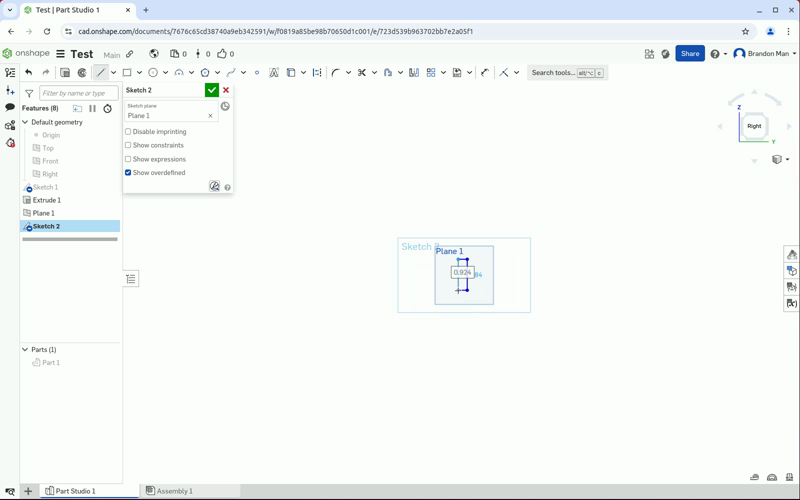
scroll(6)
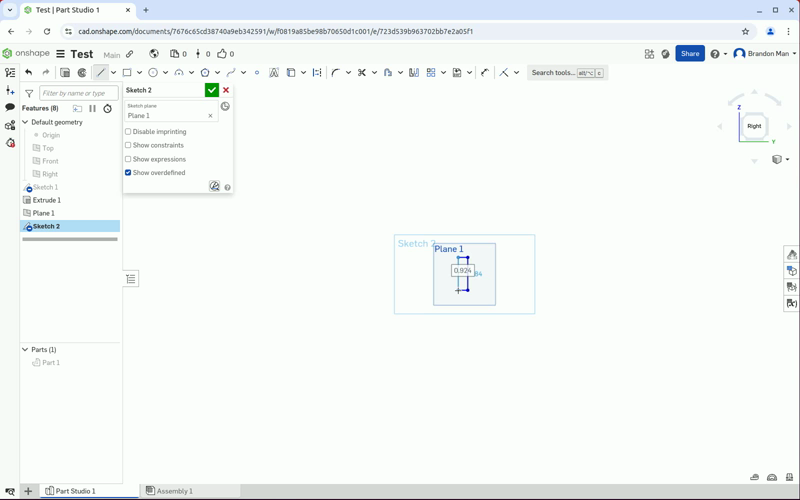
scroll(6)
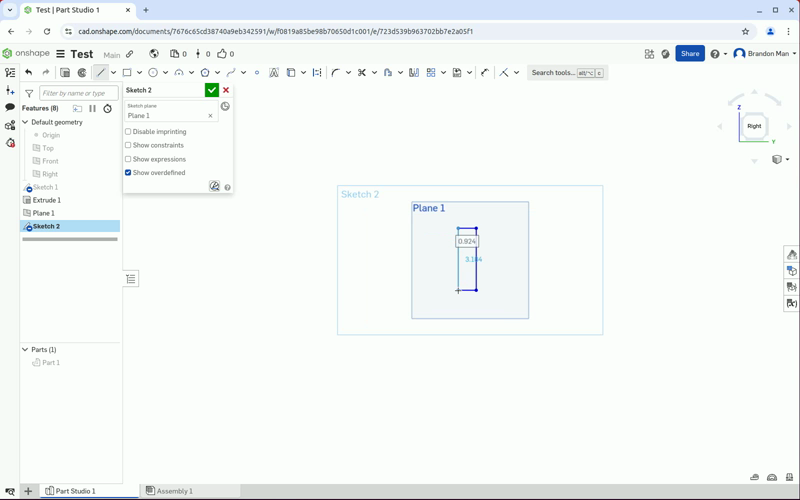
scroll(6)
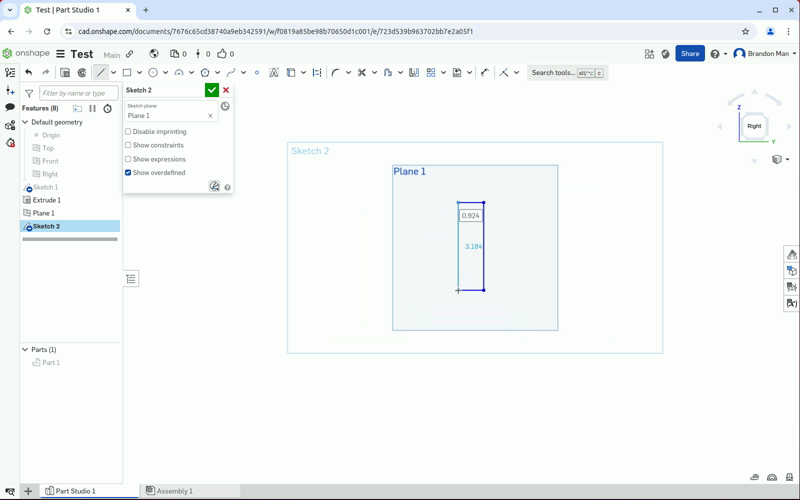
scroll(6)
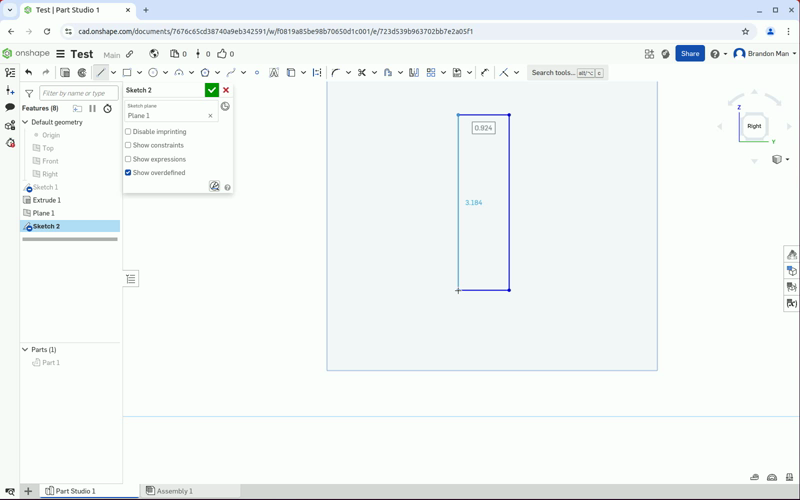
key_up(shift)
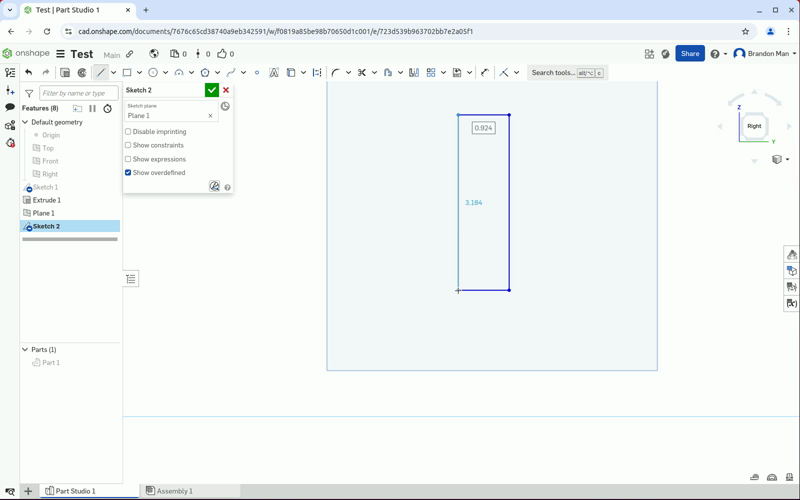
click(458, 290)
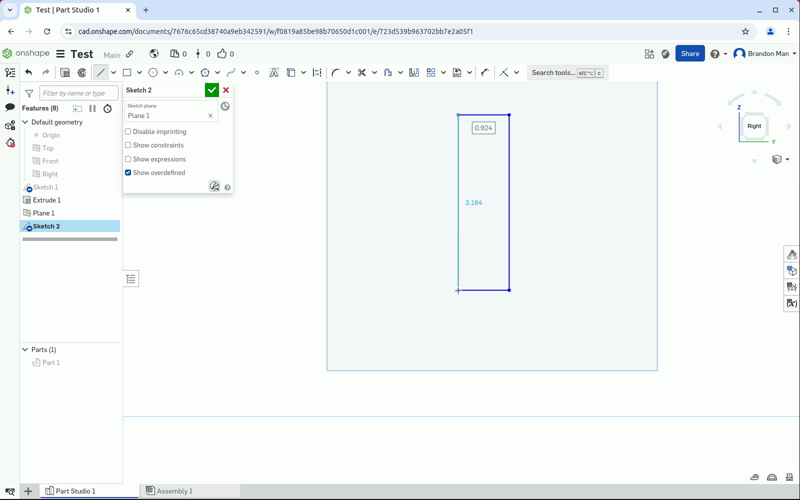
scroll(-6)
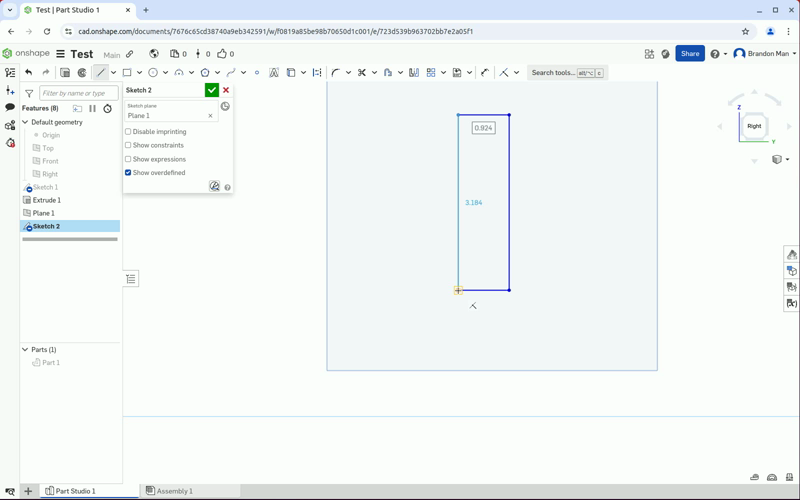
scroll(-6)
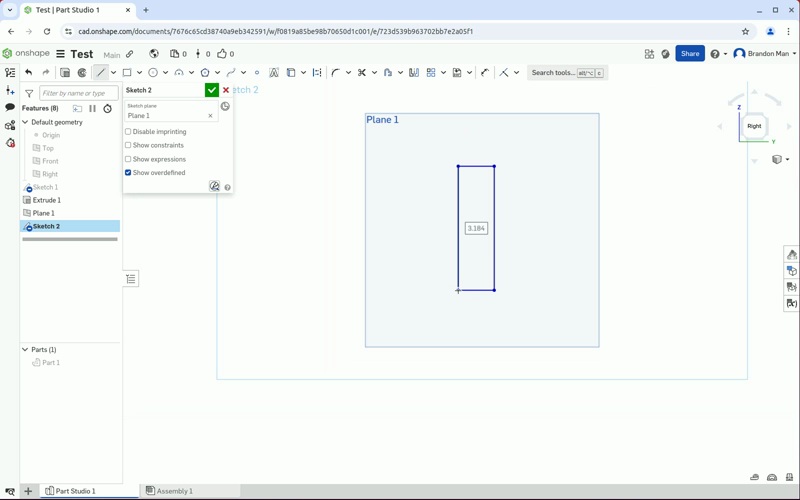
scroll(-6)
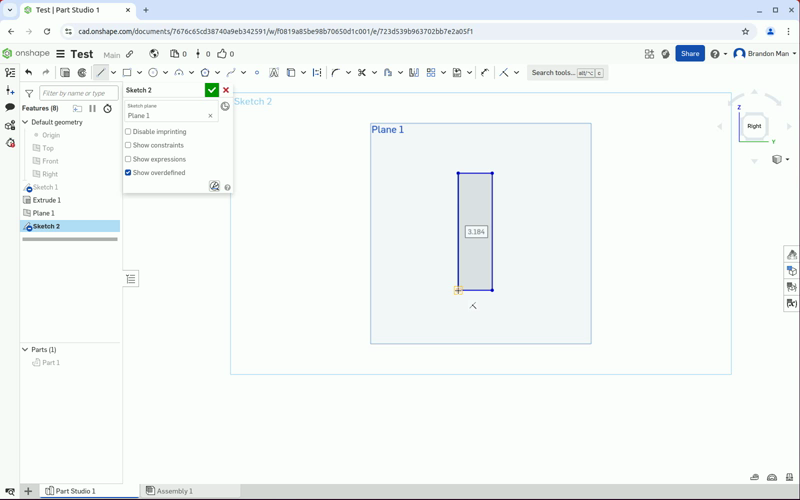
scroll(-6)
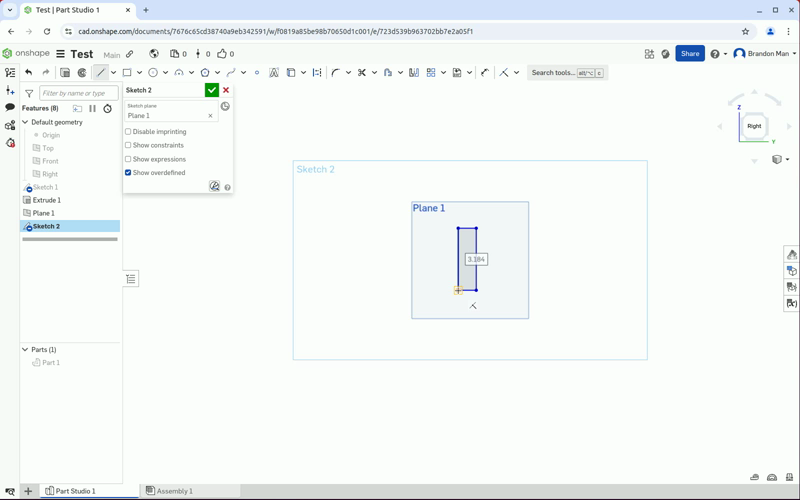
scroll(-6)
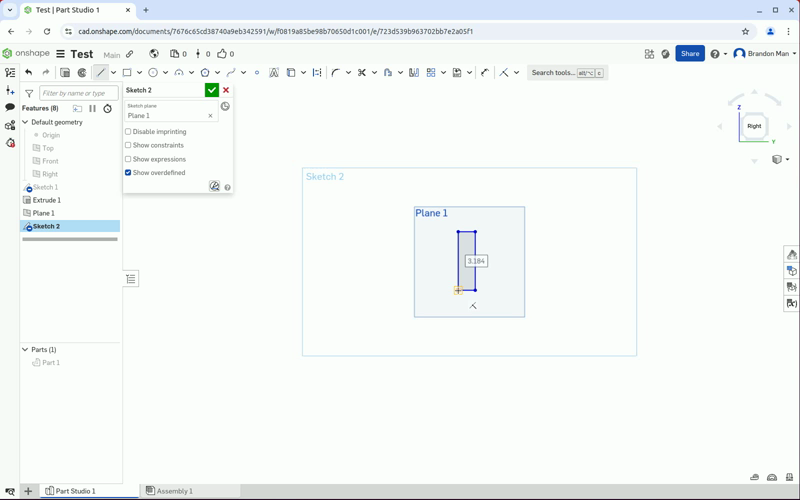
scroll(-6)
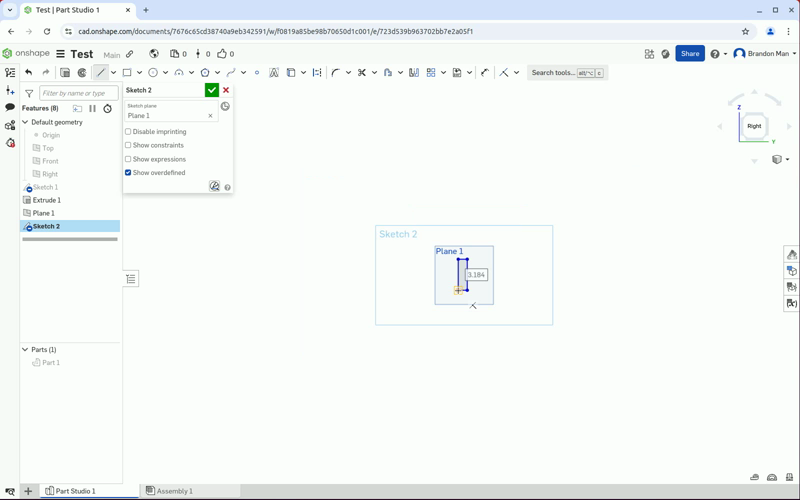
scroll(-6)
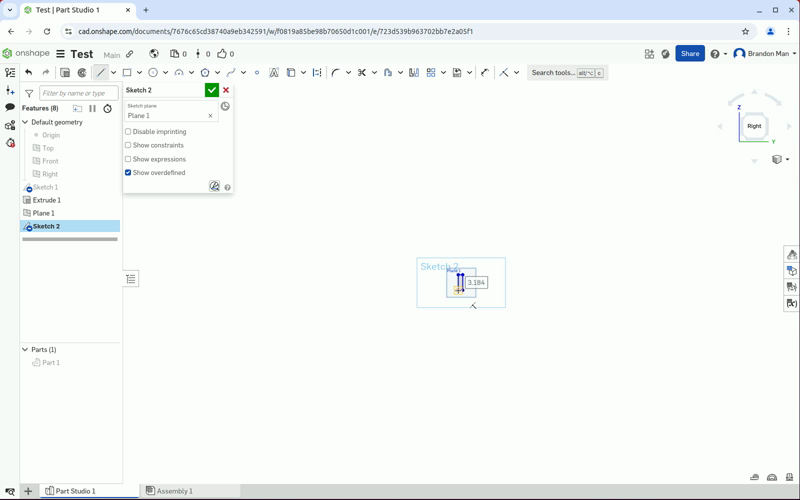
key(esc)
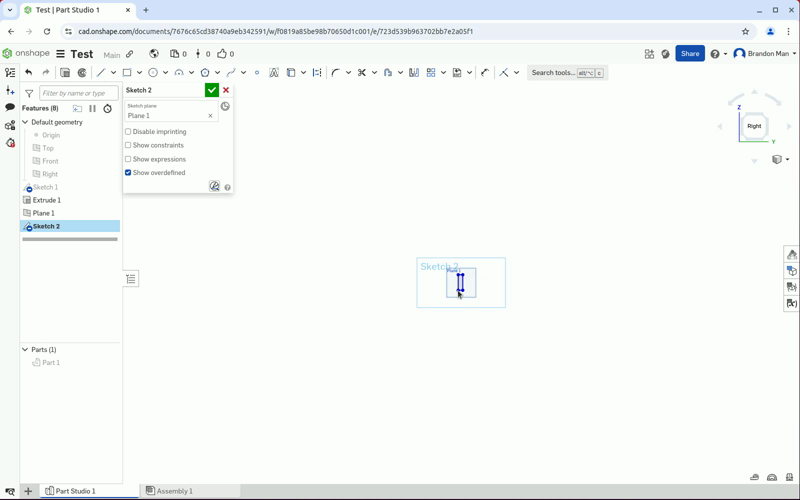
mouse_move(459, 277)
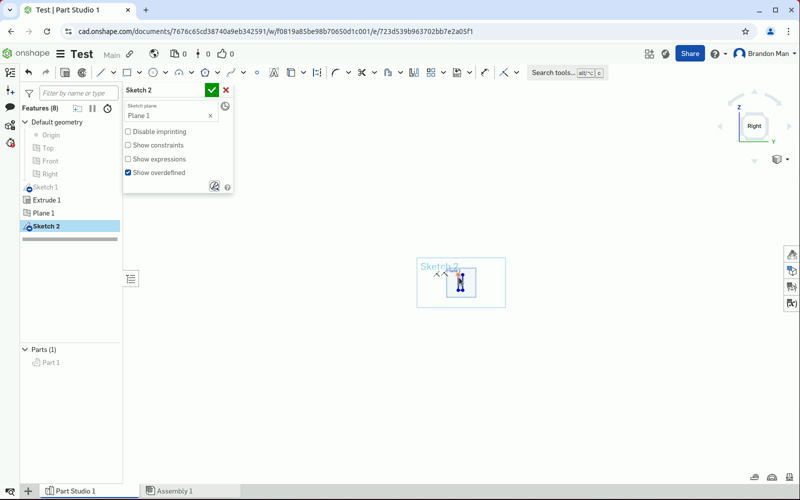
scroll(6)
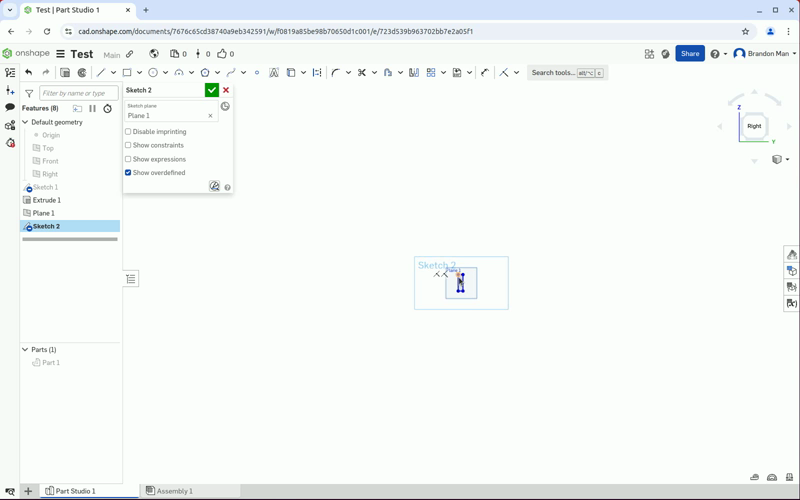
scroll(6)
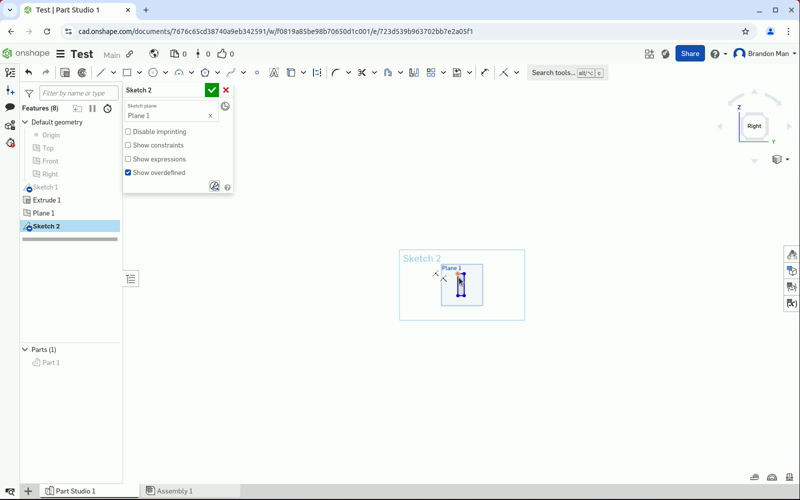
scroll(6)
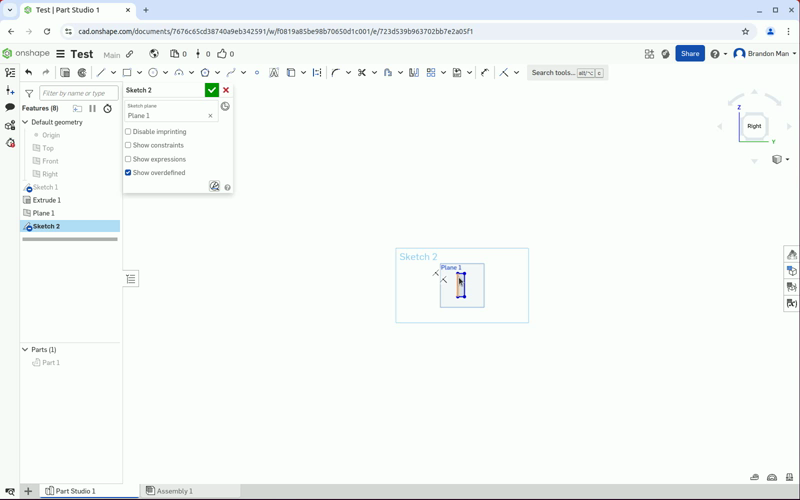
scroll(6)
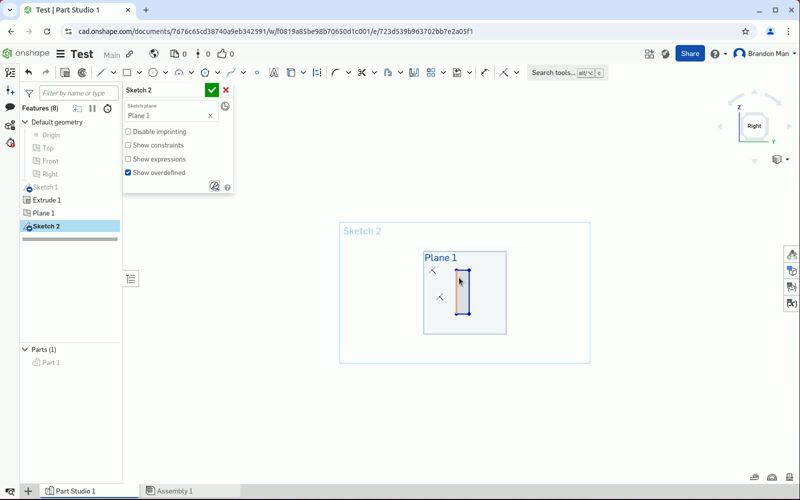
scroll(6)
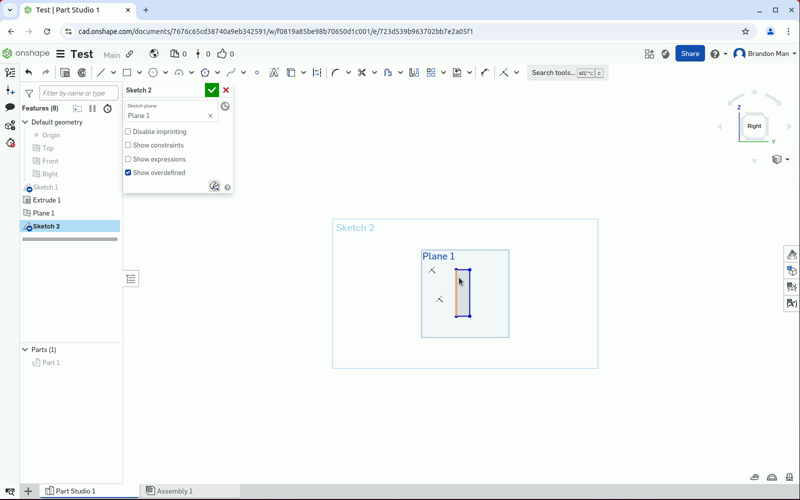
scroll(6)
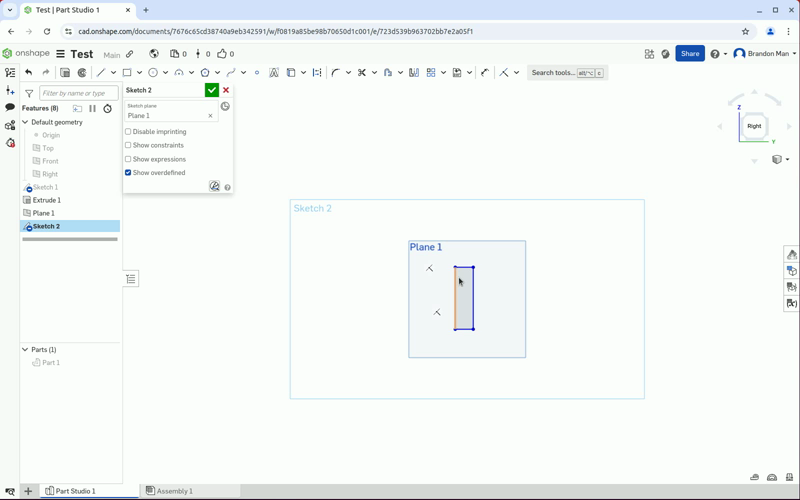
scroll(6)
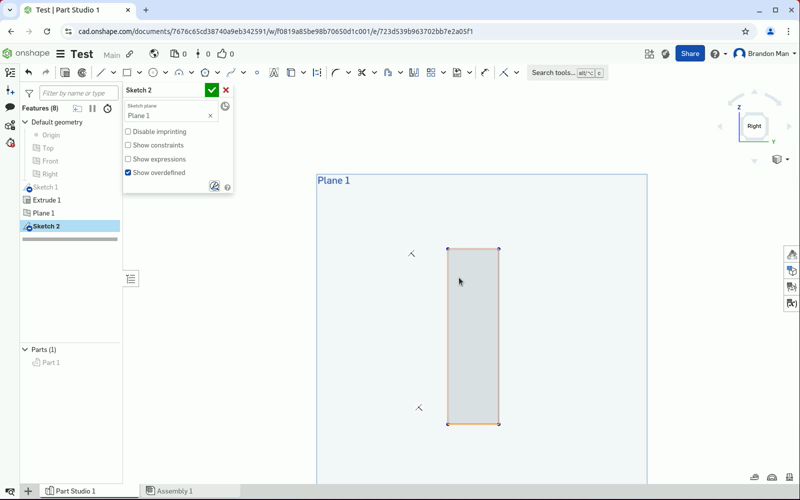
click(459, 277)
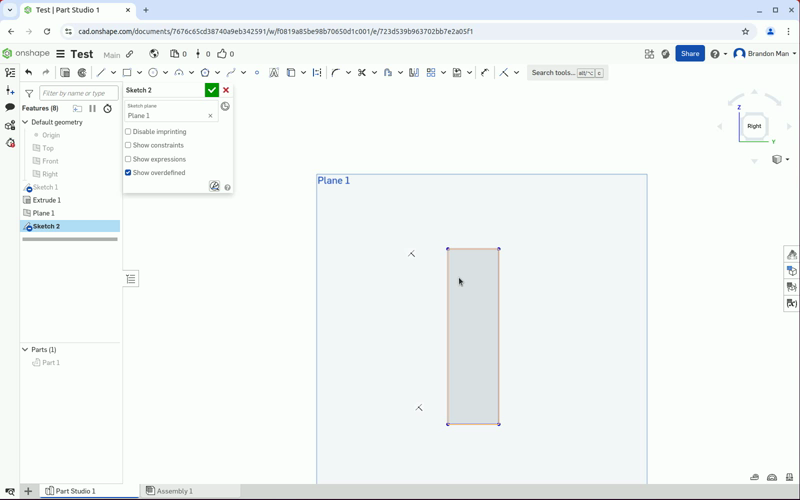
scroll(-6)
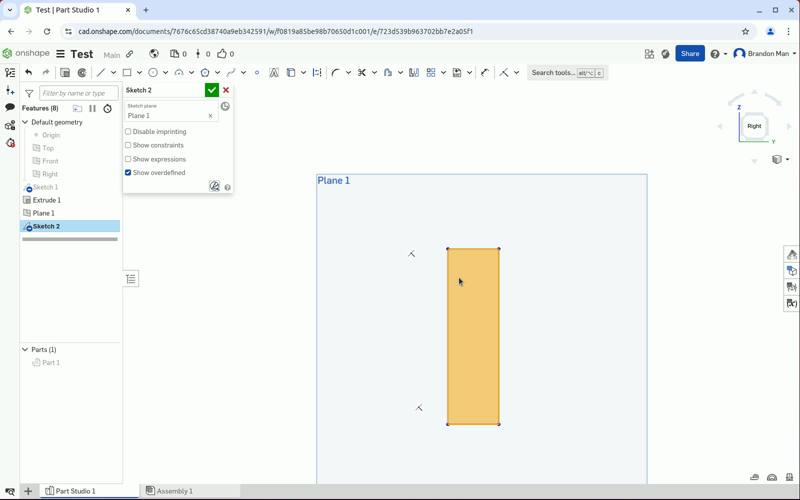
scroll(-6)
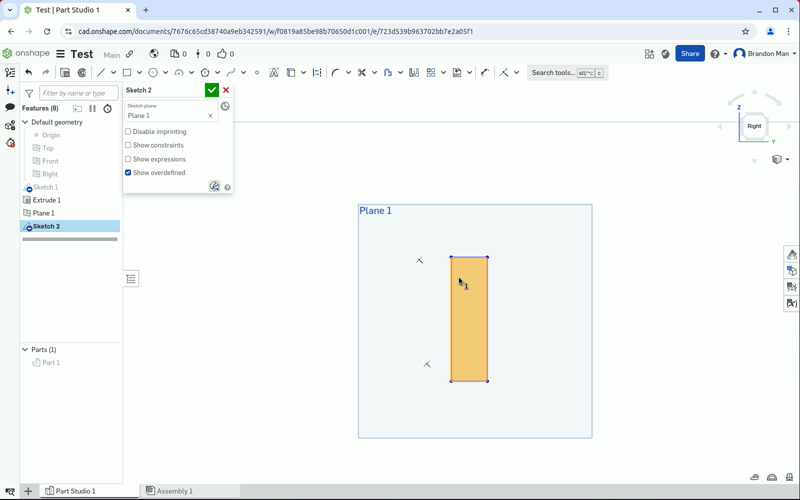
scroll(-6)
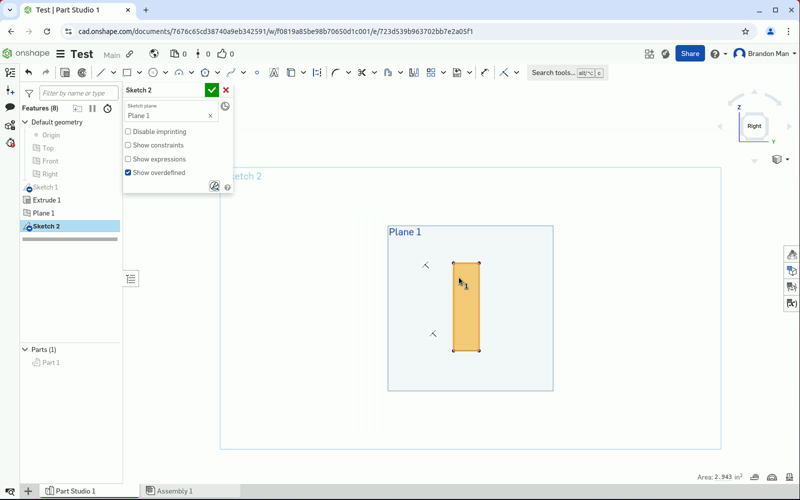
scroll(-6)
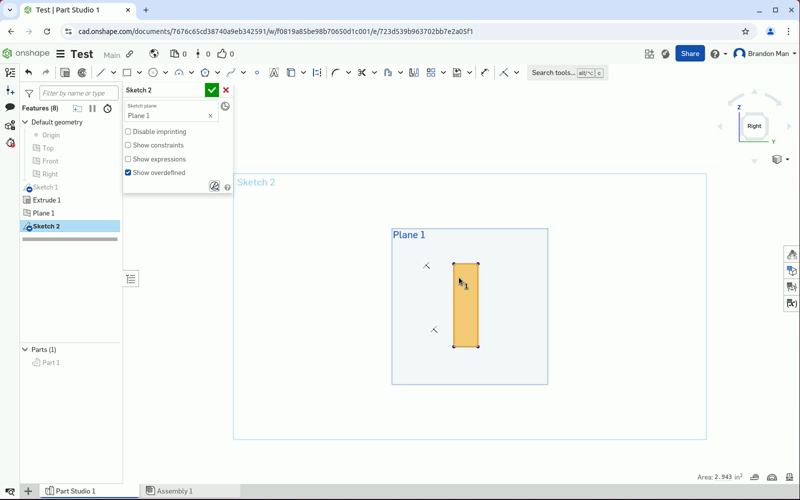
scroll(-6)
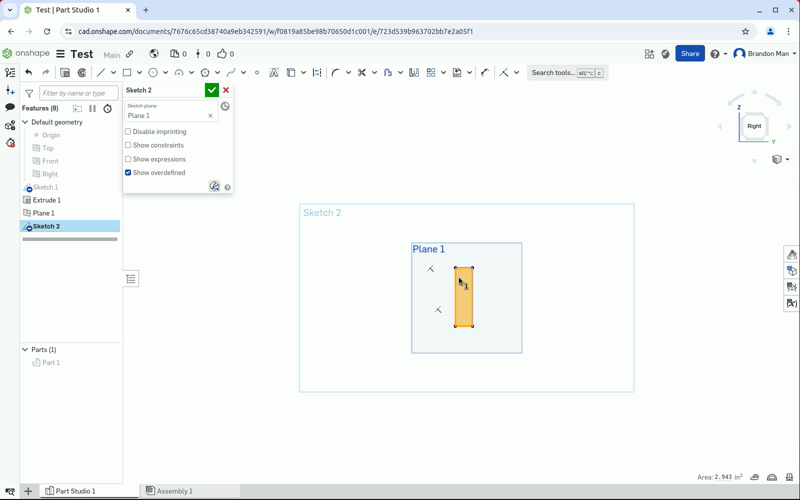
scroll(-6)
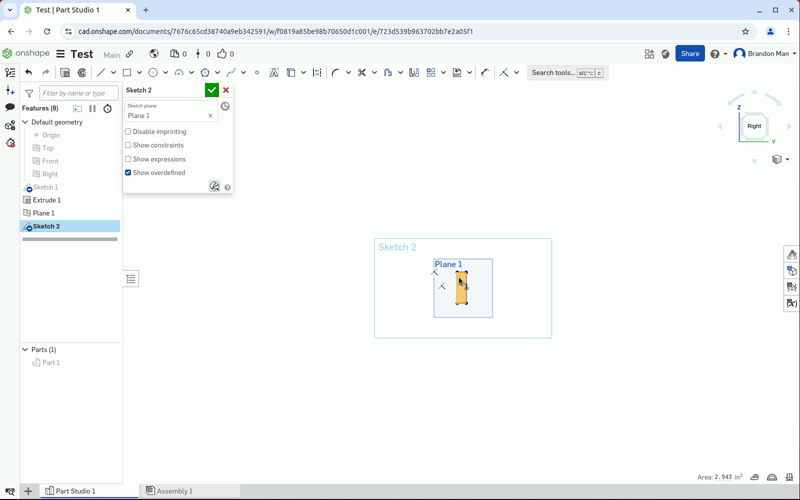
scroll(-6)
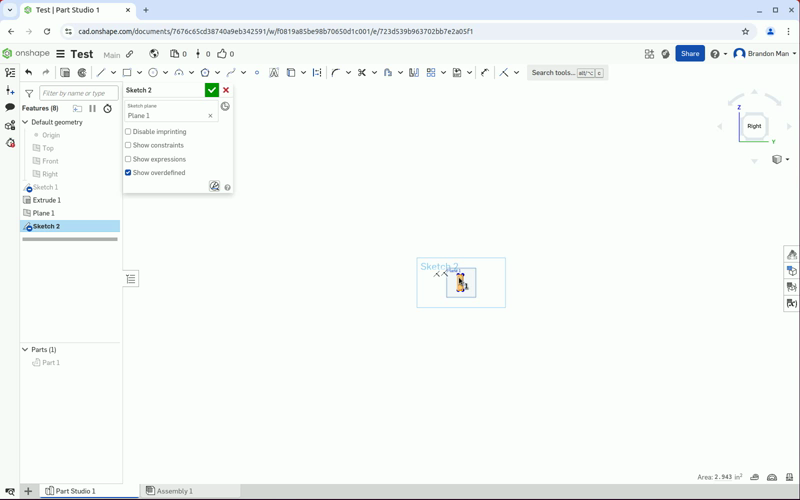
mouse_move(73, 352)
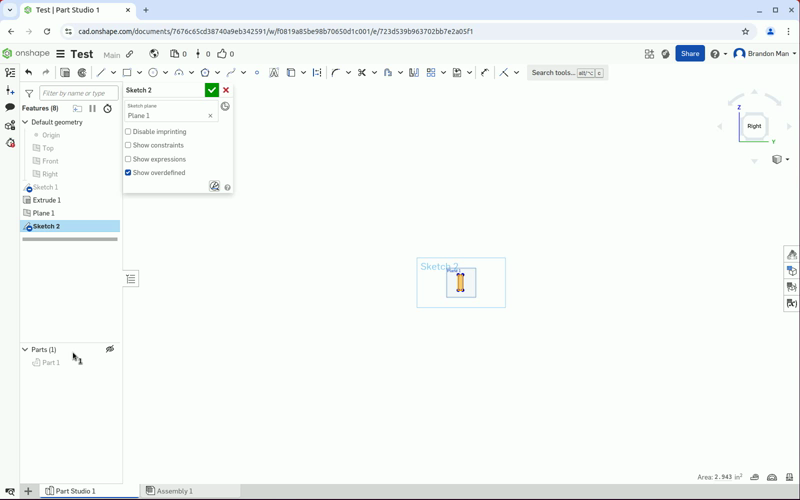
key(shift+y)
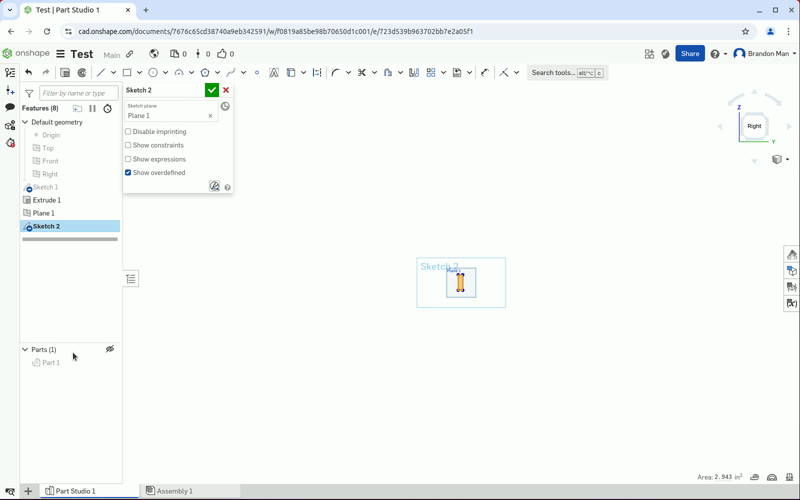
key(shift+e)
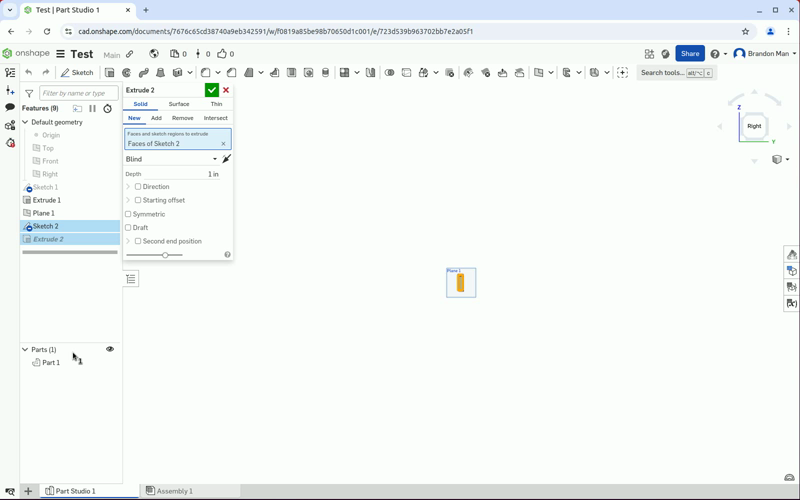
mouse_move(143, 106)
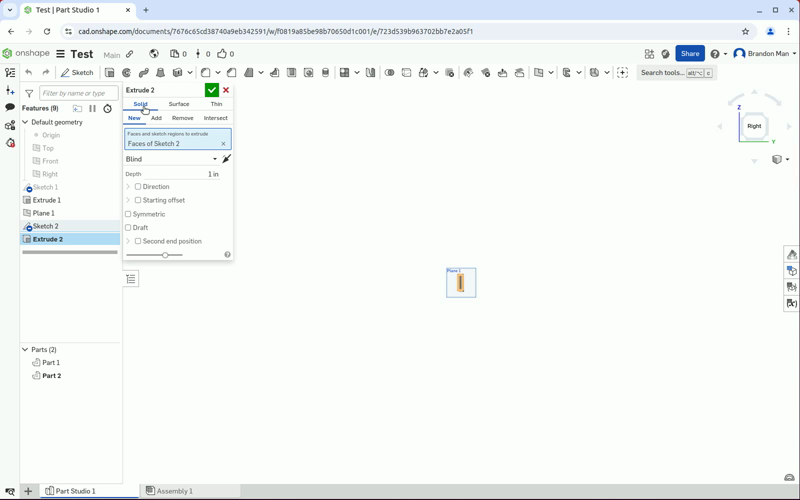
click(143, 106)
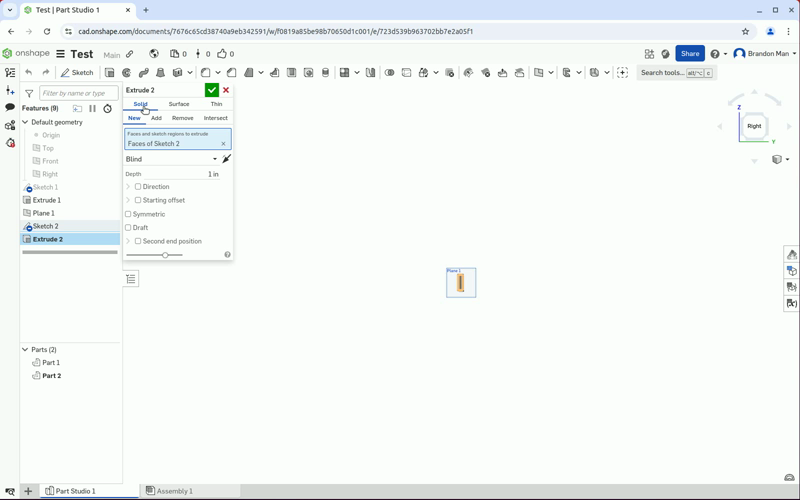
mouse_move(137, 120)
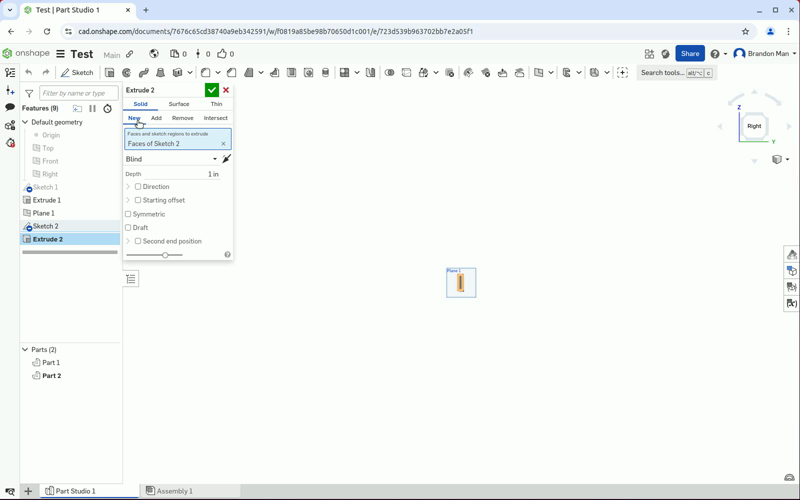
click(137, 120)
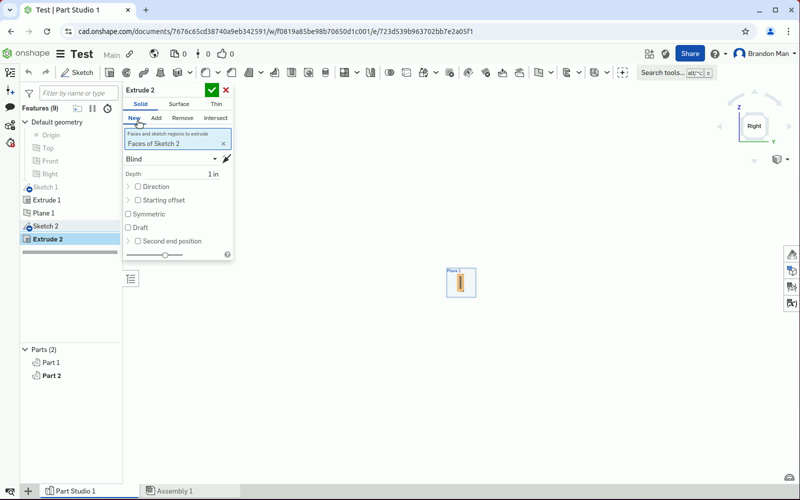
key(tab, 4)
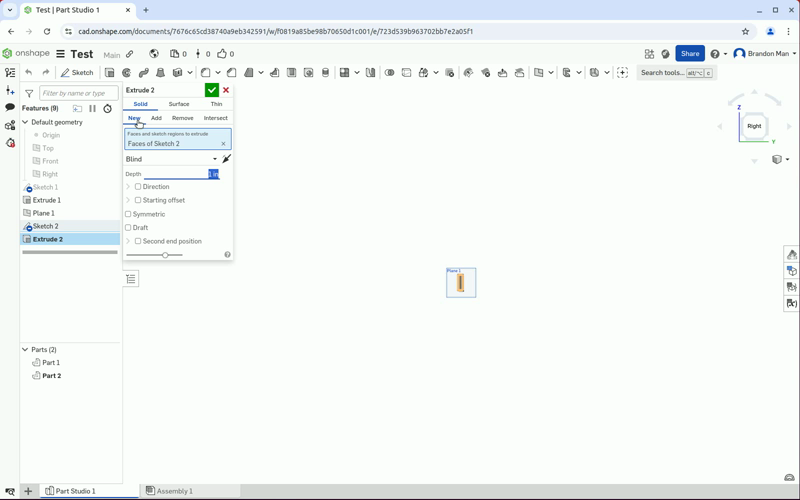
text(2.407)
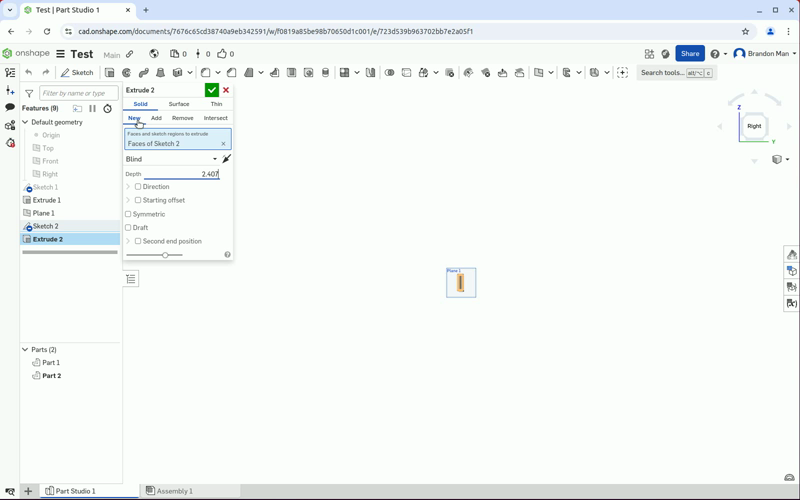
key(enter)
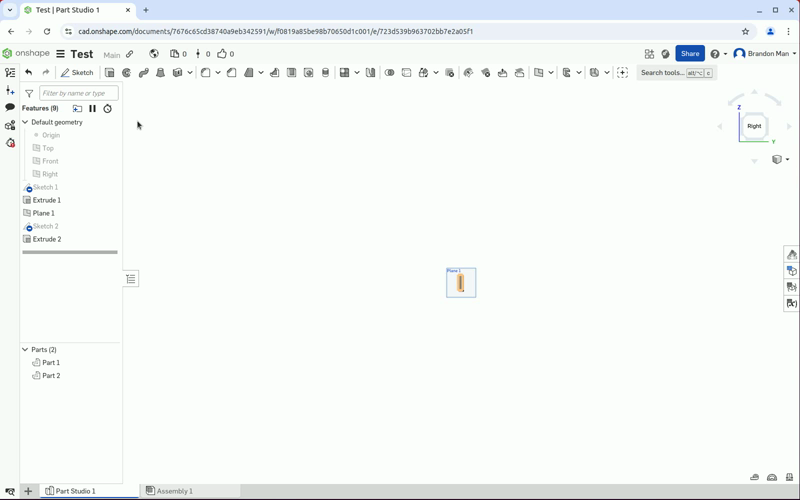
key(shift+h)
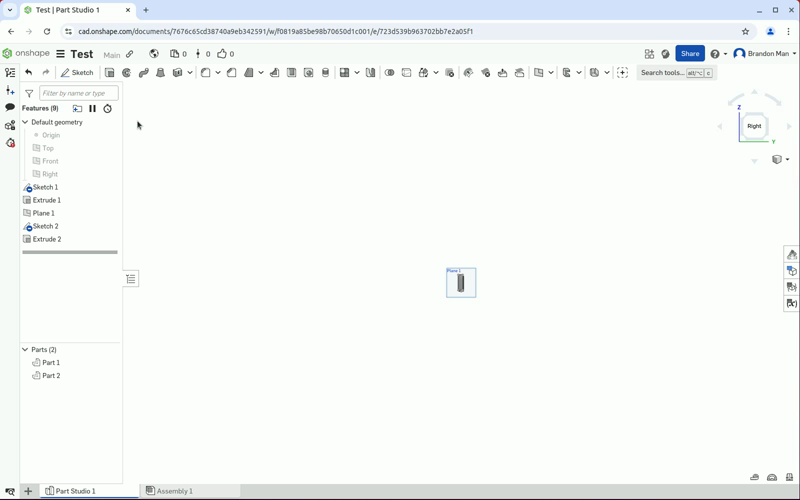
key(shift+h)
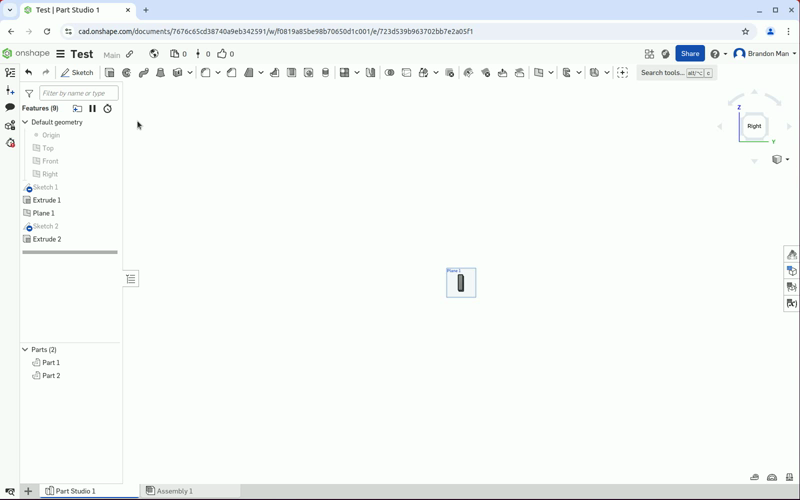
mouse_move(73, 189)
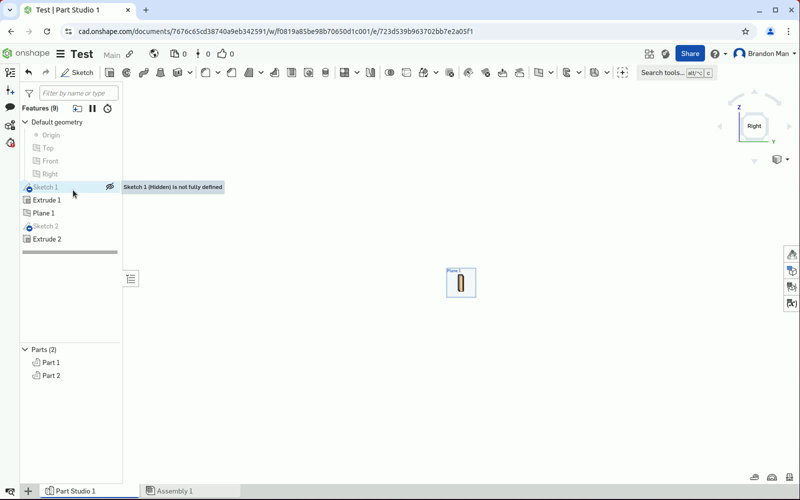
click(73, 189)
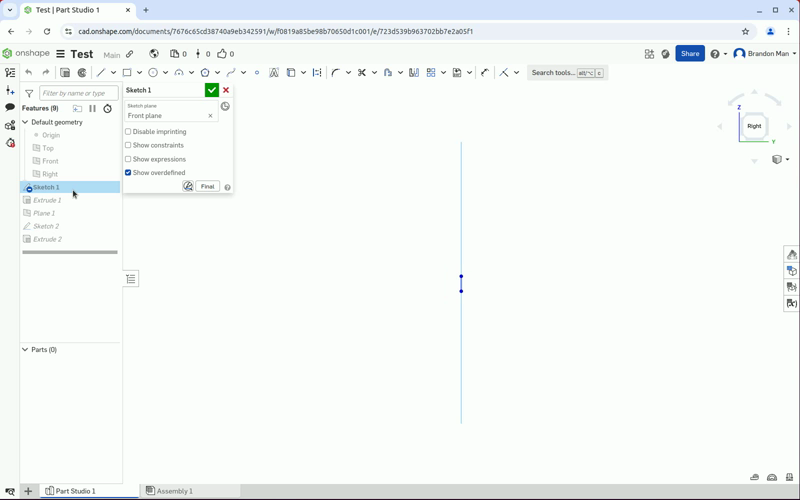
mouse_move(229, 92)
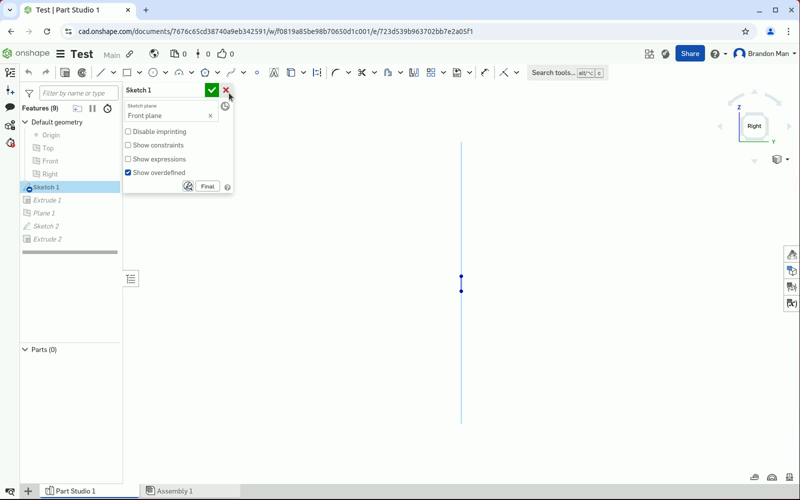
click(229, 92)
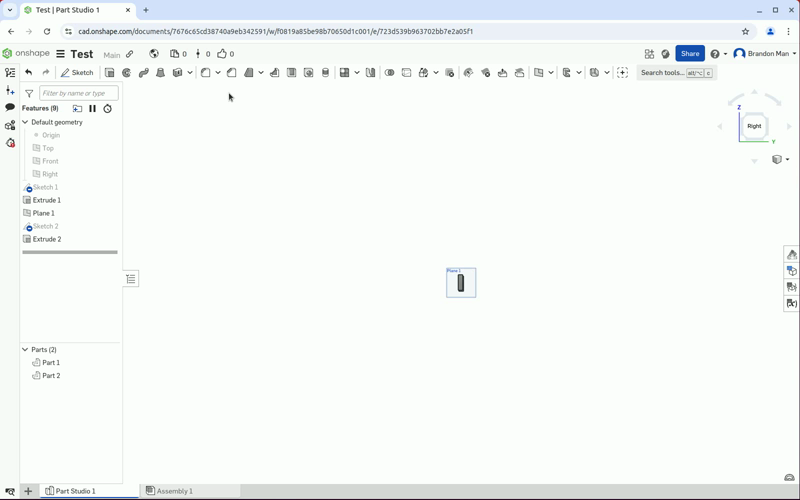
mouse_move(541, 75)
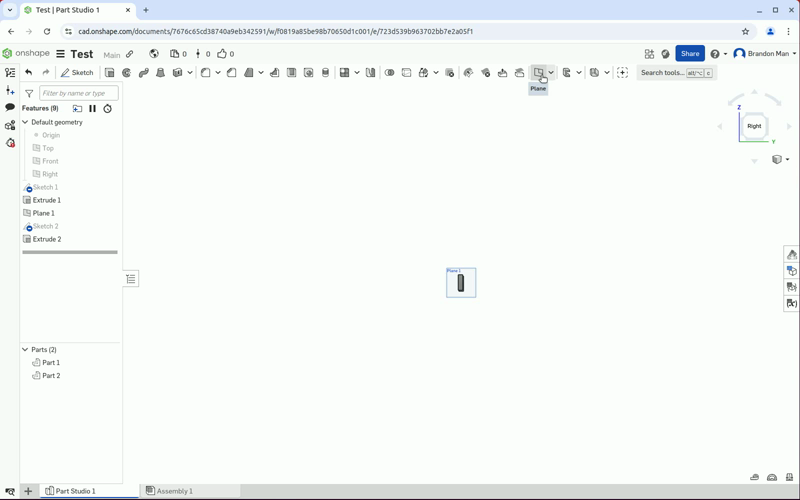
click(541, 75)
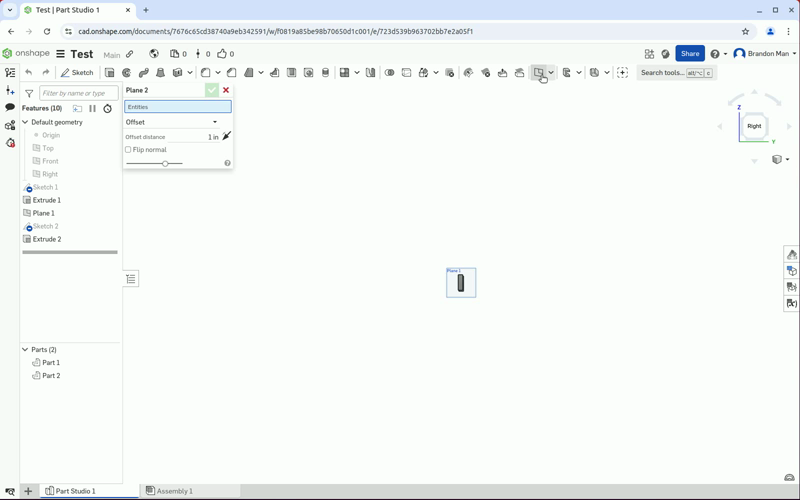
mouse_move(73, 176)
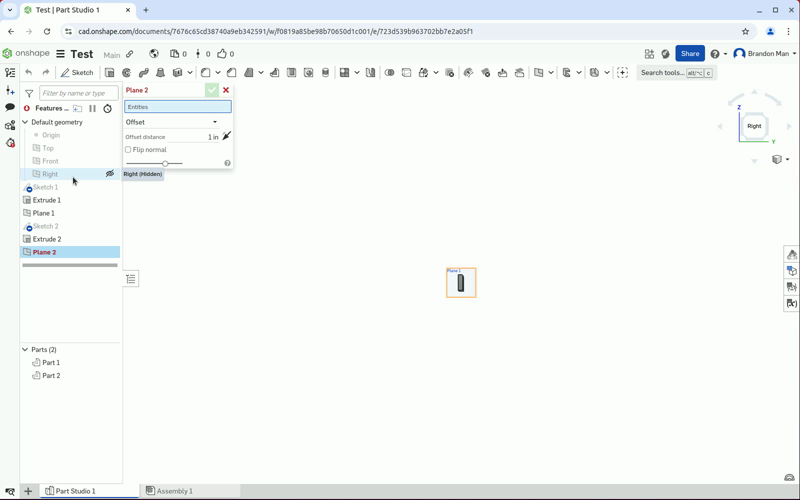
click(73, 176)
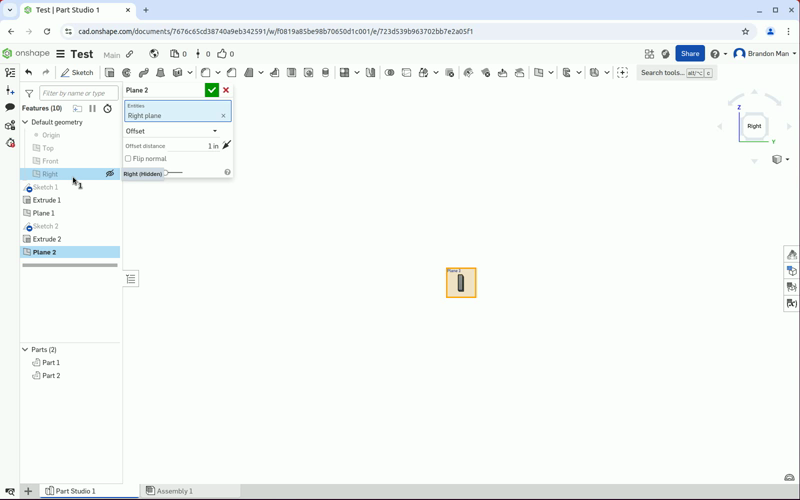
key(tab, 2)
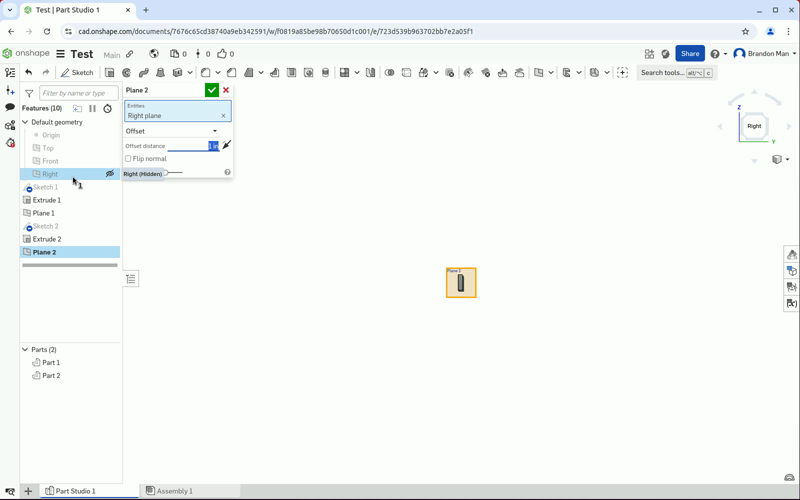
text(20.705)
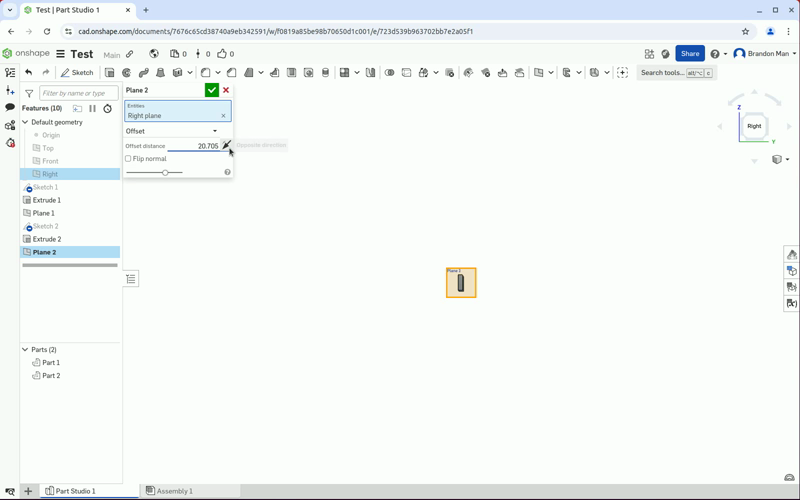
mouse_move(229, 147)
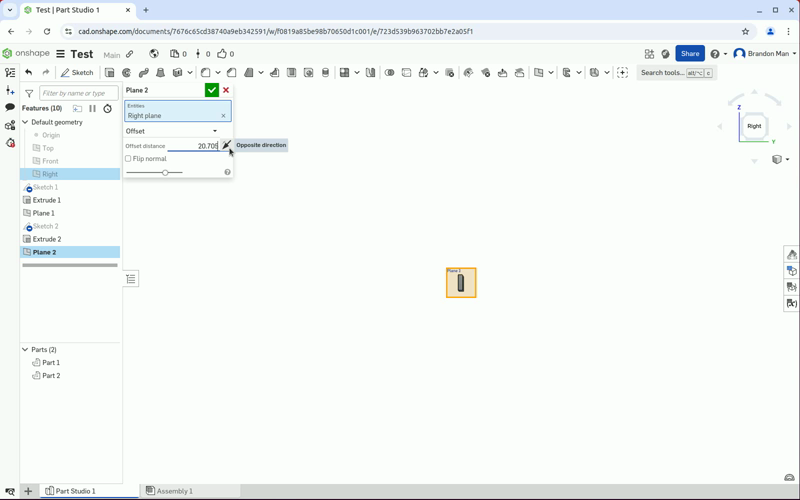
click(229, 147)
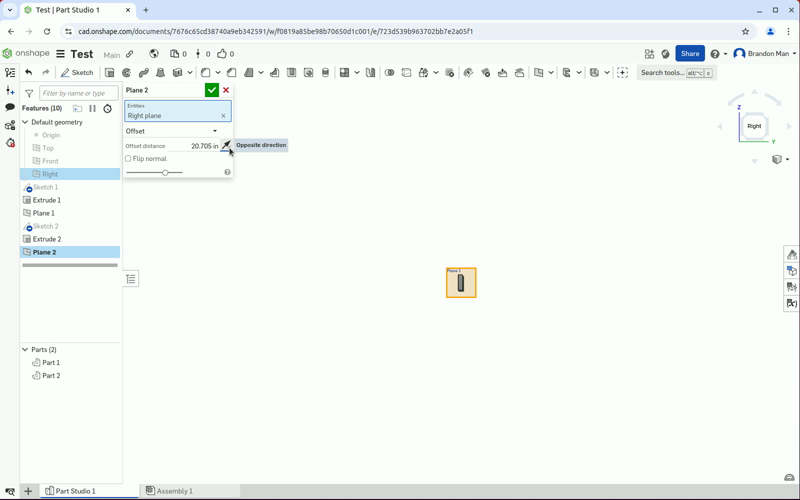
key(enter, 2)
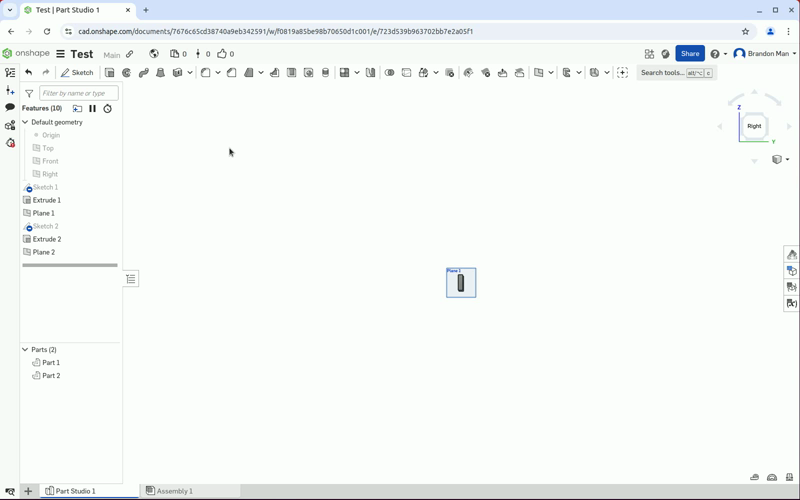
key(shift+s)
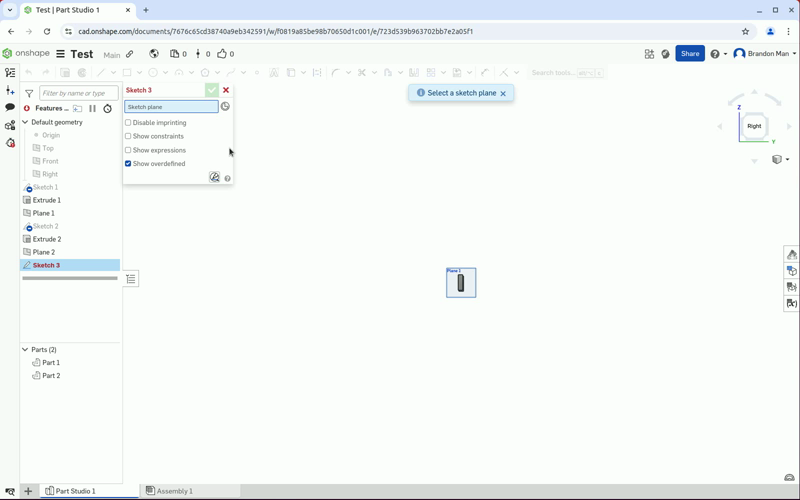
mouse_move(73, 254)
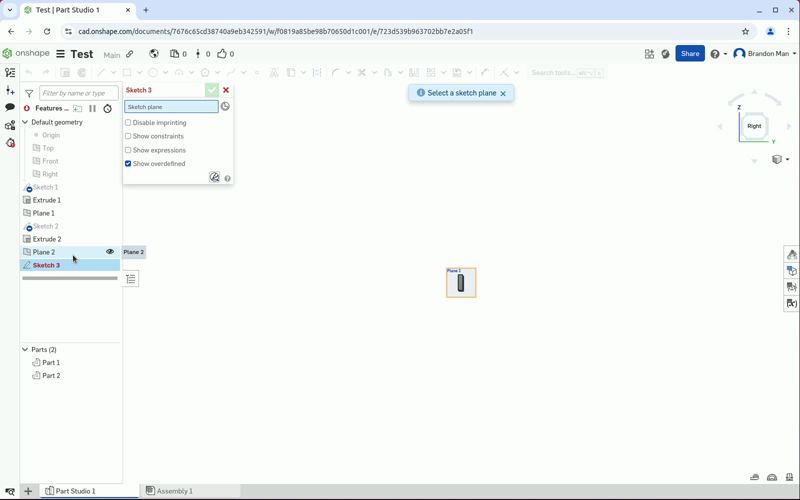
click(73, 254)
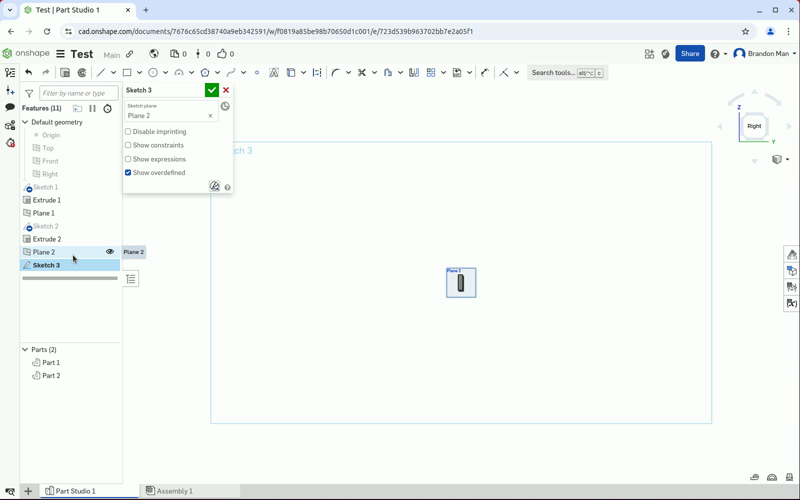
mouse_move(73, 352)
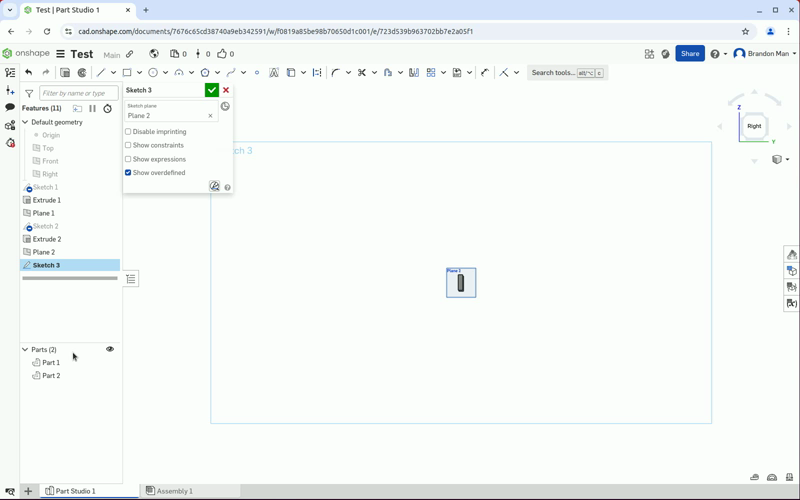
key(y)
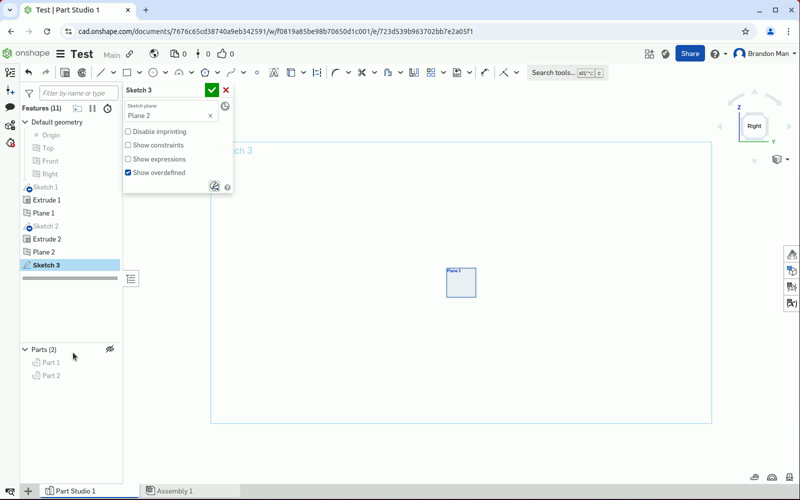
key(l)
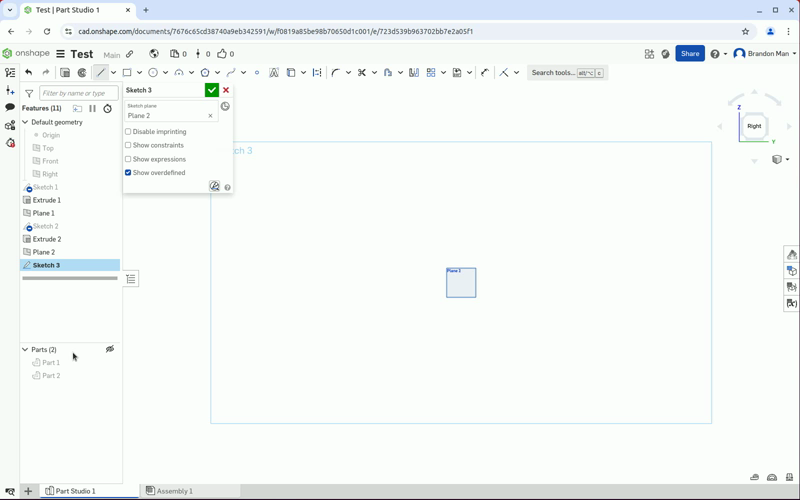
key_down(shift)
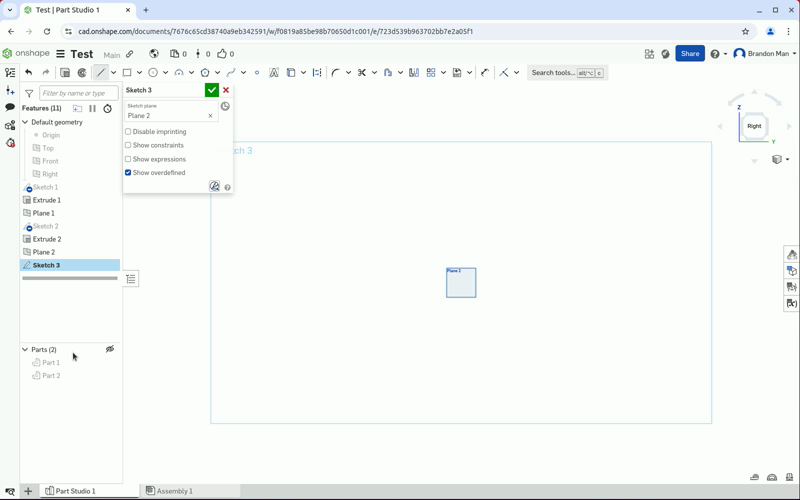
mouse_move(458, 290)
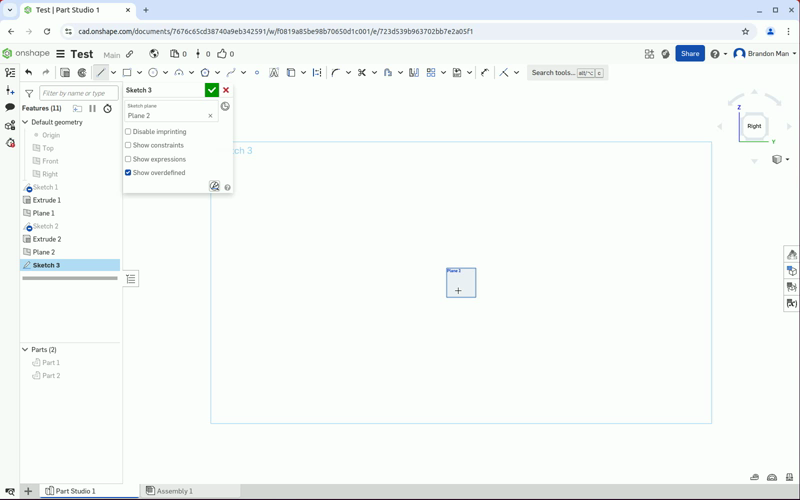
click(458, 290)
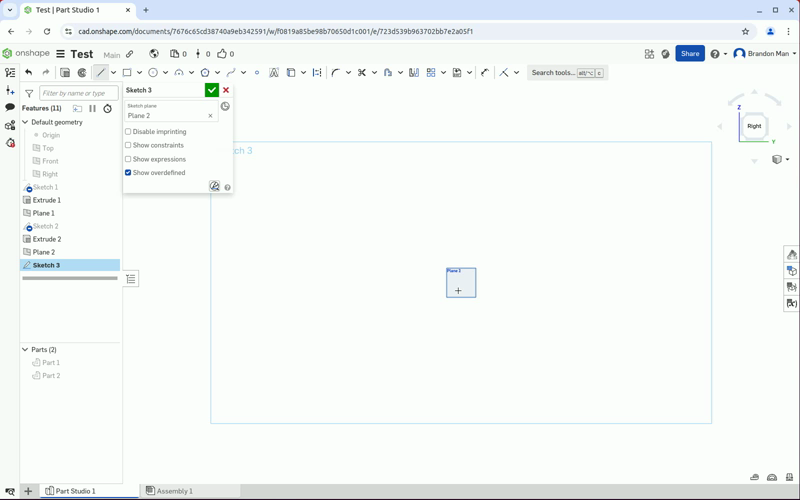
key_up(shift)
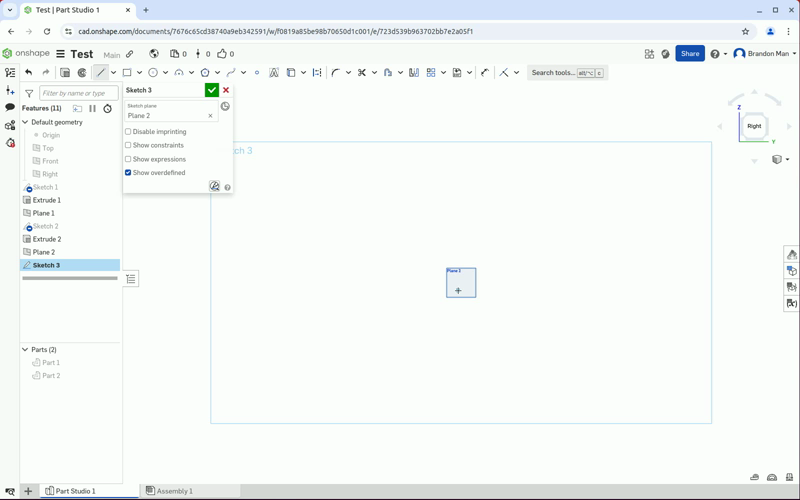
key_down(shift)
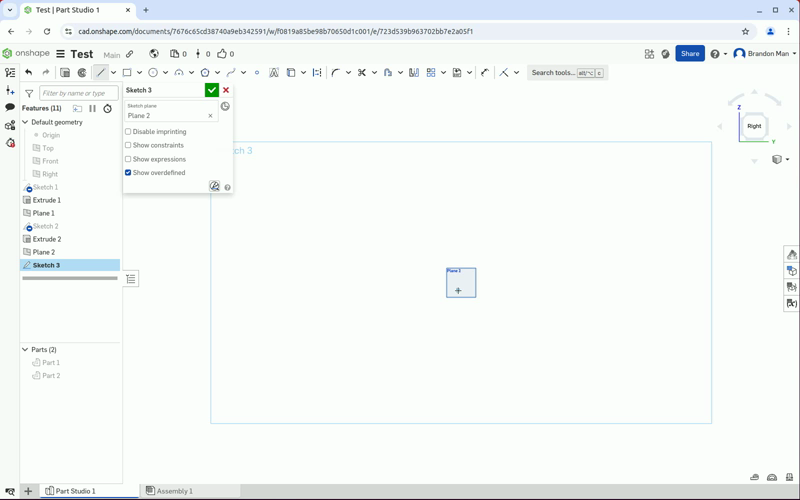
mouse_move(488, 290)
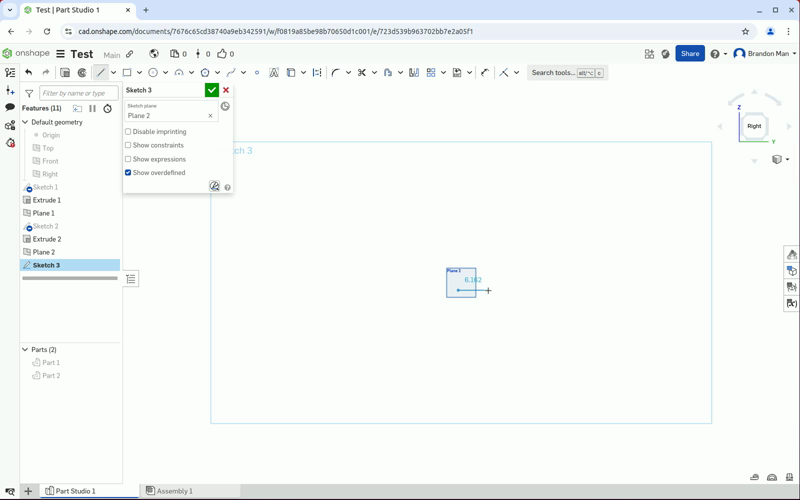
mouse_move(462, 290)
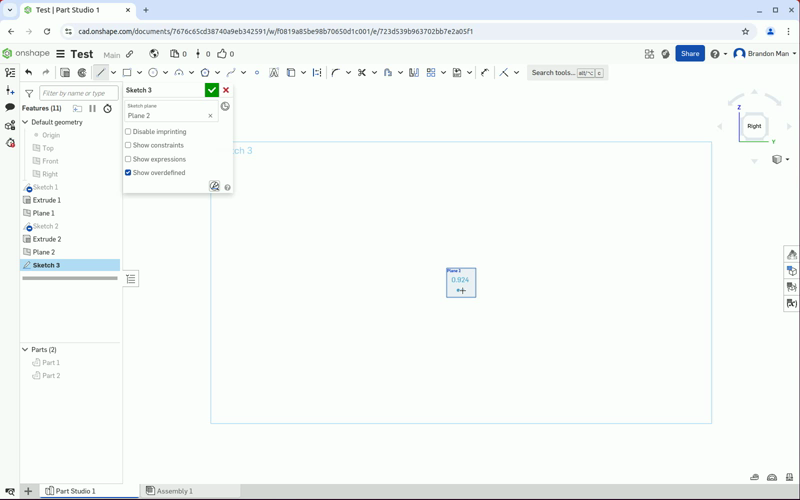
scroll(6)
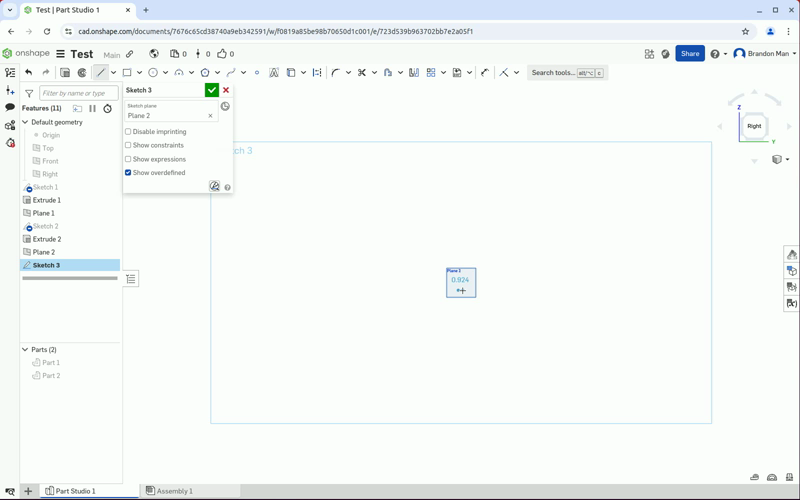
scroll(6)
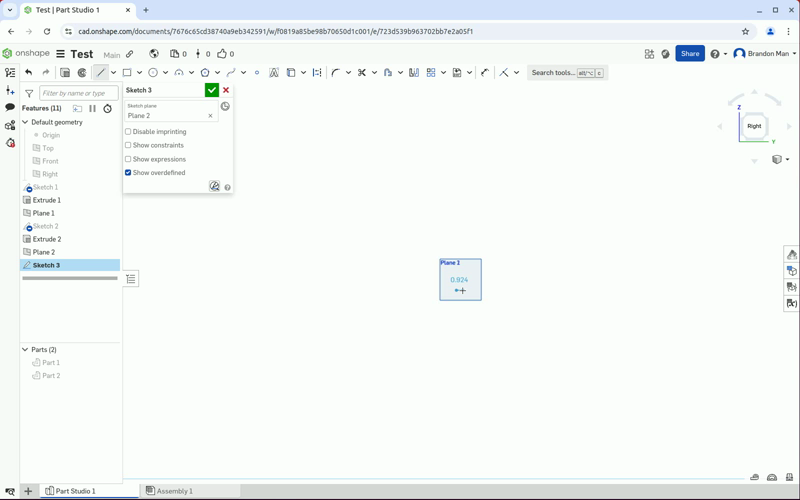
scroll(6)
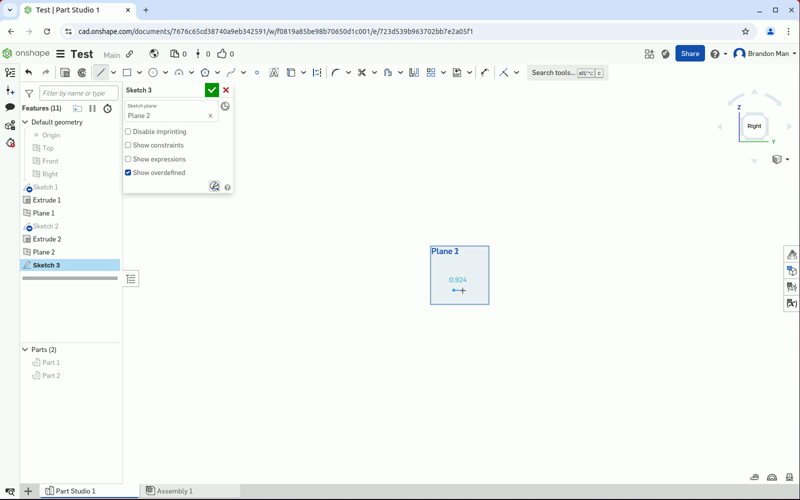
scroll(6)
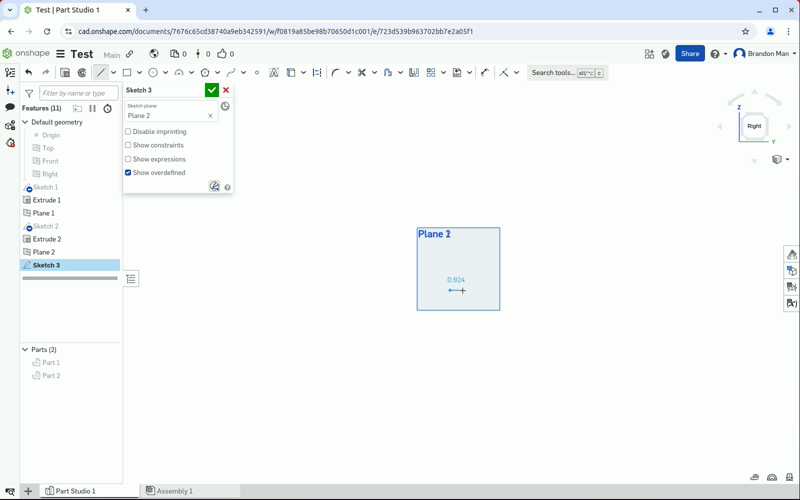
scroll(6)
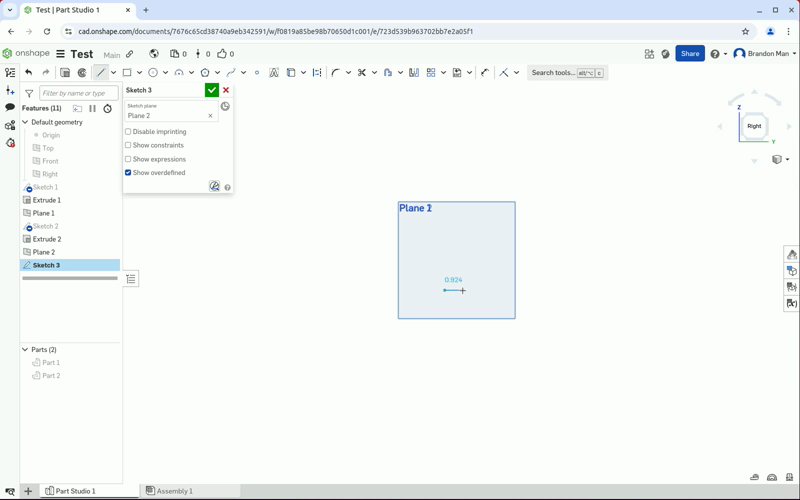
scroll(6)
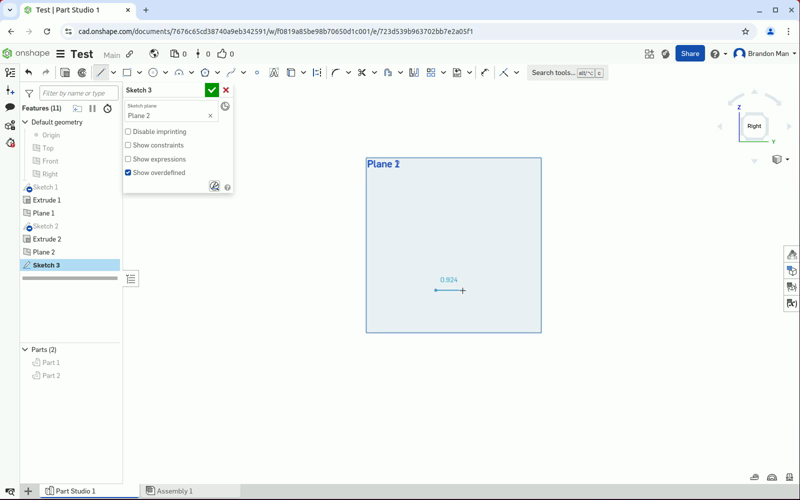
scroll(6)
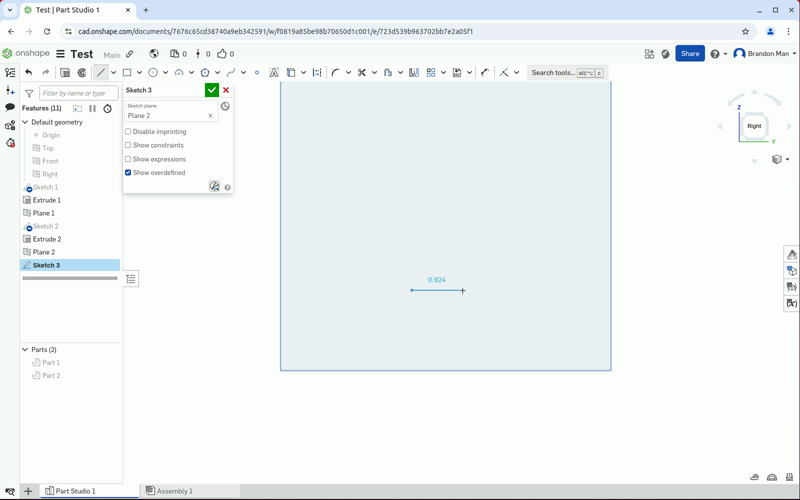
click(462, 290)
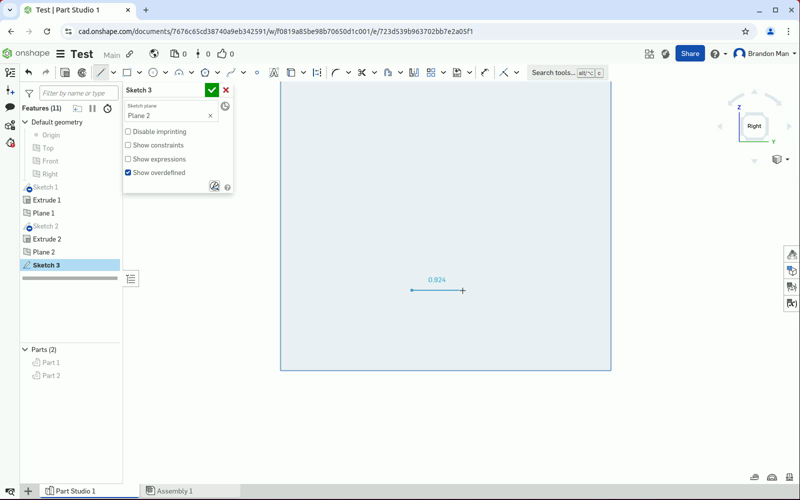
scroll(-6)
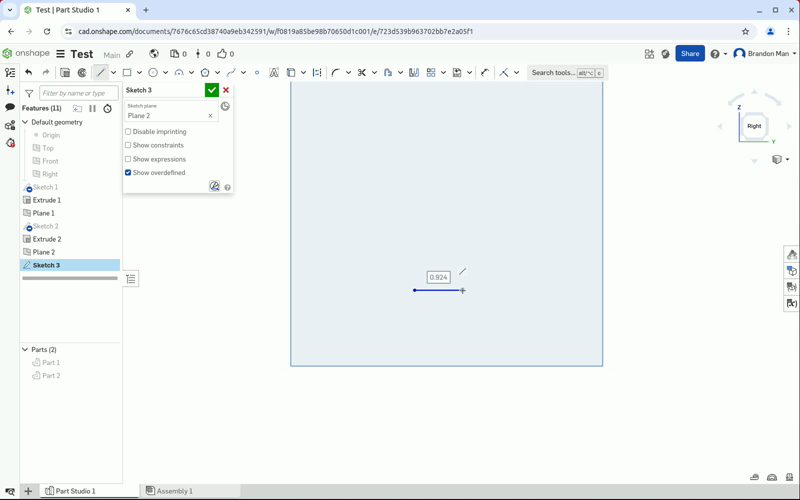
scroll(-6)
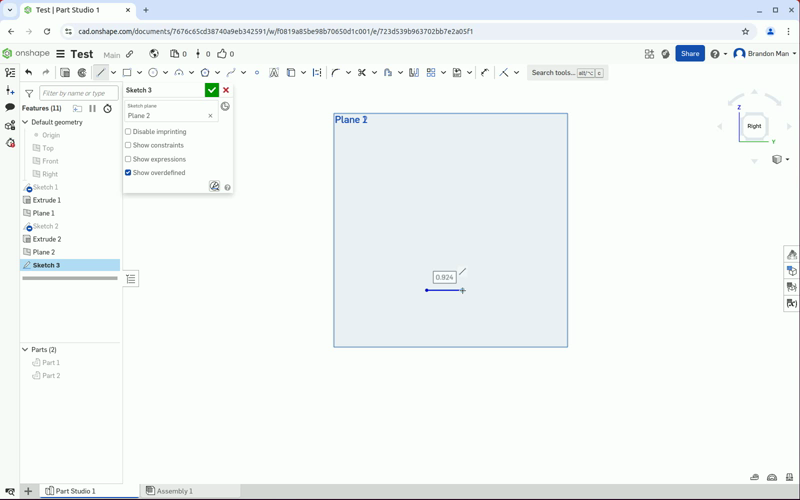
scroll(-6)
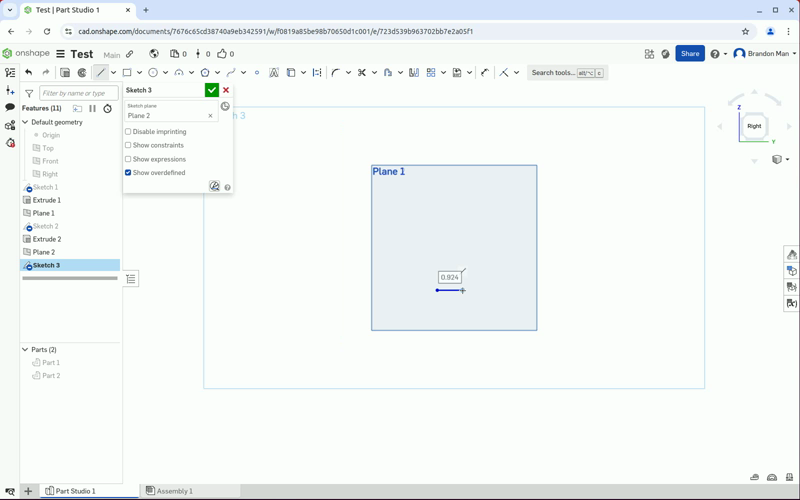
scroll(-6)
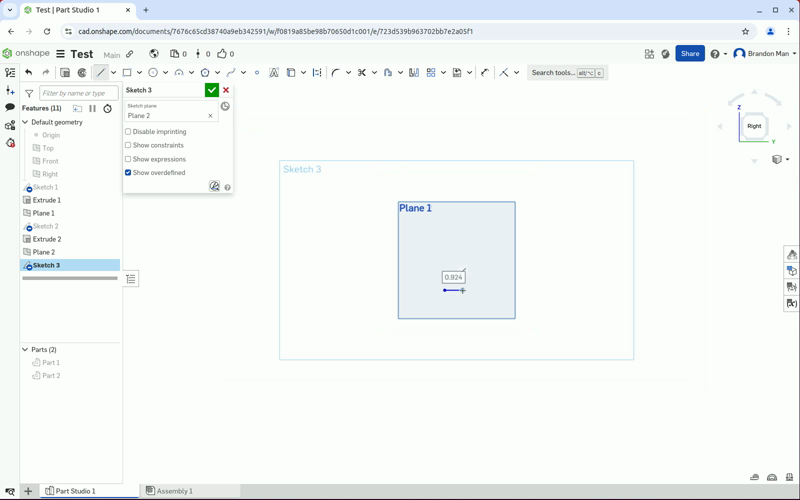
scroll(-6)
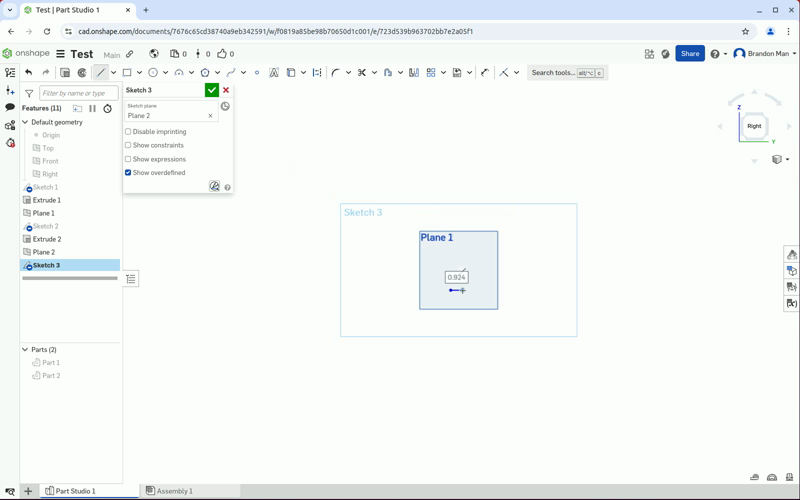
scroll(-6)
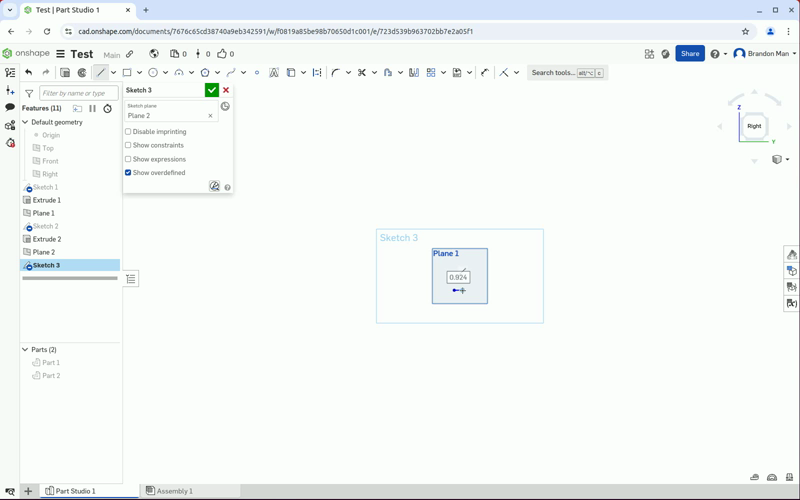
scroll(-6)
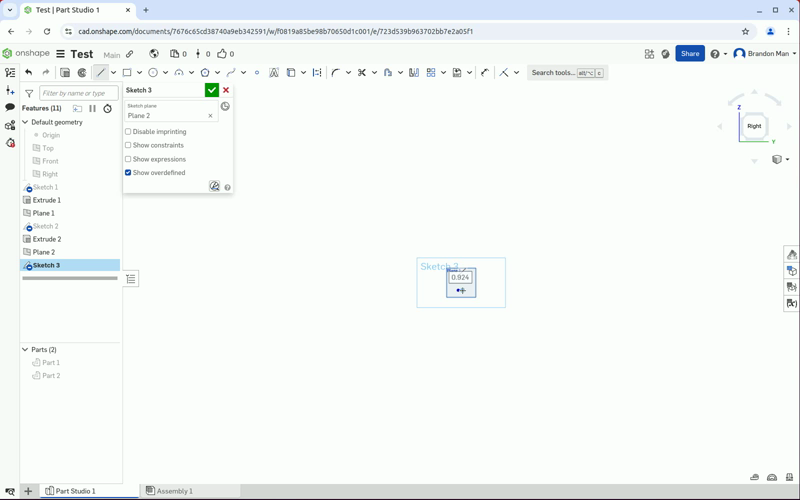
key_up(shift)
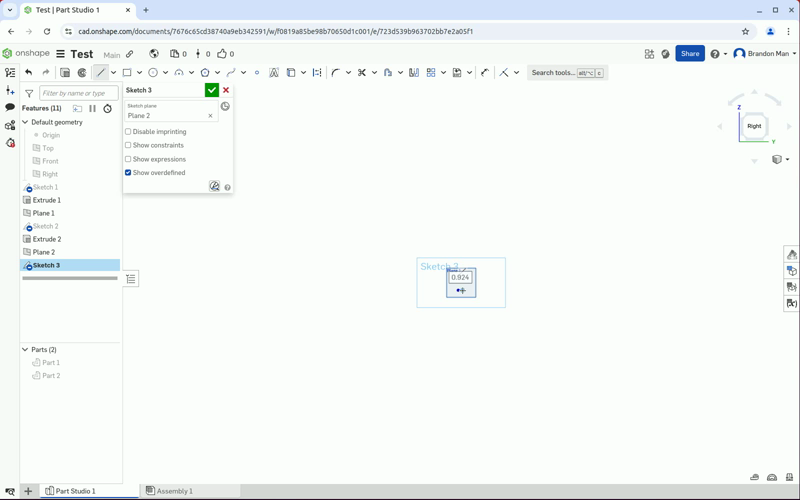
key_down(shift)
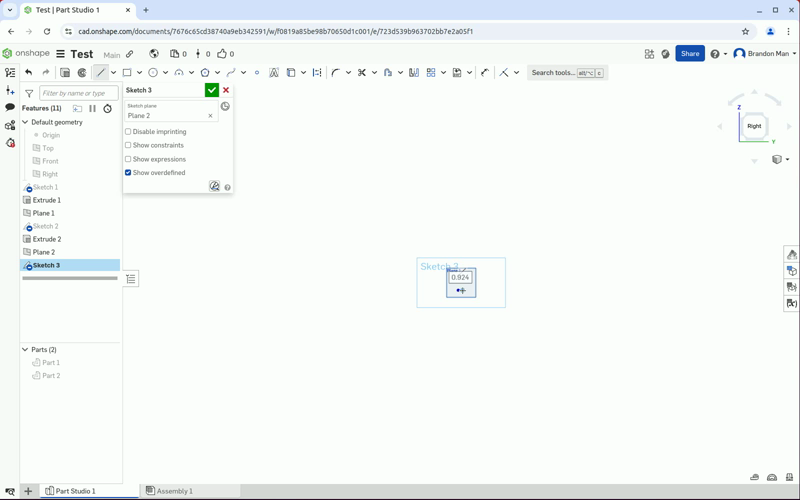
mouse_move(492, 290)
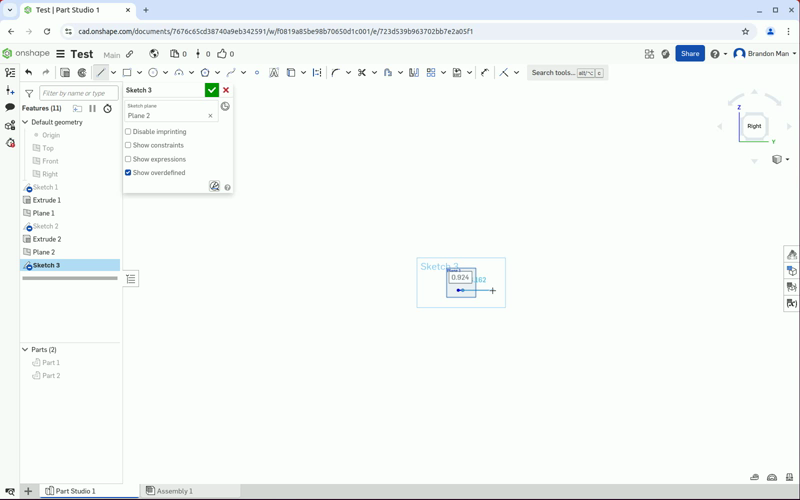
mouse_move(462, 274)
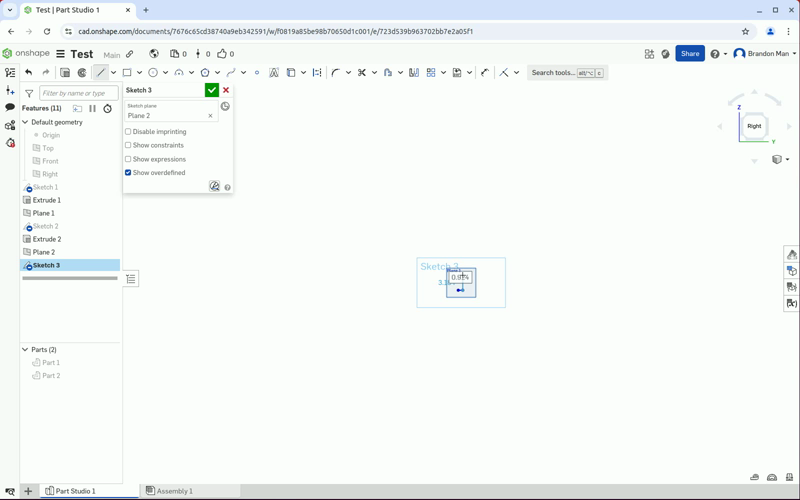
click(462, 274)
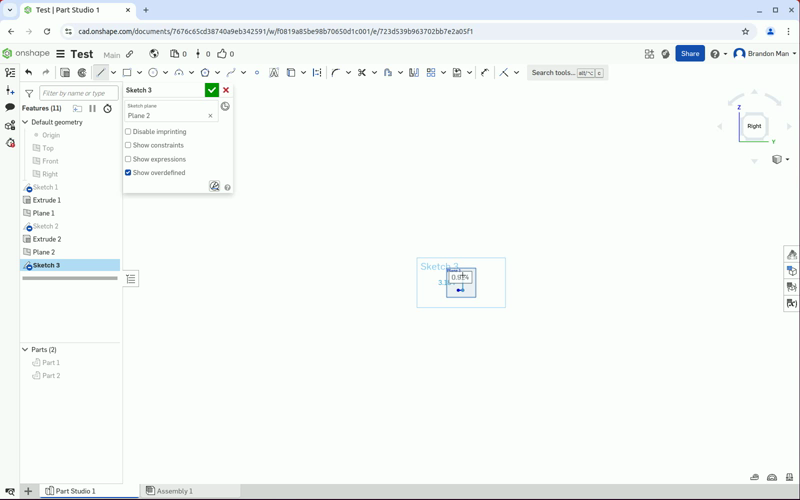
key_up(shift)
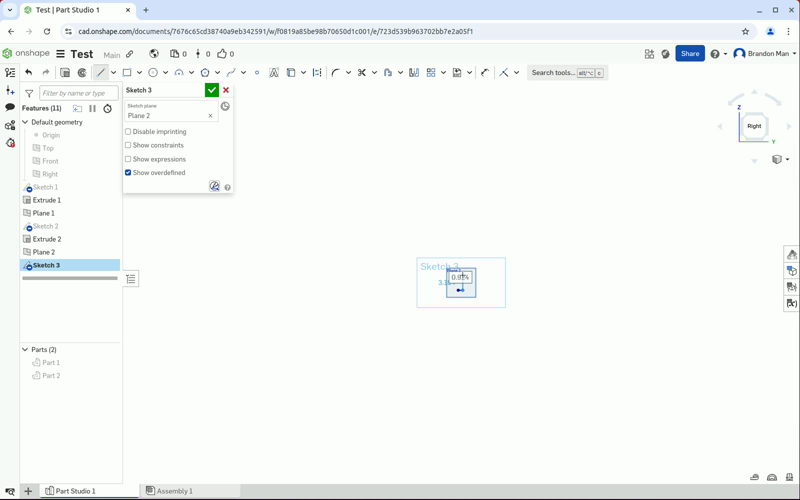
key_down(shift)
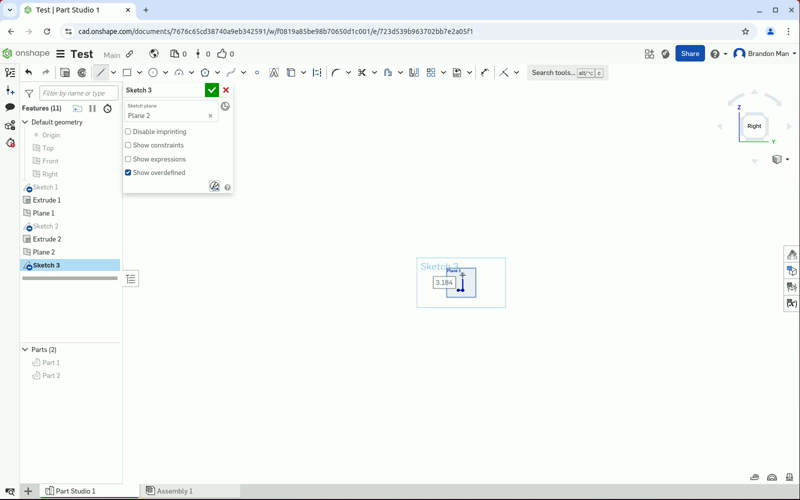
mouse_move(492, 274)
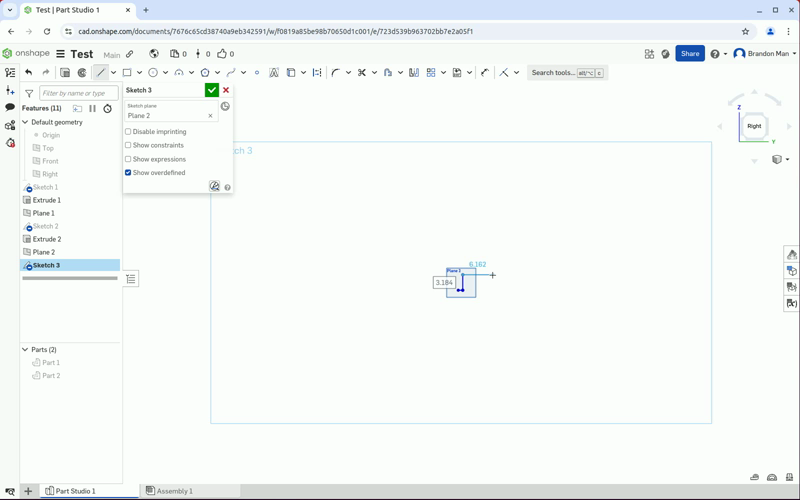
mouse_move(458, 274)
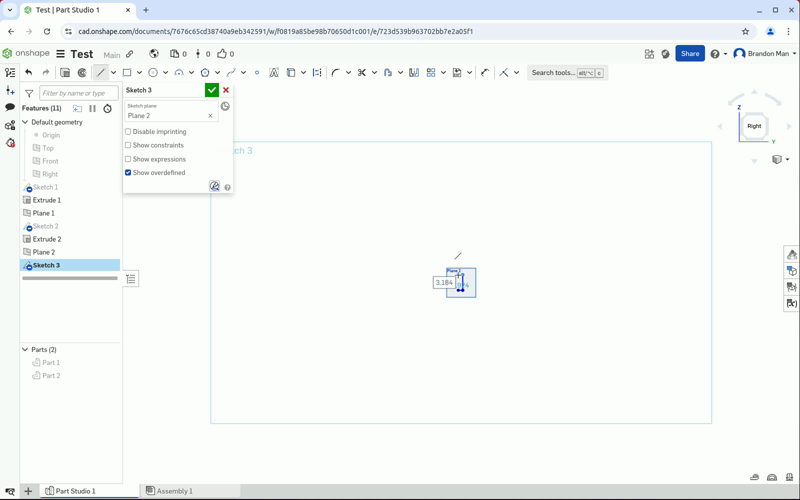
scroll(6)
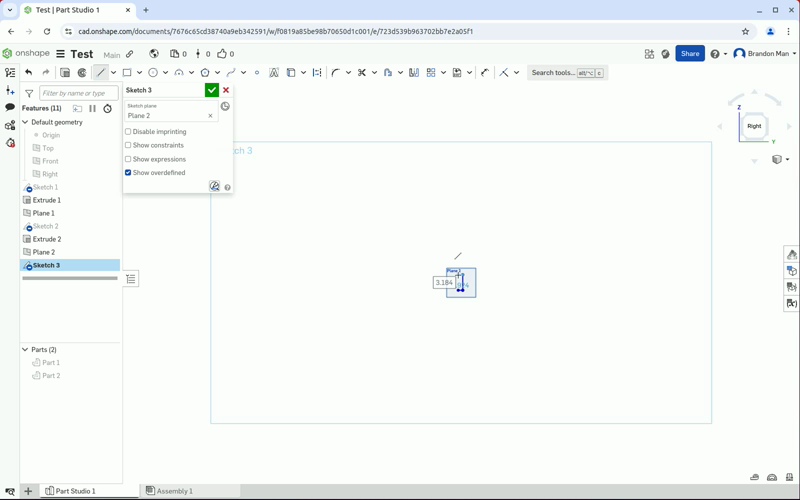
scroll(6)
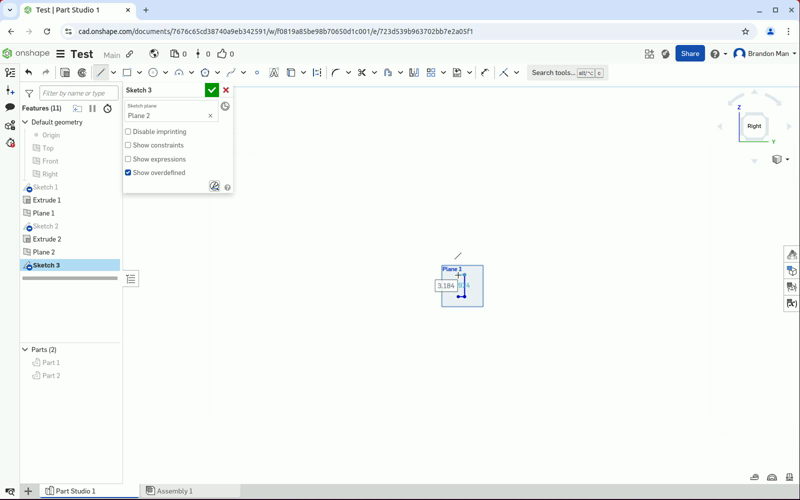
scroll(6)
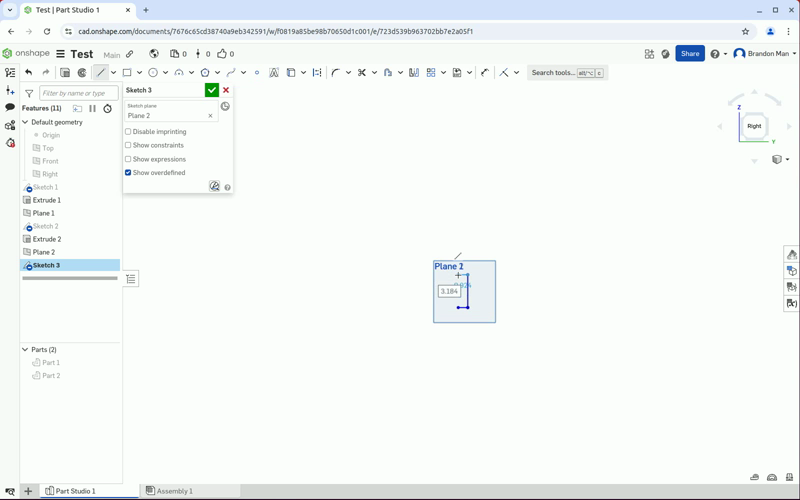
scroll(6)
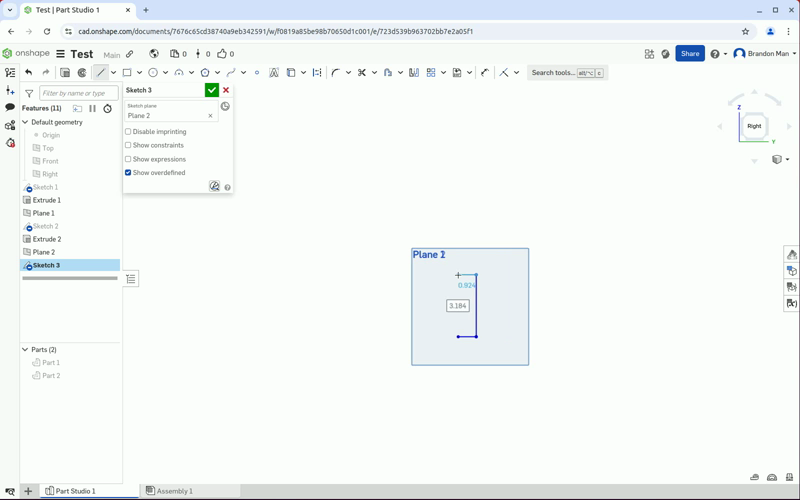
scroll(6)
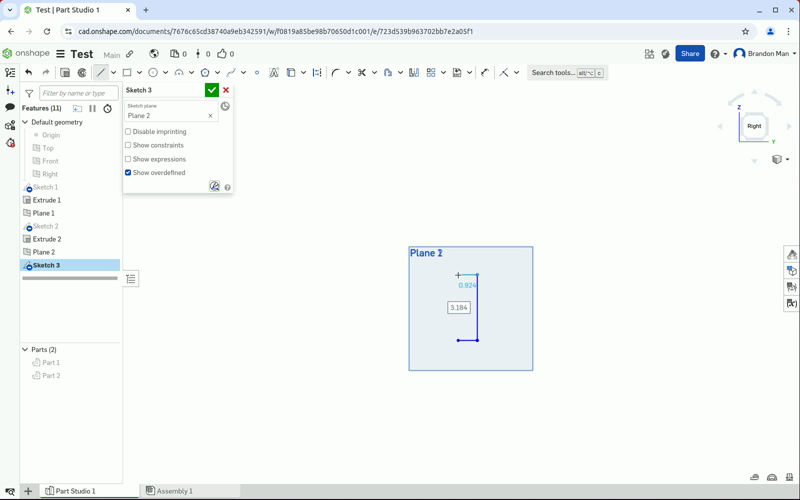
scroll(6)
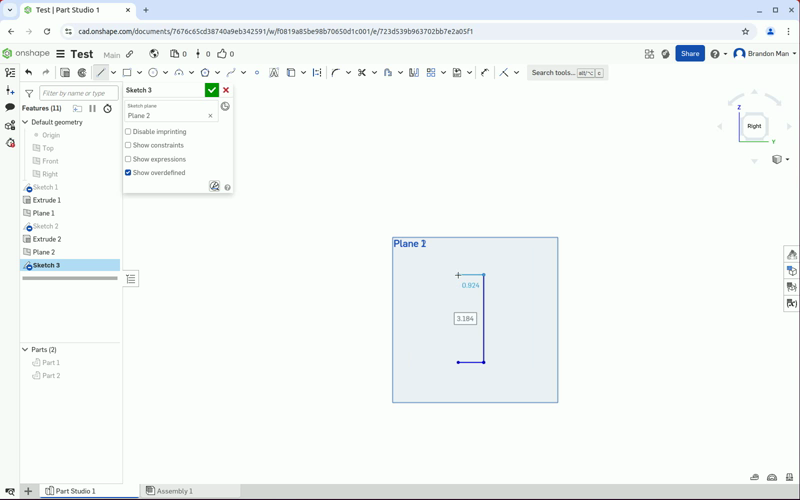
scroll(6)
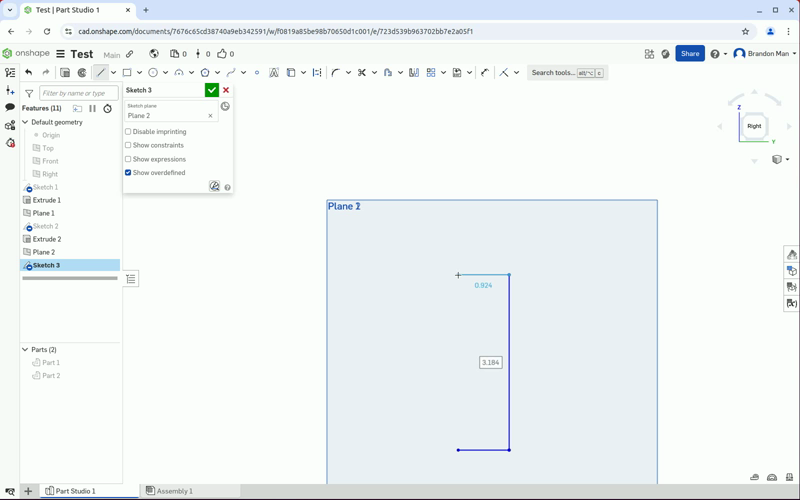
click(458, 274)
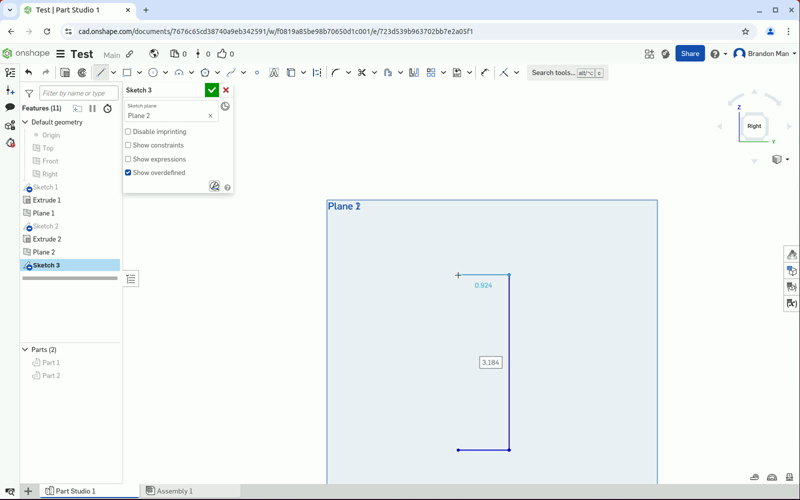
scroll(-6)
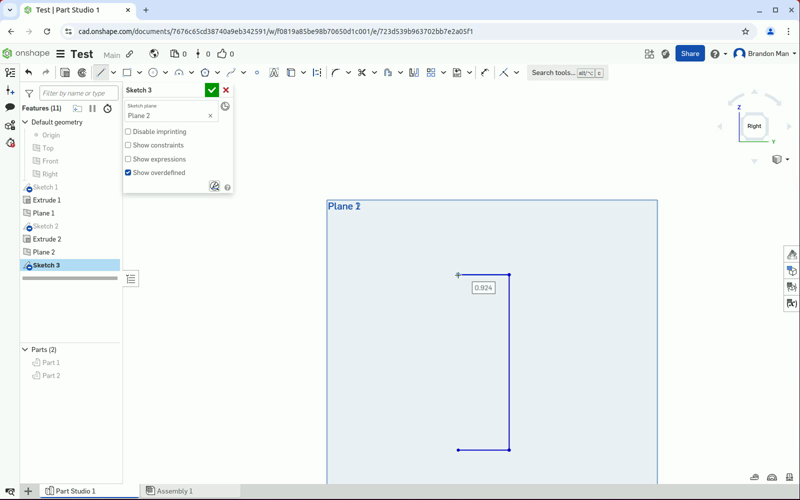
scroll(-6)
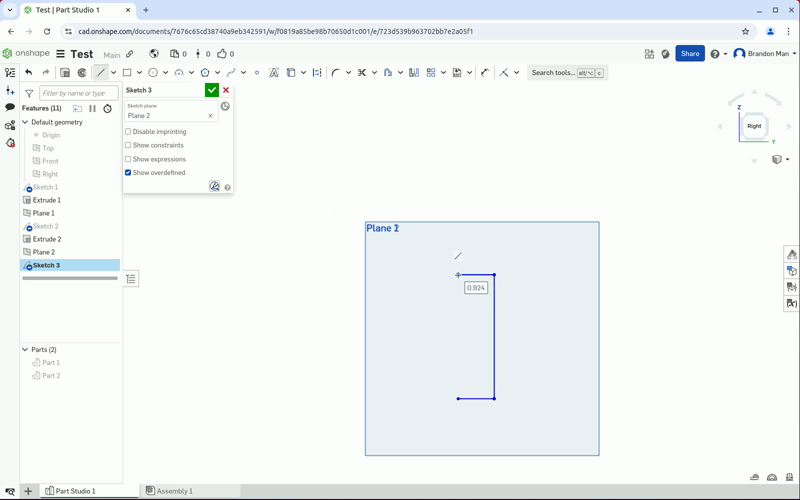
scroll(-6)
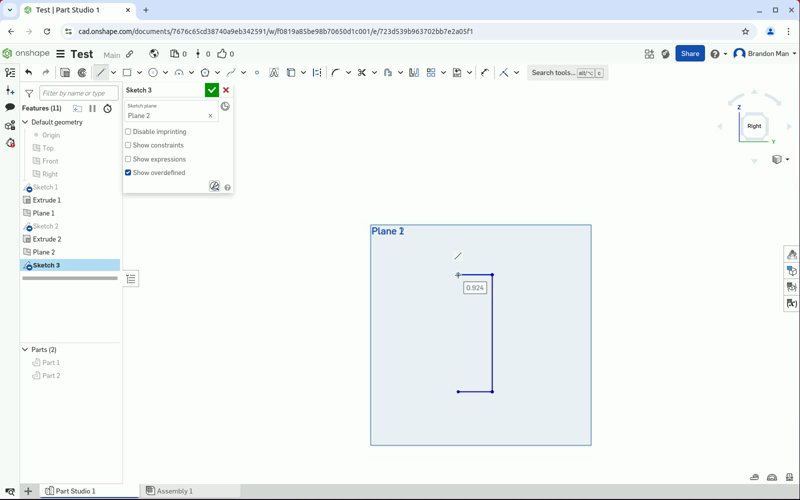
scroll(-6)
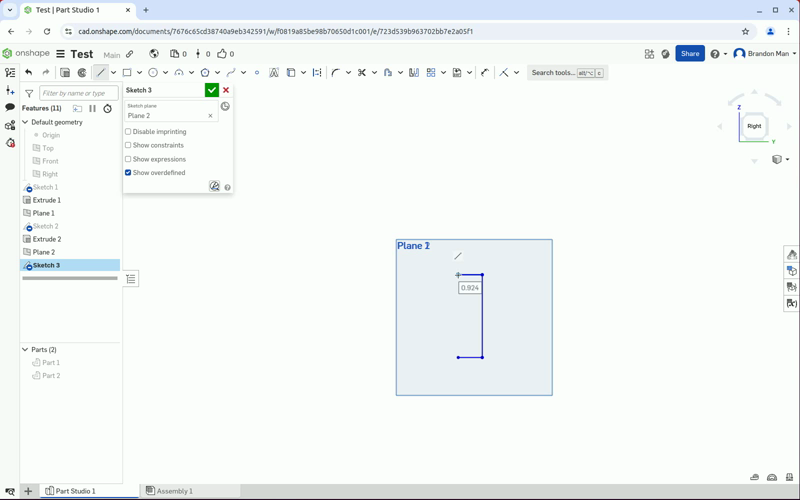
scroll(-6)
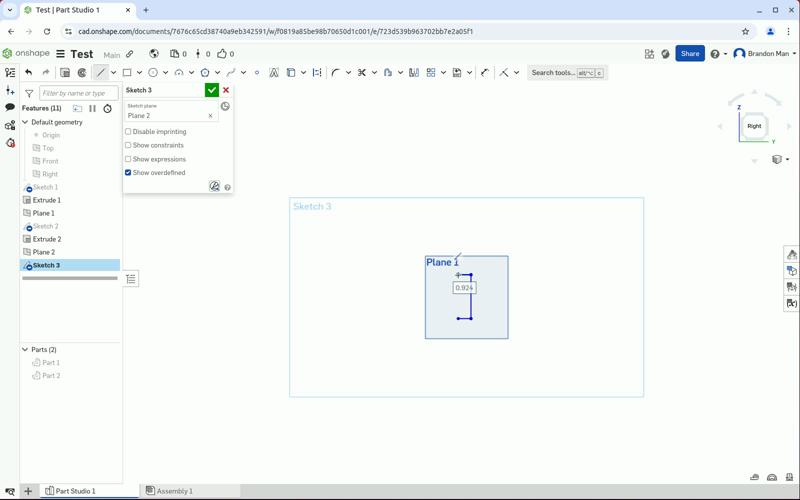
scroll(-6)
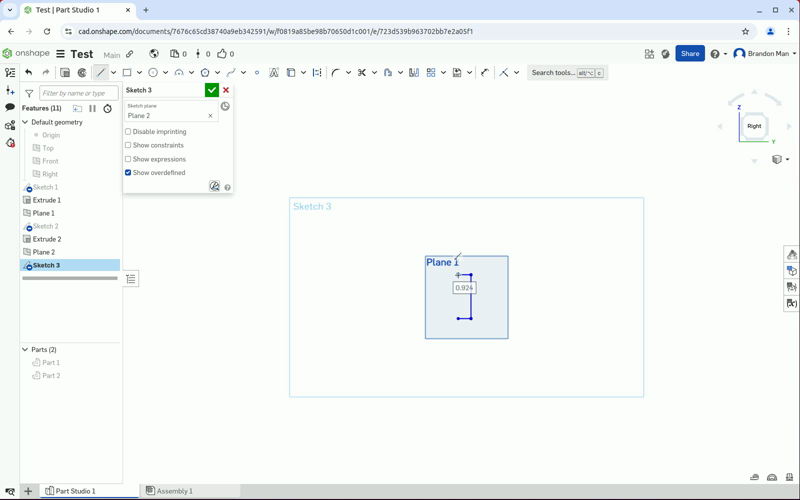
scroll(-6)
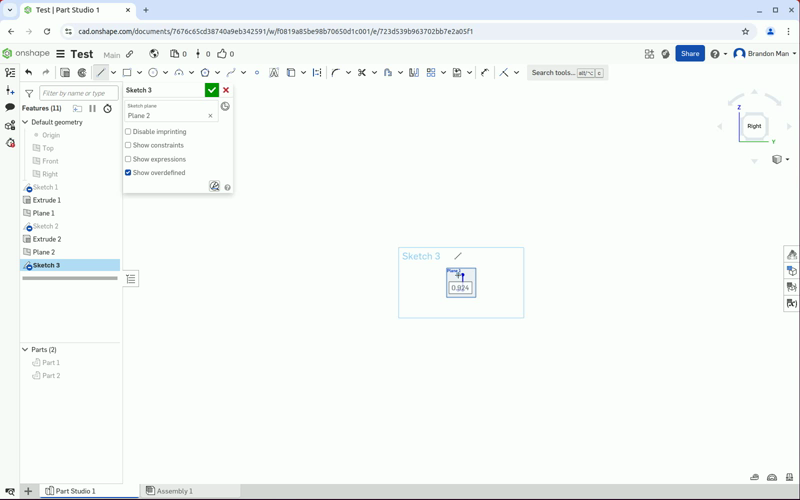
key_up(shift)
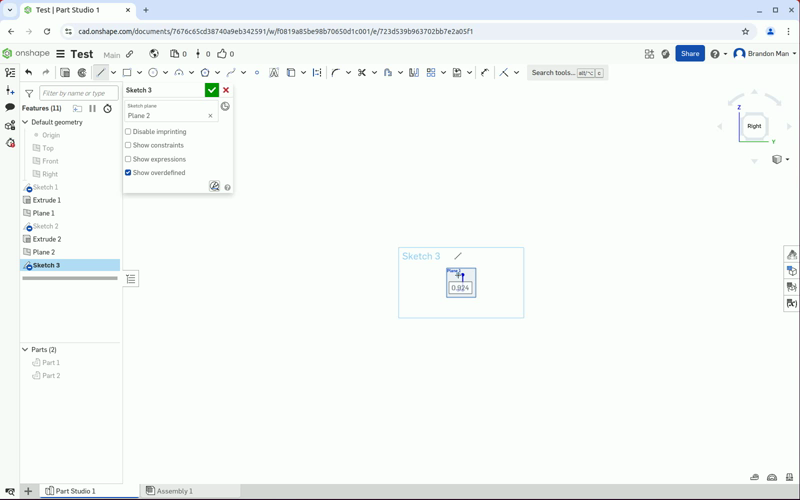
mouse_move(488, 274)
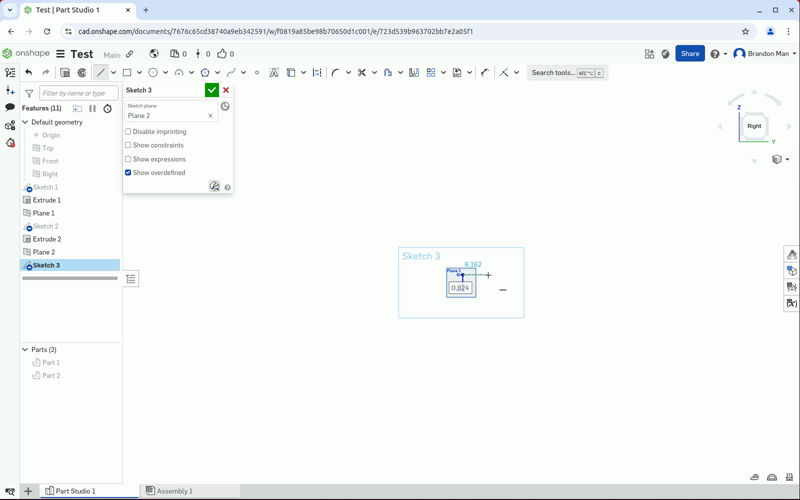
key_down(shift)
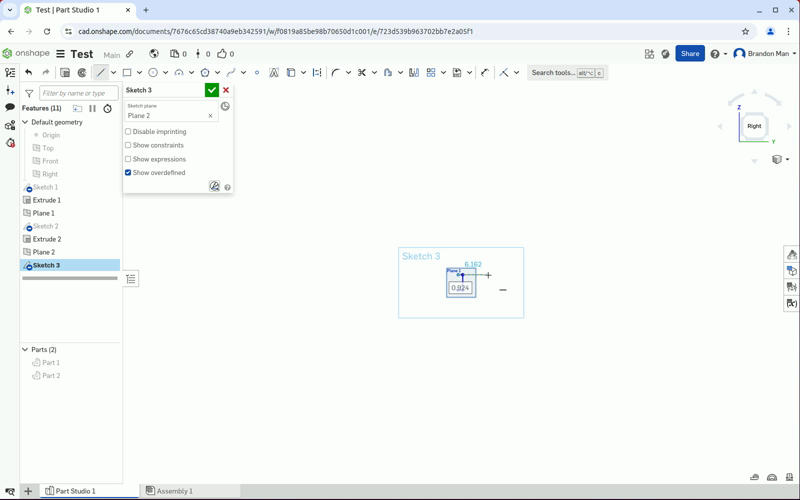
mouse_move(458, 290)
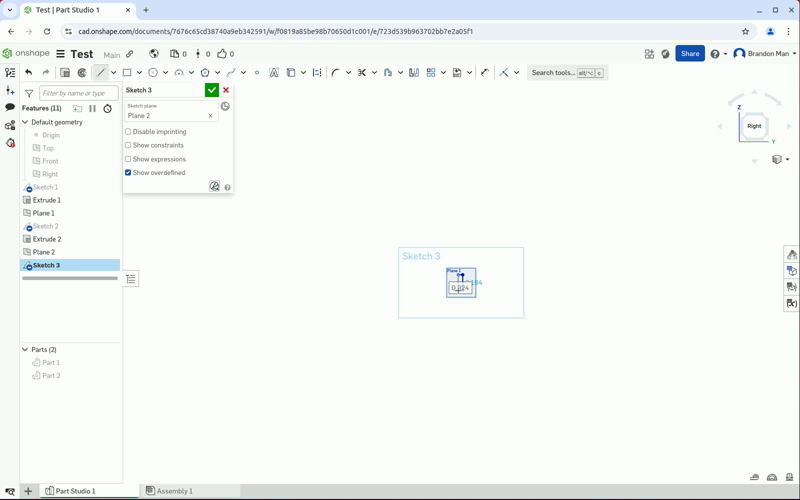
scroll(6)
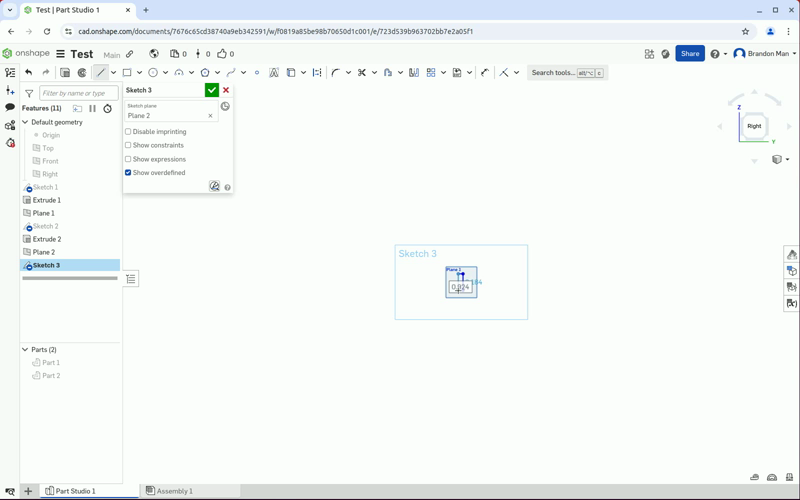
scroll(6)
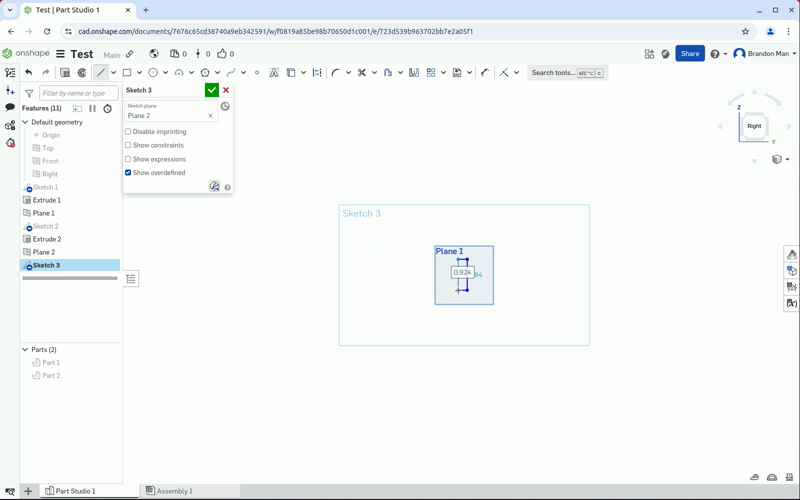
scroll(6)
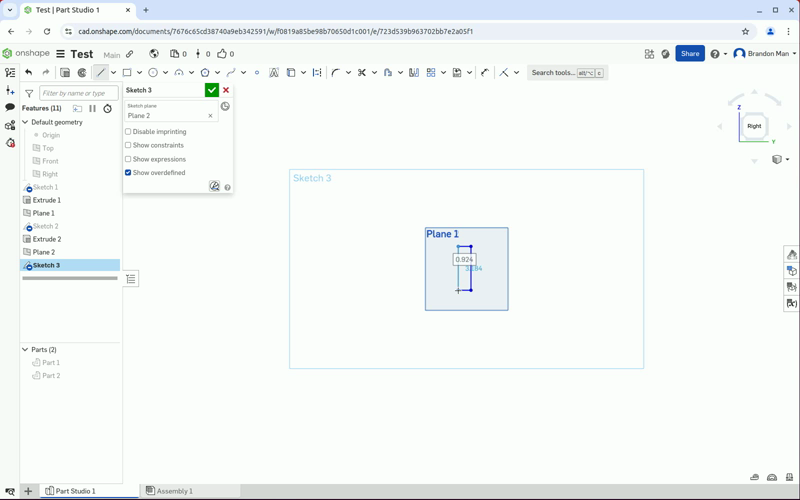
scroll(6)
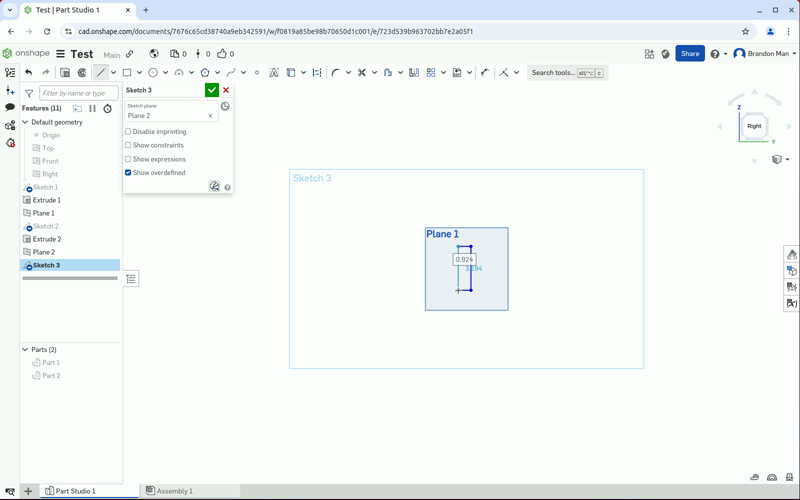
scroll(6)
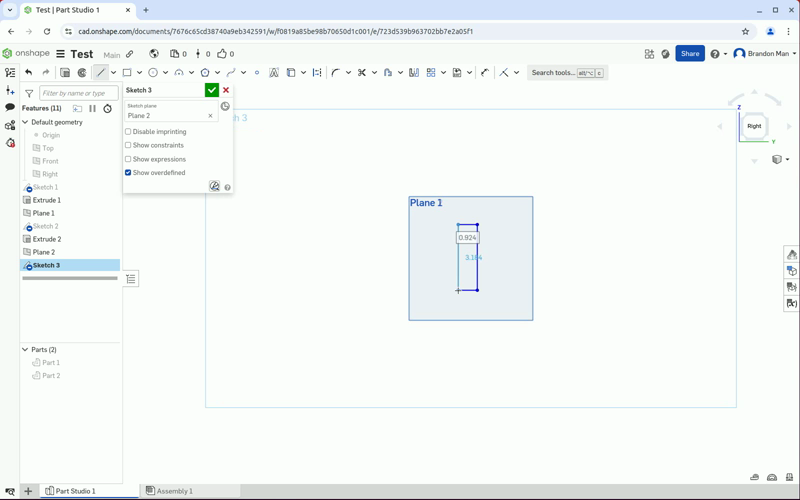
scroll(6)
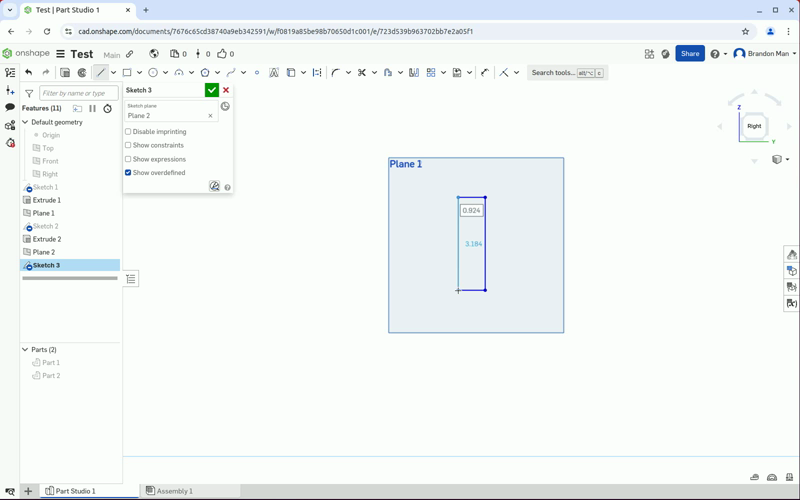
scroll(6)
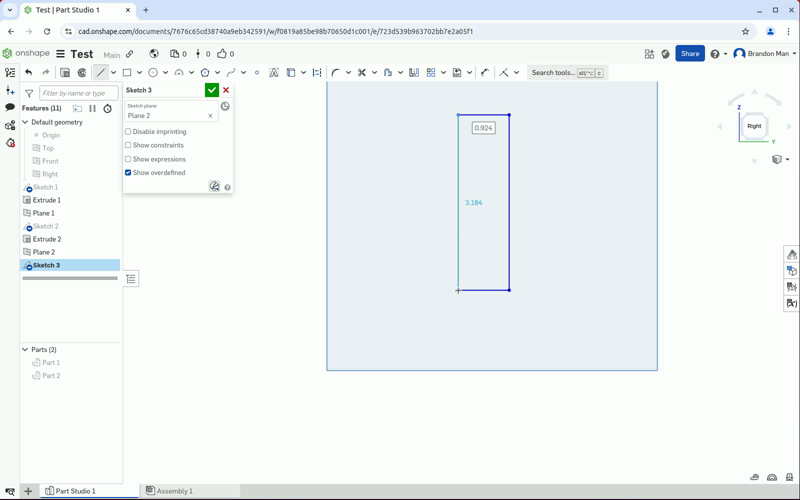
key_up(shift)
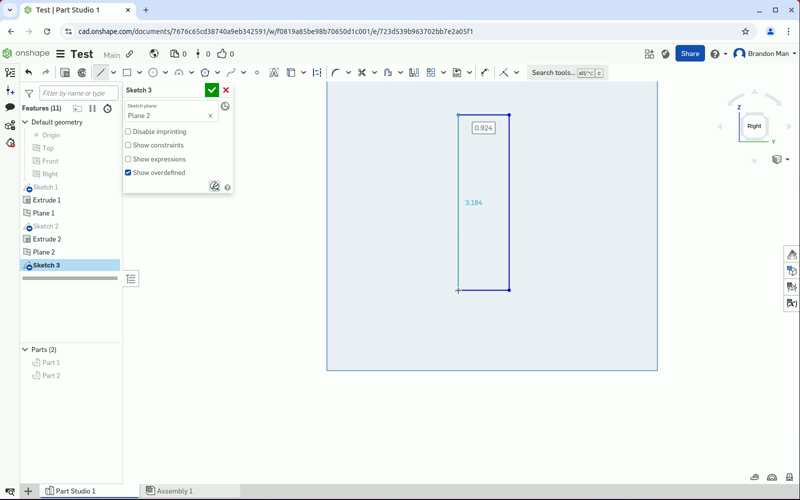
click(458, 290)
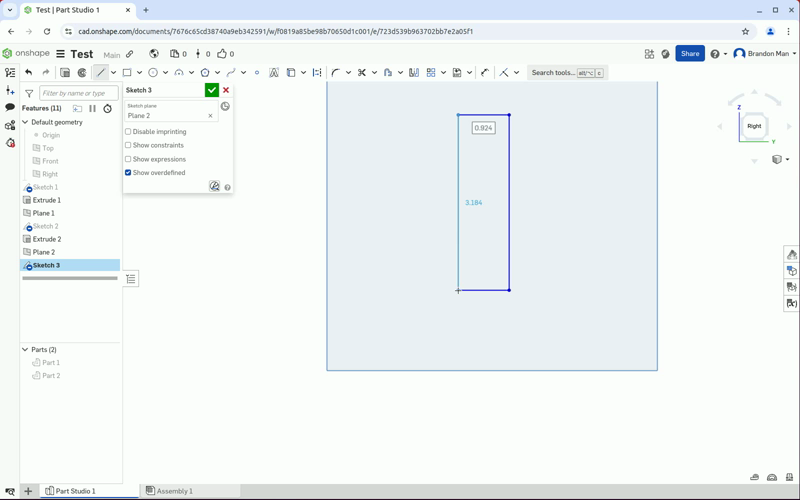
scroll(-6)
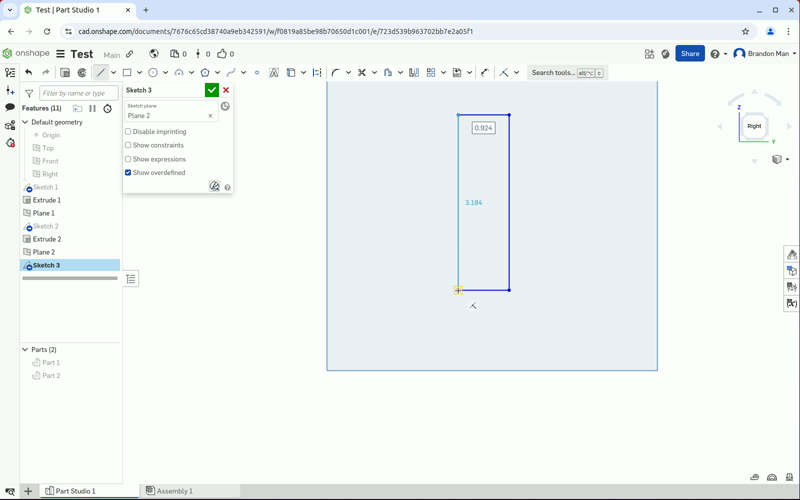
scroll(-6)
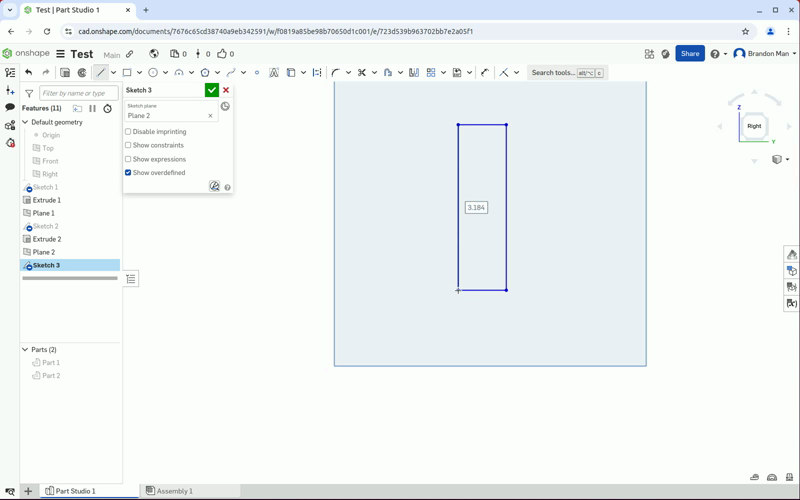
scroll(-6)
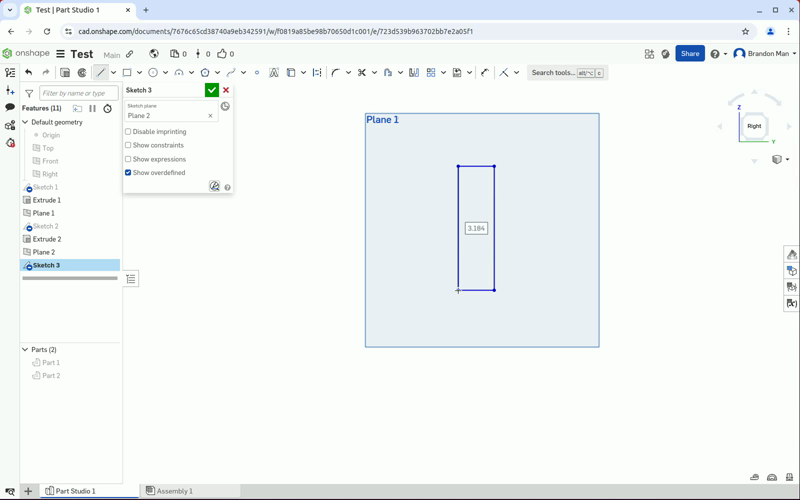
scroll(-6)
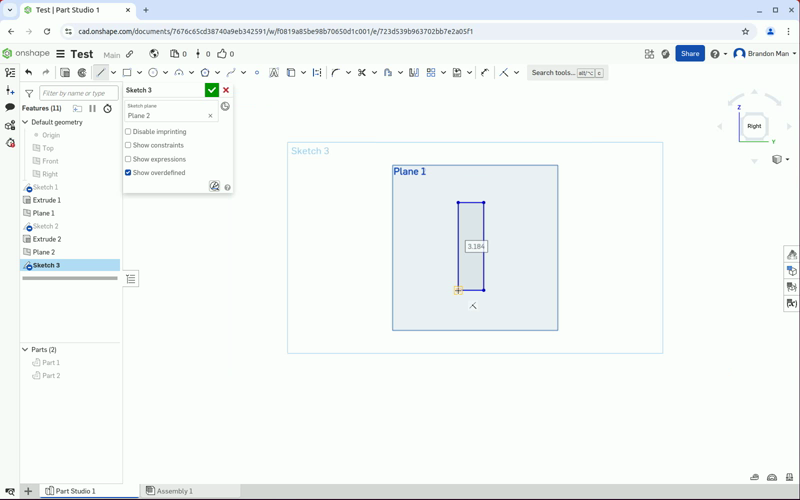
scroll(-6)
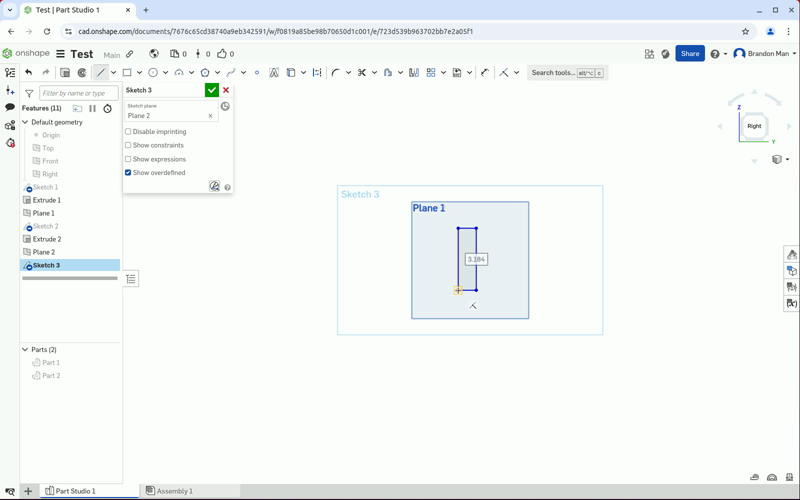
scroll(-6)
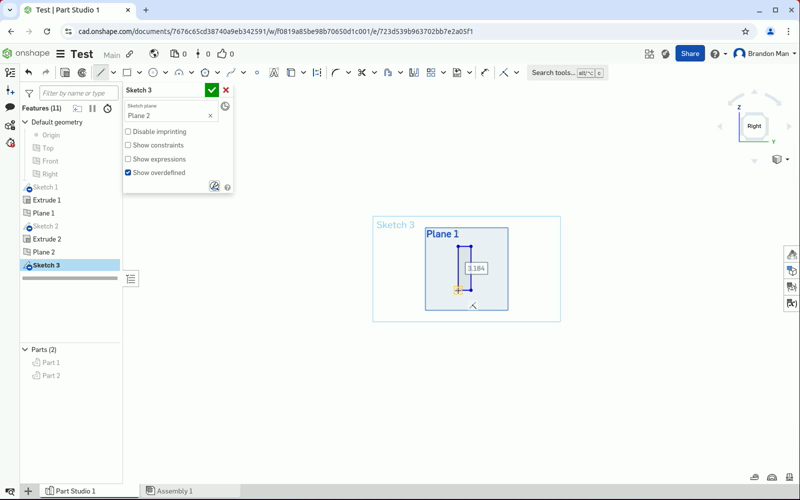
scroll(-6)
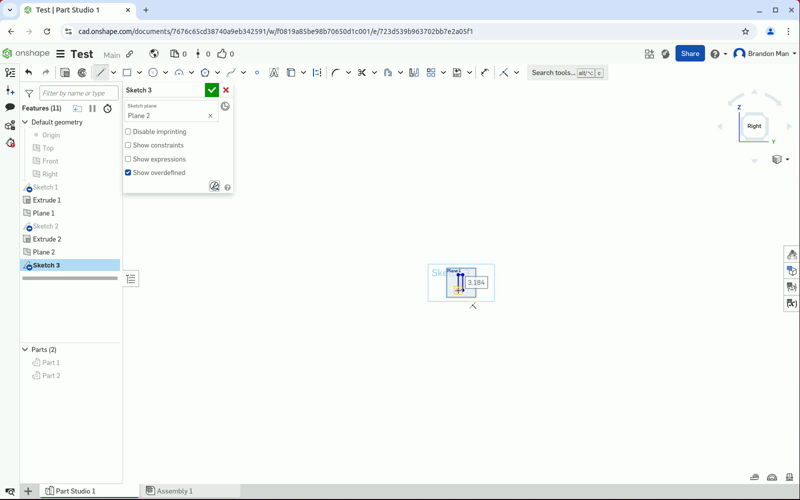
key(esc)
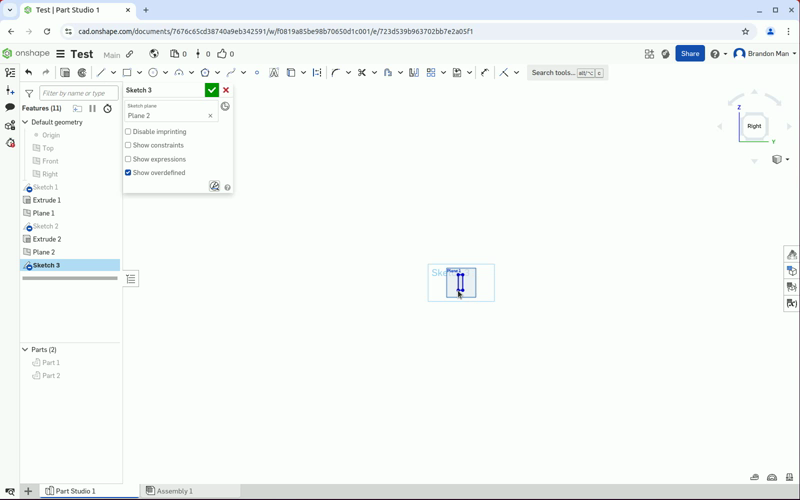
mouse_move(460, 286)
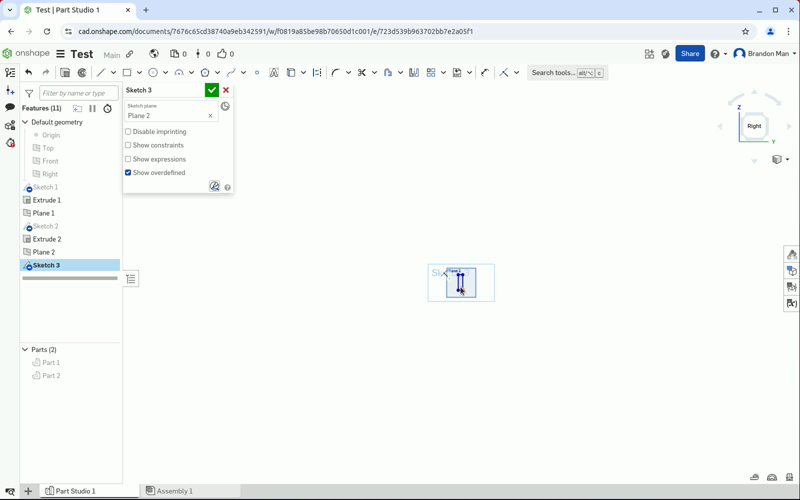
scroll(6)
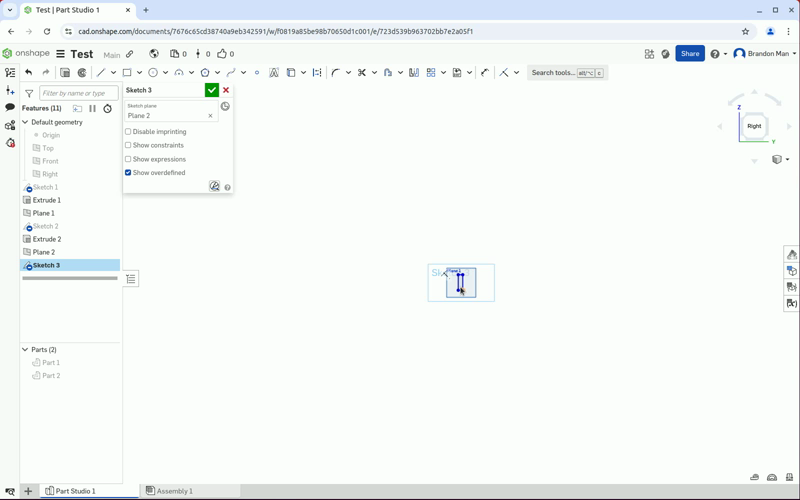
scroll(6)
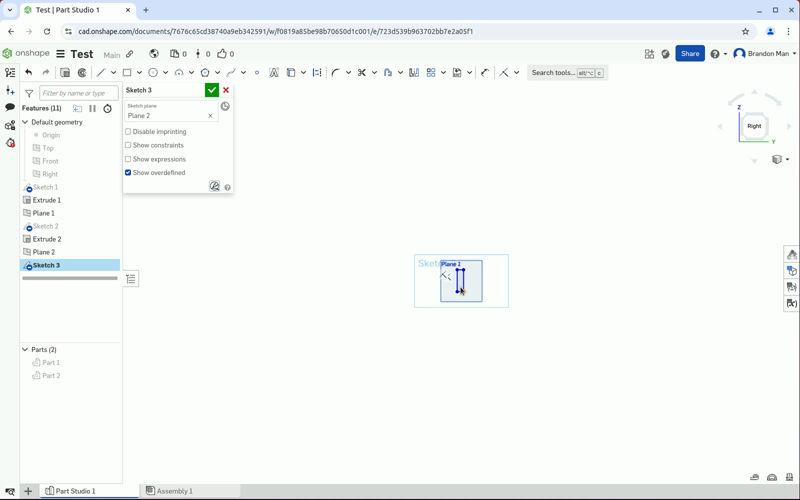
scroll(6)
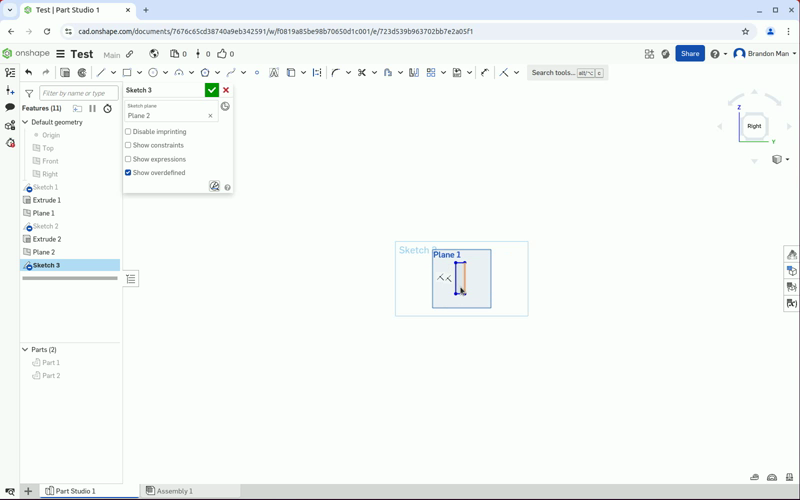
scroll(6)
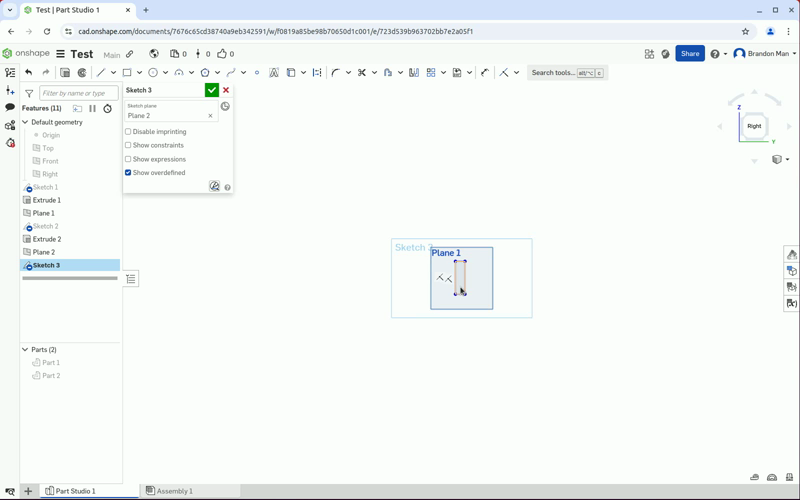
scroll(6)
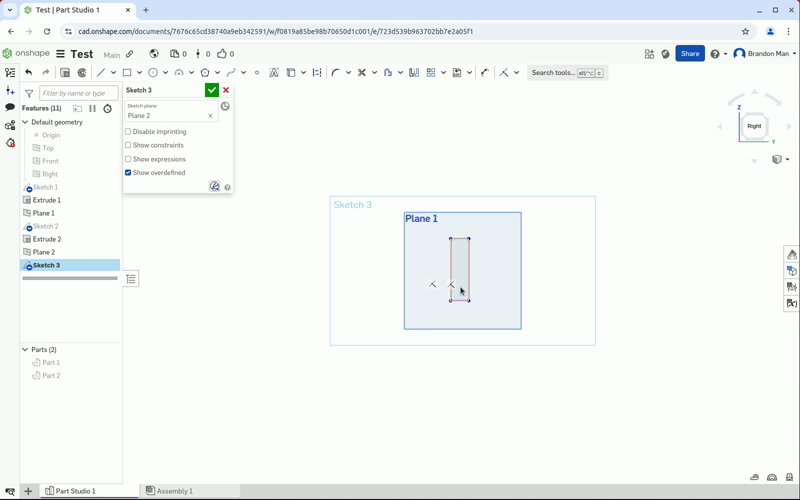
scroll(6)
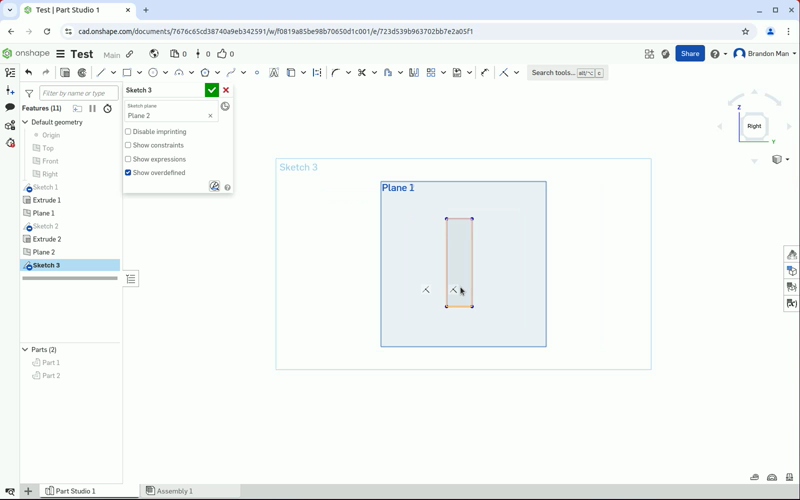
scroll(6)
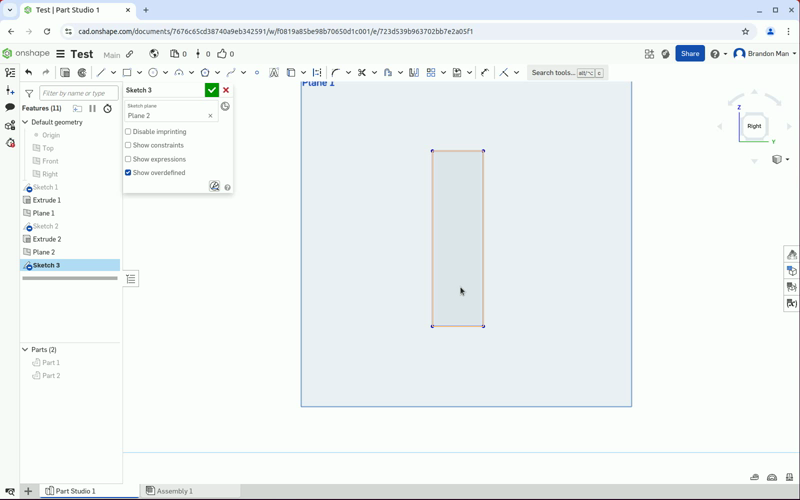
click(460, 286)
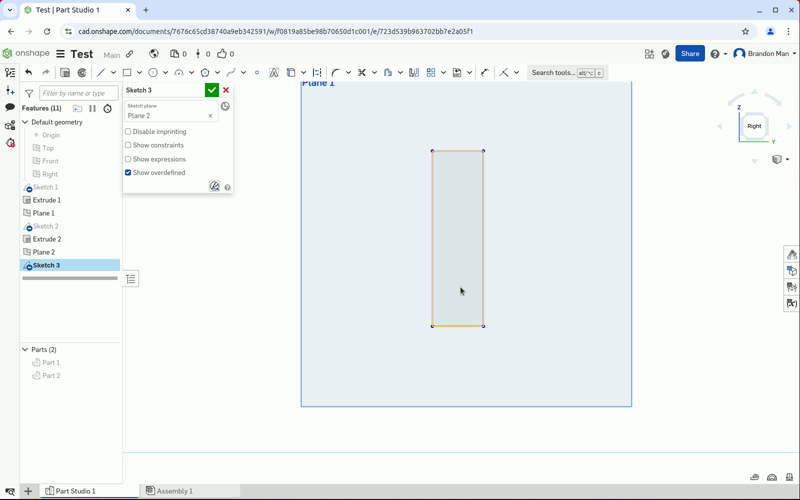
scroll(-6)
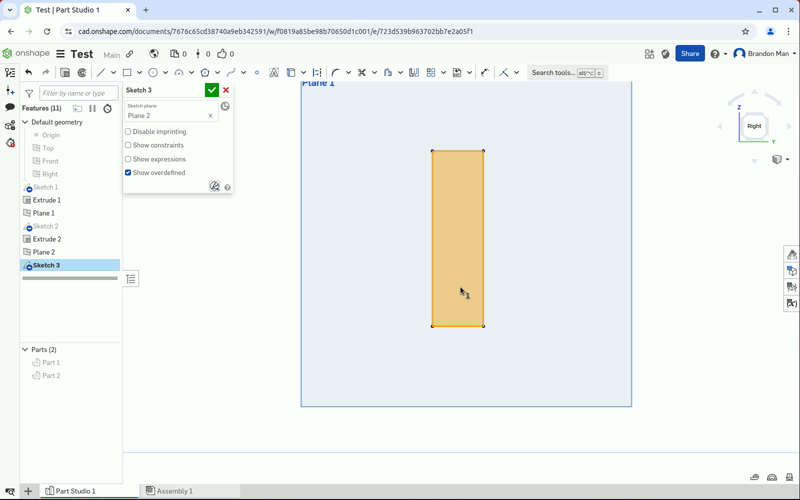
scroll(-6)
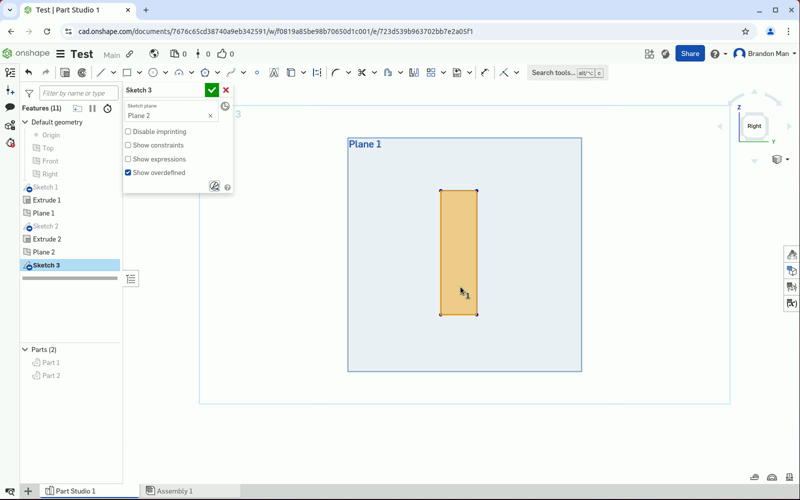
scroll(-6)
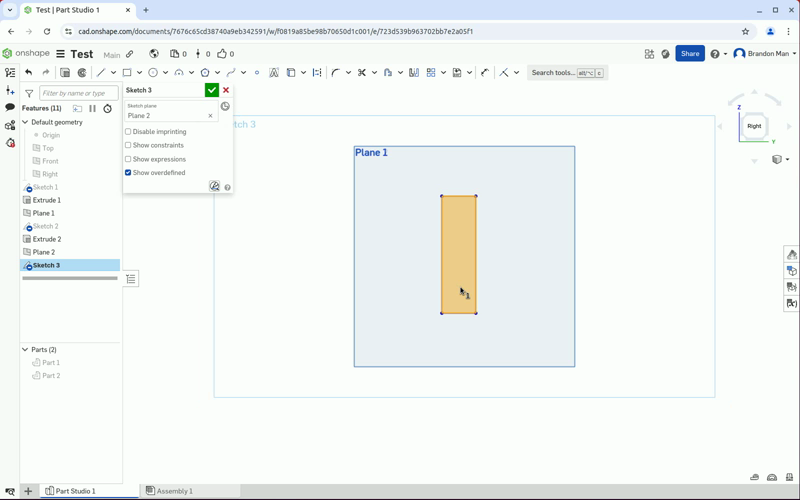
scroll(-6)
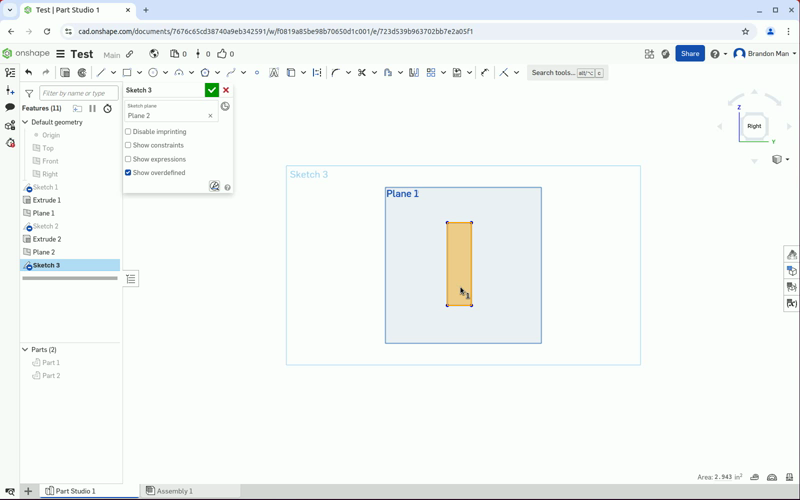
scroll(-6)
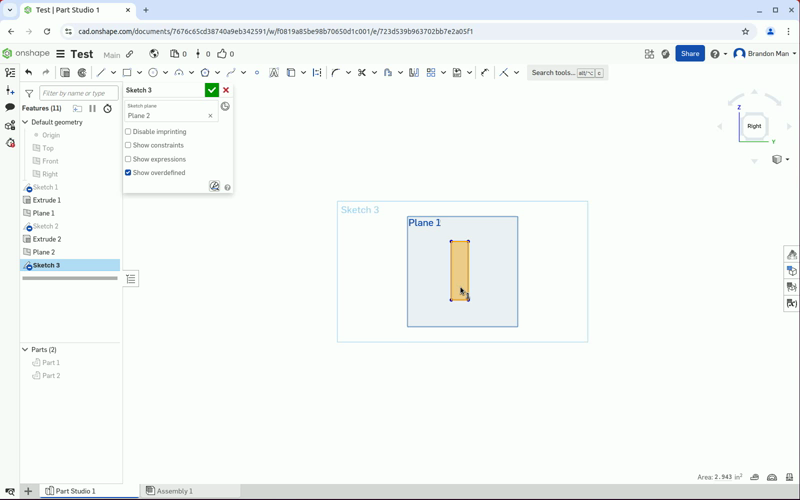
scroll(-6)
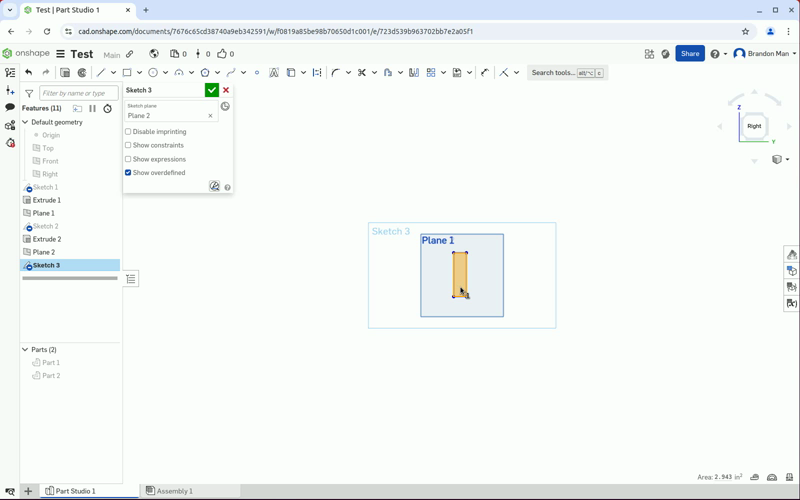
scroll(-6)
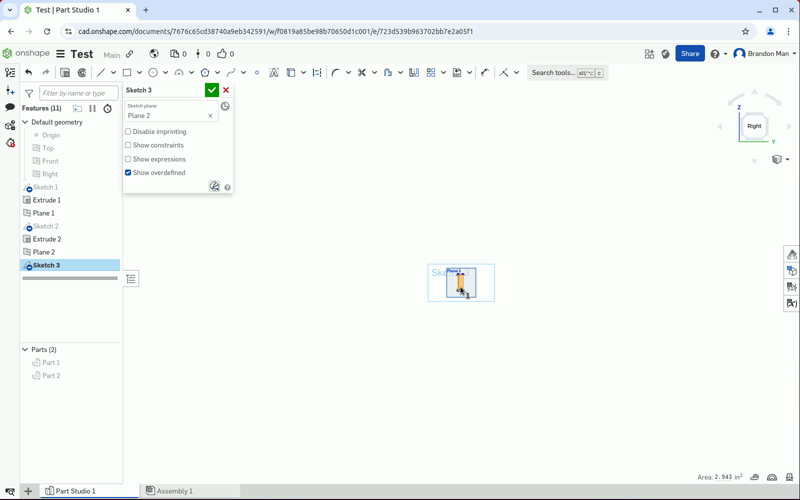
mouse_move(73, 352)
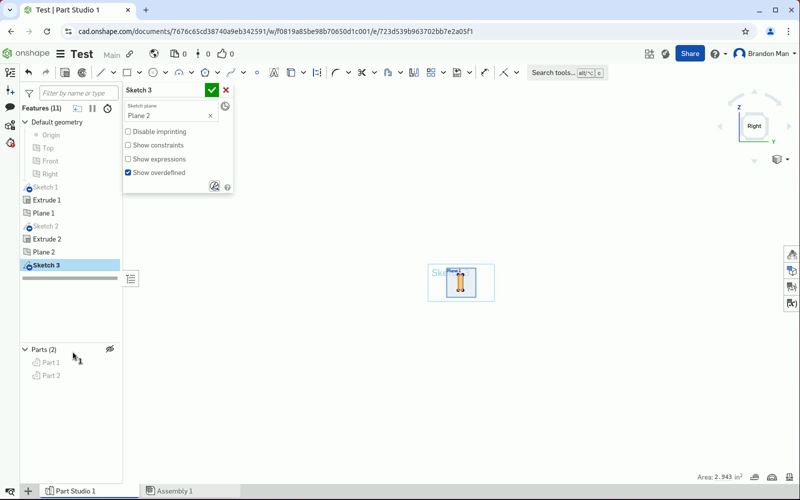
key(shift+y)
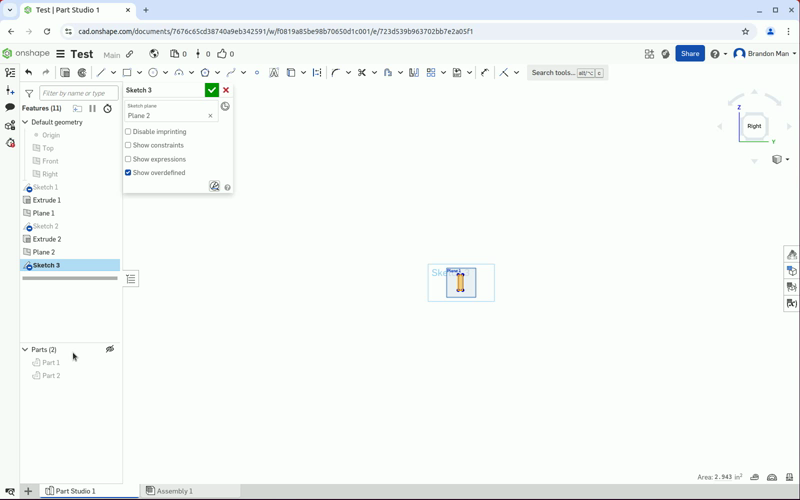
key(shift+e)
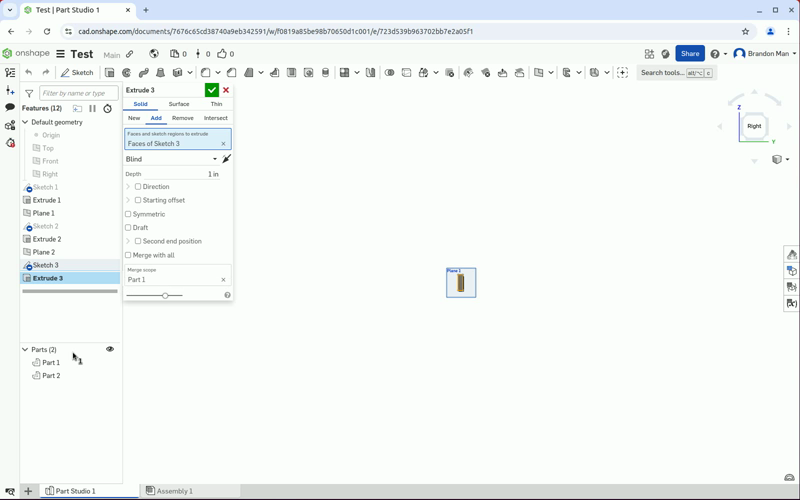
mouse_move(143, 106)
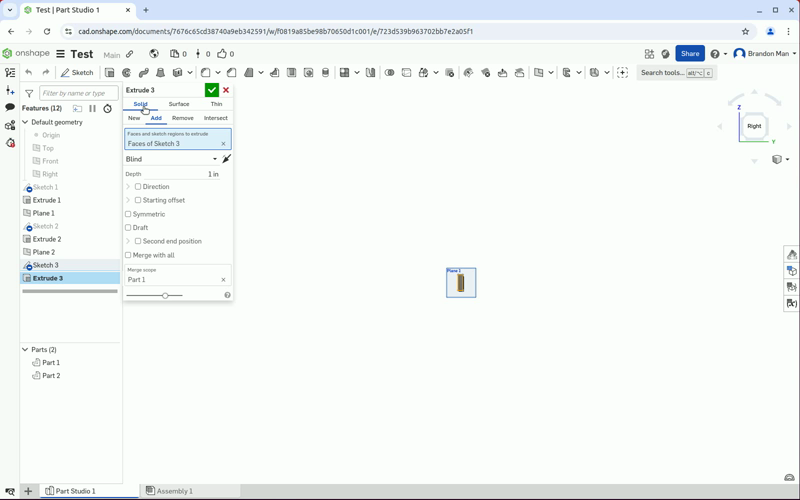
click(143, 106)
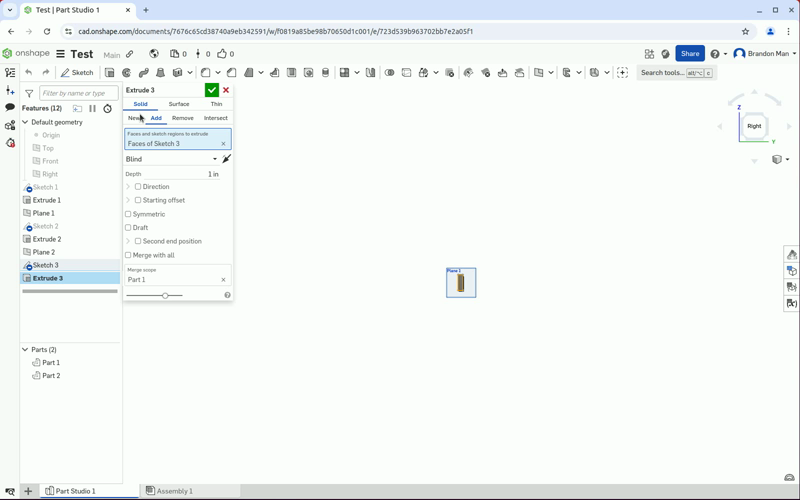
mouse_move(137, 120)
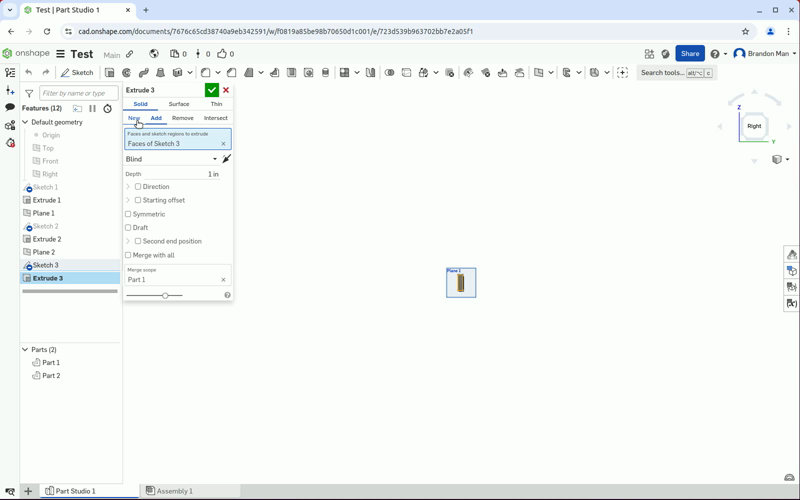
click(137, 120)
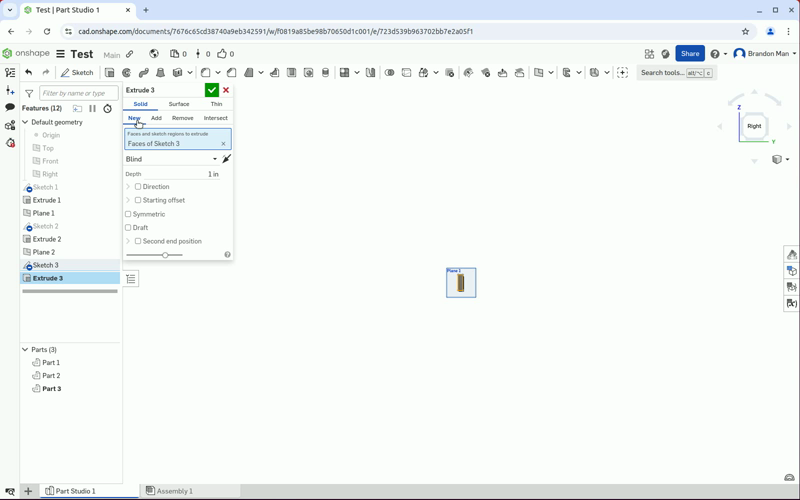
key(tab, 4)
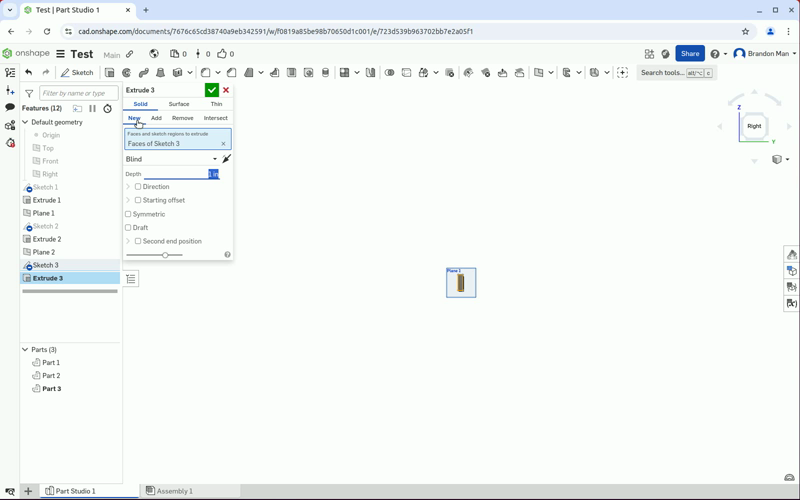
text(2.407)
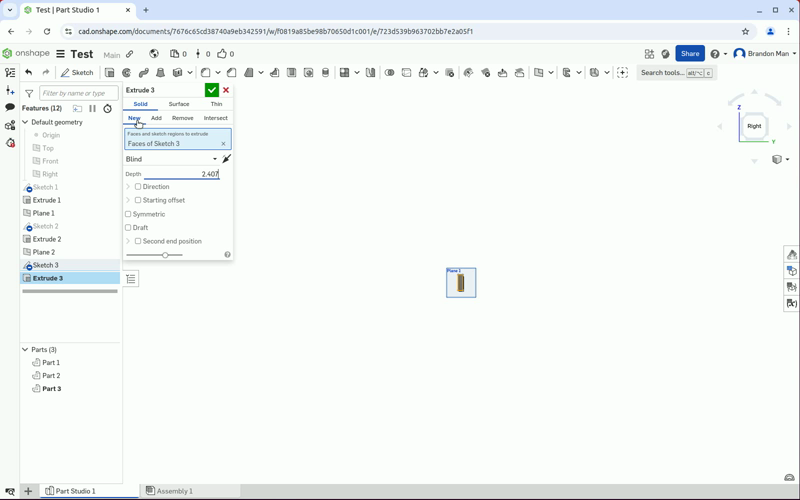
key(enter)
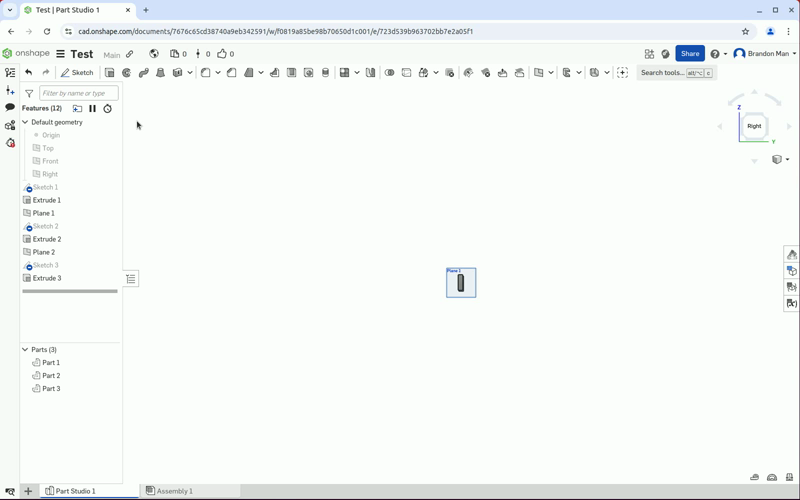
key(shift+h)
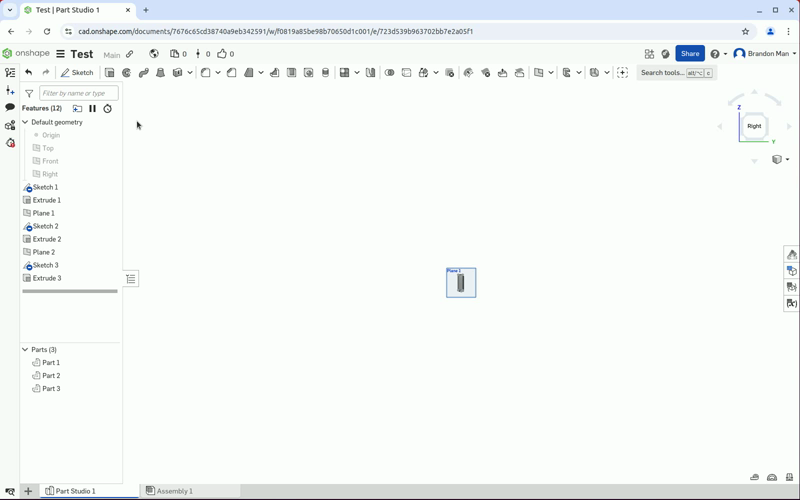
key(shift+h)
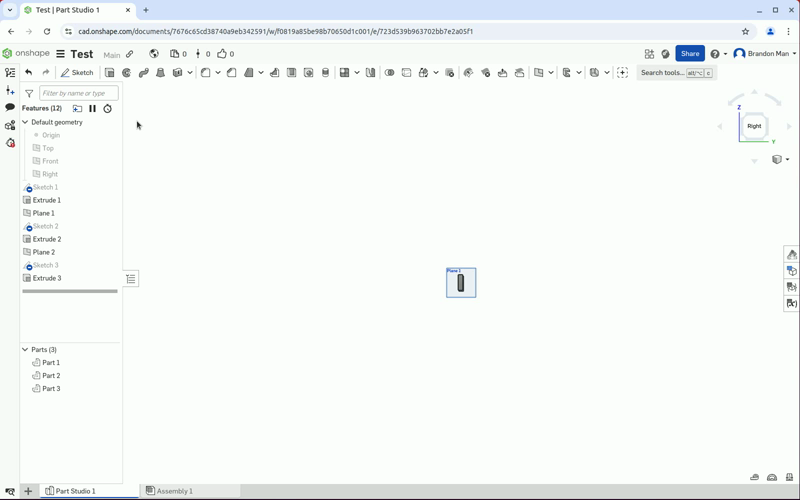
mouse_move(73, 189)
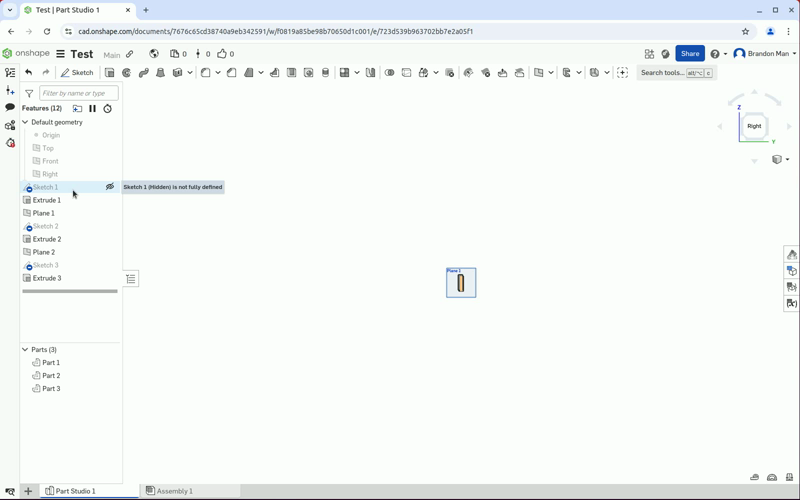
click(73, 189)
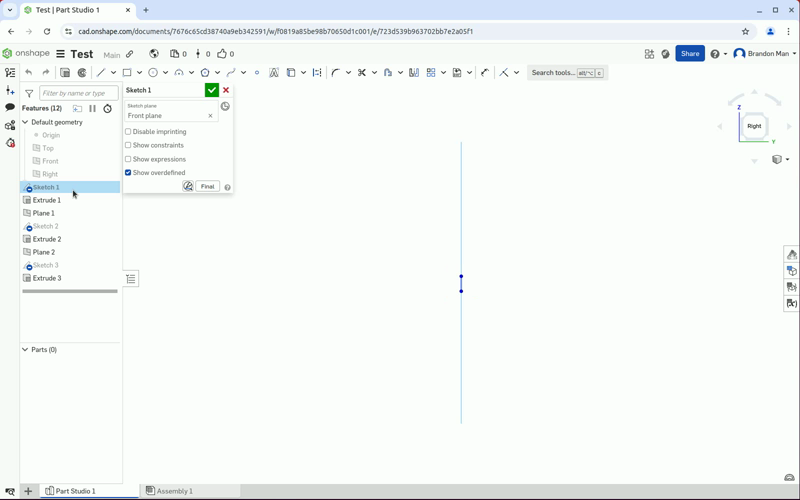
mouse_move(229, 92)
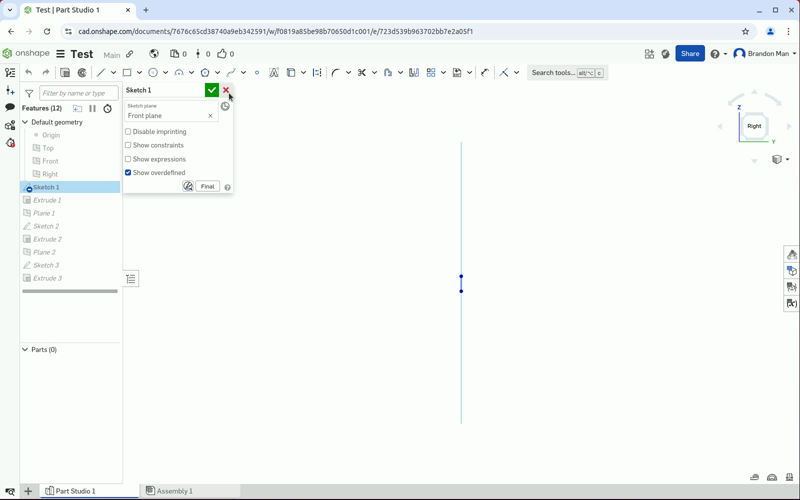
click(229, 92)
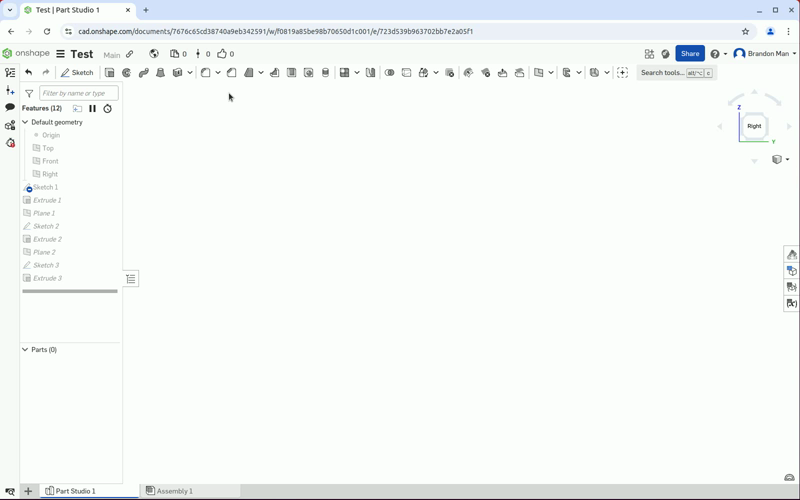
key(shift+s)
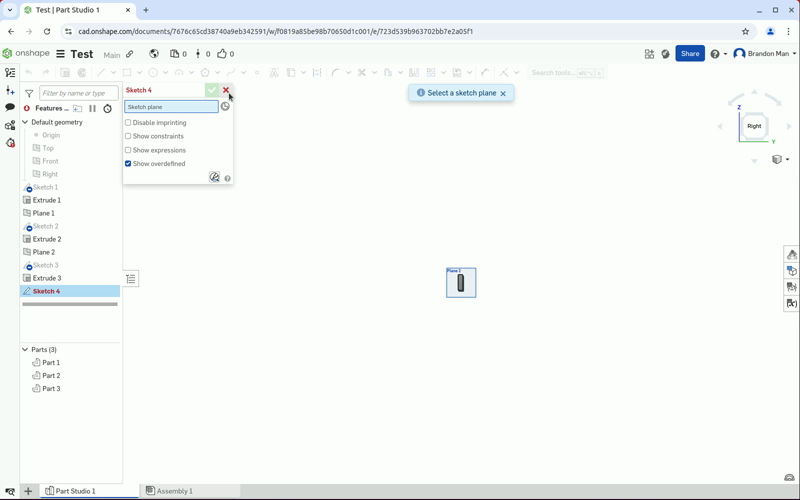
mouse_move(73, 254)
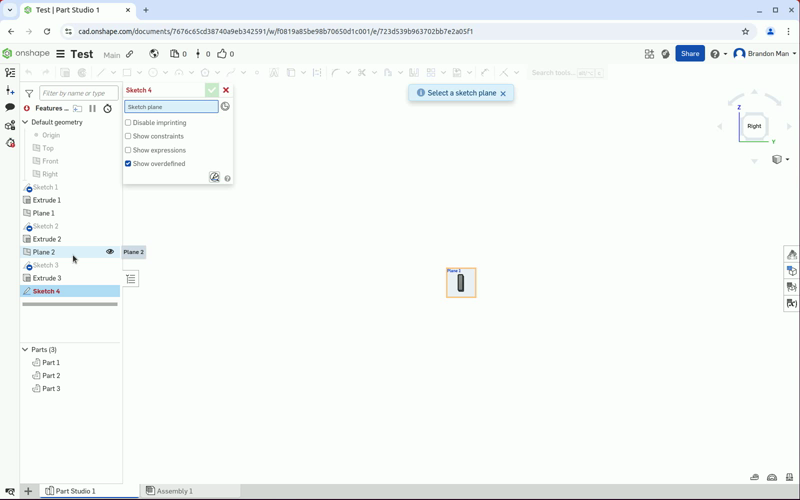
click(73, 254)
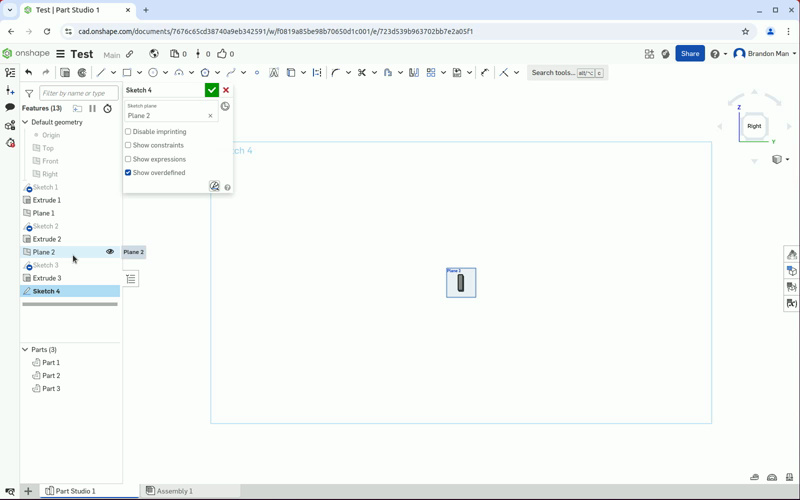
mouse_move(73, 352)
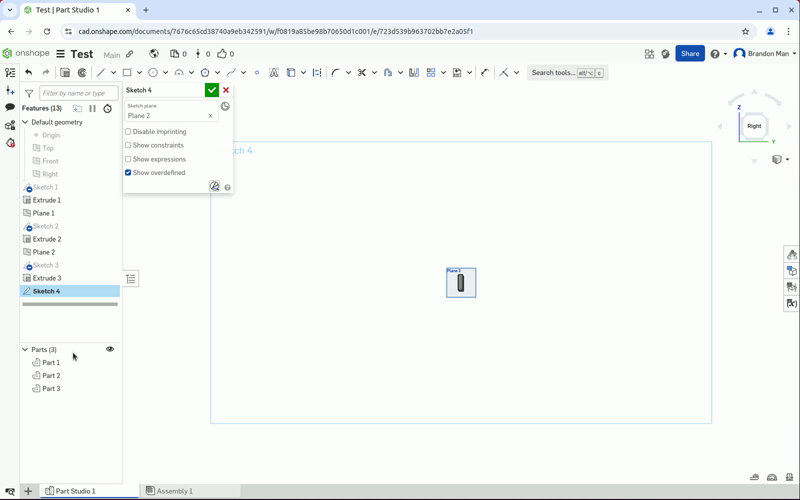
key(y)
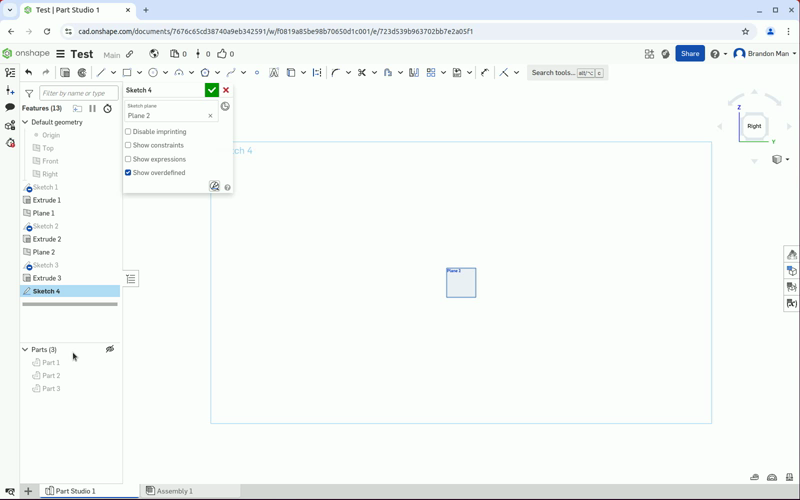
key(l)
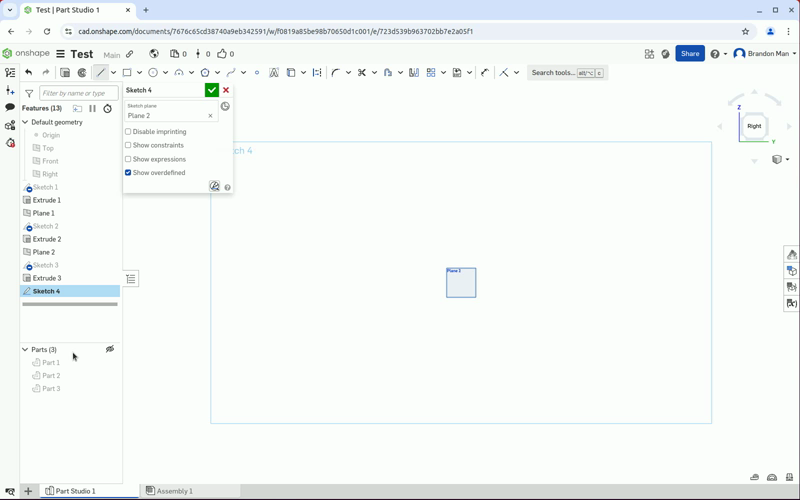
key_down(shift)
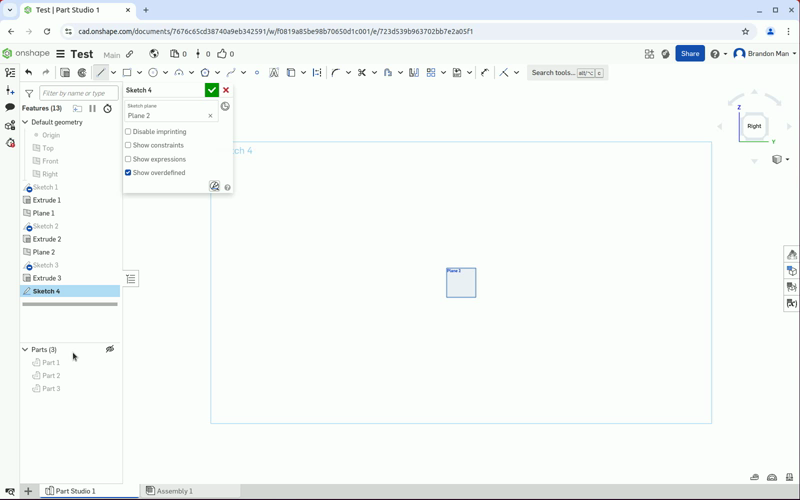
mouse_move(458, 290)
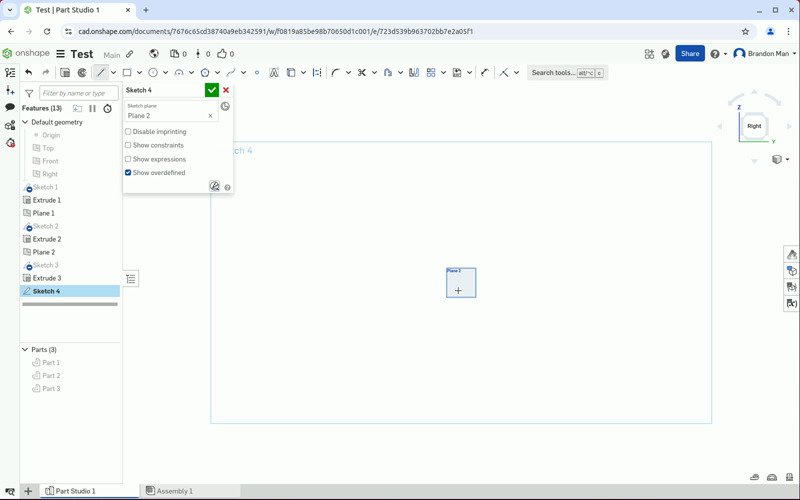
click(458, 290)
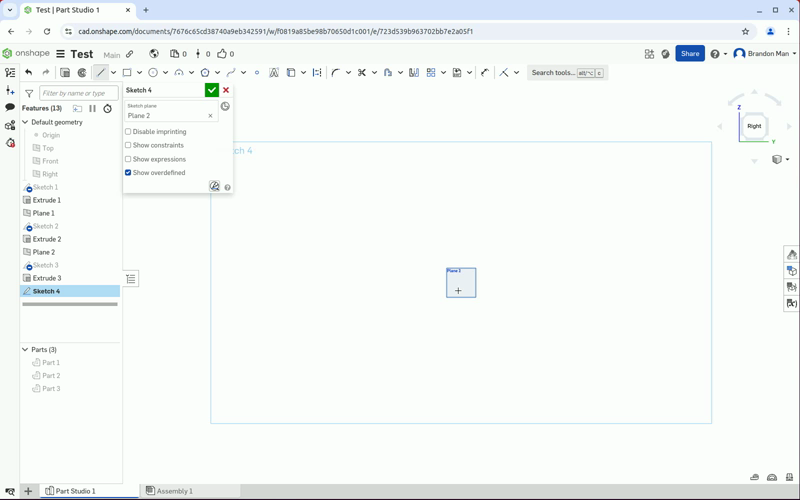
key_up(shift)
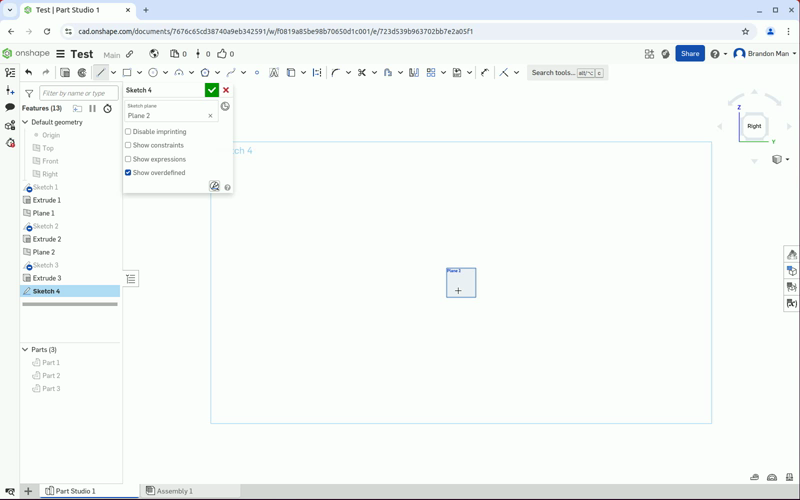
key_down(shift)
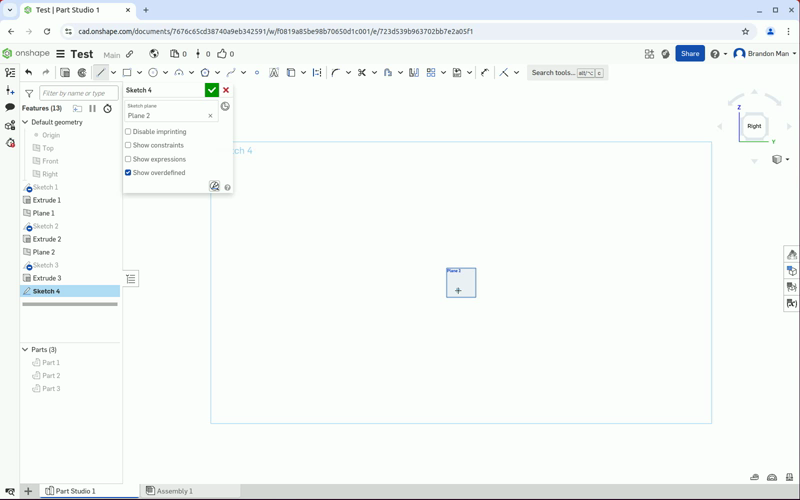
mouse_move(488, 290)
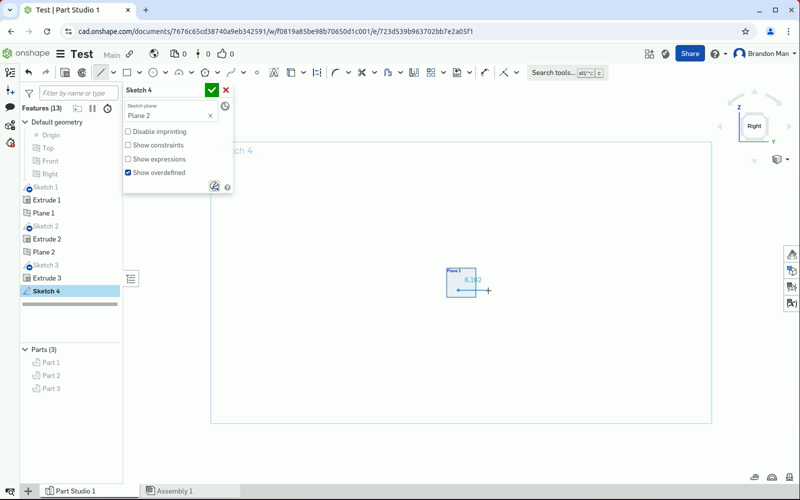
mouse_move(462, 290)
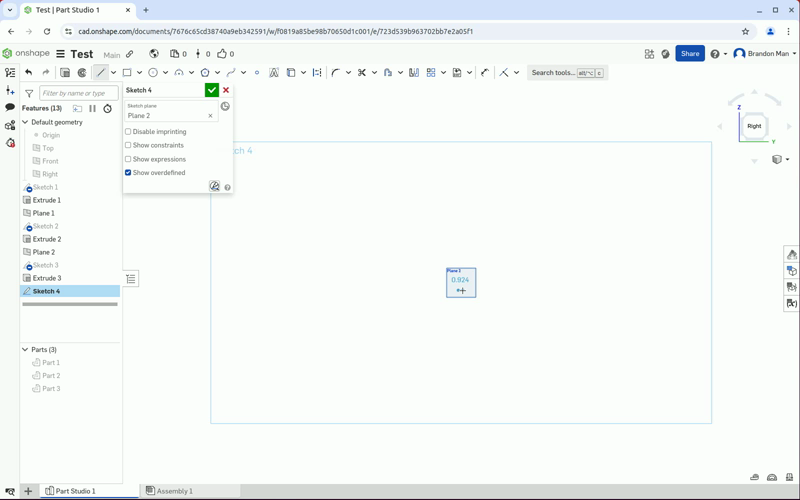
scroll(6)
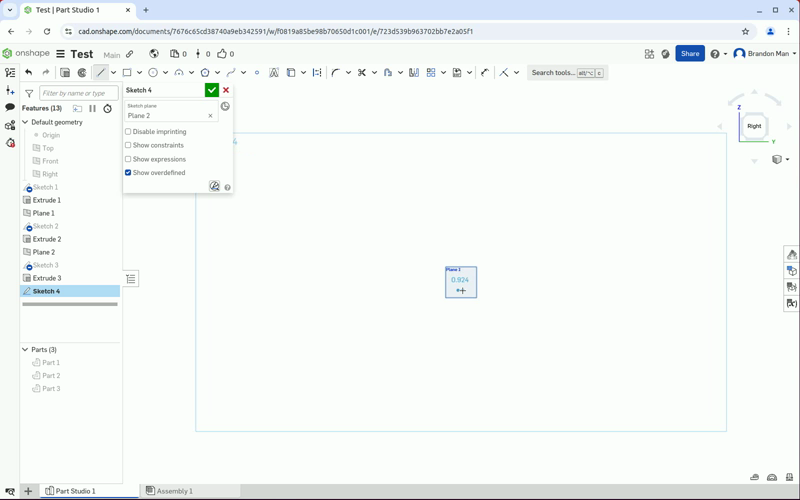
scroll(6)
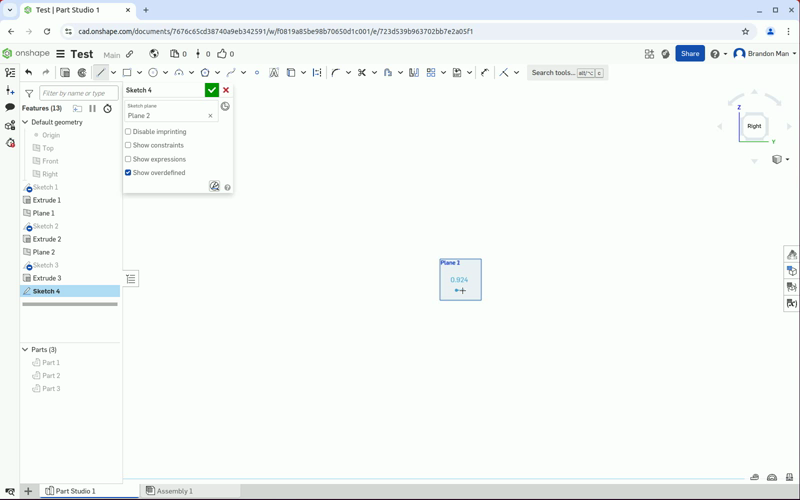
scroll(6)
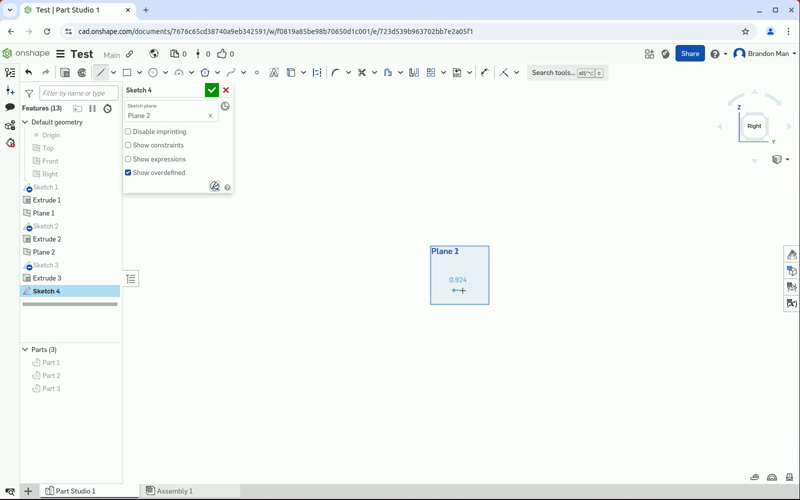
scroll(6)
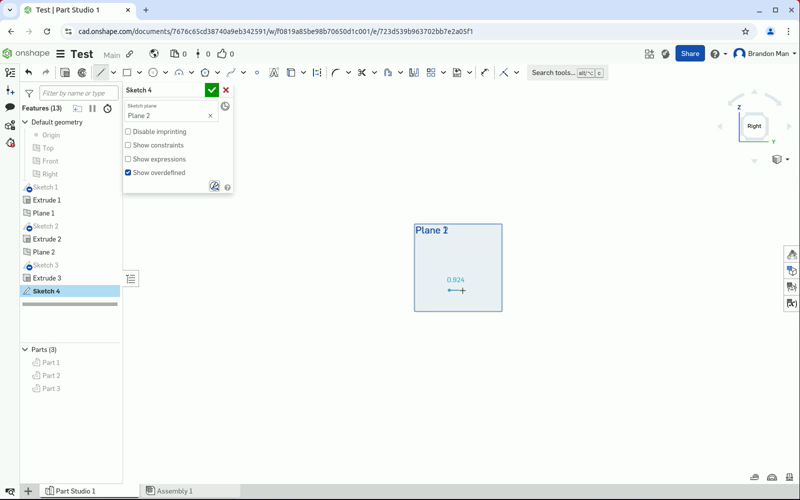
scroll(6)
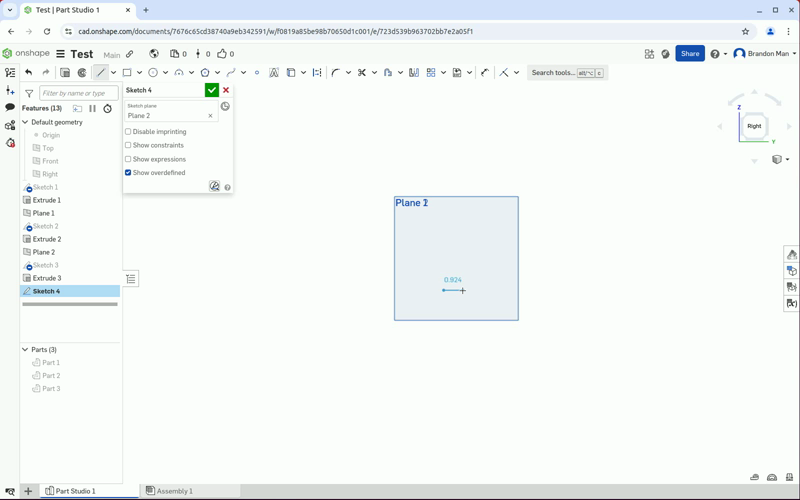
scroll(6)
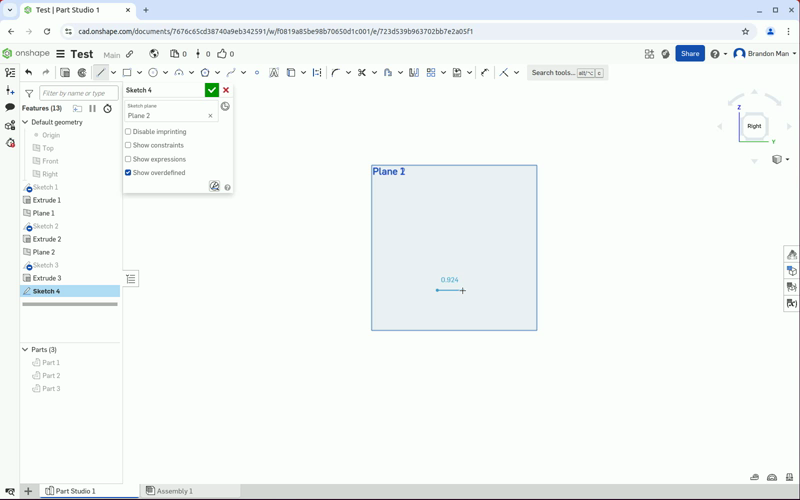
scroll(6)
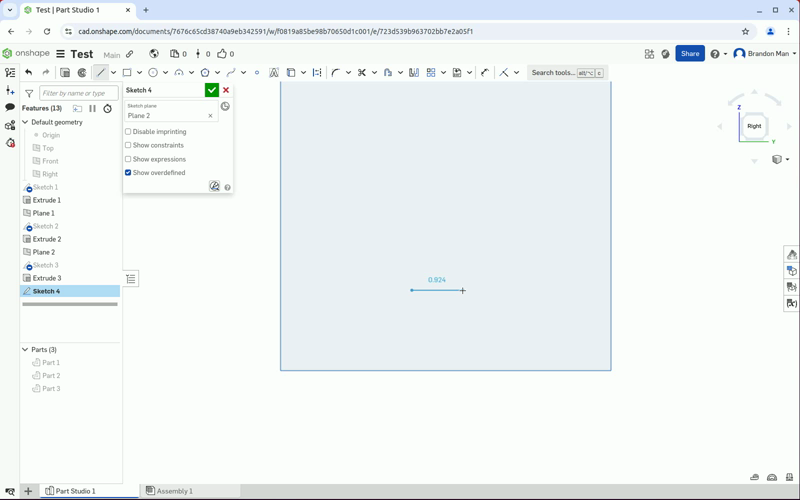
click(462, 290)
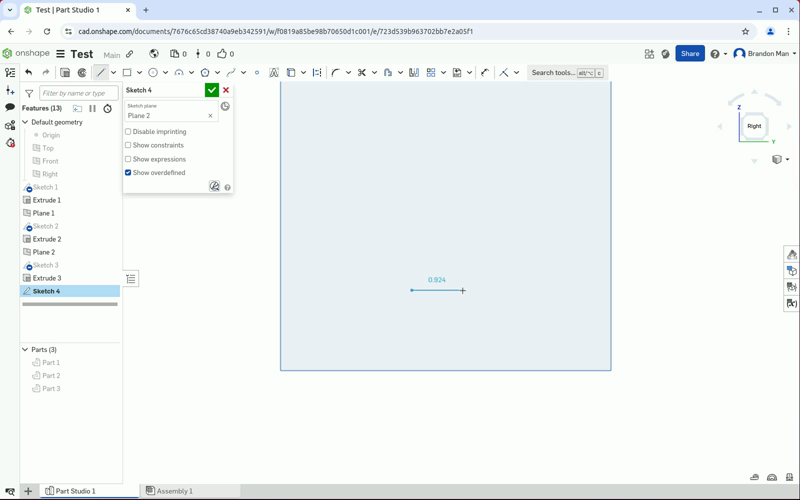
scroll(-6)
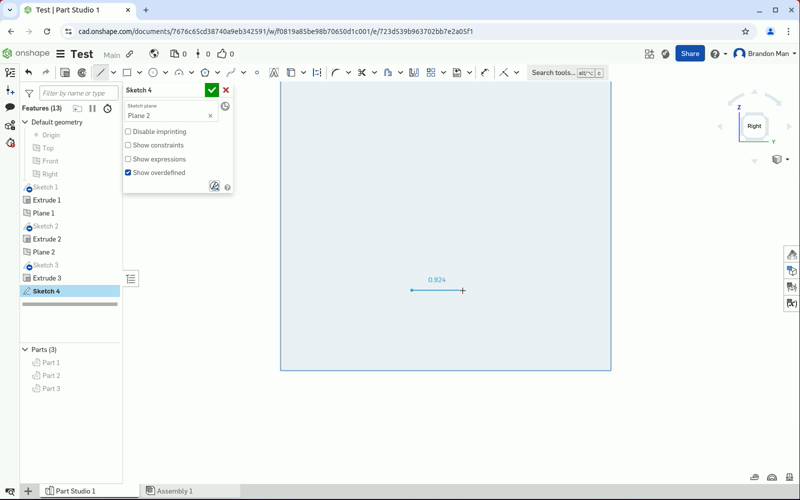
scroll(-6)
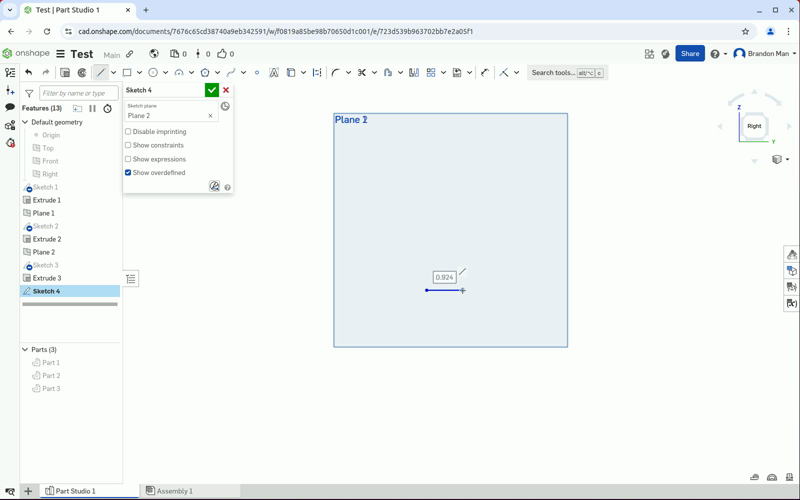
scroll(-6)
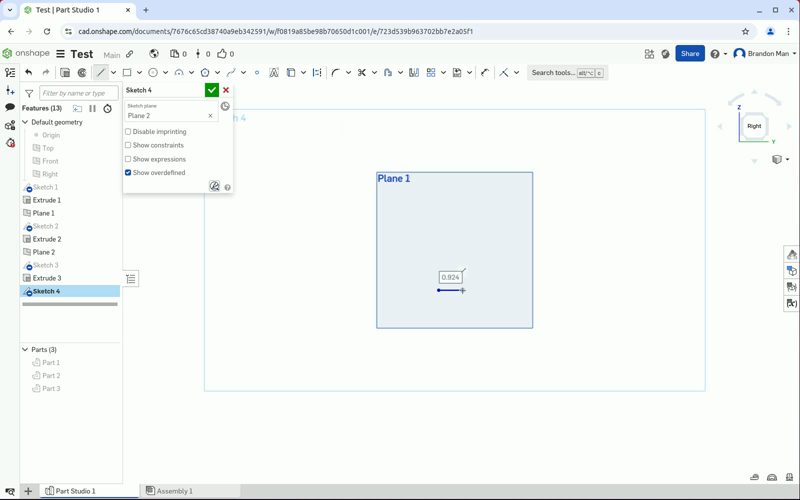
scroll(-6)
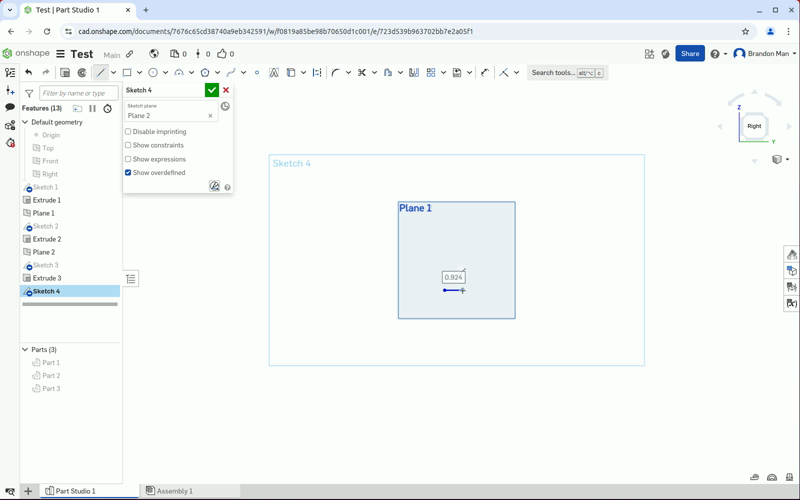
scroll(-6)
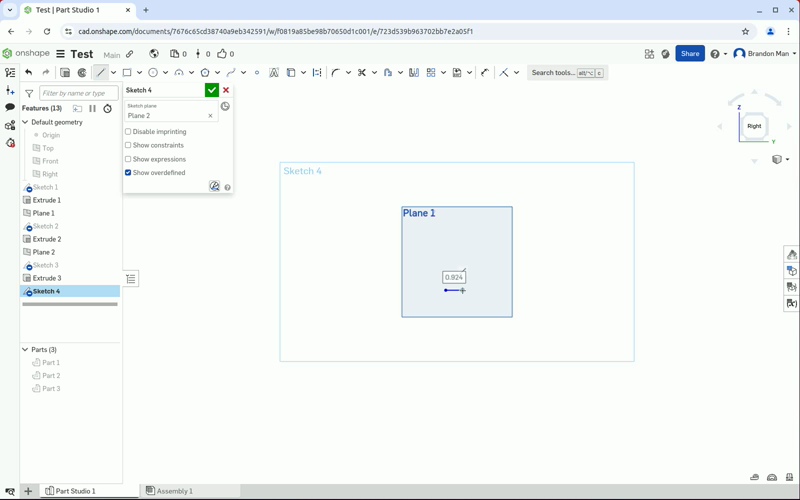
scroll(-6)
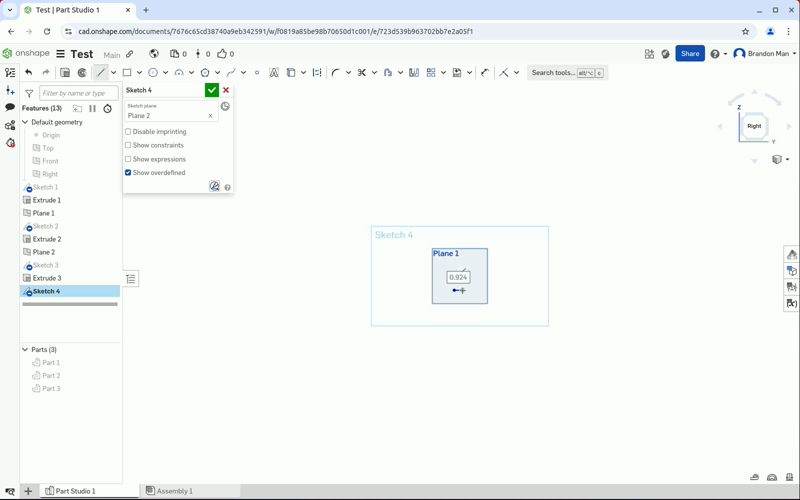
scroll(-6)
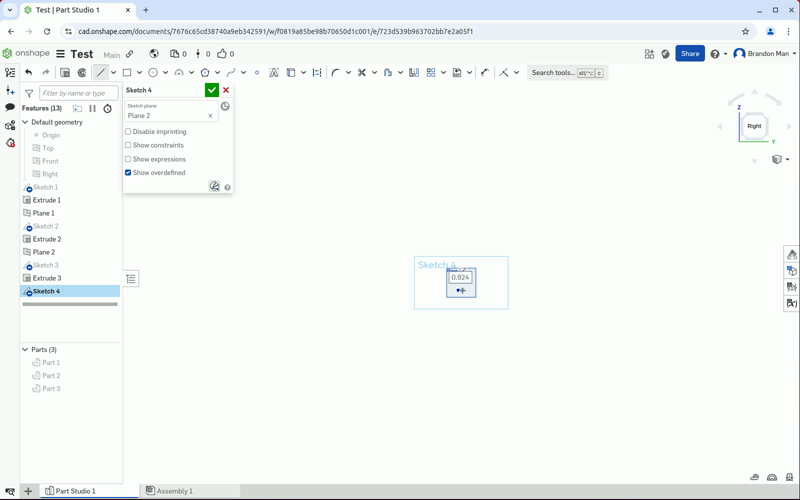
key_up(shift)
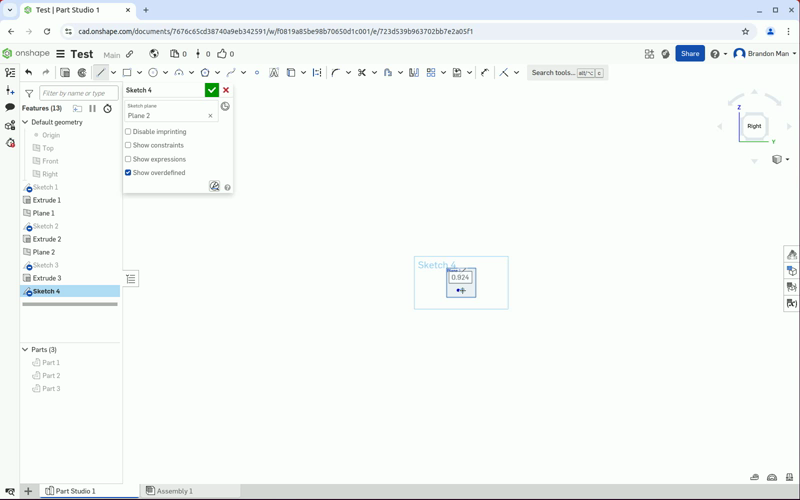
key_down(shift)
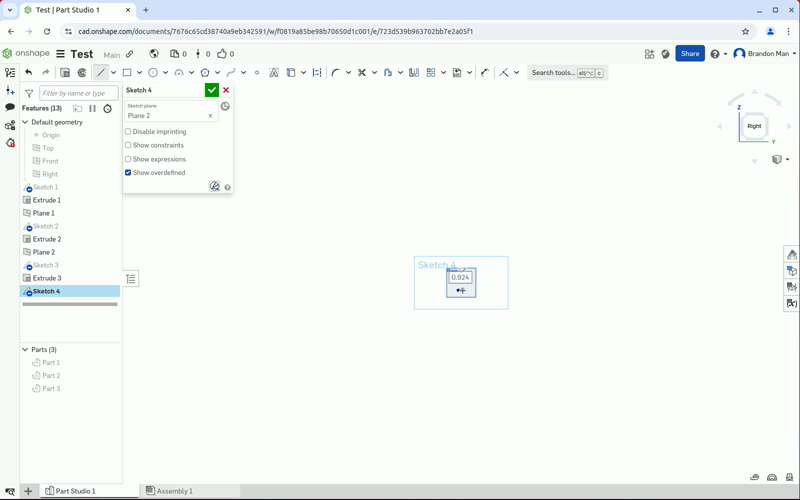
mouse_move(492, 290)
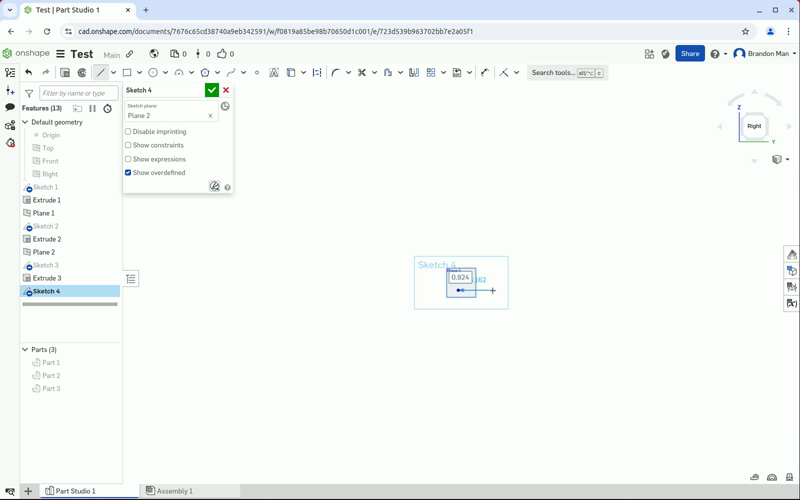
mouse_move(462, 274)
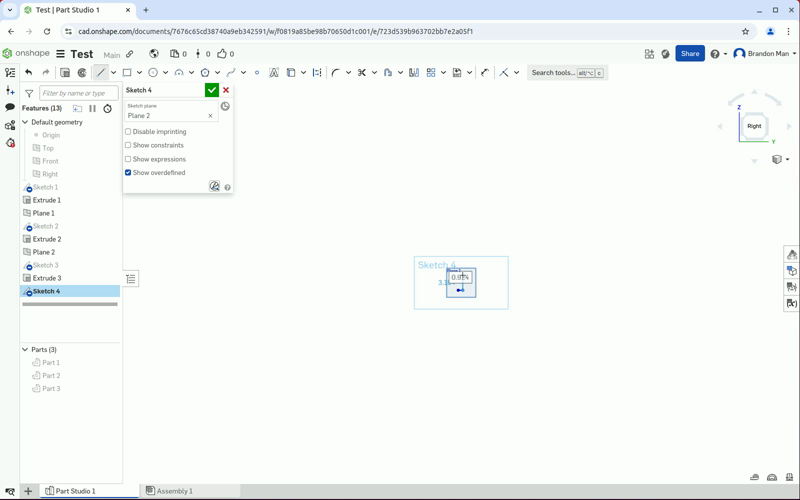
click(462, 274)
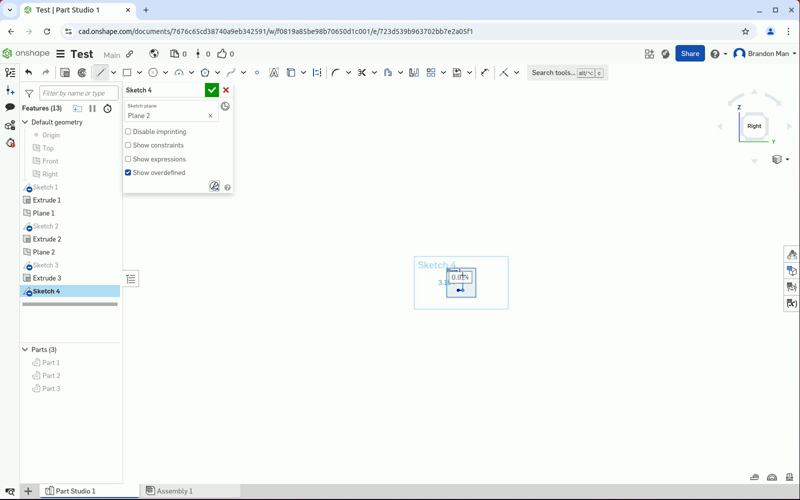
key_up(shift)
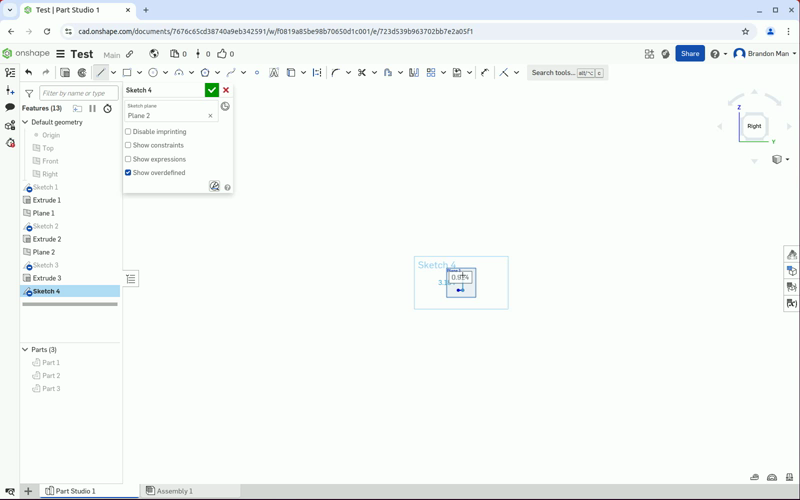
key_down(shift)
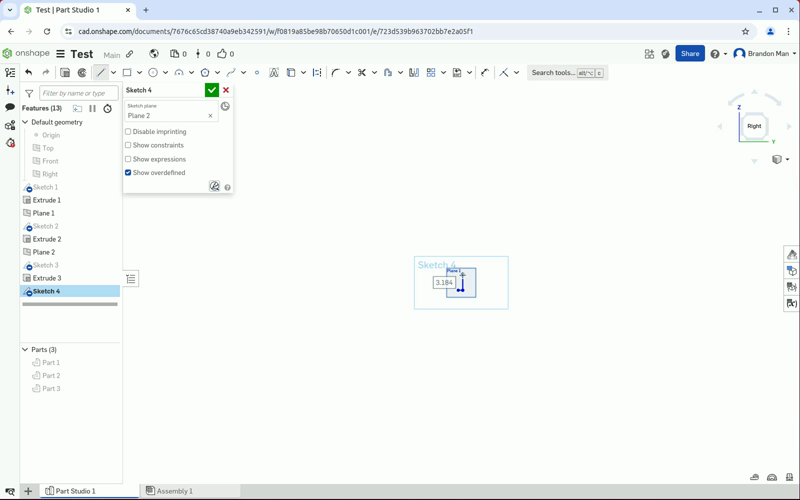
mouse_move(492, 274)
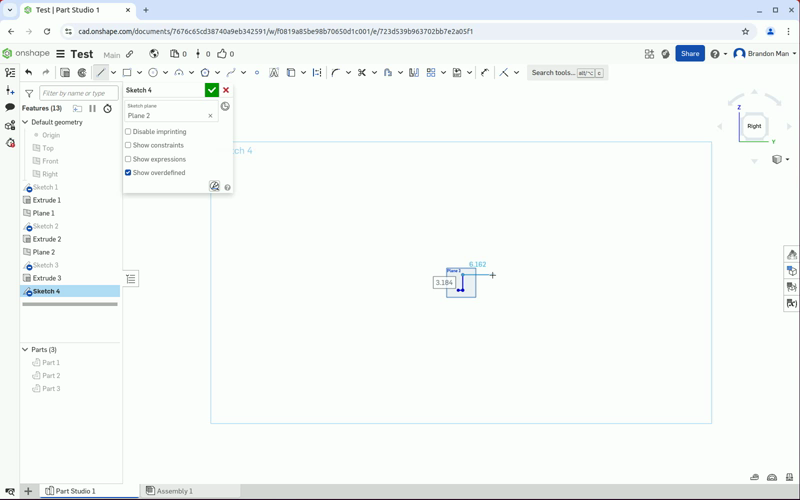
mouse_move(458, 274)
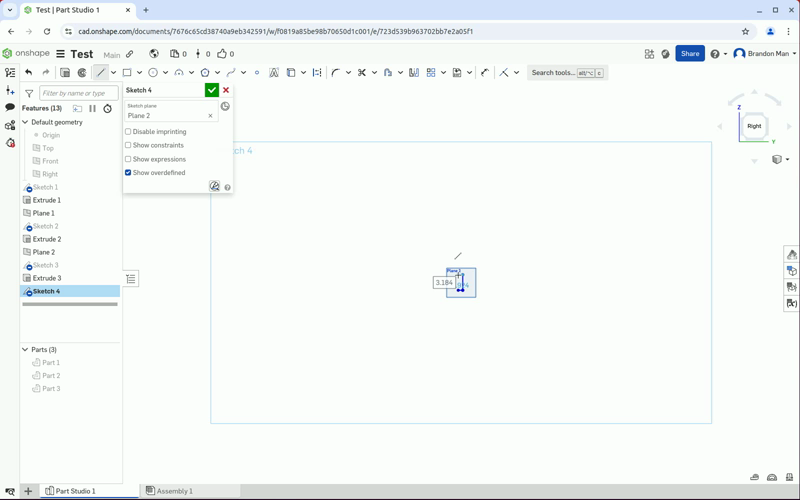
scroll(6)
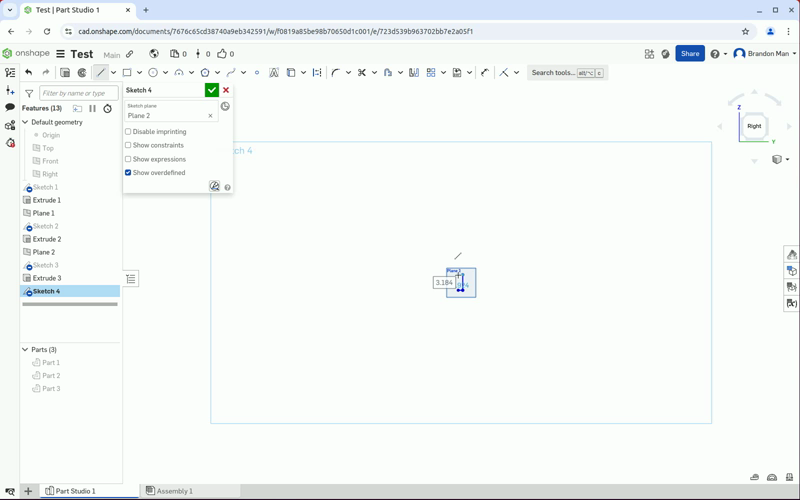
scroll(6)
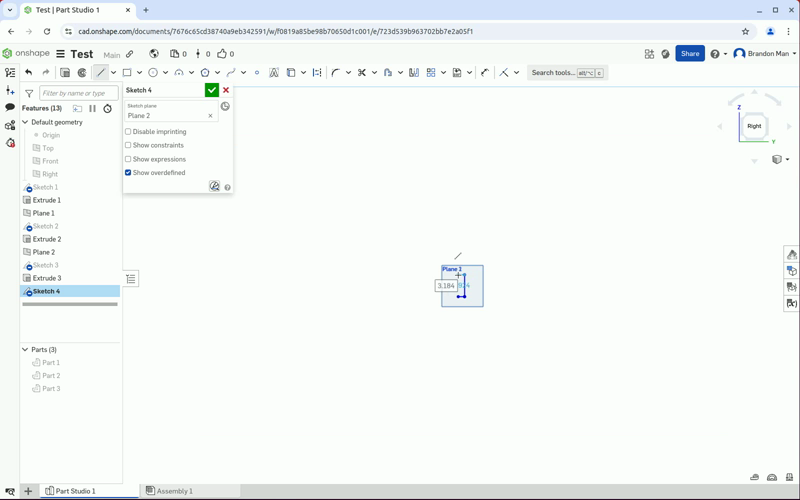
scroll(6)
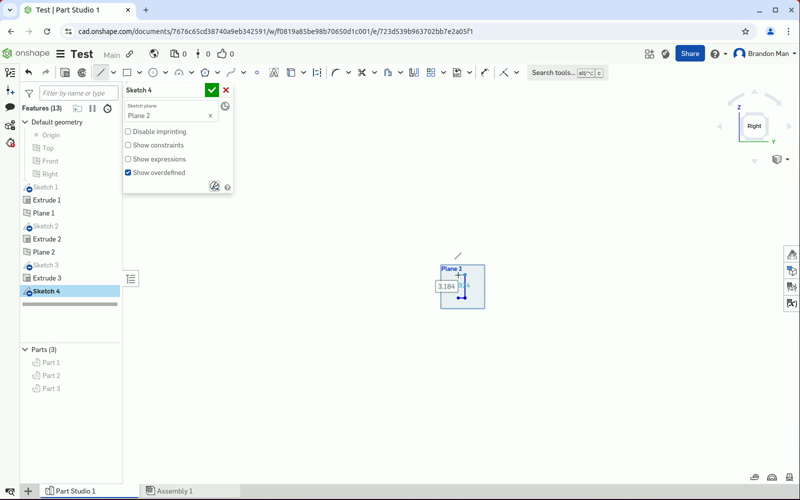
scroll(6)
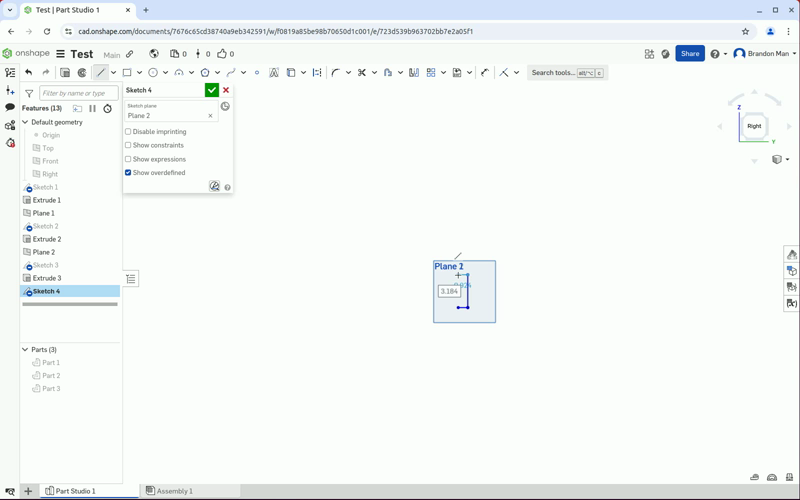
scroll(6)
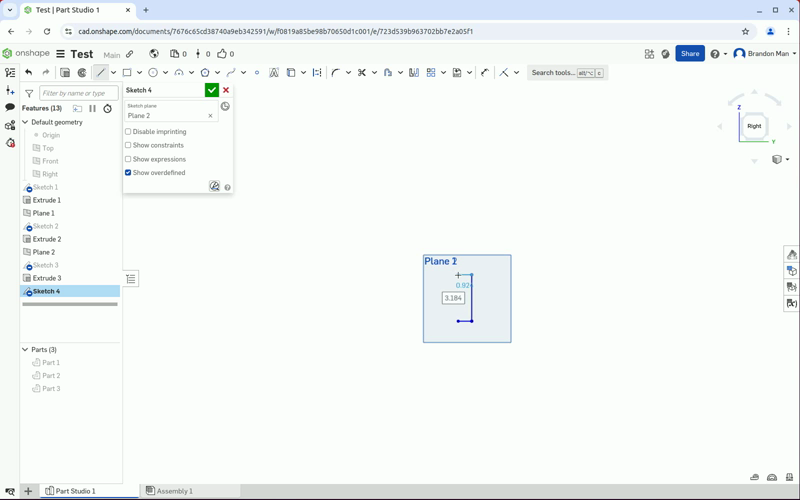
scroll(6)
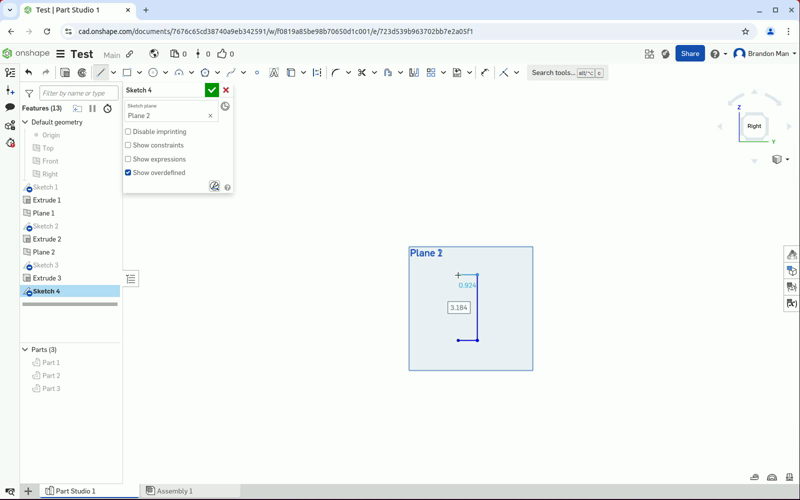
scroll(6)
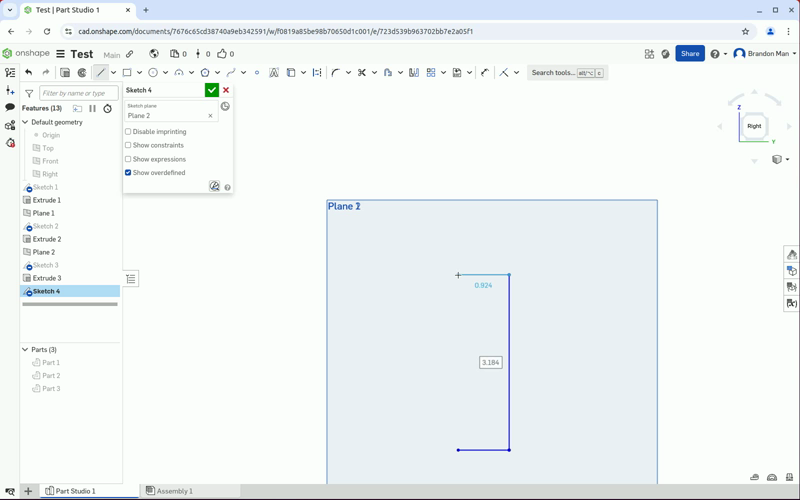
click(458, 274)
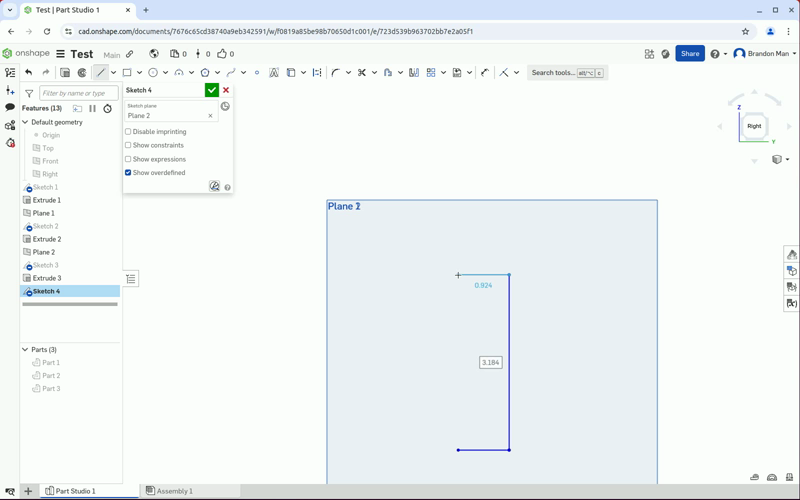
scroll(-6)
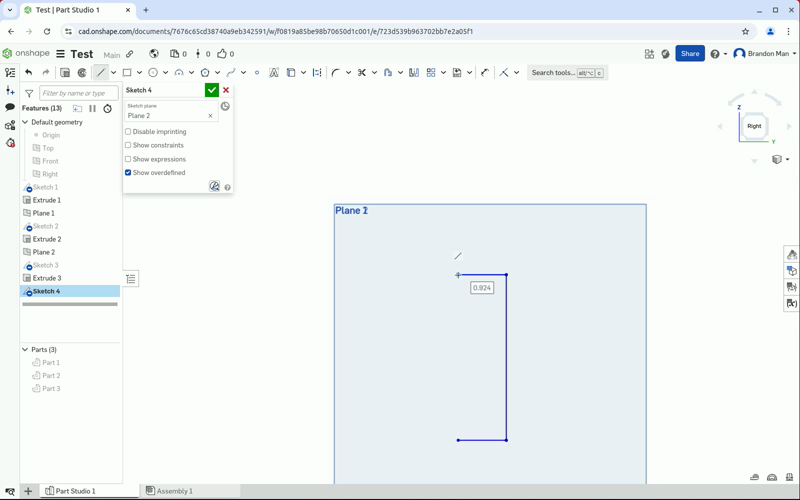
scroll(-6)
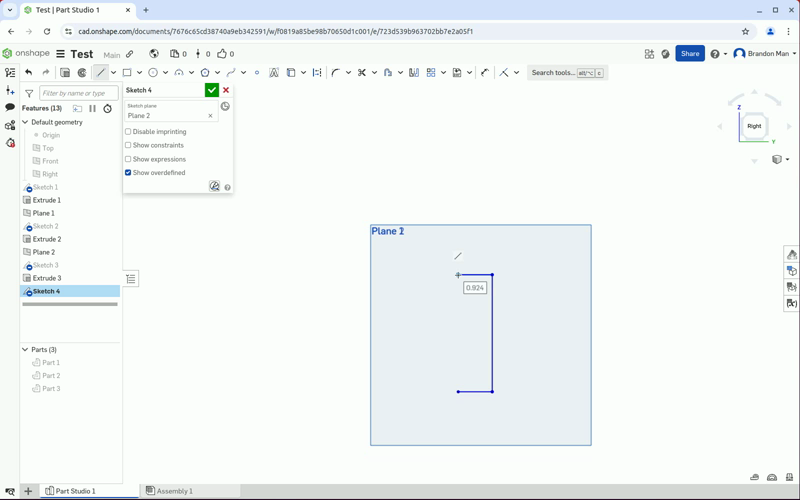
scroll(-6)
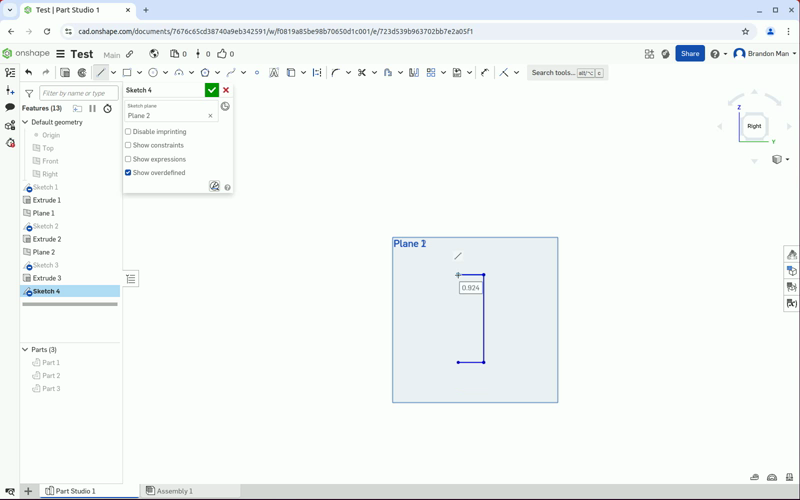
scroll(-6)
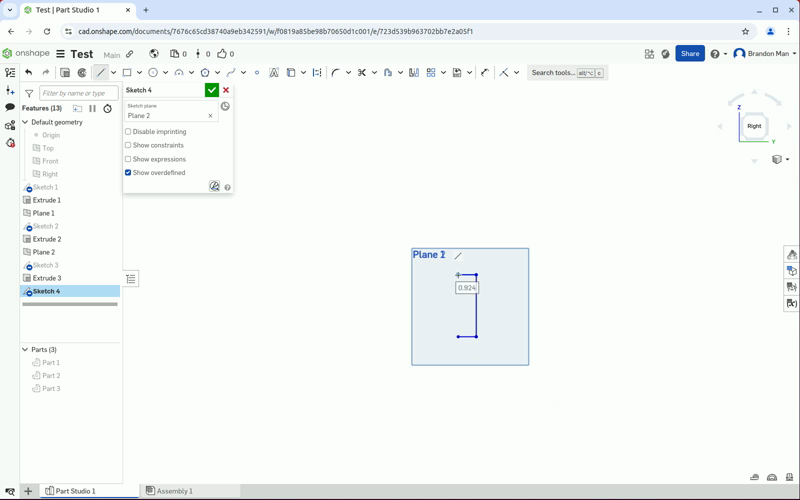
scroll(-6)
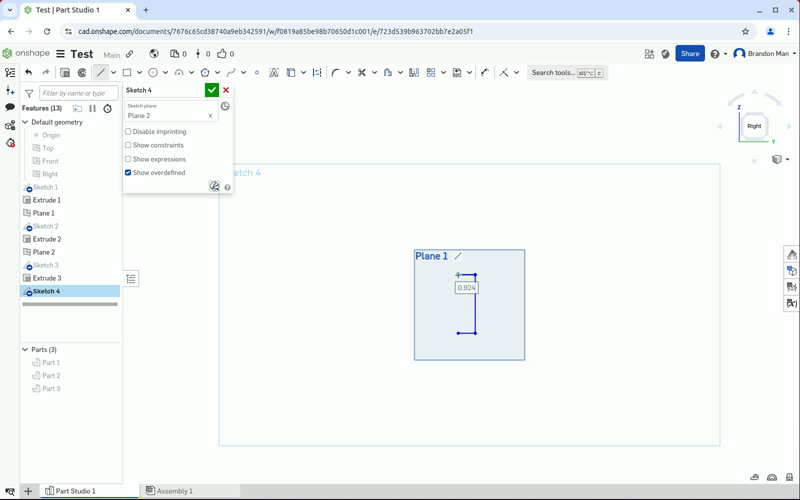
scroll(-6)
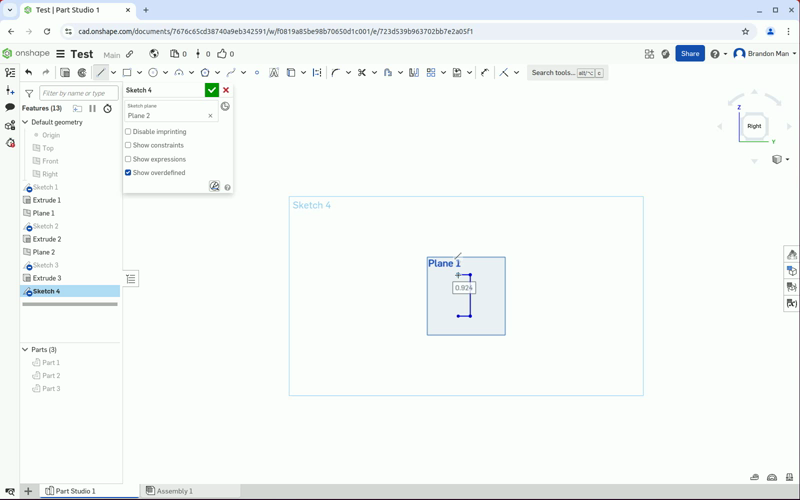
scroll(-6)
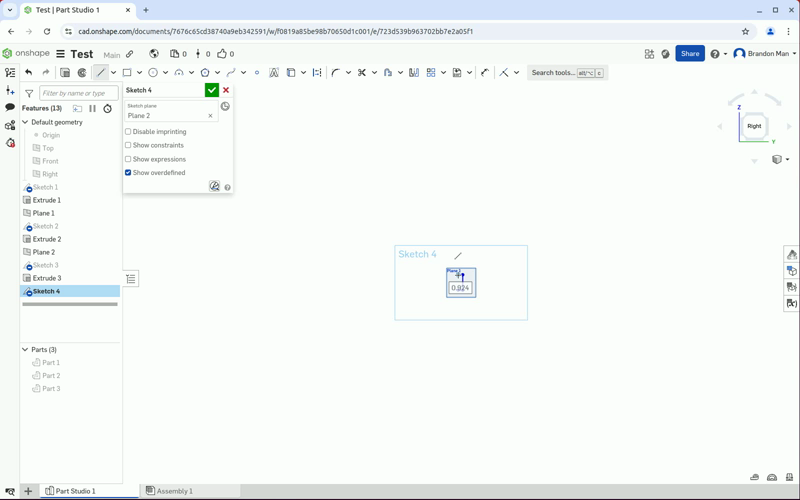
key_up(shift)
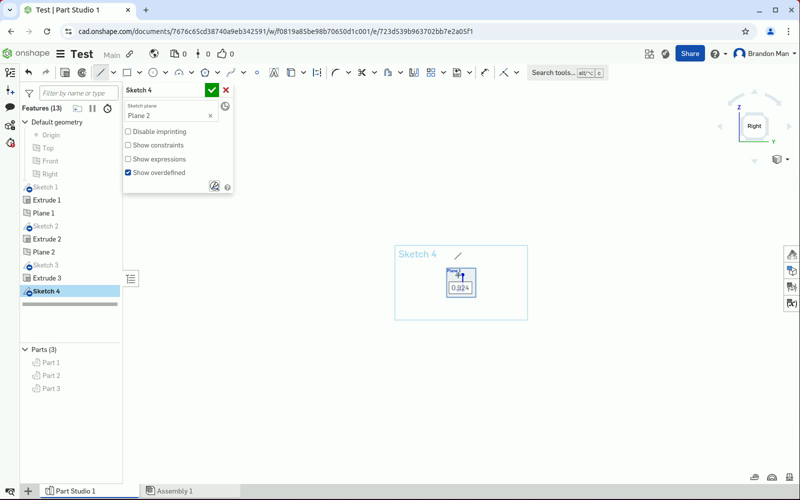
mouse_move(488, 274)
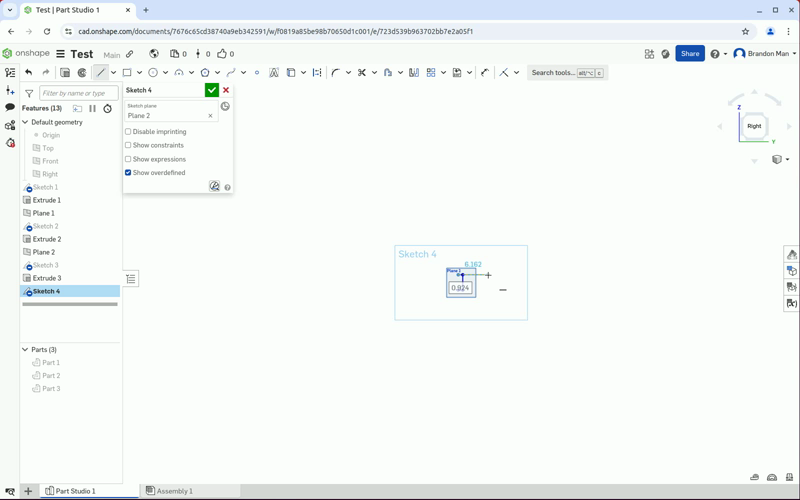
key_down(shift)
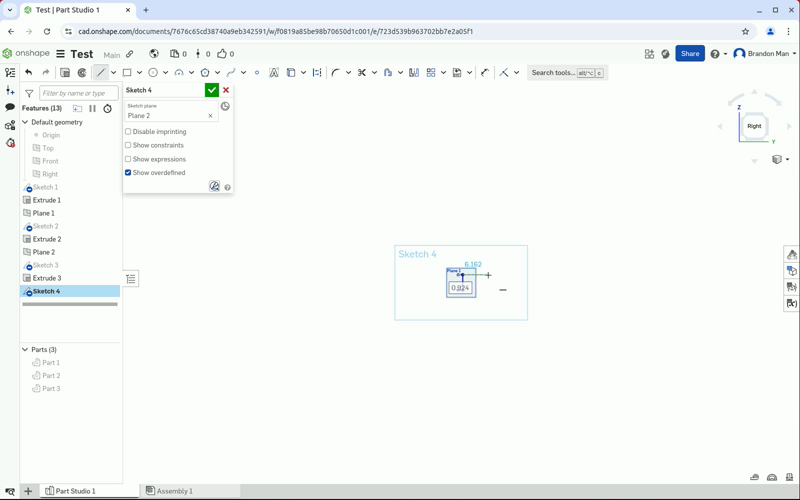
mouse_move(458, 290)
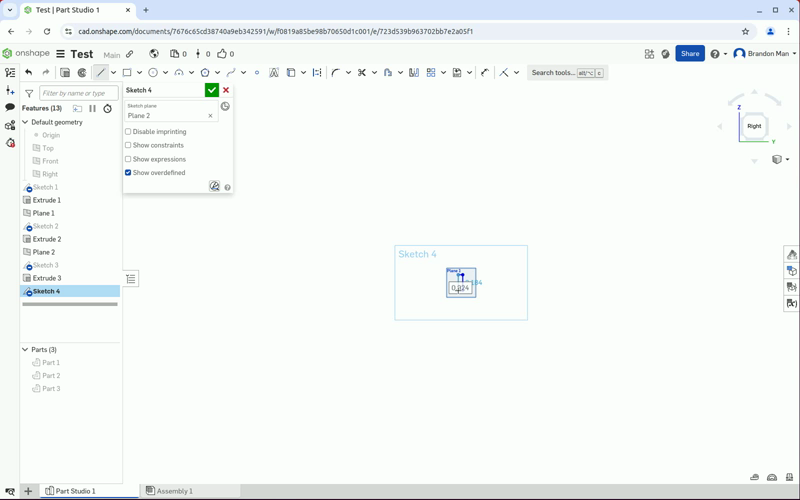
scroll(6)
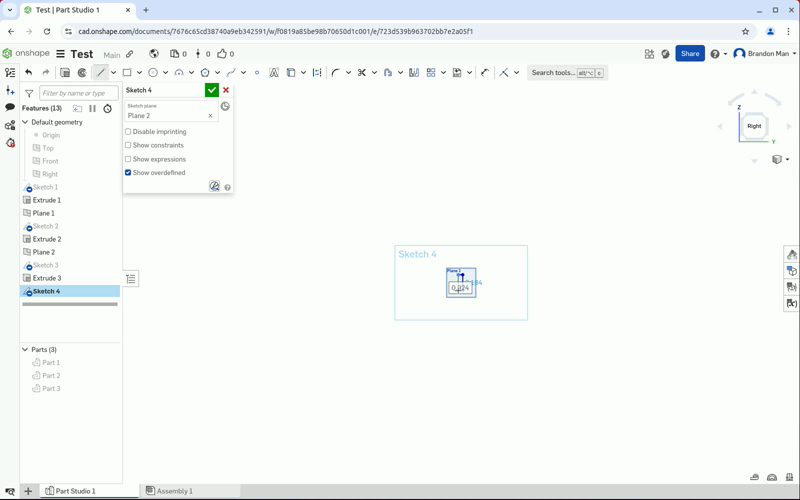
scroll(6)
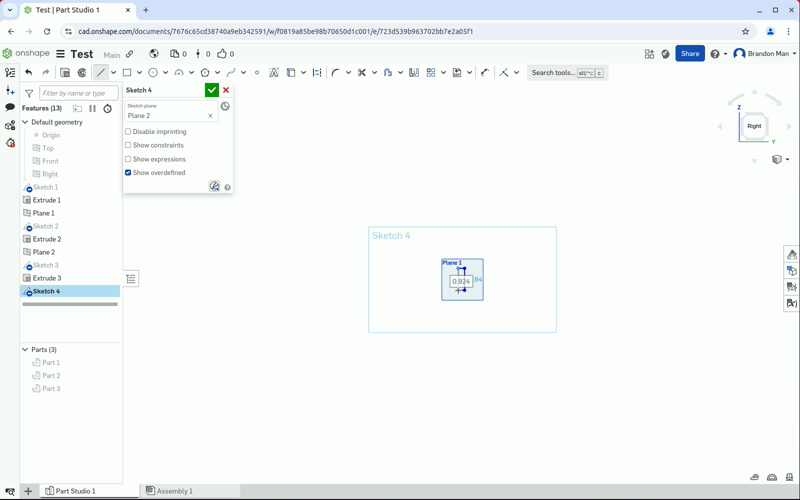
scroll(6)
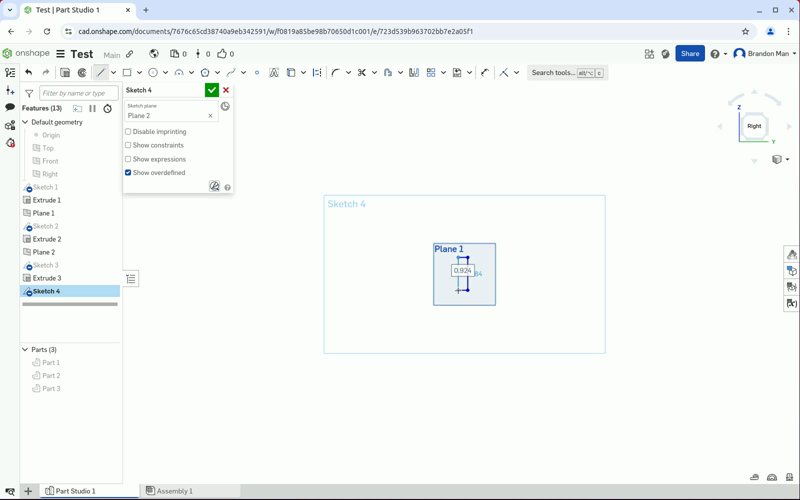
scroll(6)
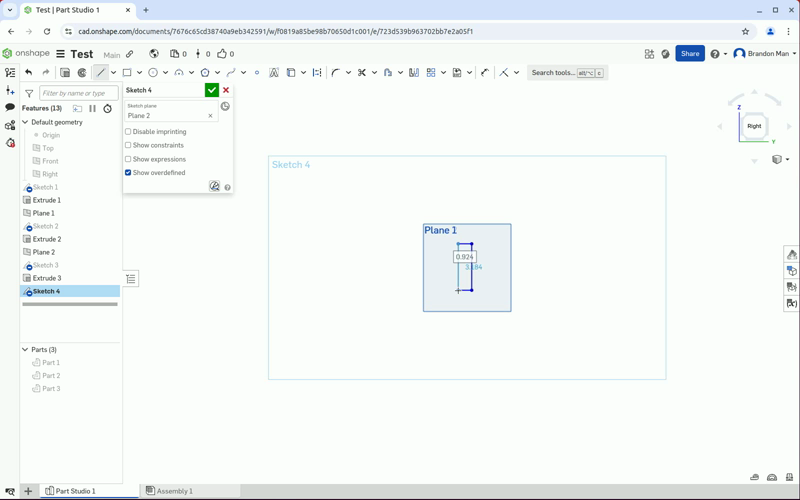
scroll(6)
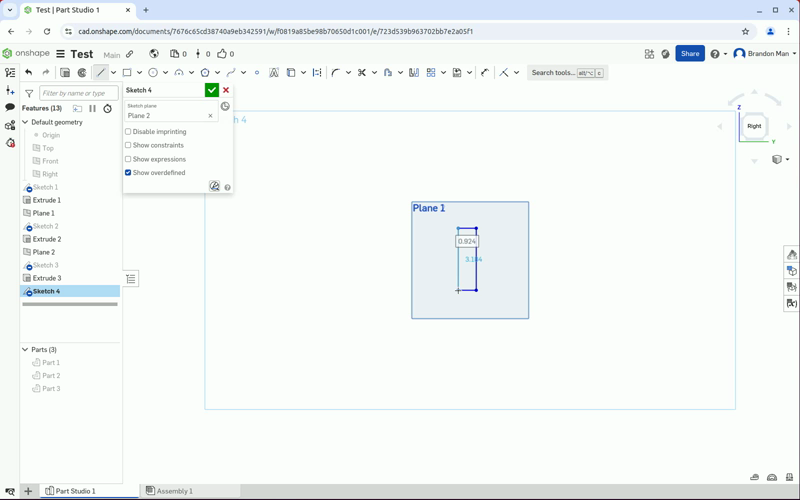
scroll(6)
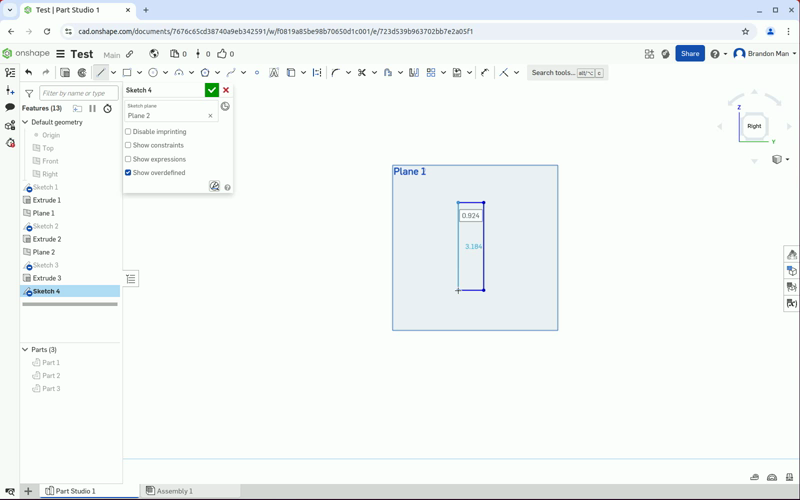
scroll(6)
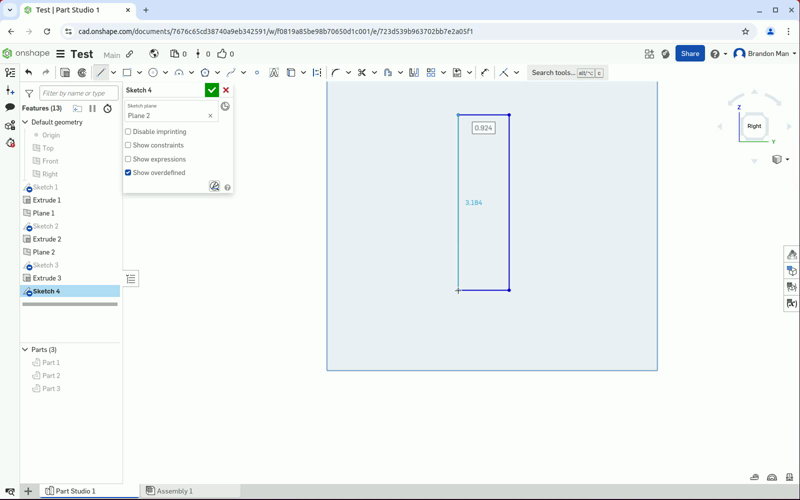
key_up(shift)
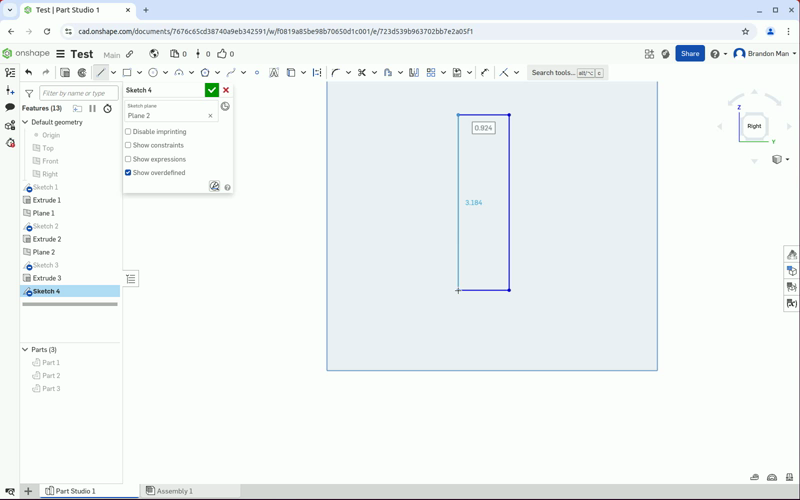
click(458, 290)
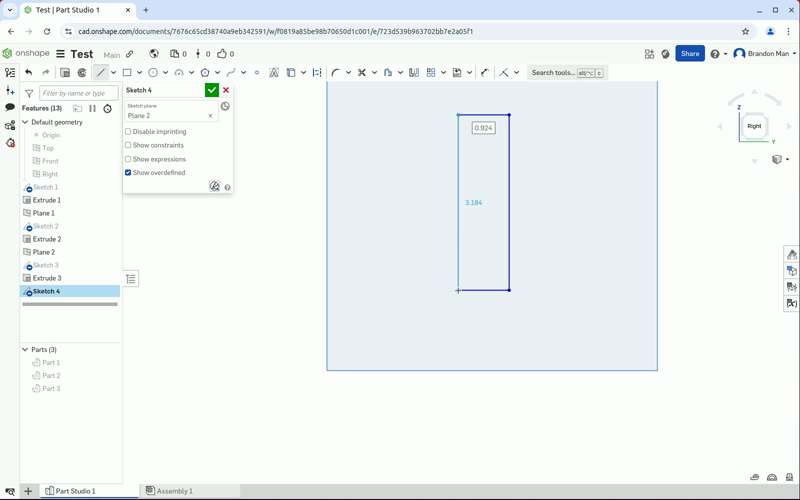
scroll(-6)
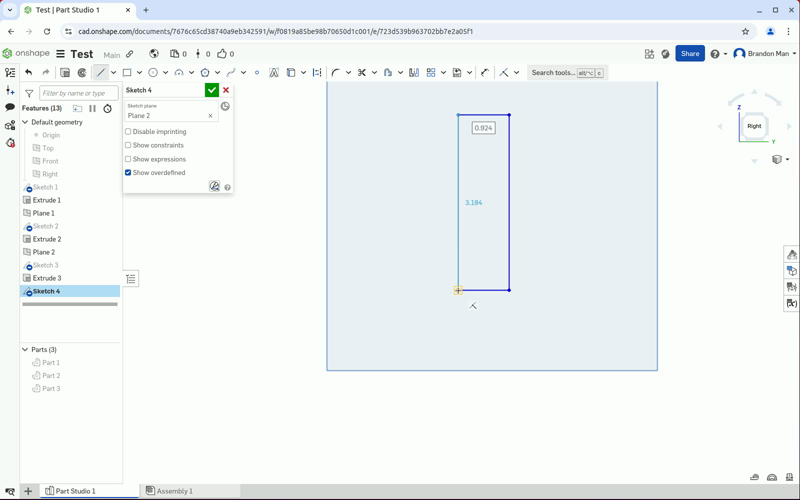
scroll(-6)
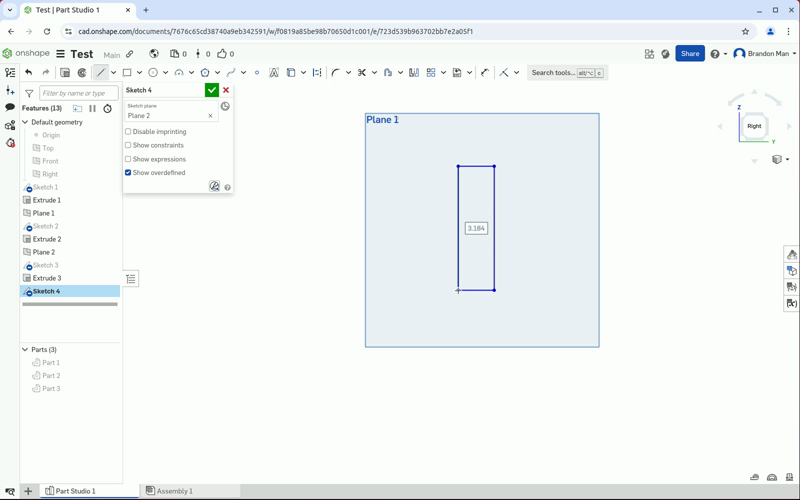
scroll(-6)
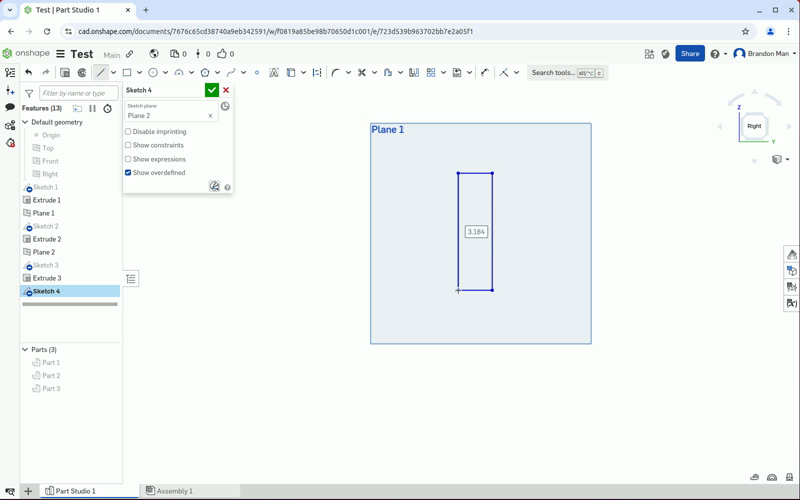
scroll(-6)
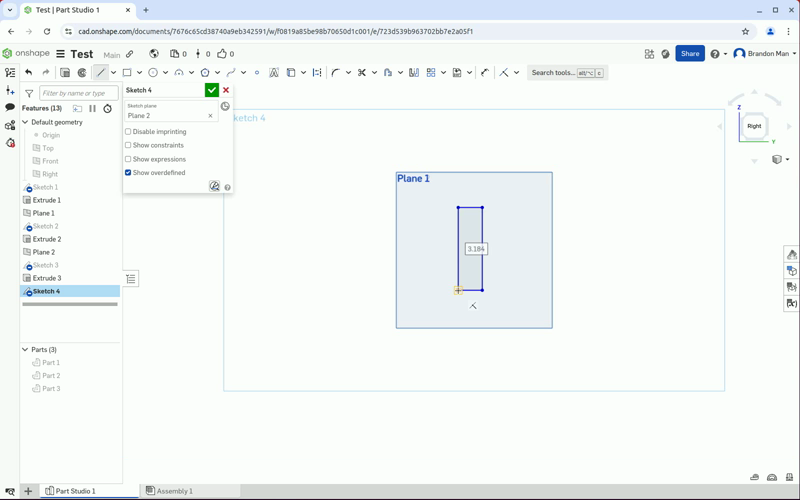
scroll(-6)
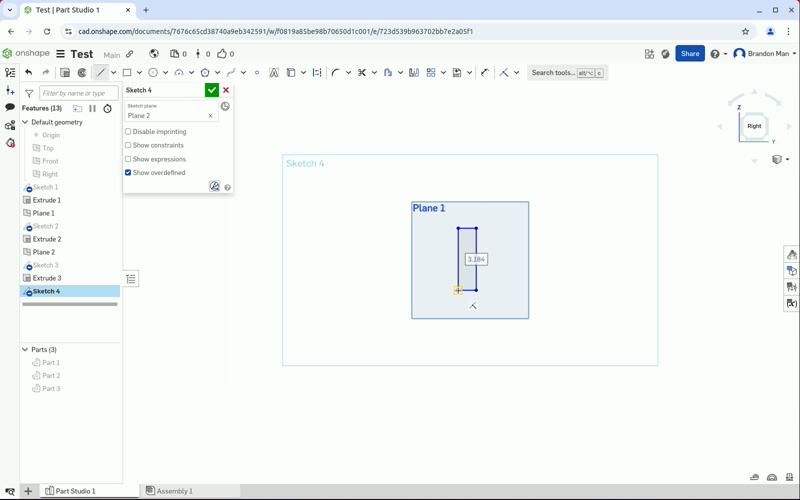
scroll(-6)
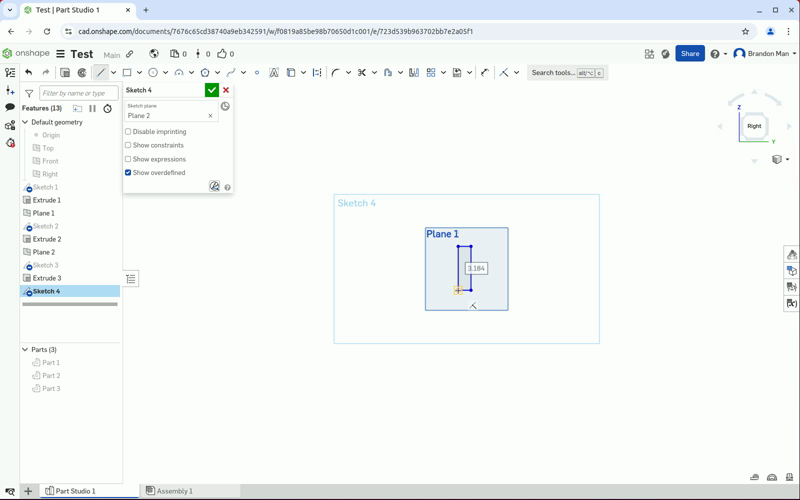
scroll(-6)
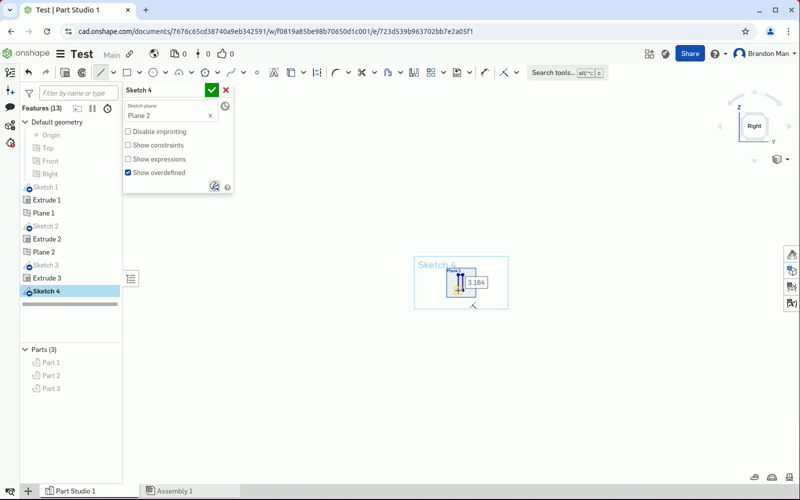
key(esc)
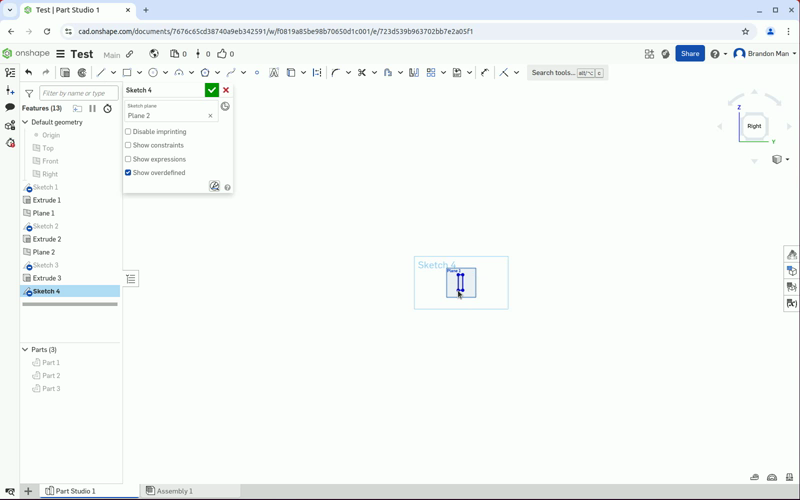
mouse_move(462, 280)
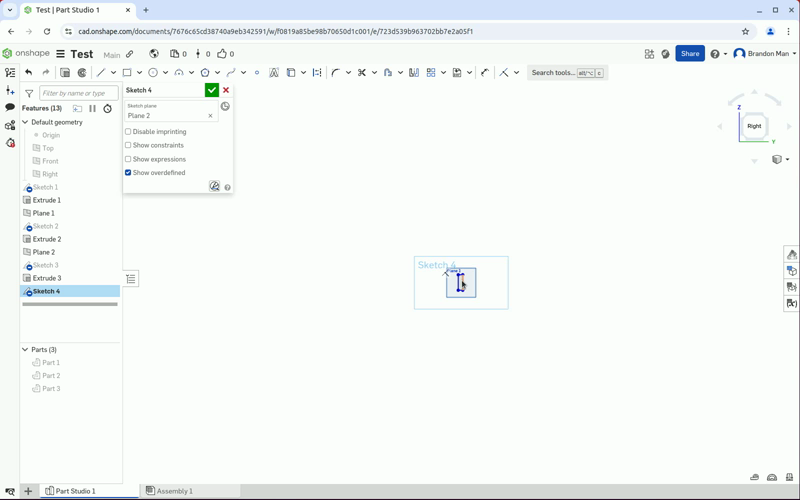
scroll(6)
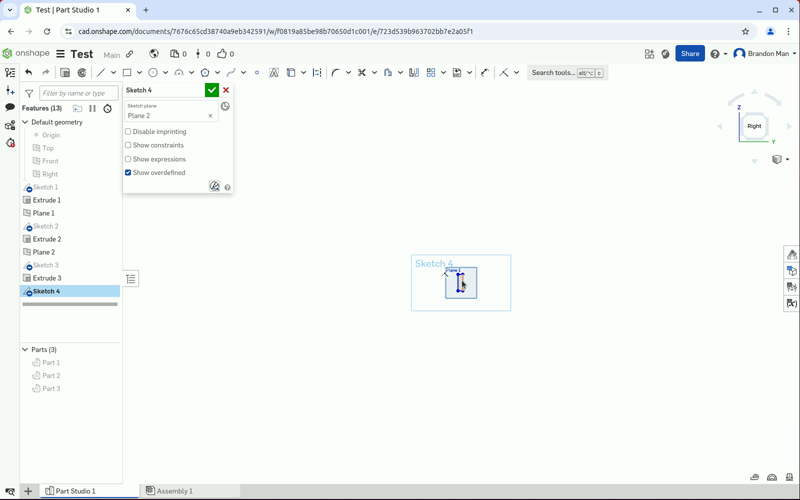
scroll(6)
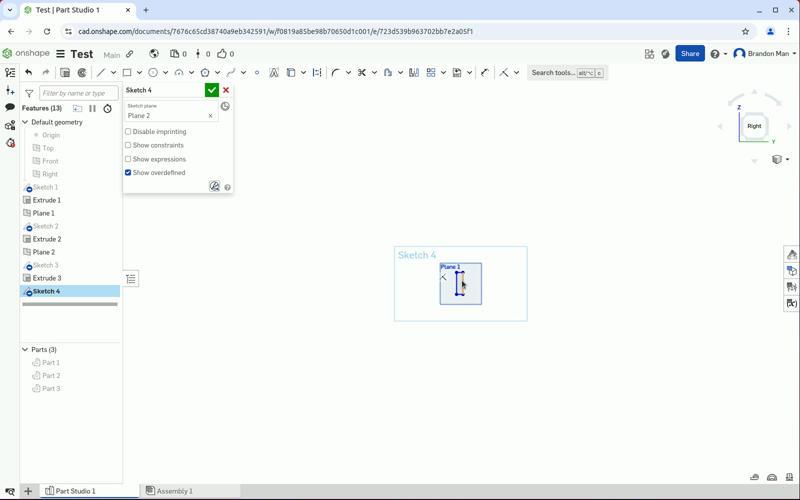
scroll(6)
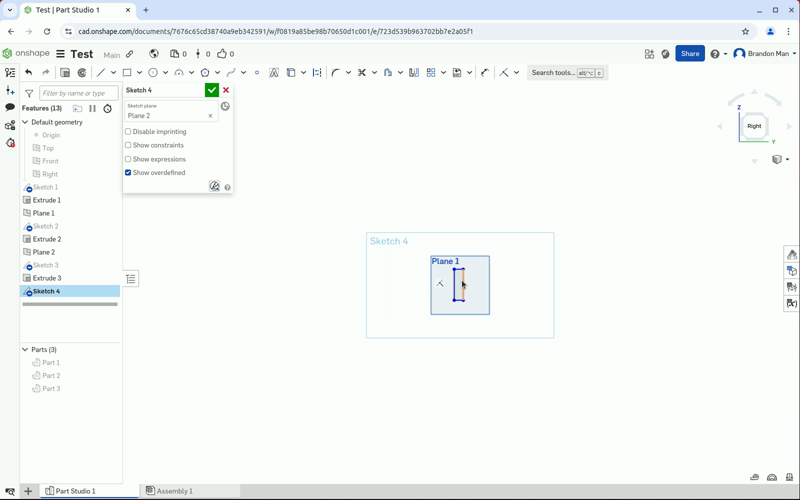
scroll(6)
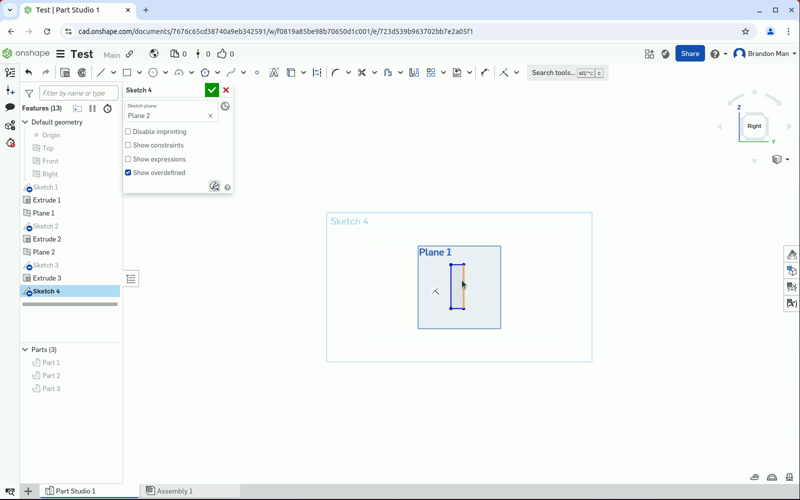
scroll(6)
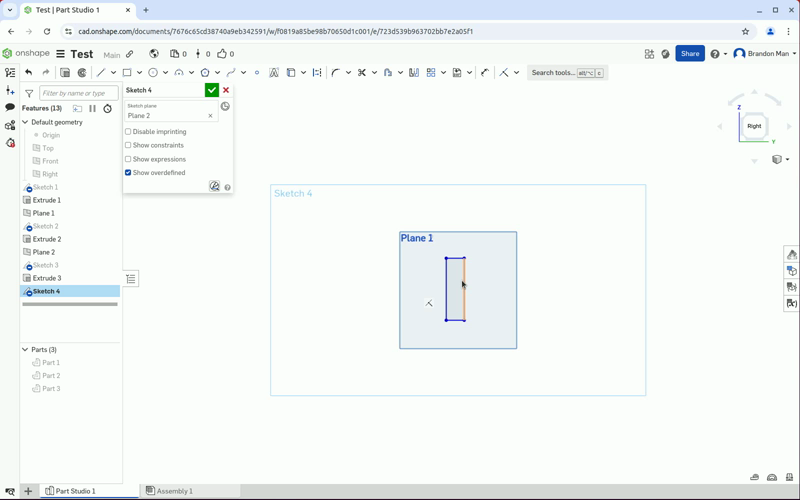
scroll(6)
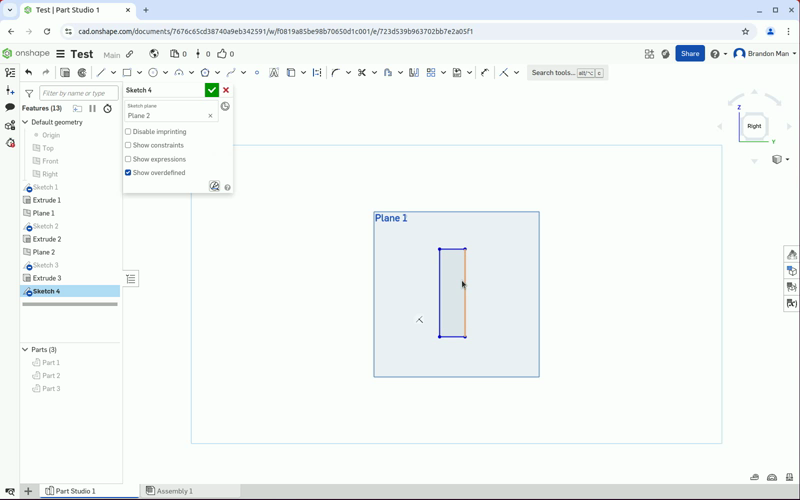
scroll(6)
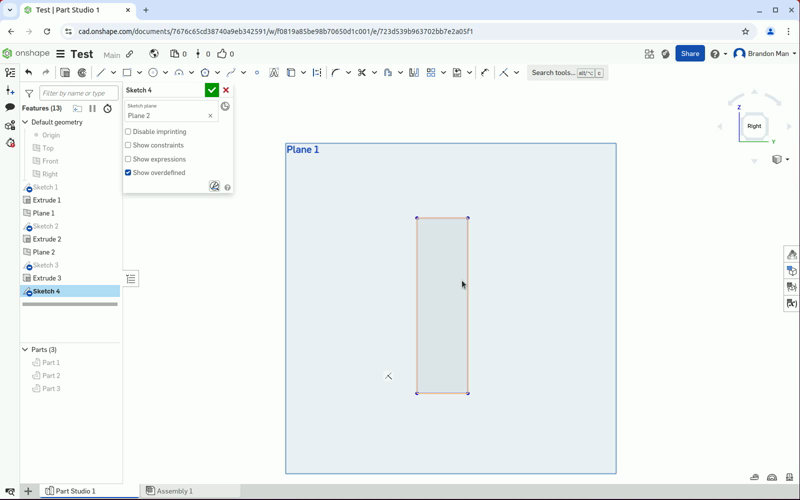
click(462, 280)
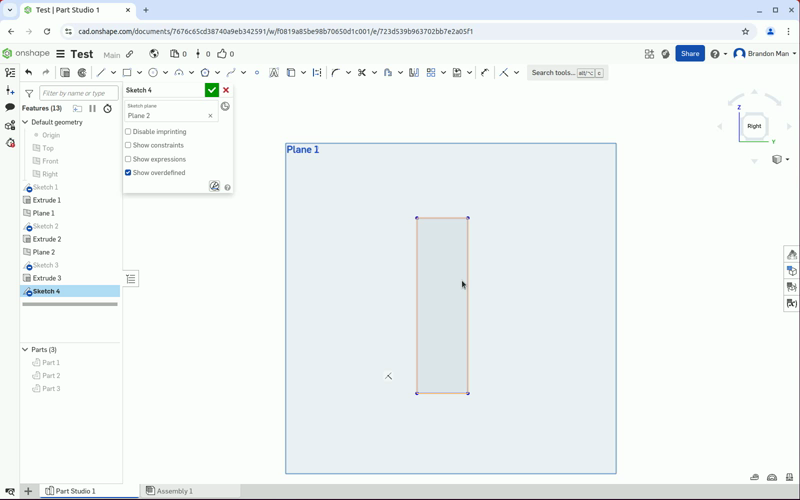
scroll(-6)
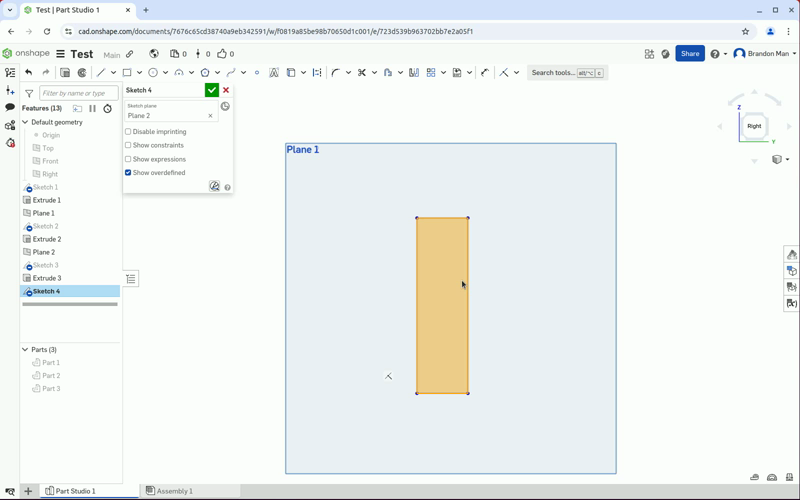
scroll(-6)
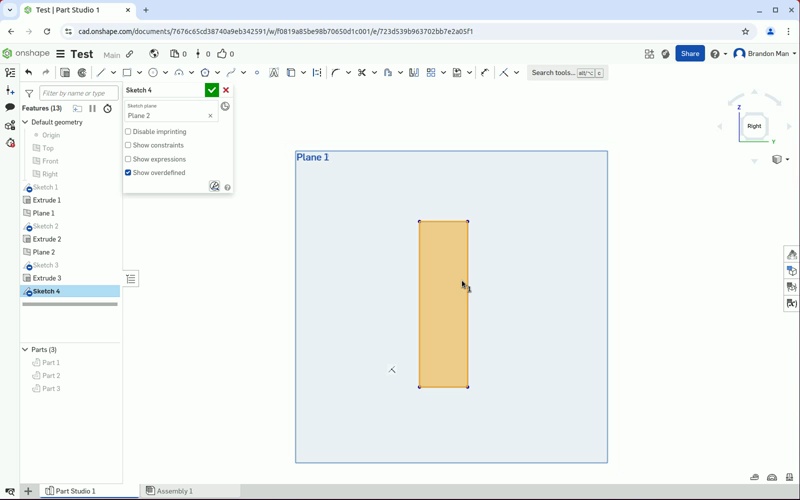
scroll(-6)
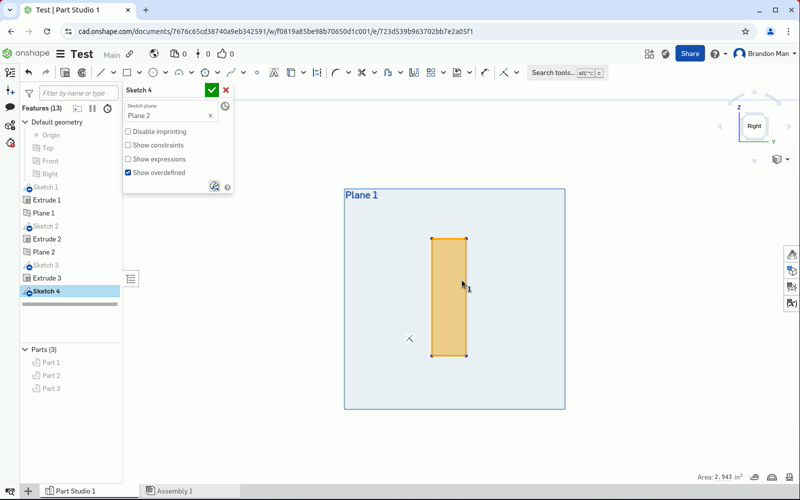
scroll(-6)
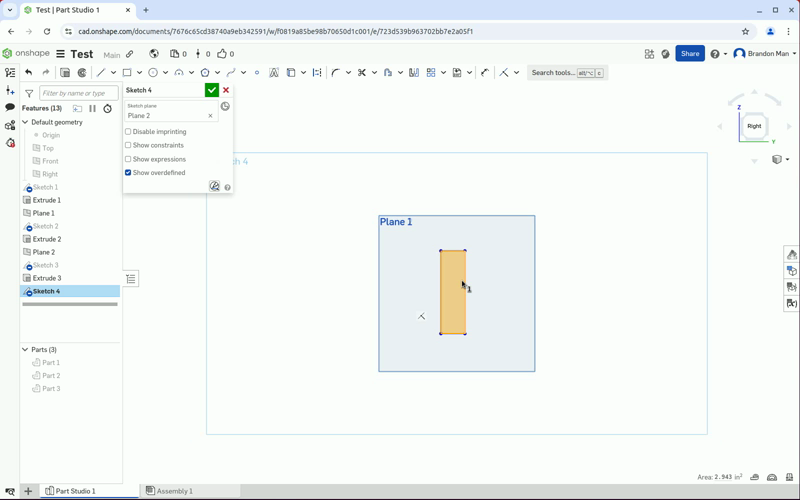
scroll(-6)
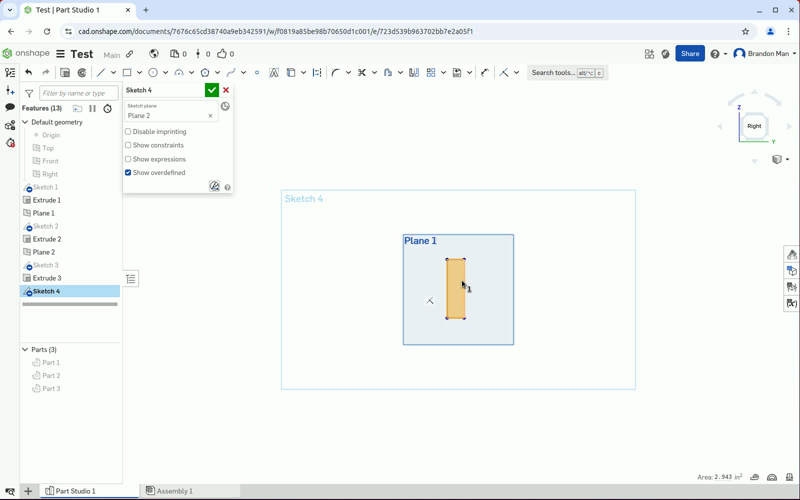
scroll(-6)
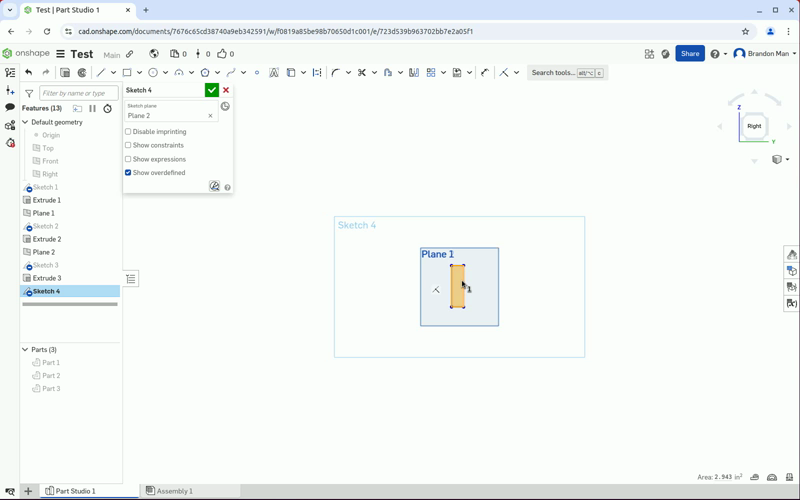
scroll(-6)
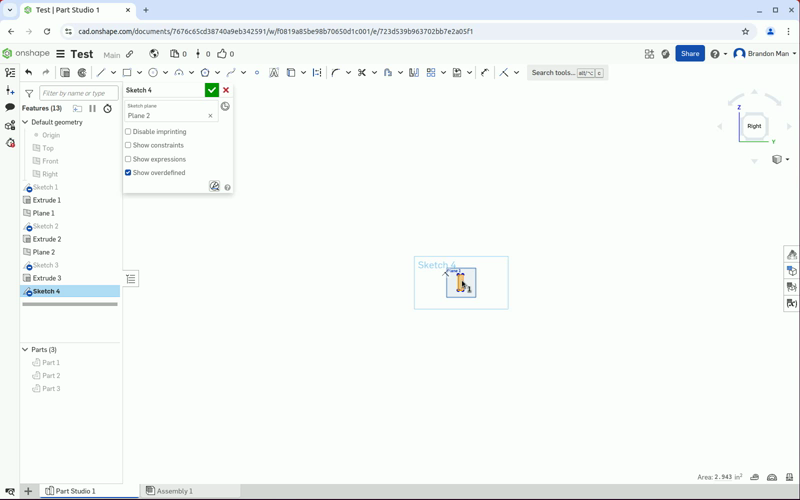
mouse_move(73, 352)
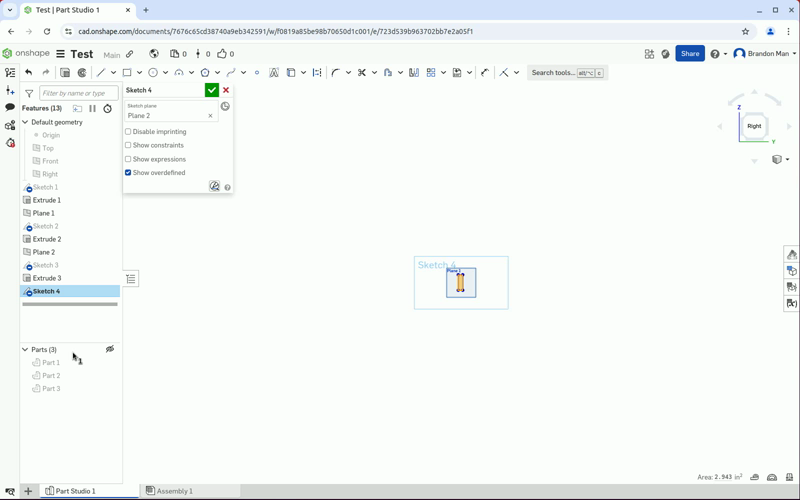
key(shift+y)
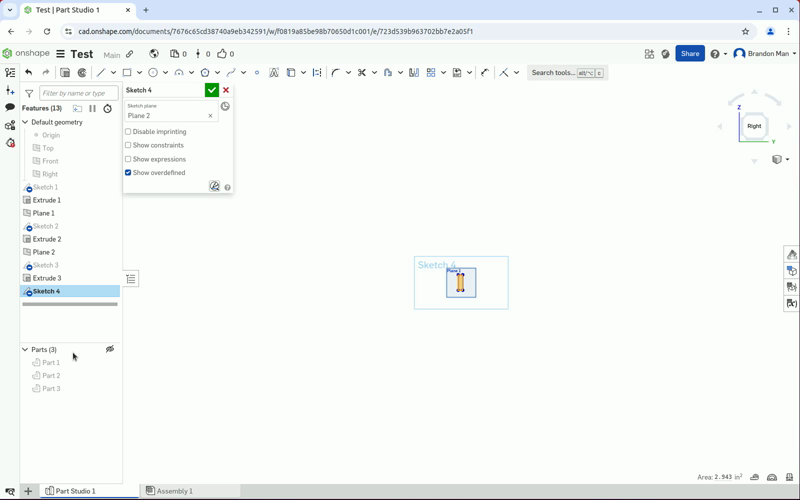
key(shift+e)
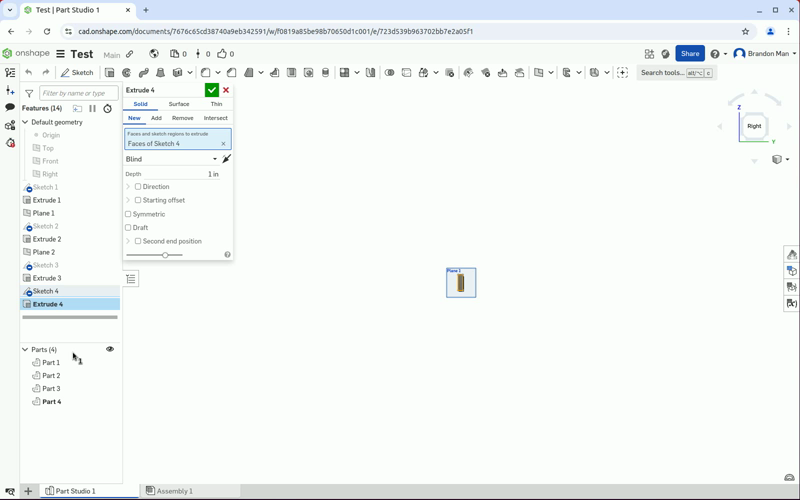
mouse_move(143, 106)
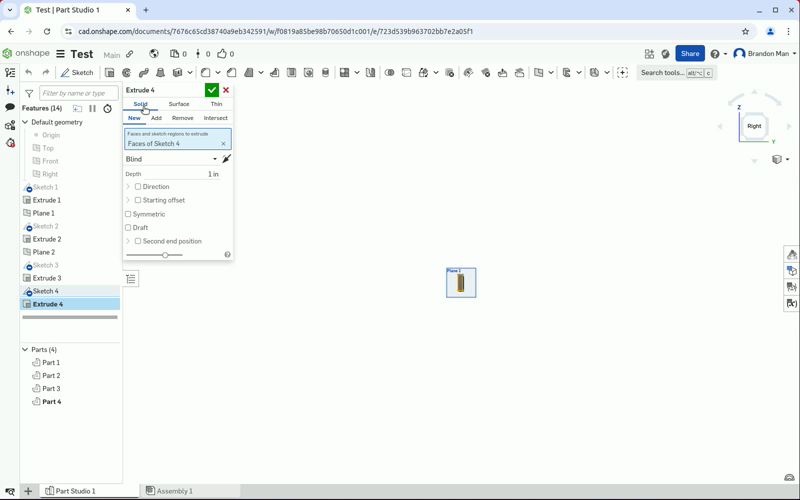
click(143, 106)
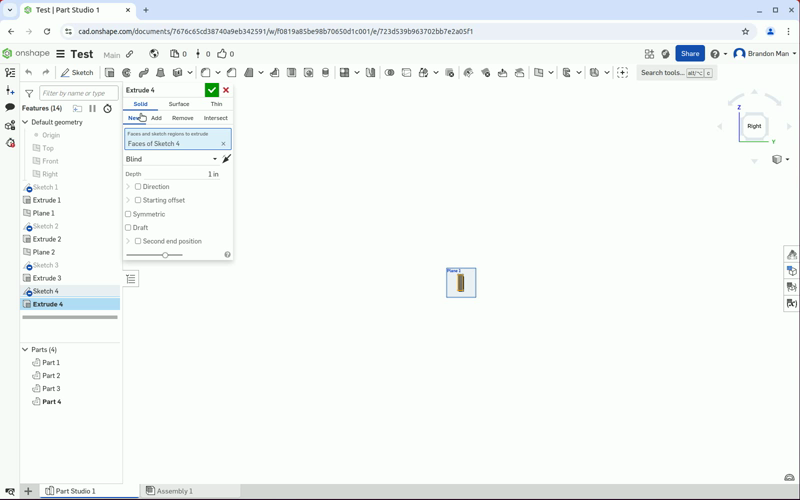
mouse_move(137, 120)
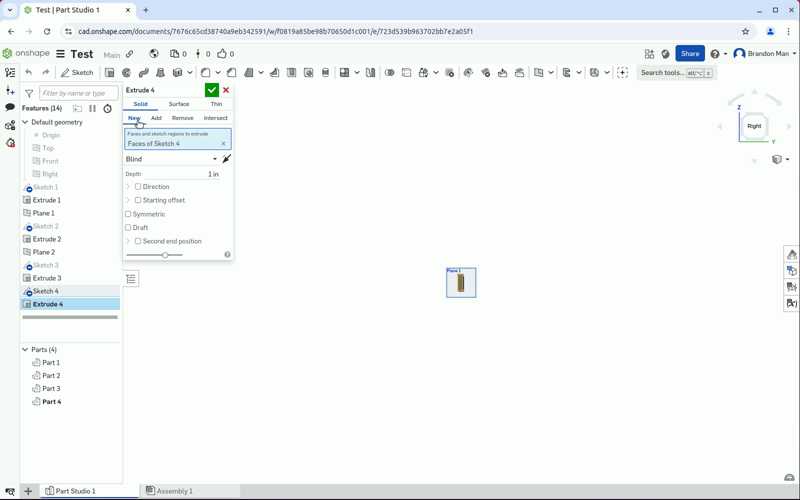
click(137, 120)
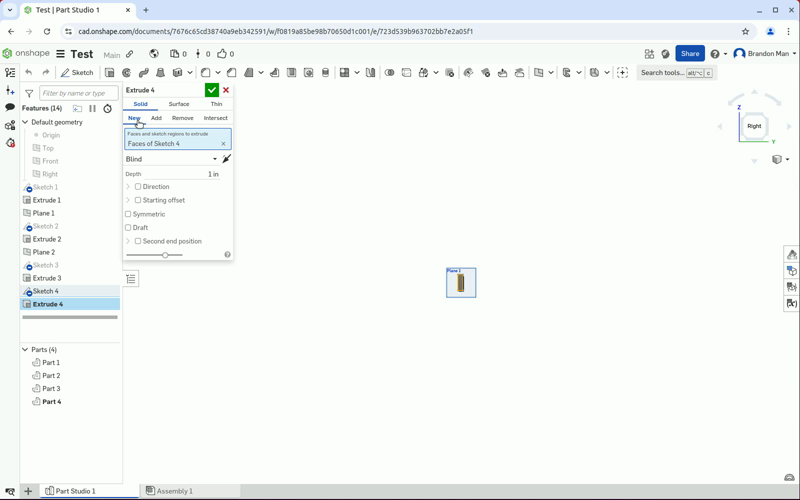
key(tab, 4)
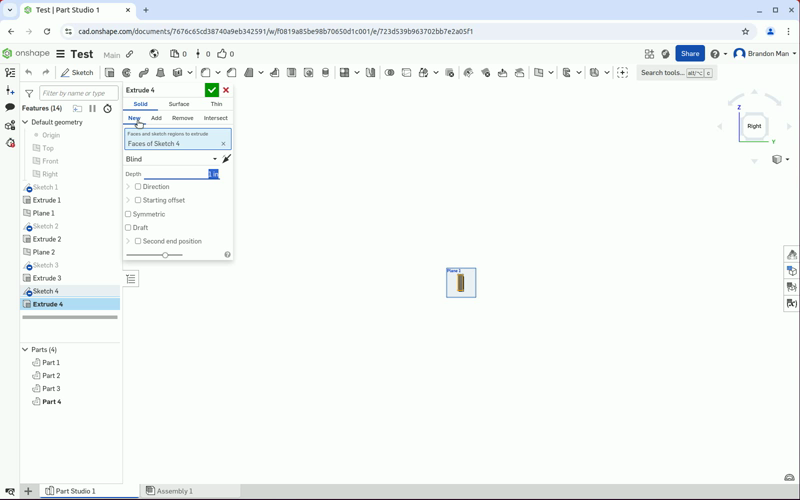
text(2.407)
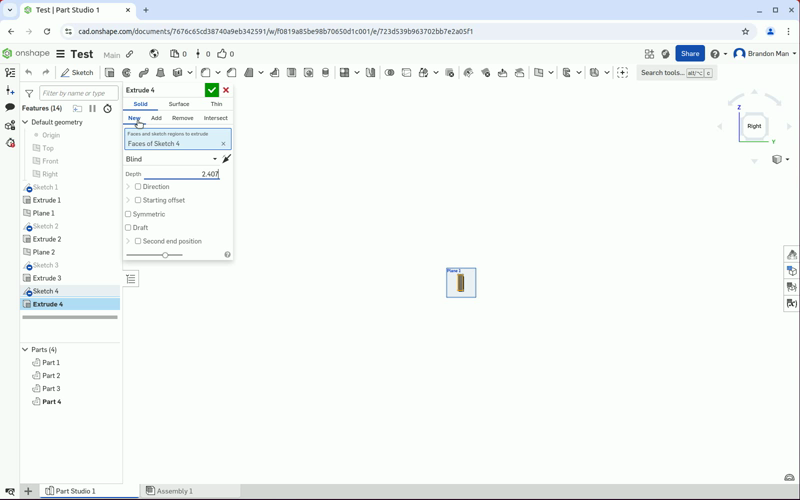
key(enter)
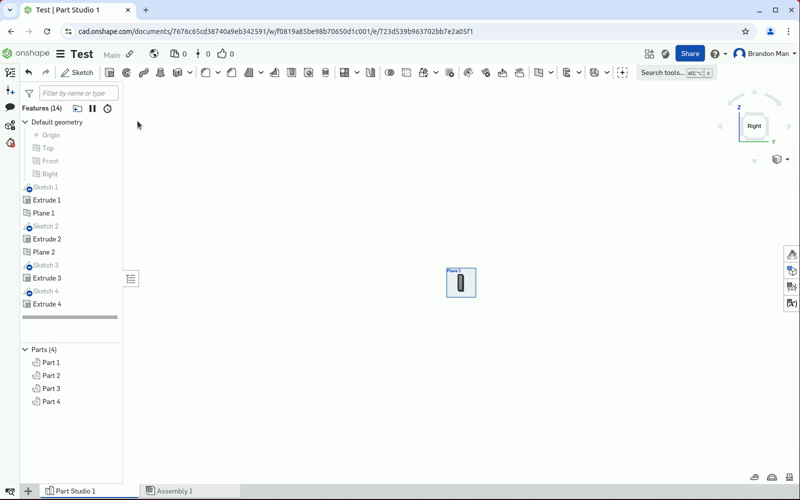
key(shift+h)
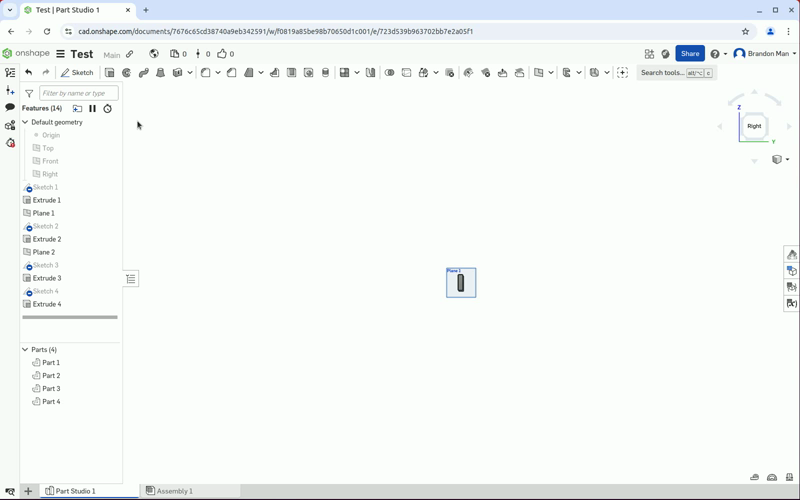
key(shift+h)
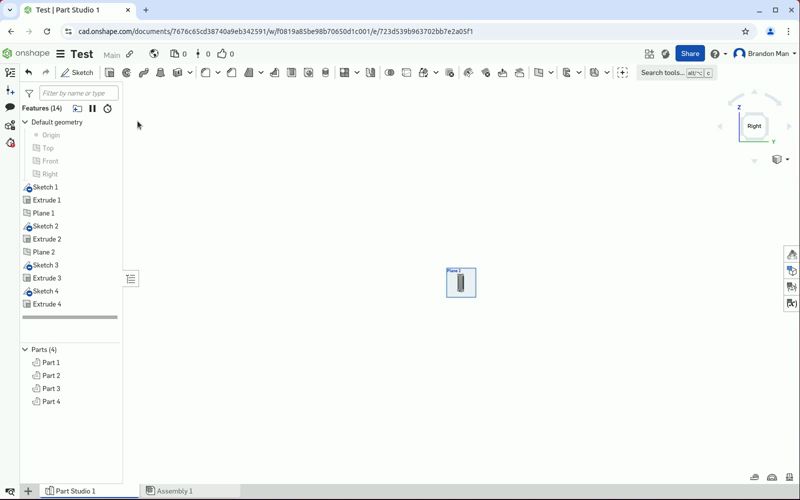
key(shift+7)
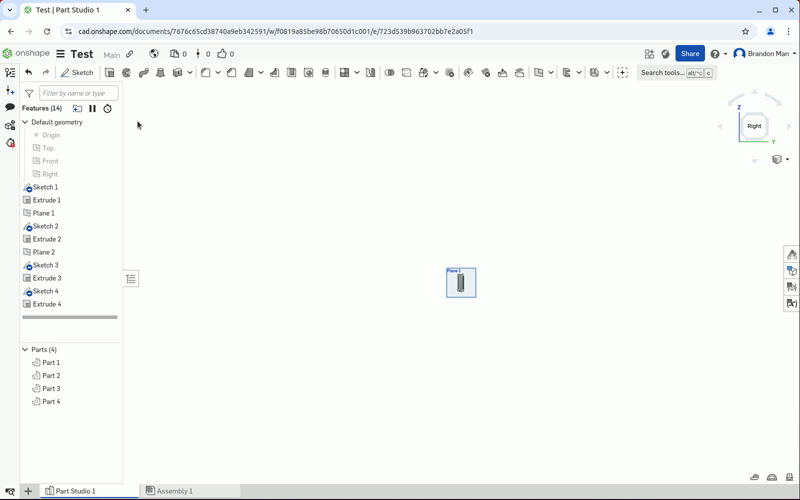
key(right, 2)
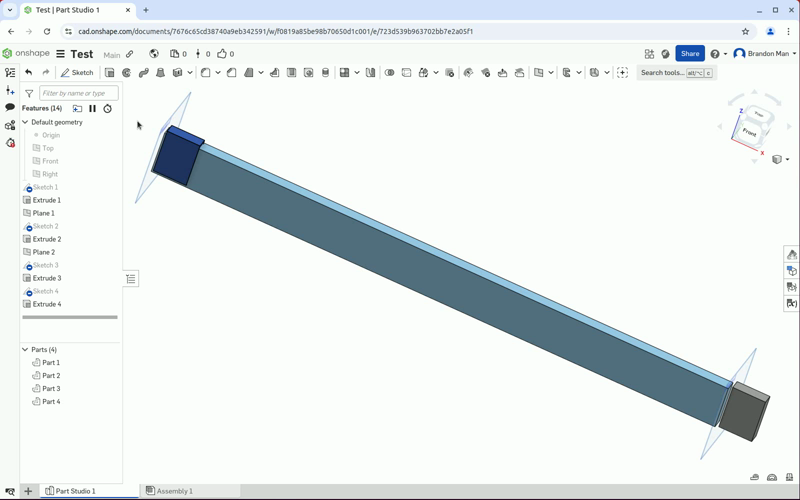
key(down, 2)
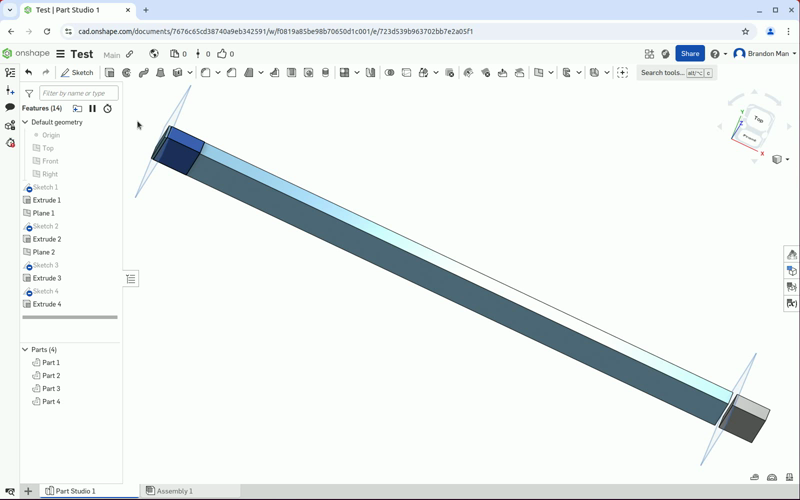
key(up, 2)
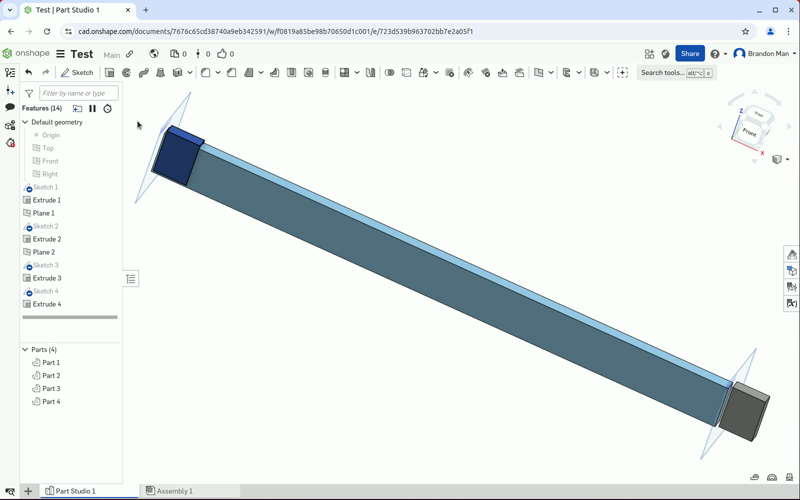
key(left, 2)
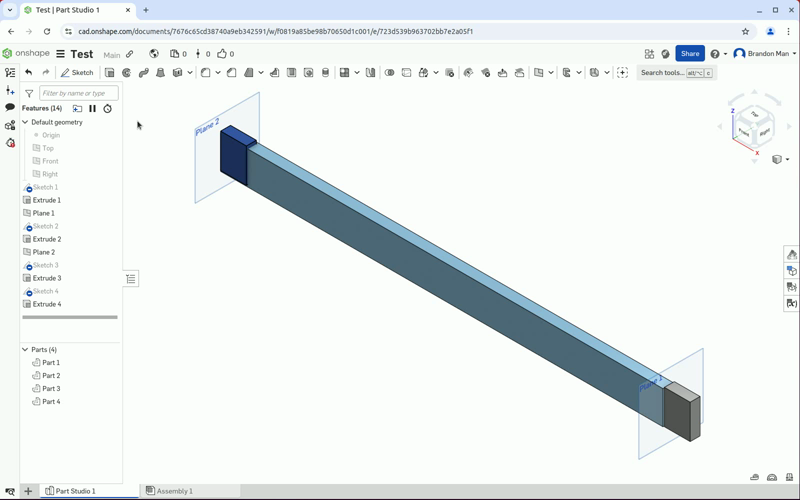
mouse_move(73, 189)
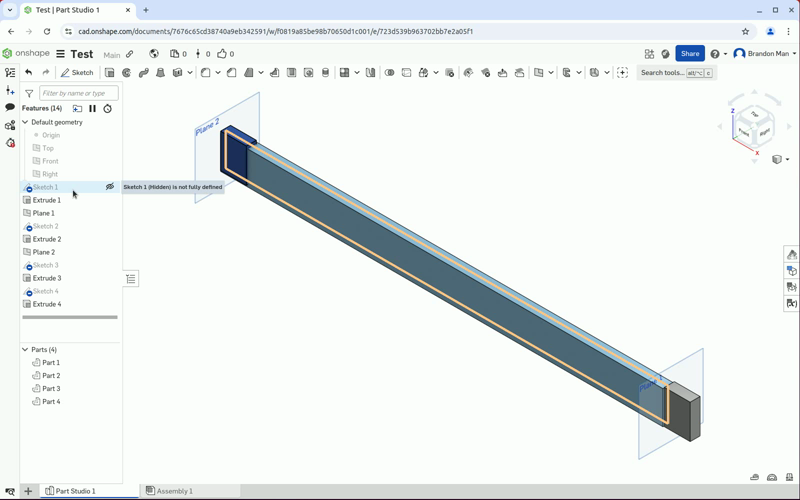
click(73, 189)